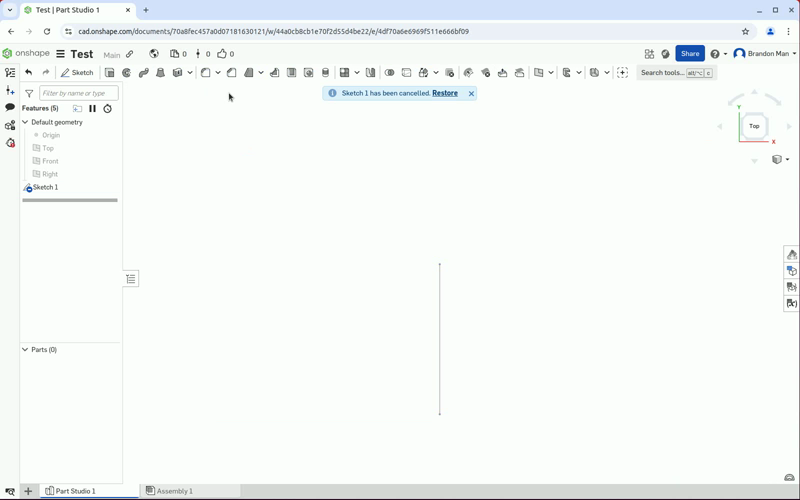
key(shift+h)
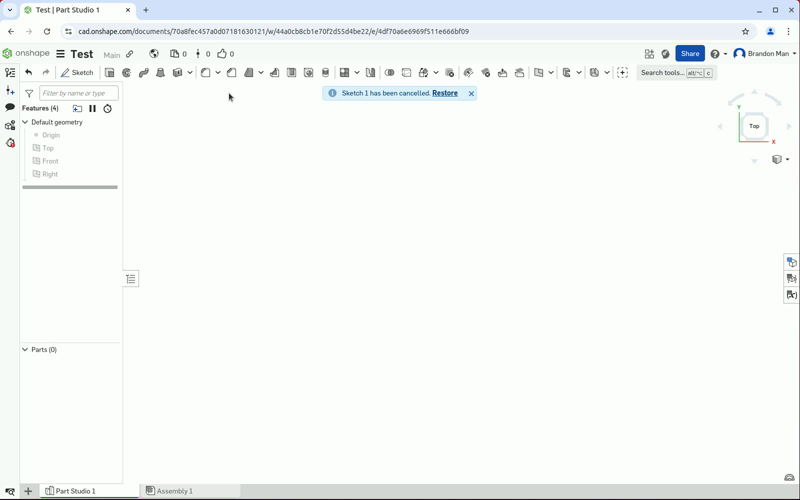
mouse_move(73, 352)
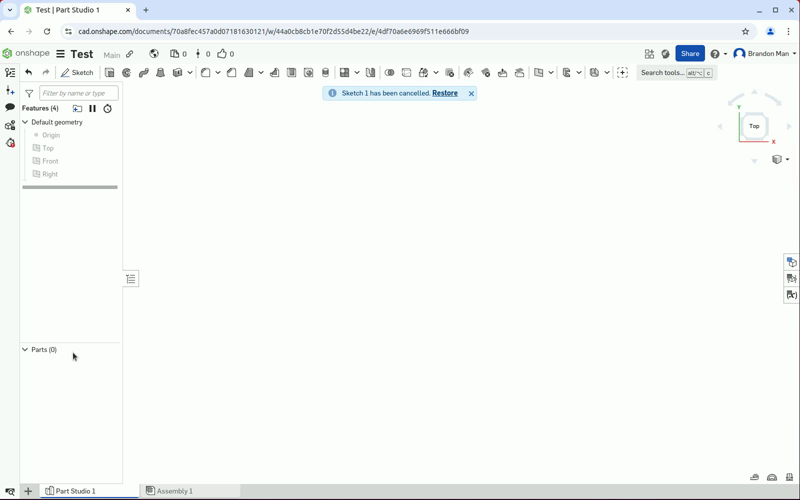
key(y)
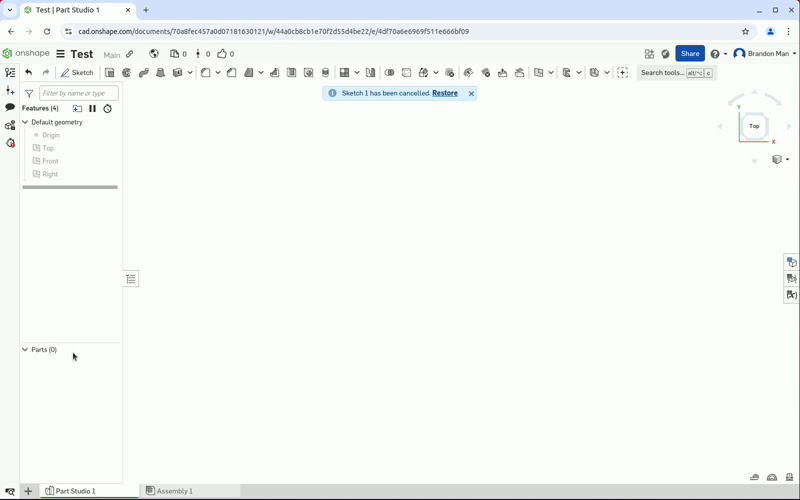
key(shift+p)
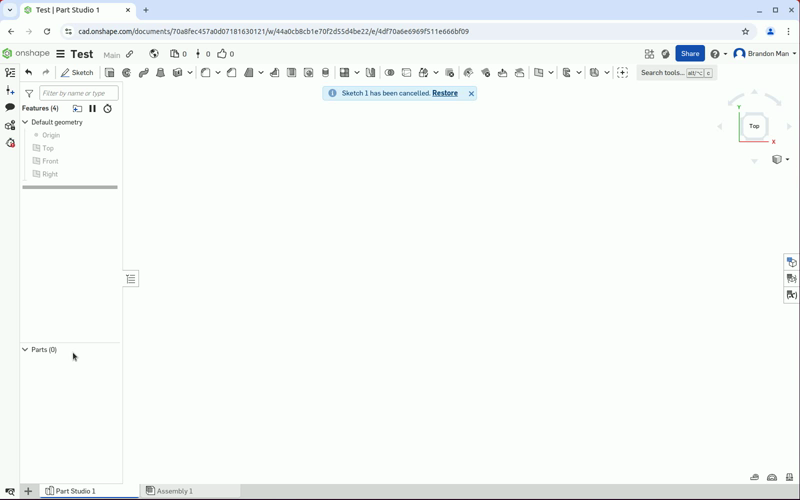
key(space)
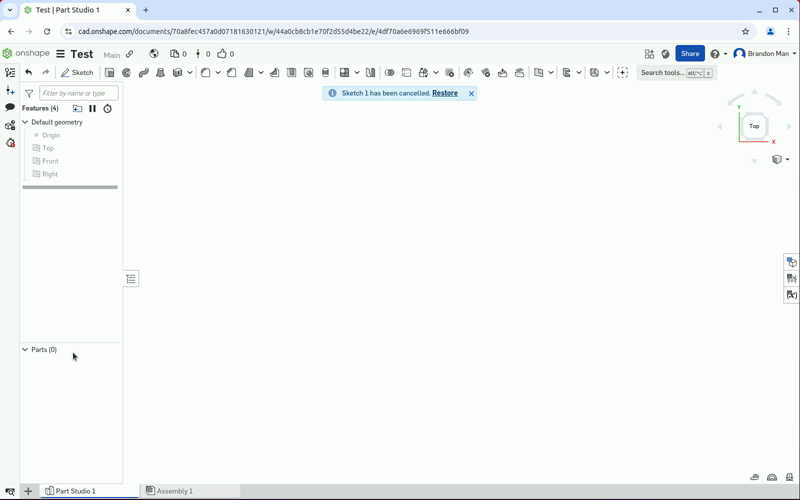
key_down(shift)
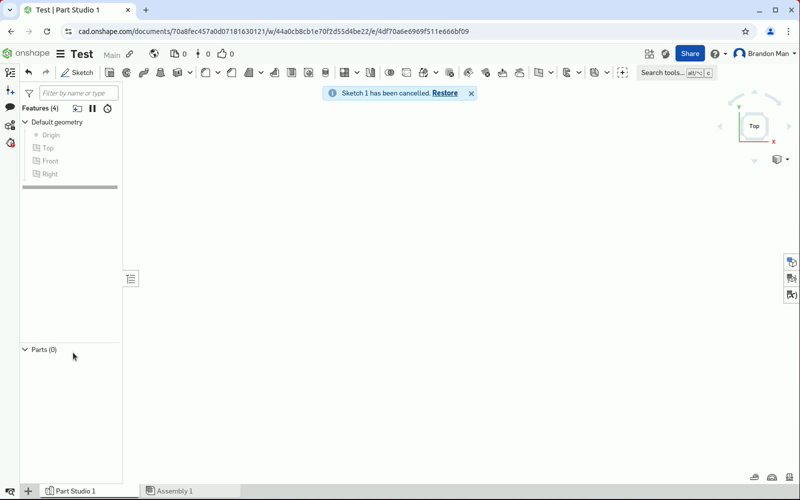
key(up)
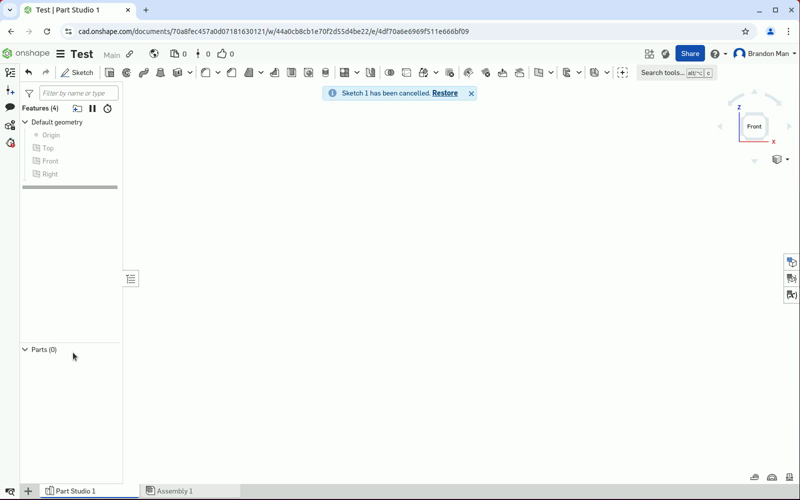
key_up(shift)
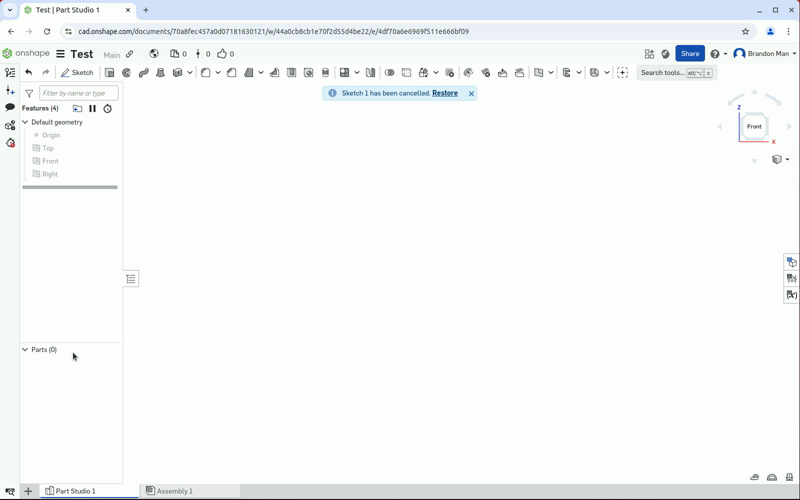
mouse_move(73, 352)
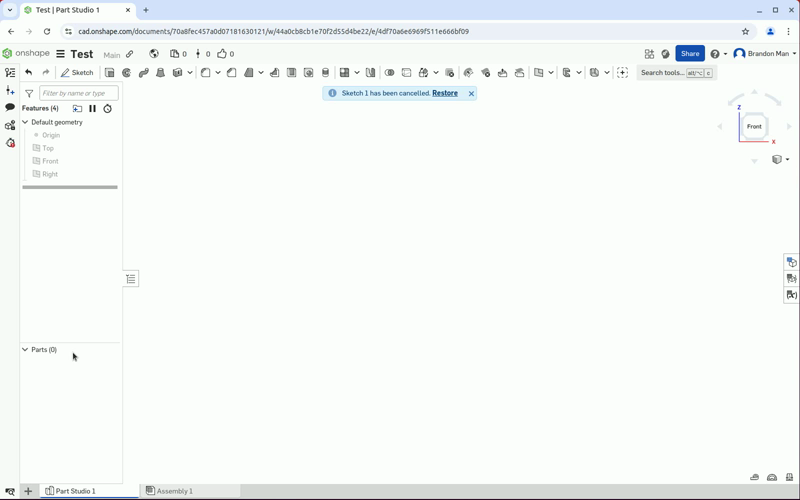
key(shift+y)
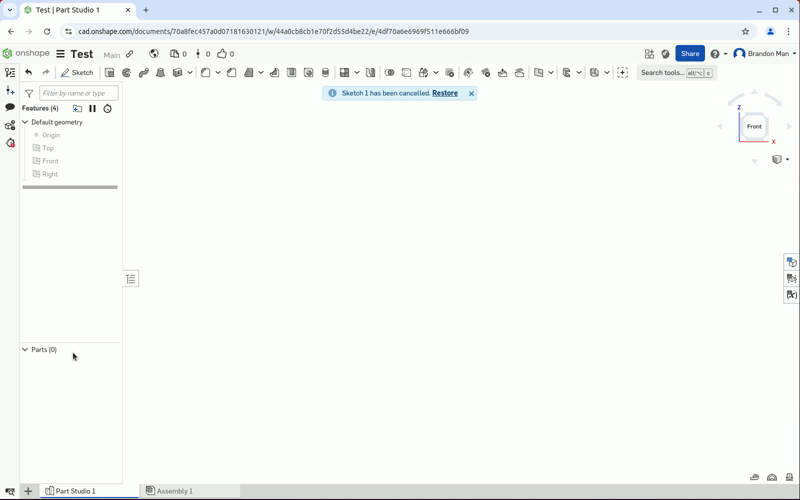
key(shift+s)
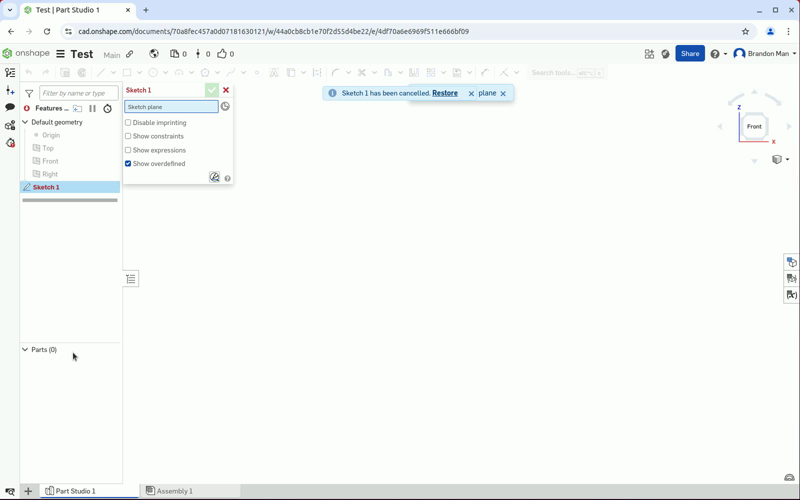
mouse_move(73, 163)
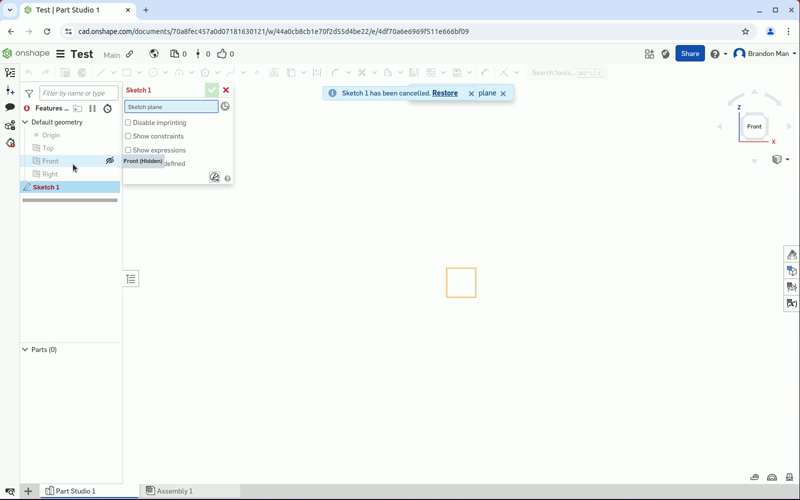
click(73, 163)
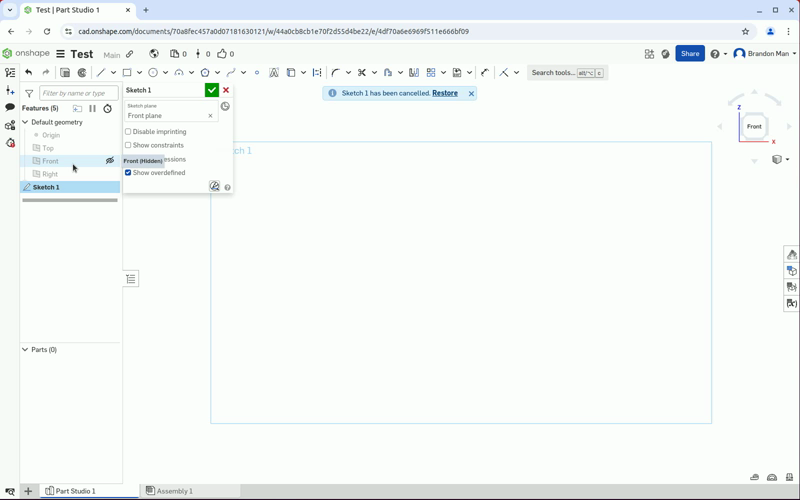
mouse_move(73, 352)
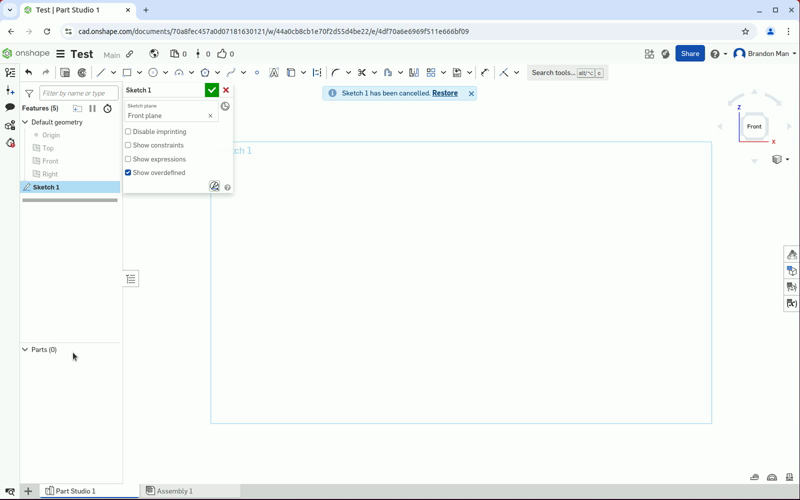
key(y)
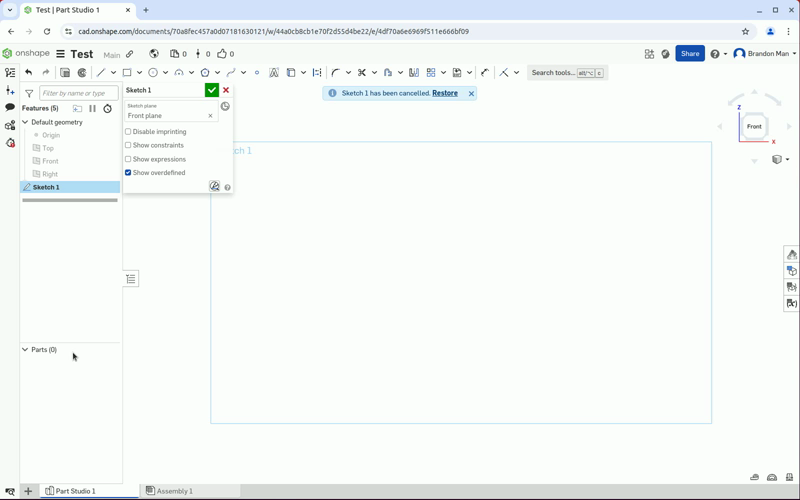
key(c)
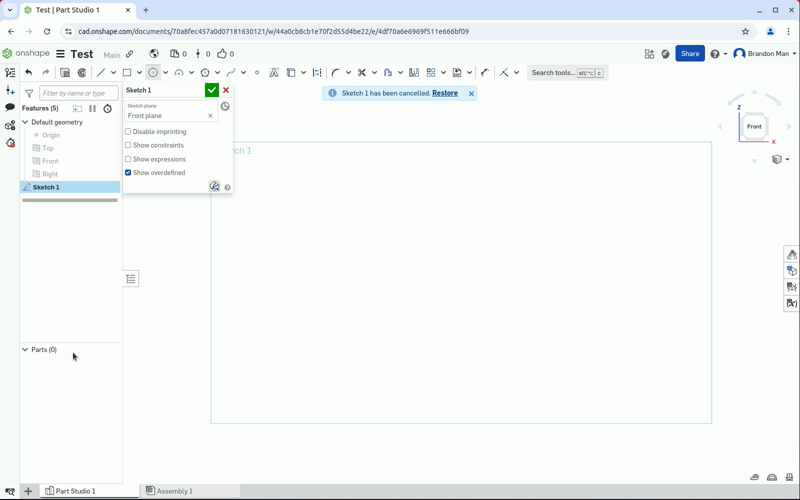
key_down(shift)
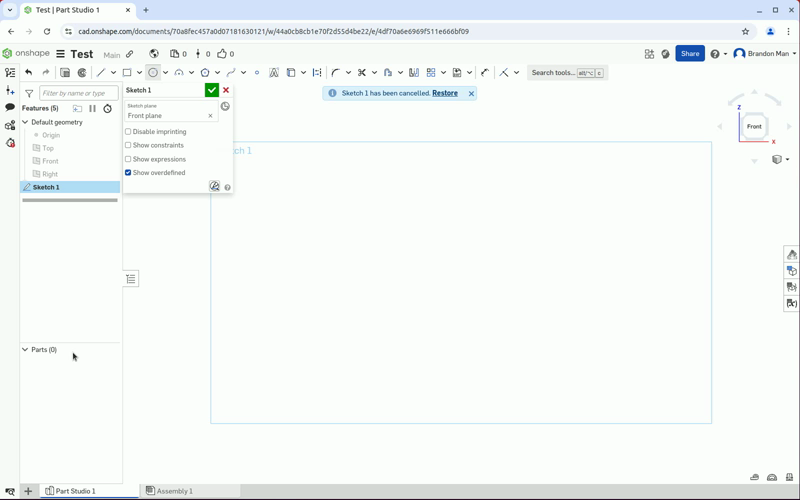
mouse_move(461, 178)
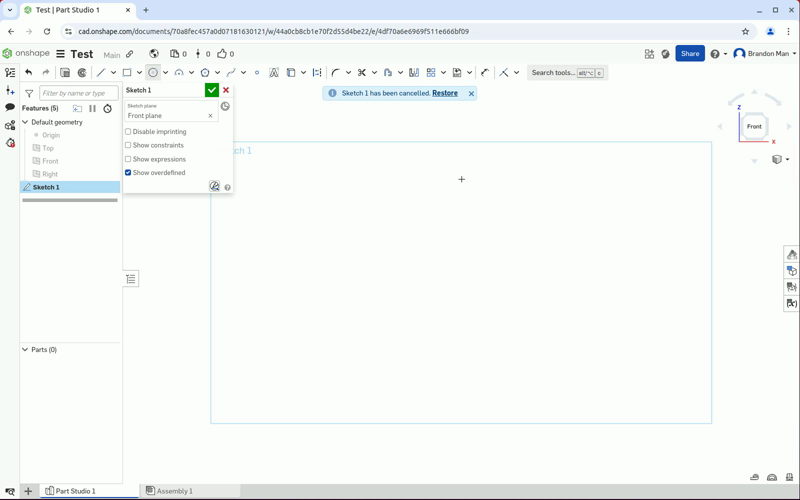
click(461, 178)
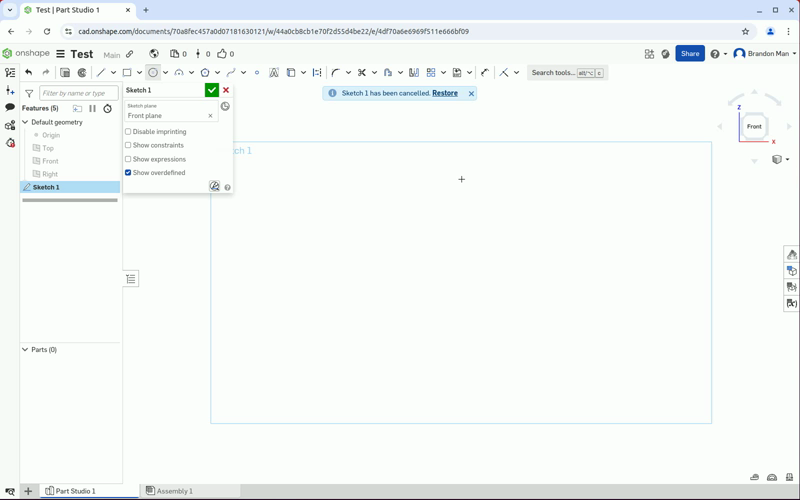
key_up(shift)
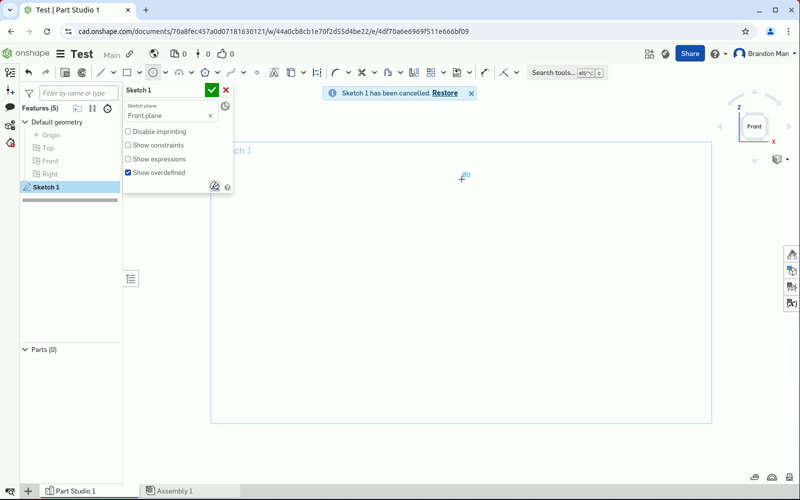
mouse_move(471, 178)
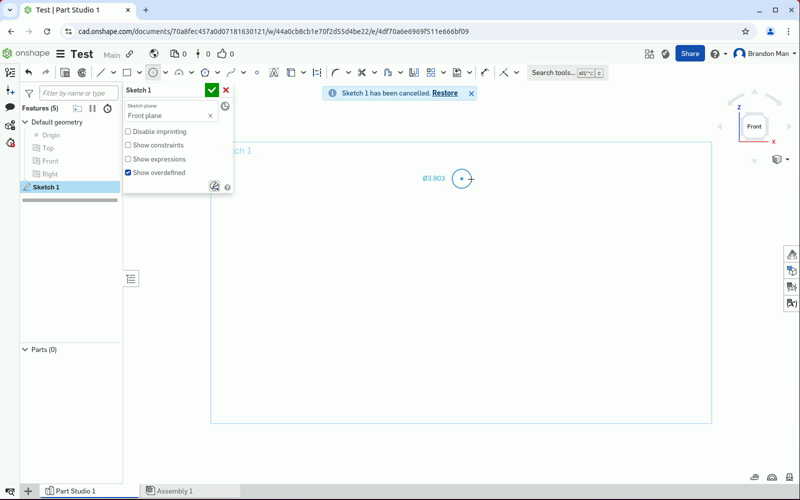
click(471, 178)
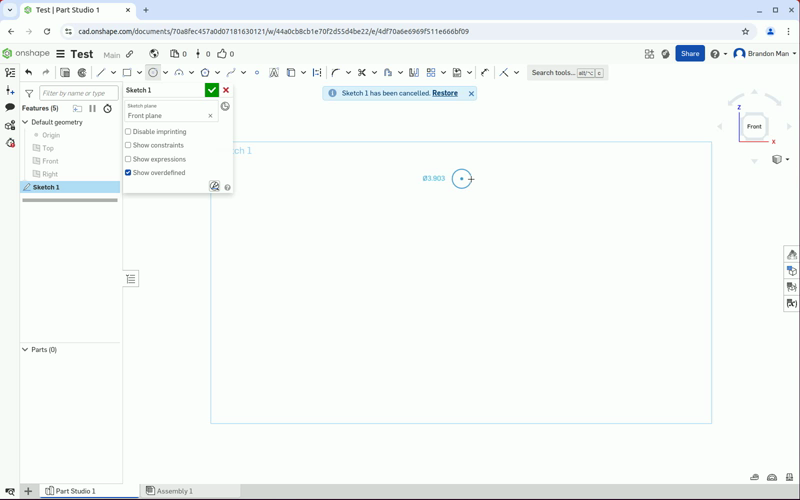
key(esc)
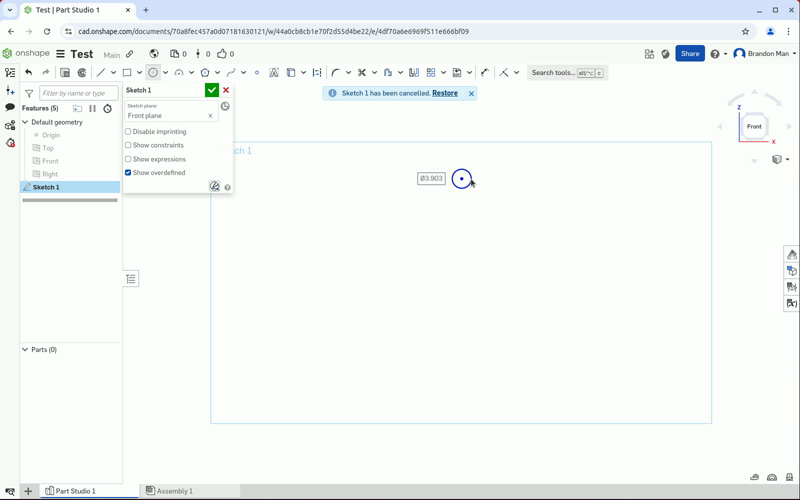
key(c)
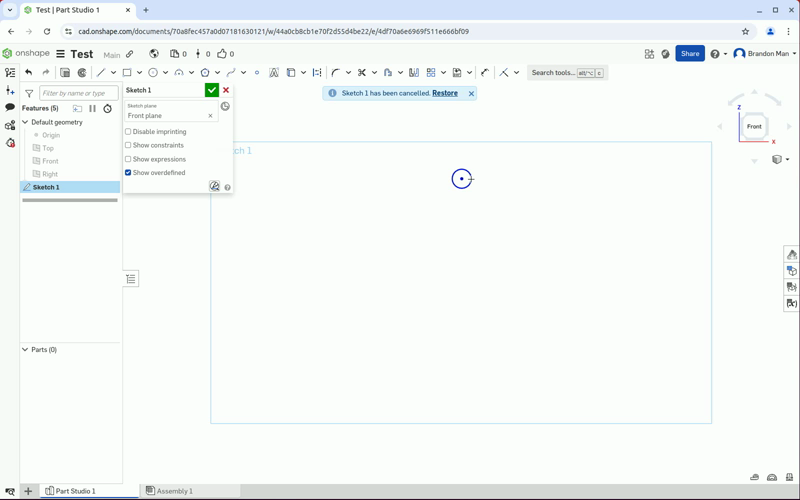
key_down(shift)
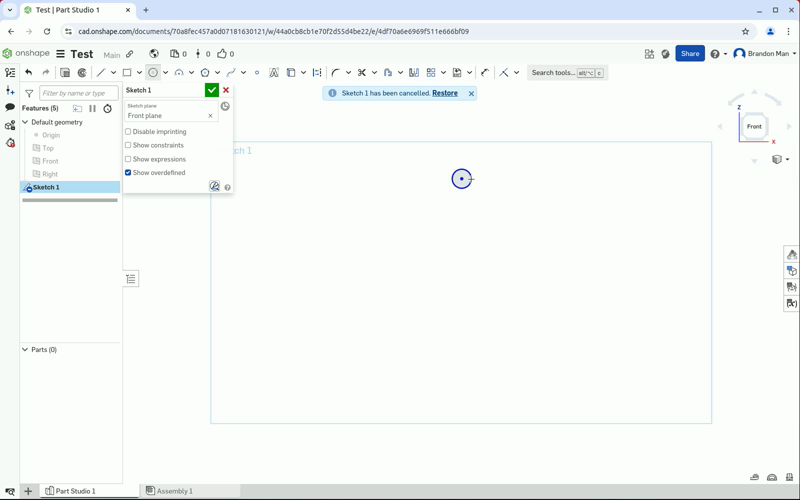
mouse_move(461, 178)
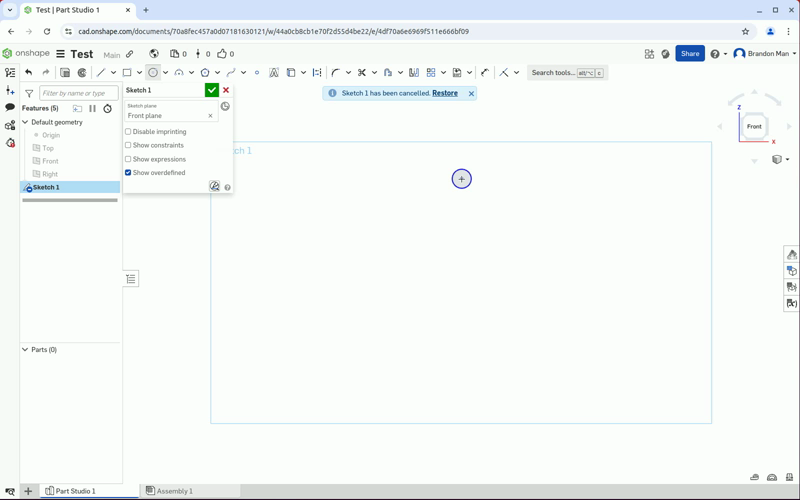
click(461, 178)
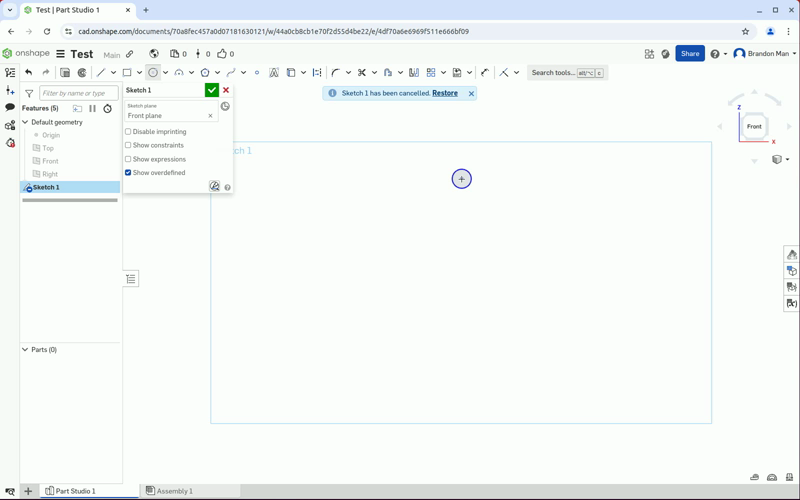
key_up(shift)
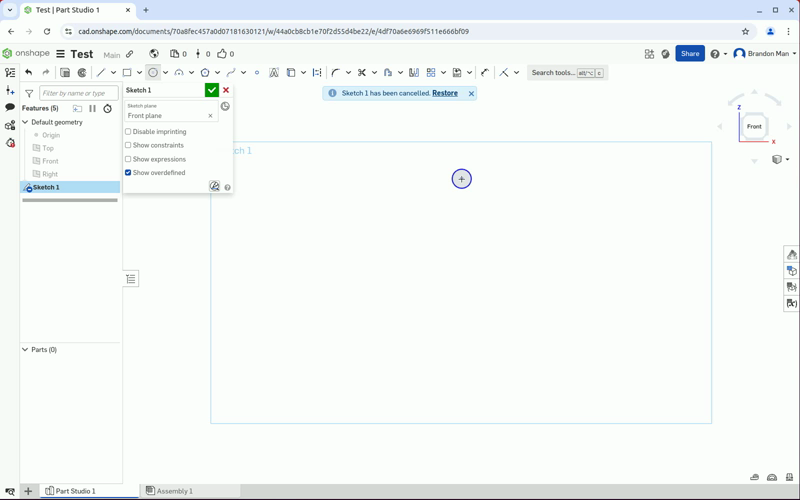
mouse_move(464, 178)
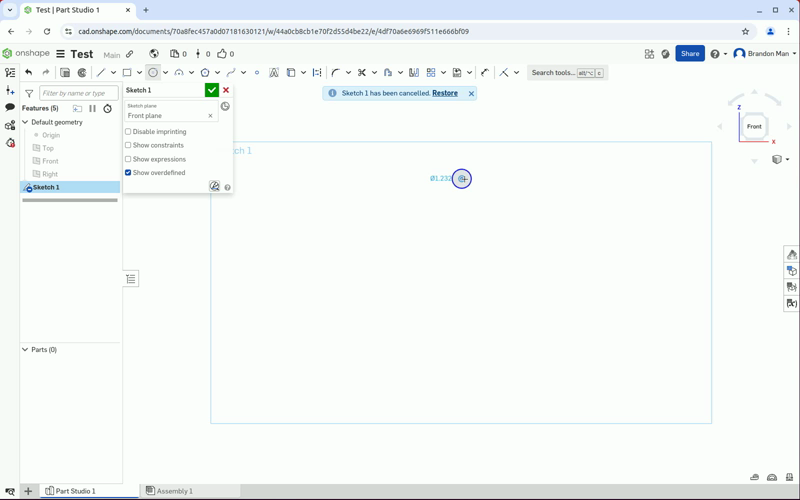
scroll(6)
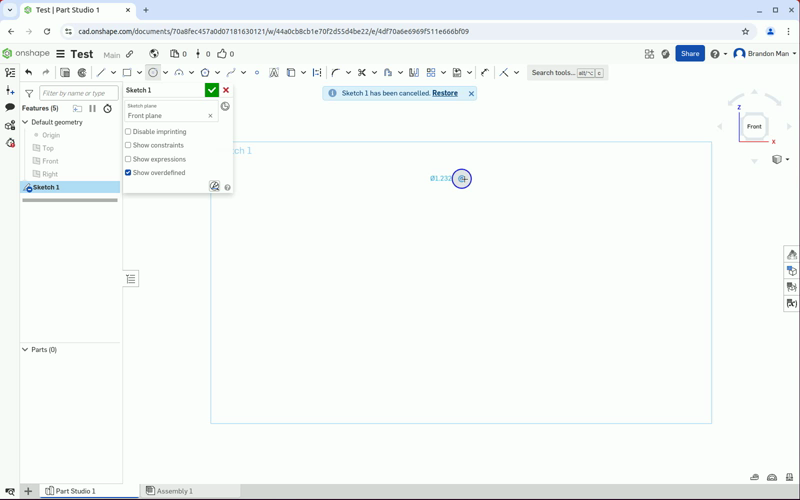
scroll(6)
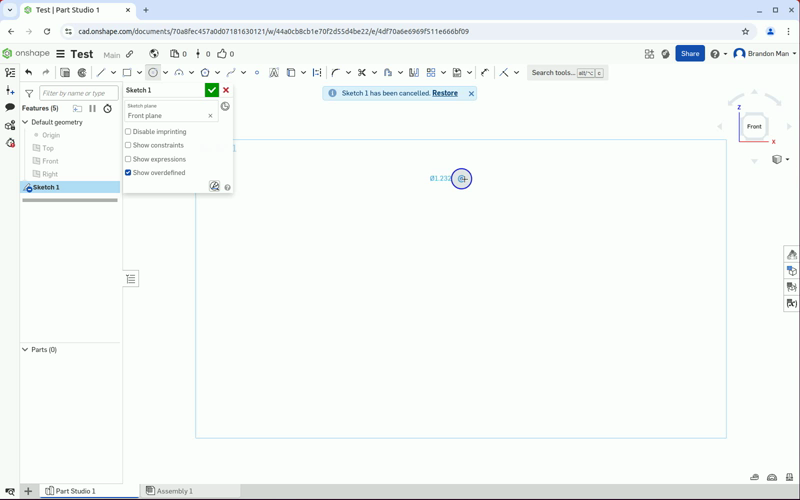
scroll(6)
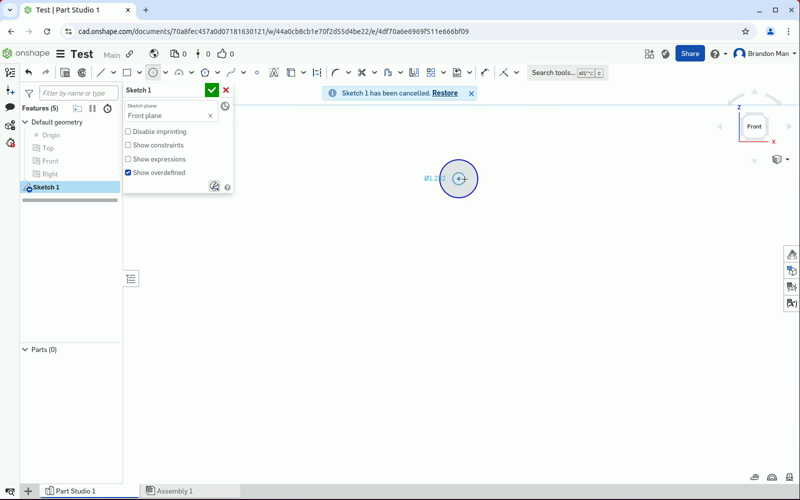
scroll(6)
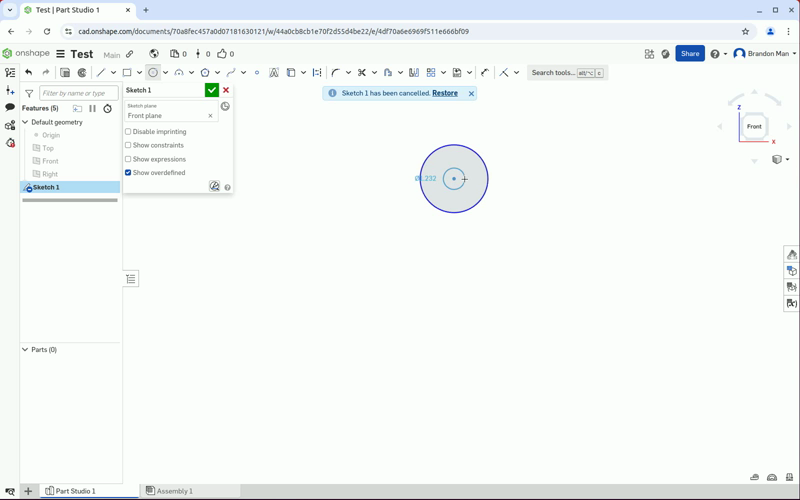
scroll(6)
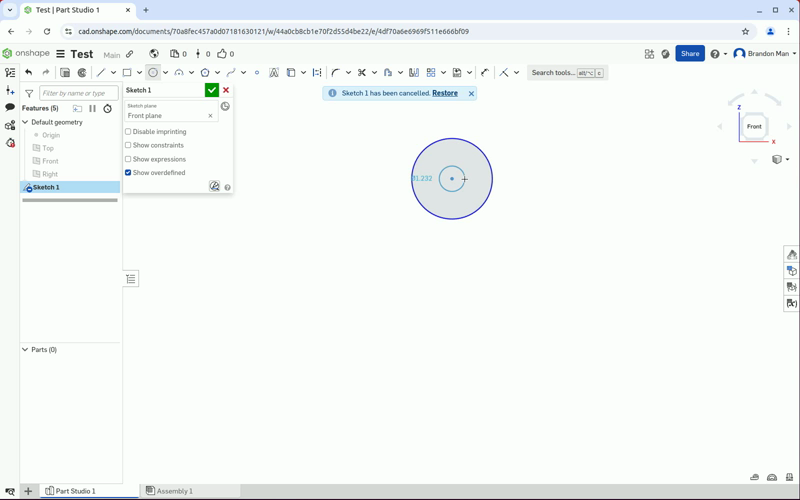
scroll(6)
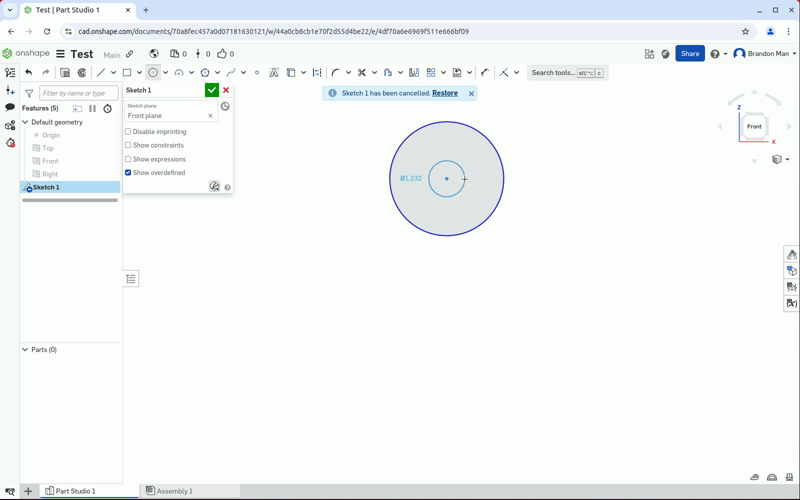
scroll(6)
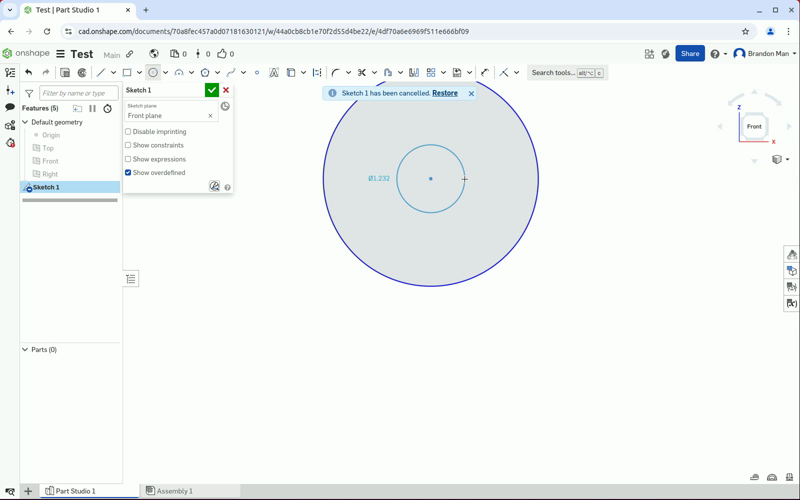
click(464, 178)
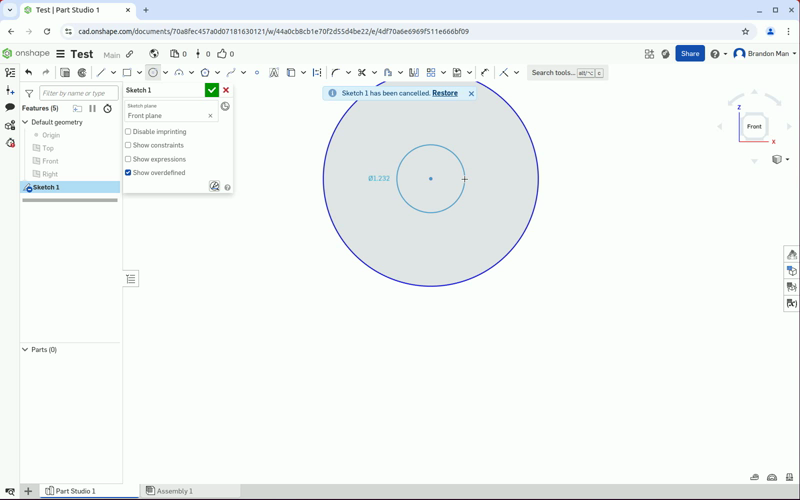
scroll(-6)
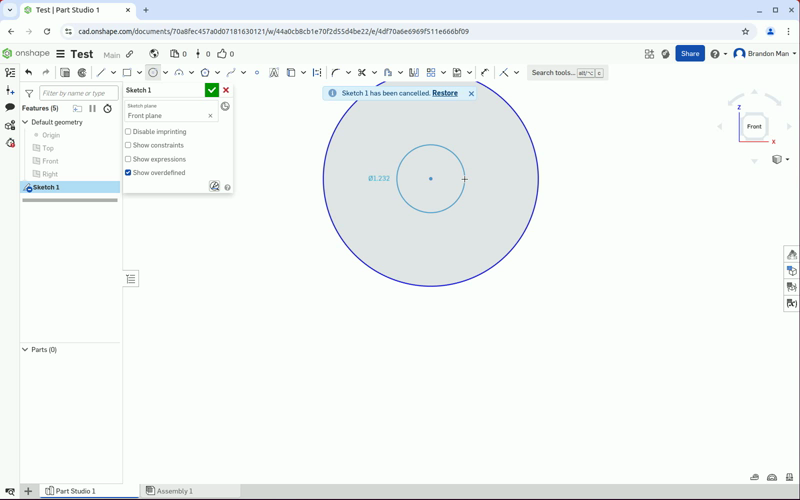
scroll(-6)
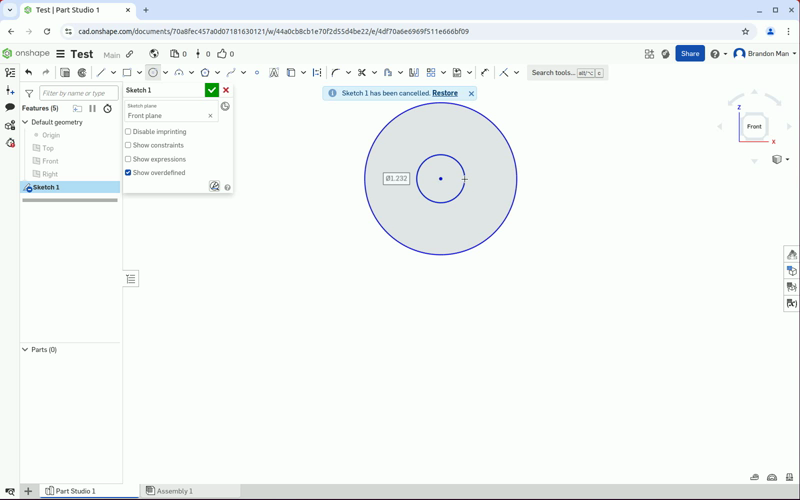
scroll(-6)
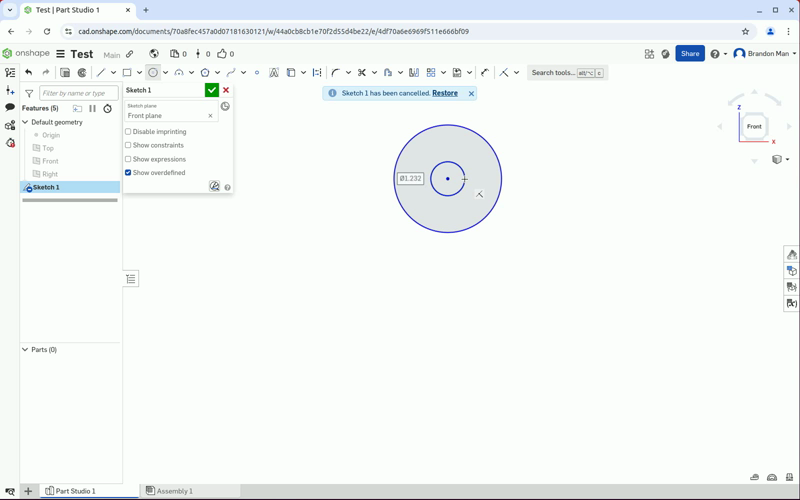
scroll(-6)
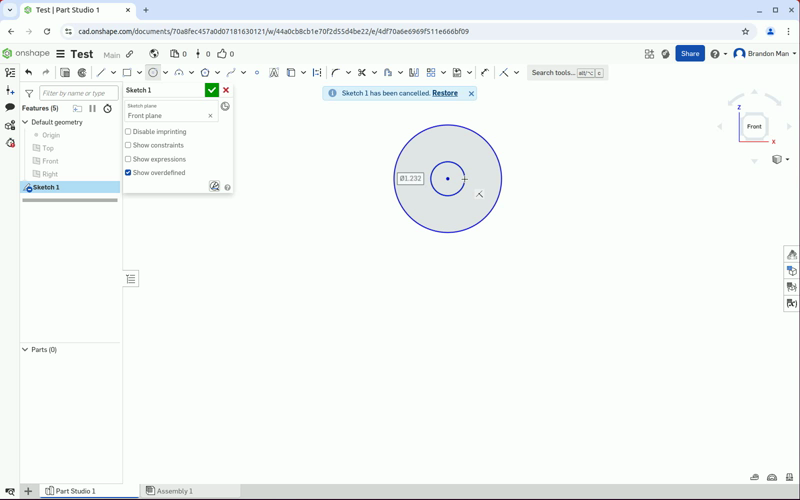
scroll(-6)
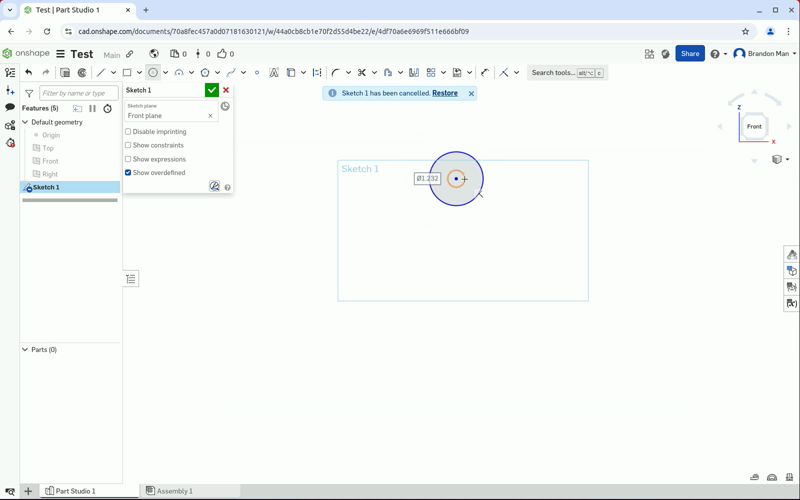
scroll(-6)
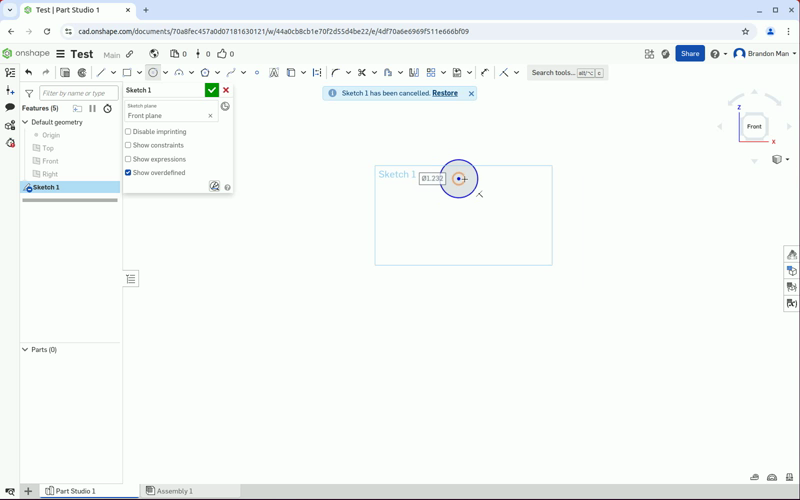
scroll(-6)
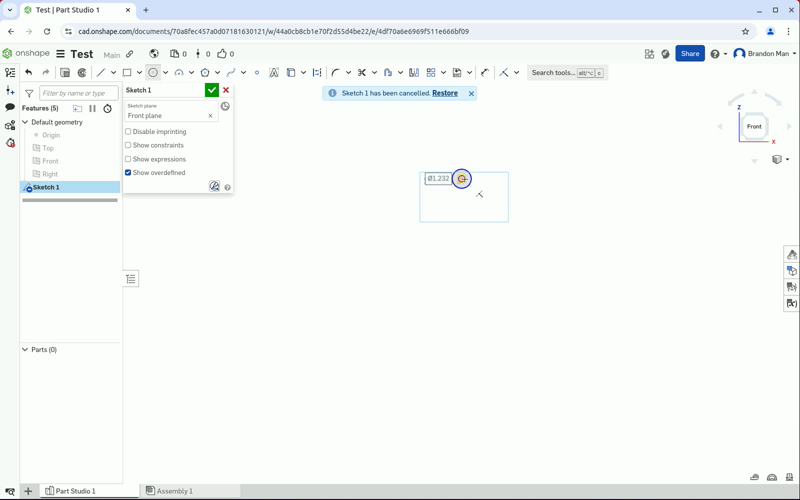
key(esc)
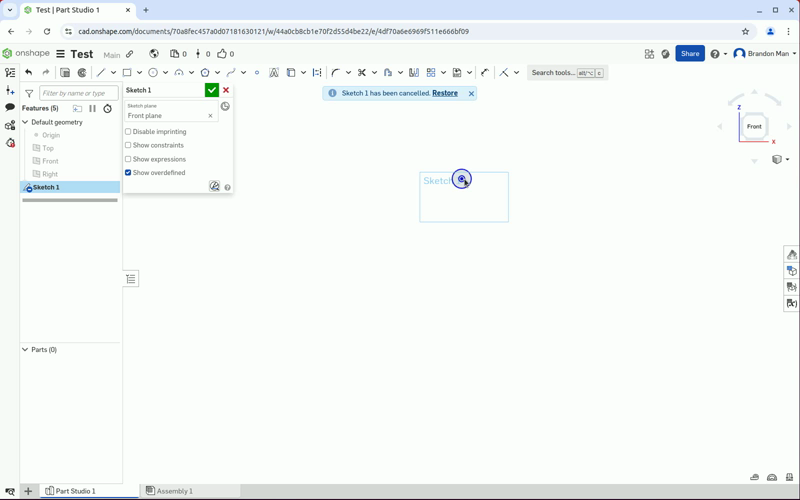
mouse_move(459, 186)
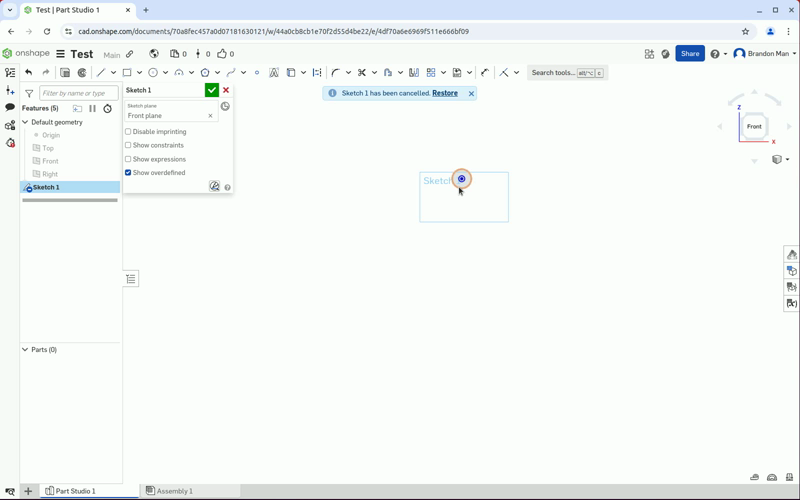
scroll(6)
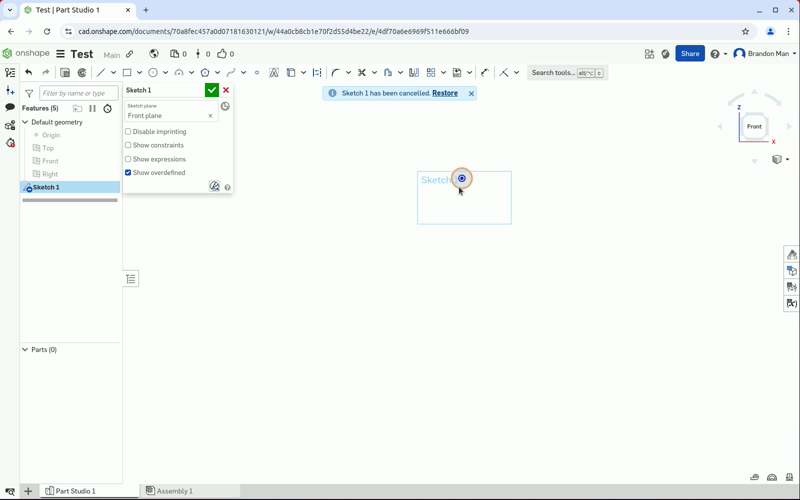
scroll(6)
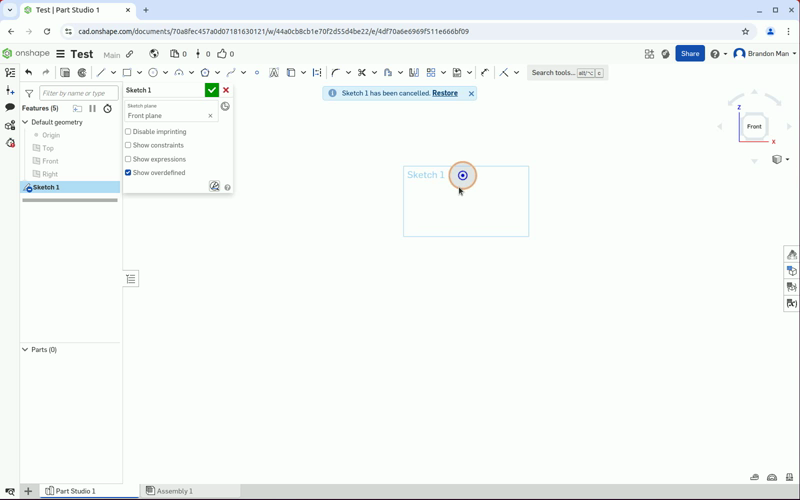
scroll(6)
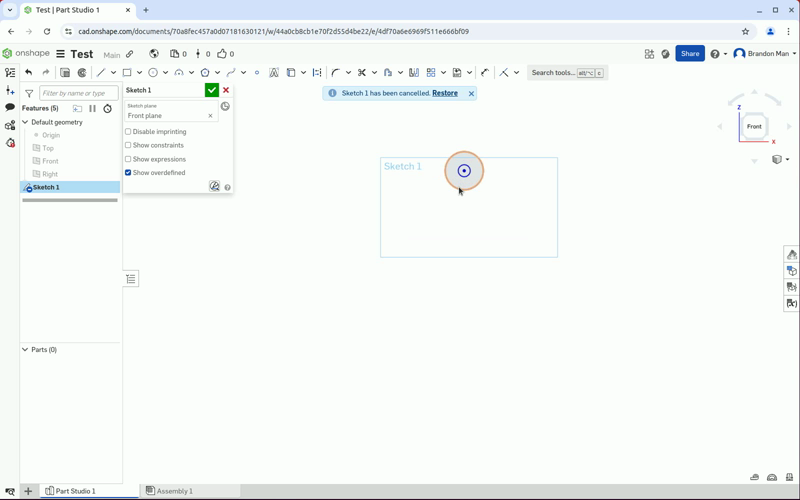
scroll(6)
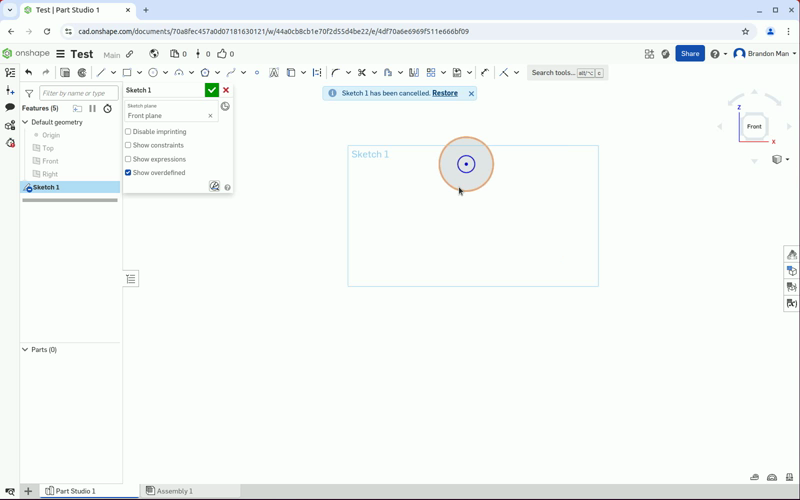
scroll(6)
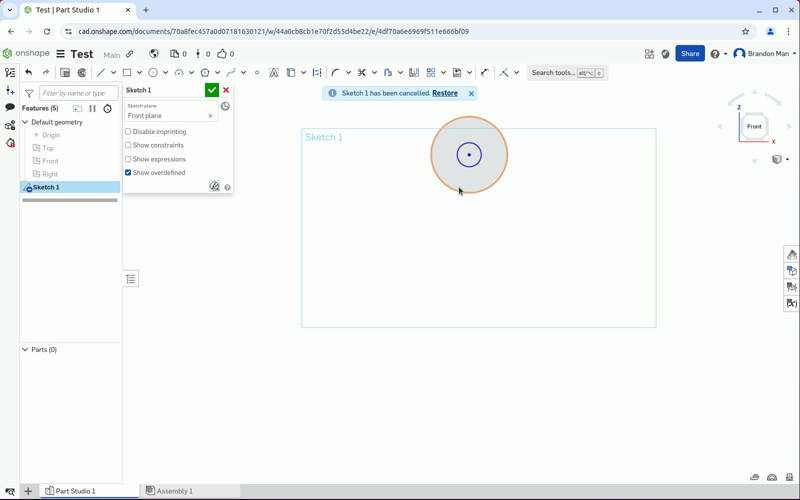
scroll(6)
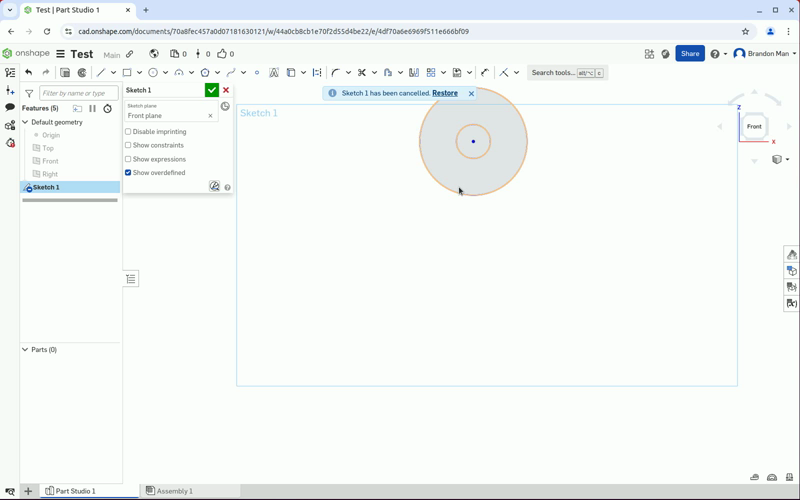
scroll(6)
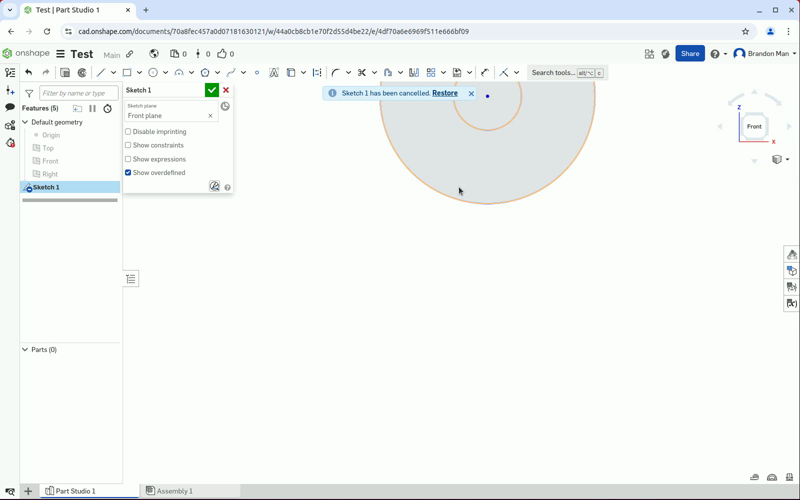
click(459, 186)
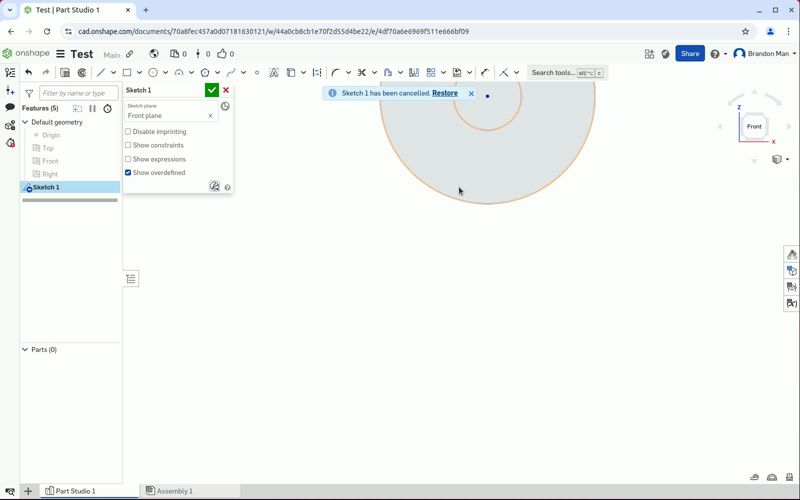
scroll(-6)
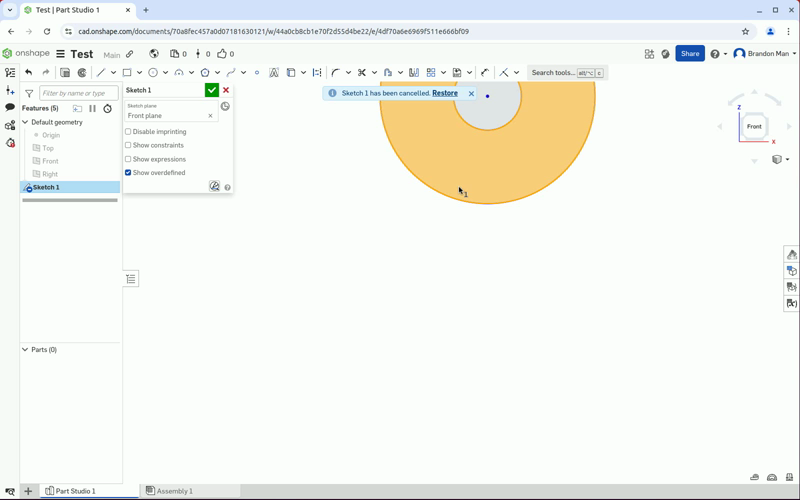
scroll(-6)
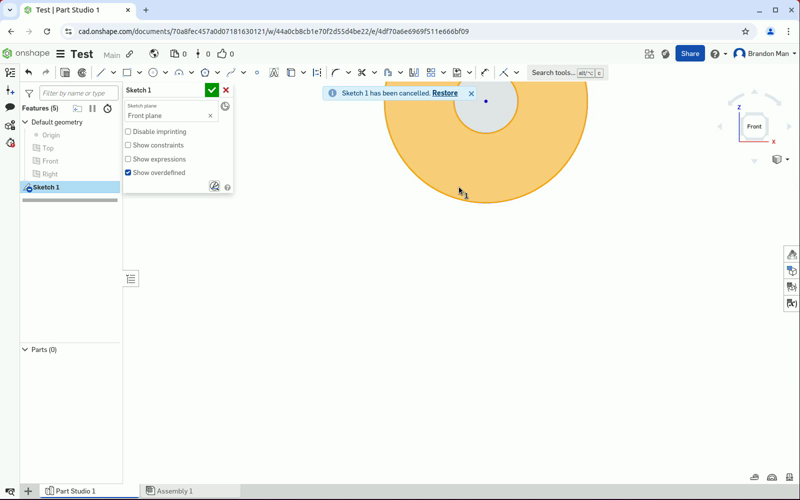
scroll(-6)
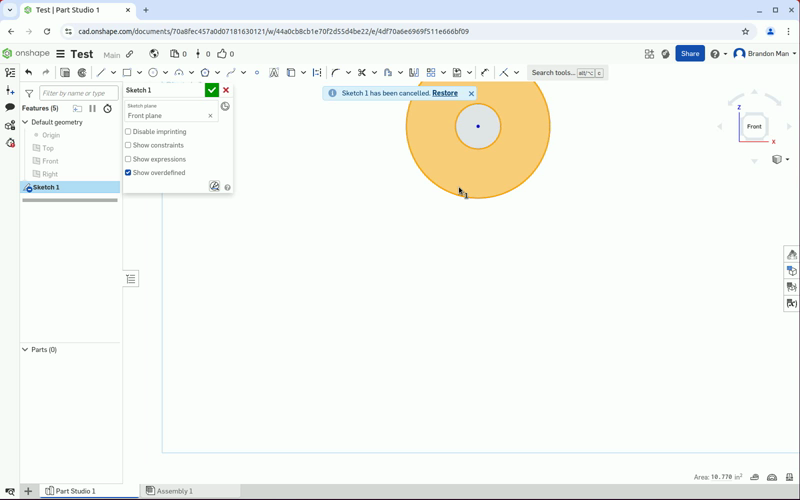
scroll(-6)
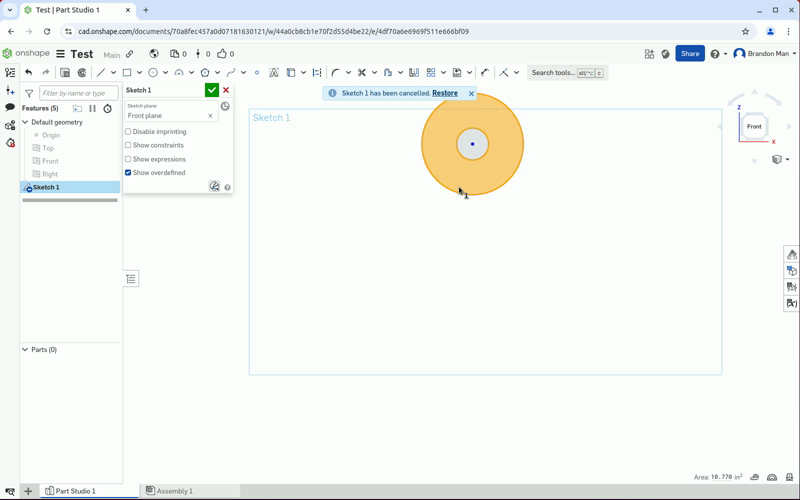
scroll(-6)
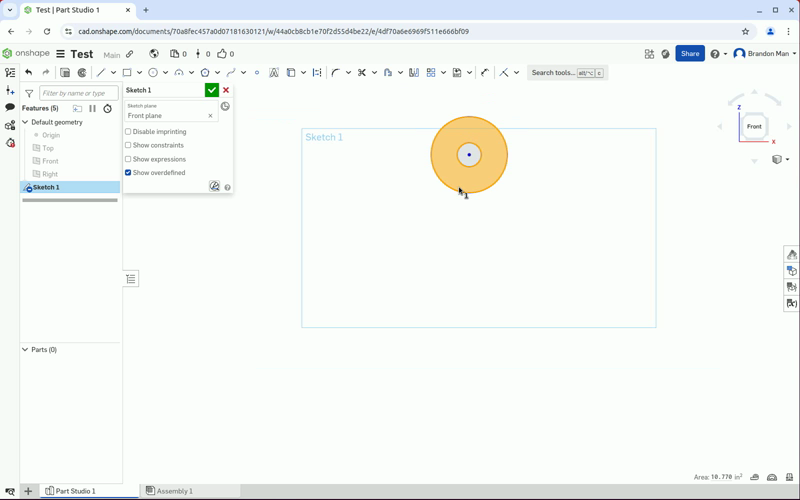
scroll(-6)
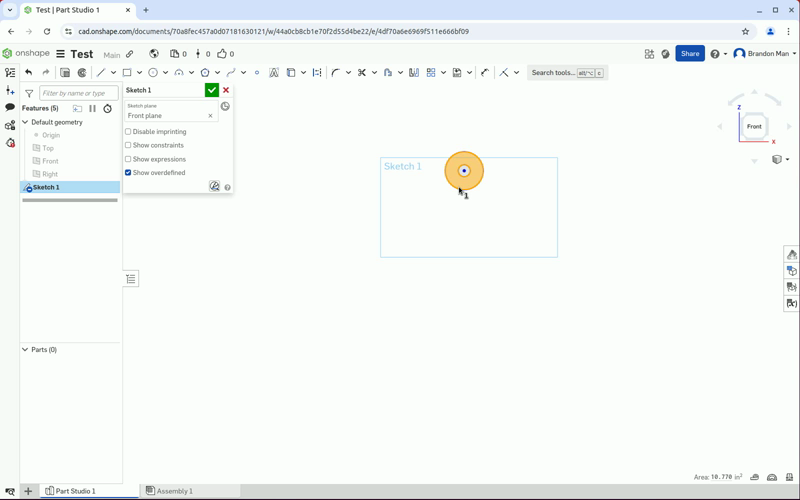
scroll(-6)
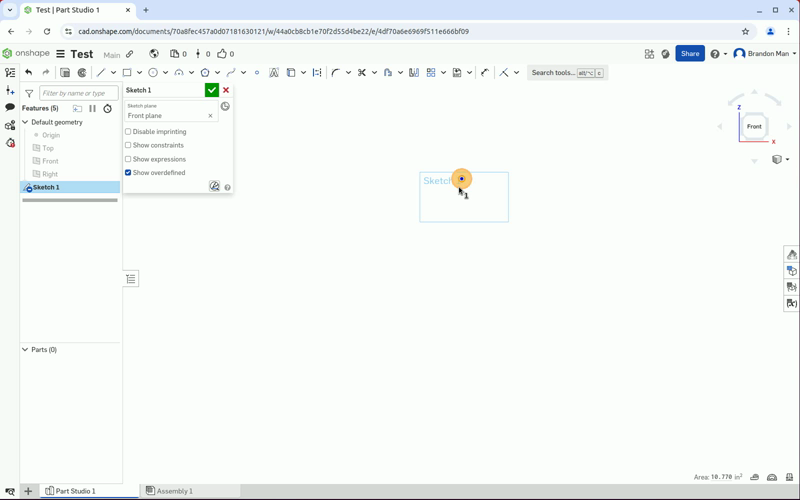
mouse_move(73, 352)
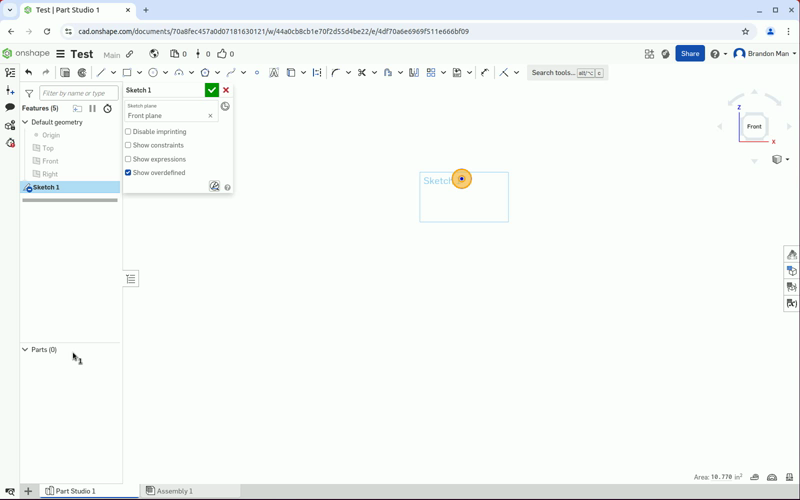
key(shift+y)
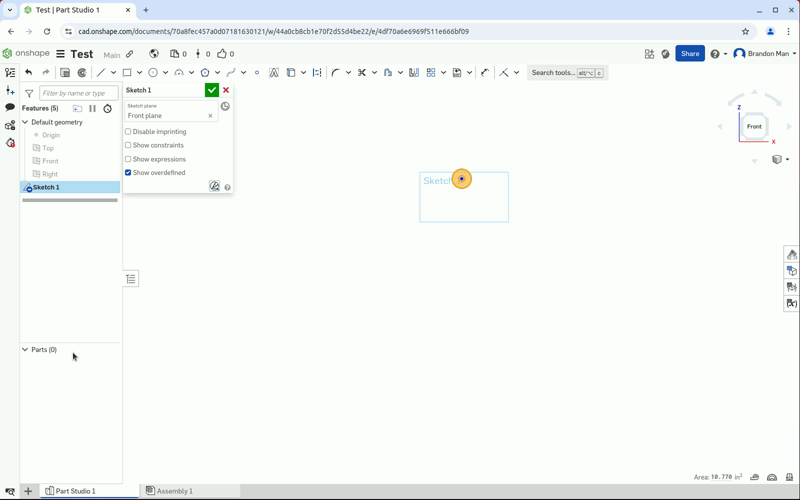
key(shift+e)
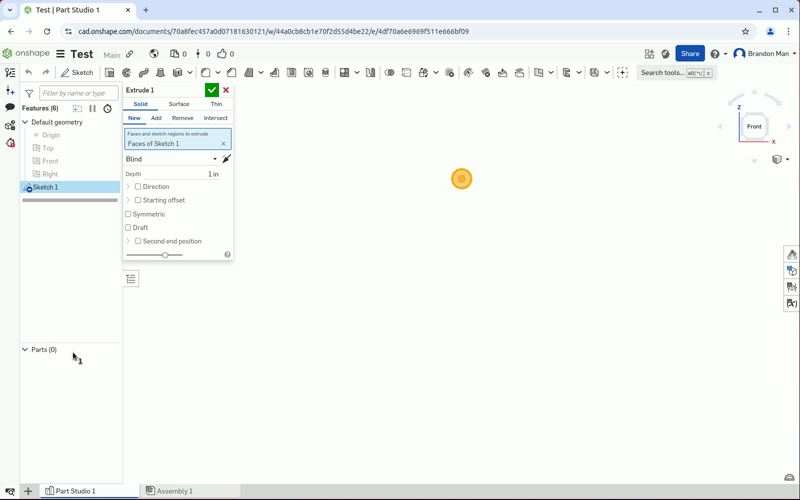
mouse_move(143, 106)
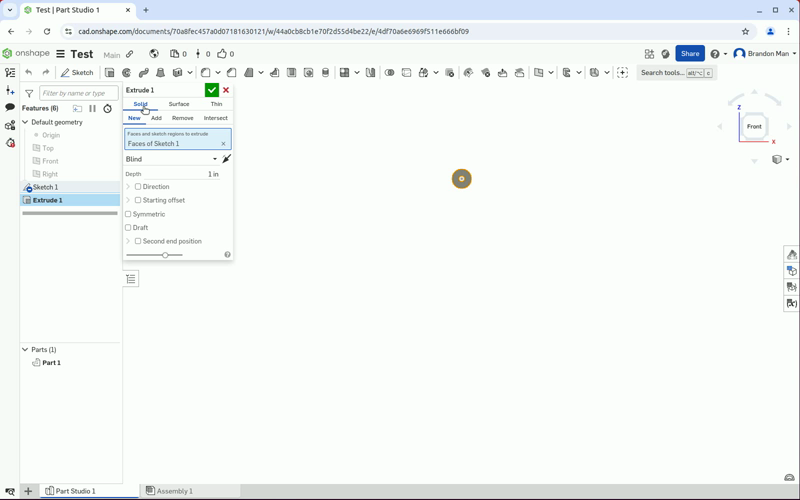
click(143, 106)
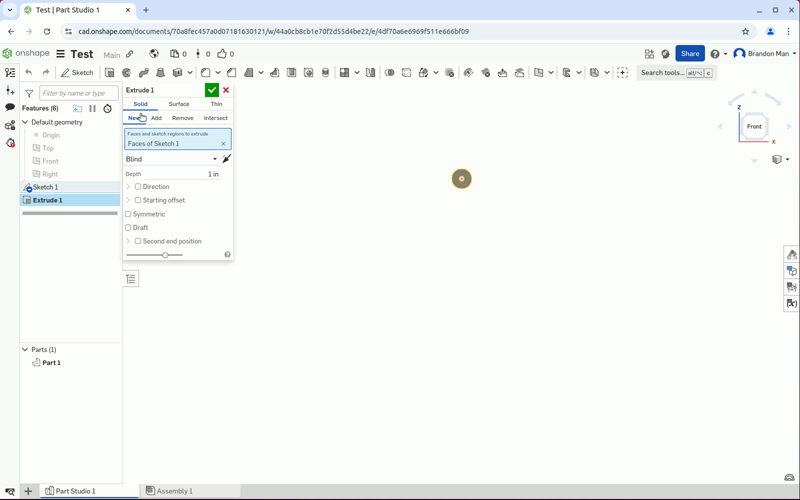
mouse_move(137, 120)
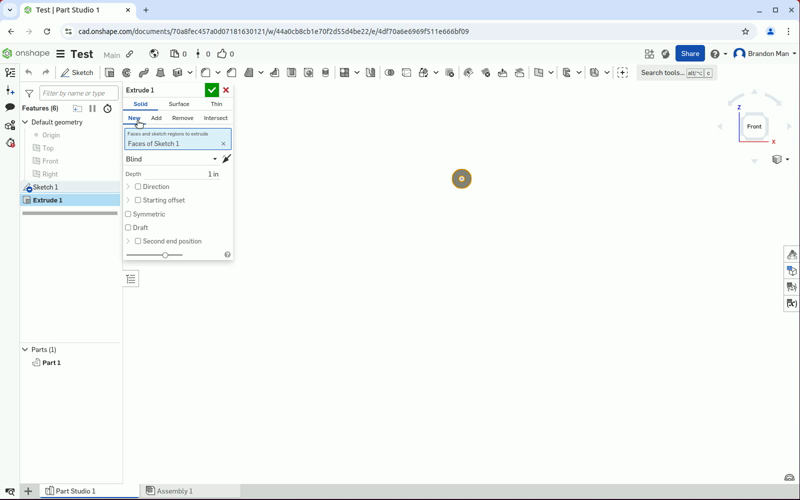
click(137, 120)
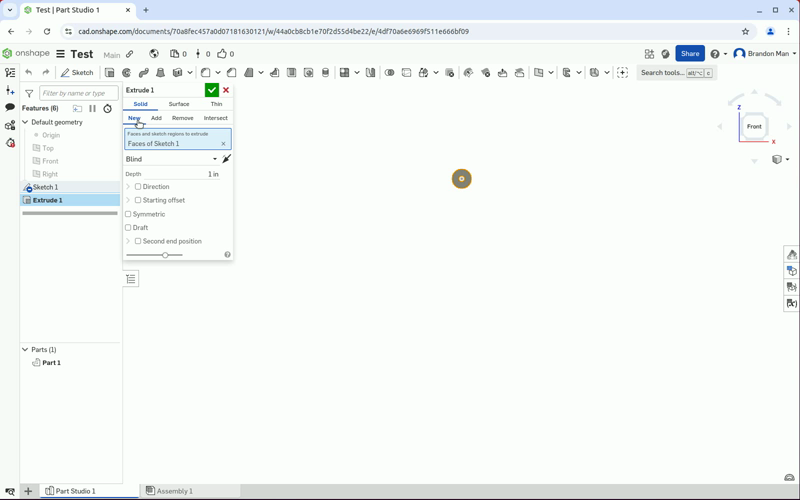
key(tab, 4)
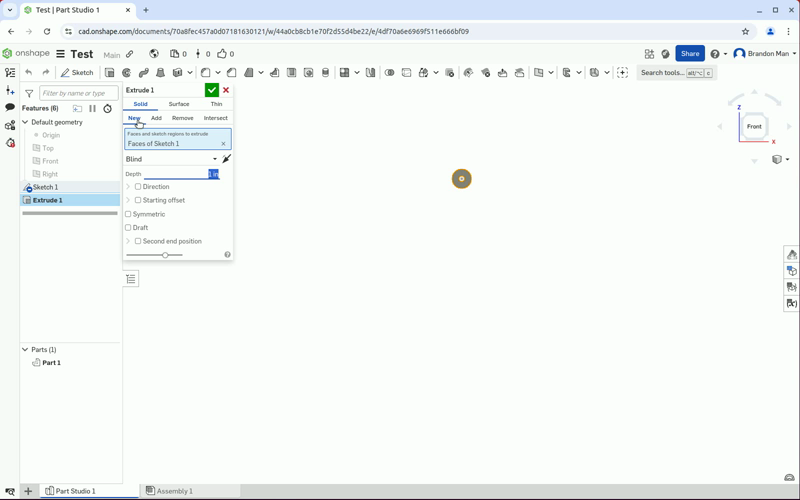
text(0.481)
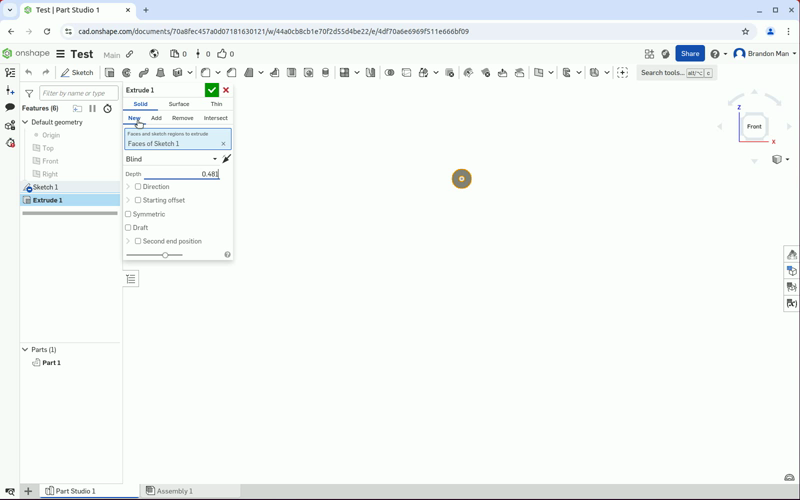
key(enter)
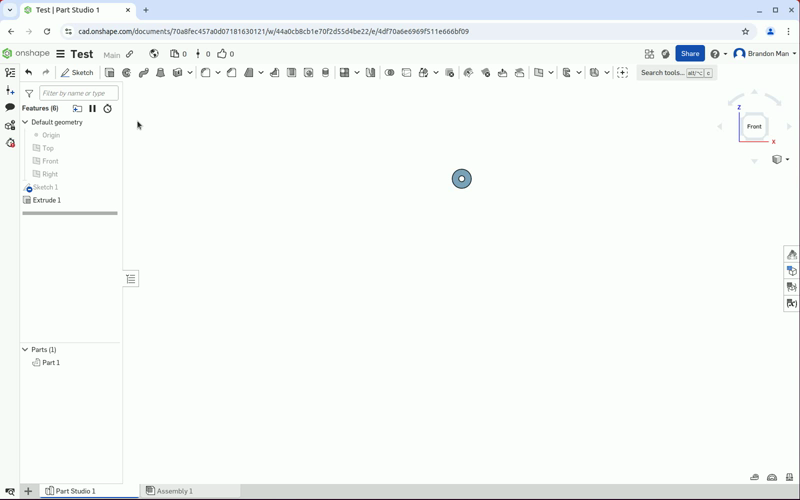
key(shift+h)
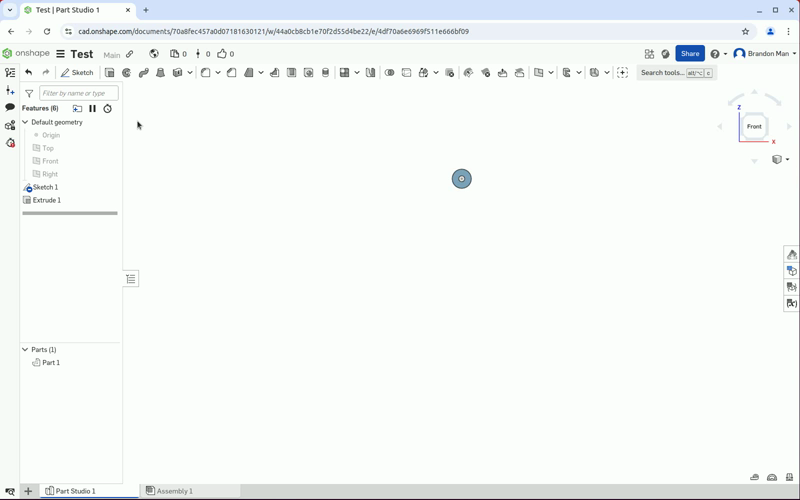
key(shift+h)
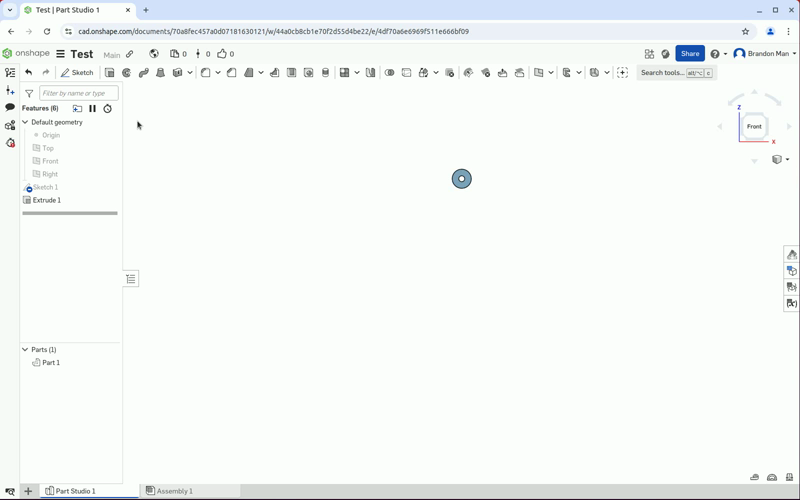
mouse_move(73, 189)
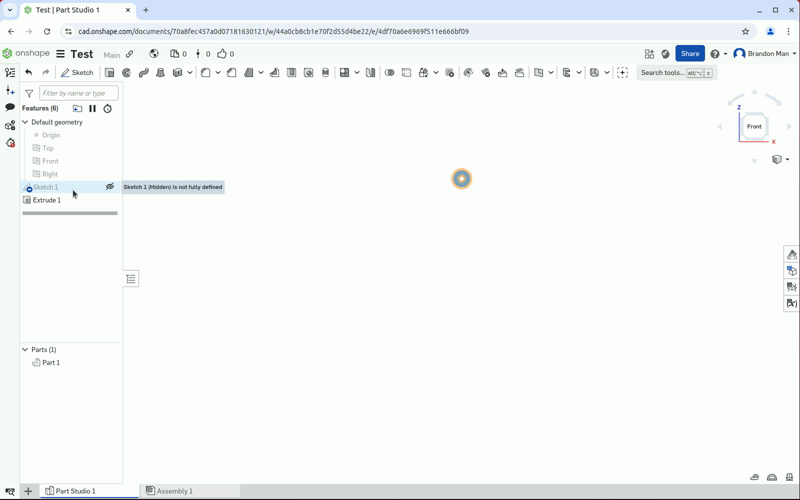
click(73, 189)
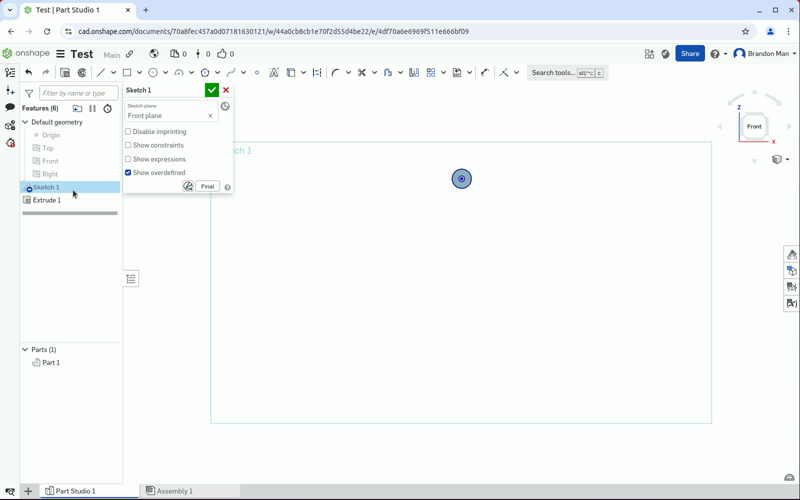
mouse_move(229, 92)
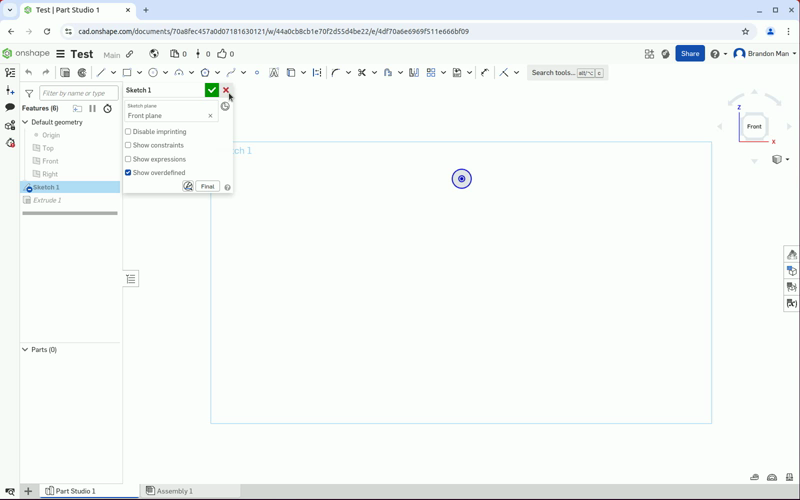
click(229, 92)
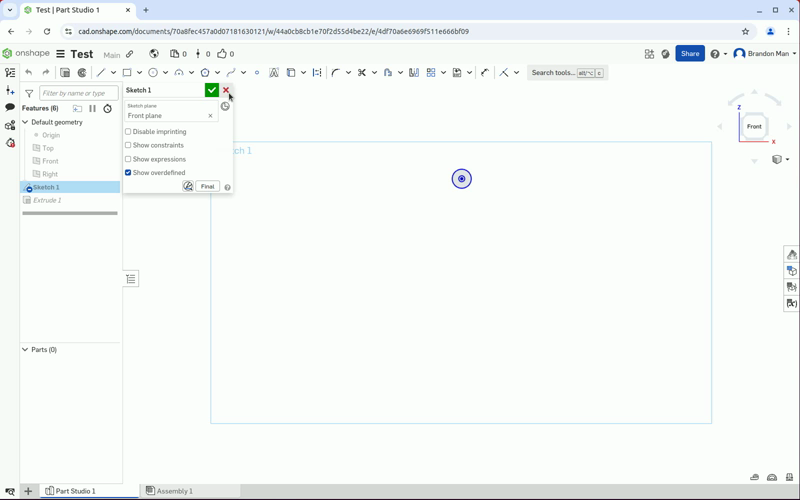
key(shift+s)
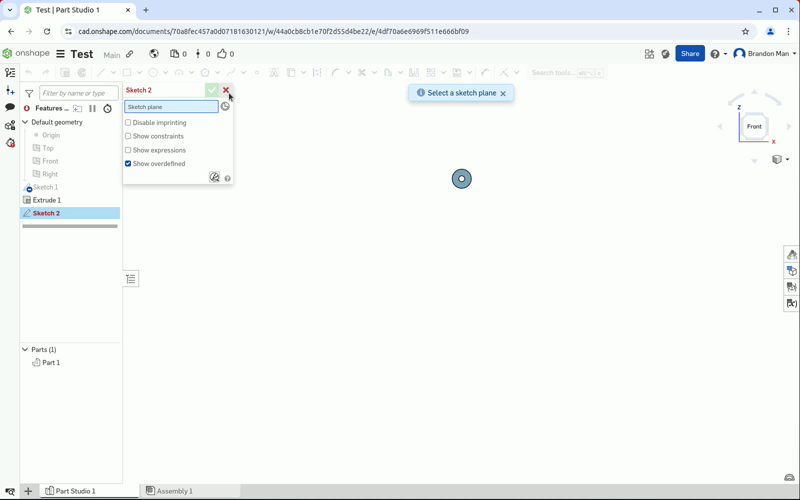
mouse_move(73, 163)
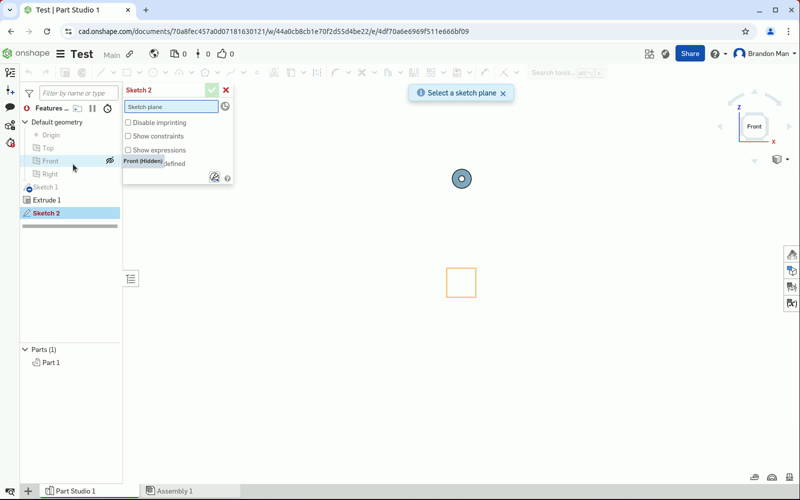
click(73, 163)
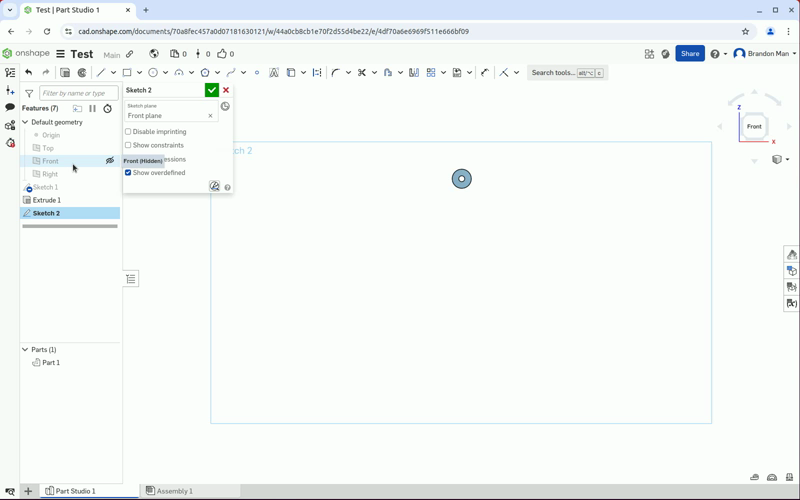
mouse_move(73, 352)
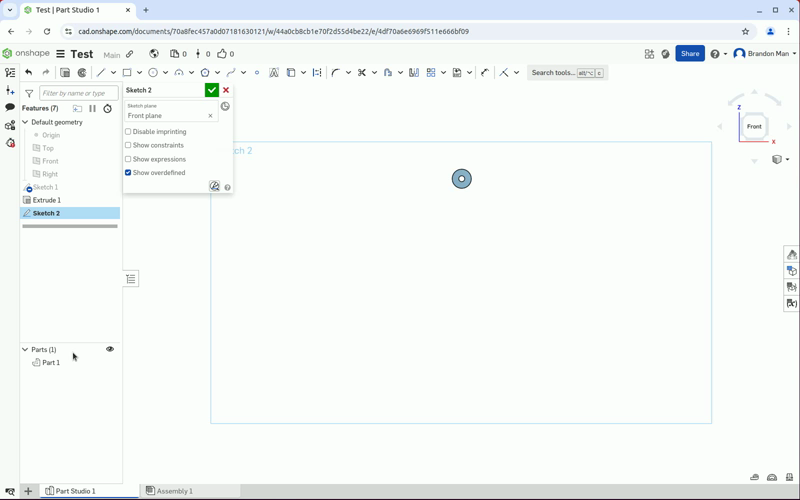
key(y)
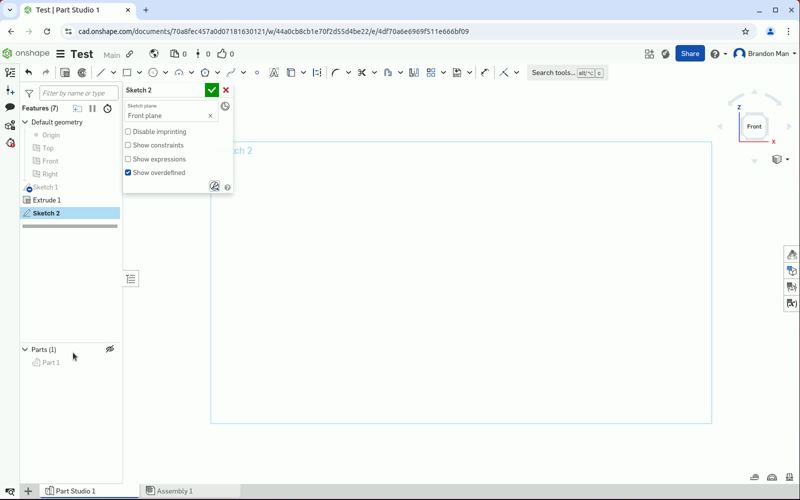
key(c)
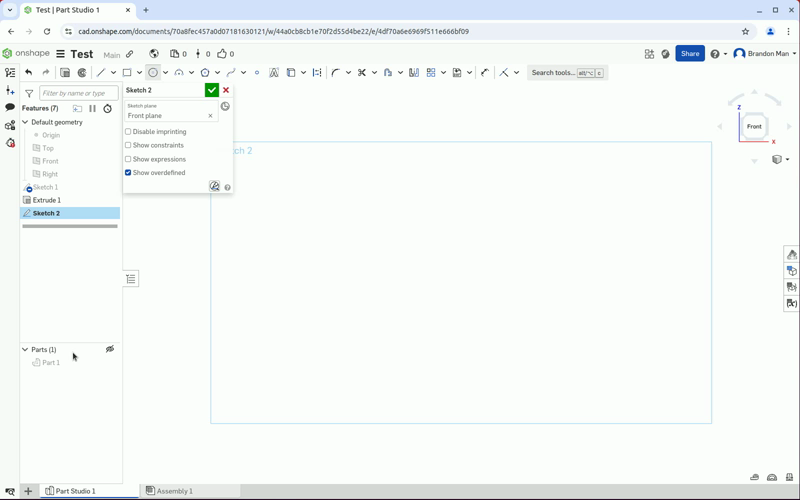
key_down(shift)
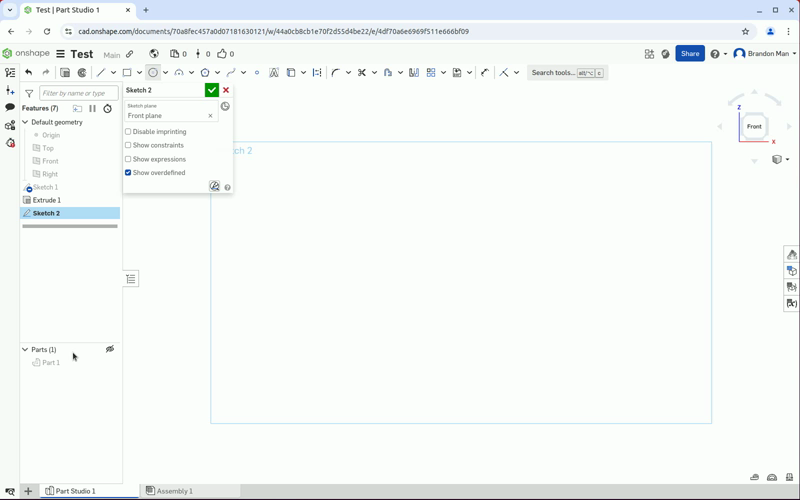
mouse_move(461, 282)
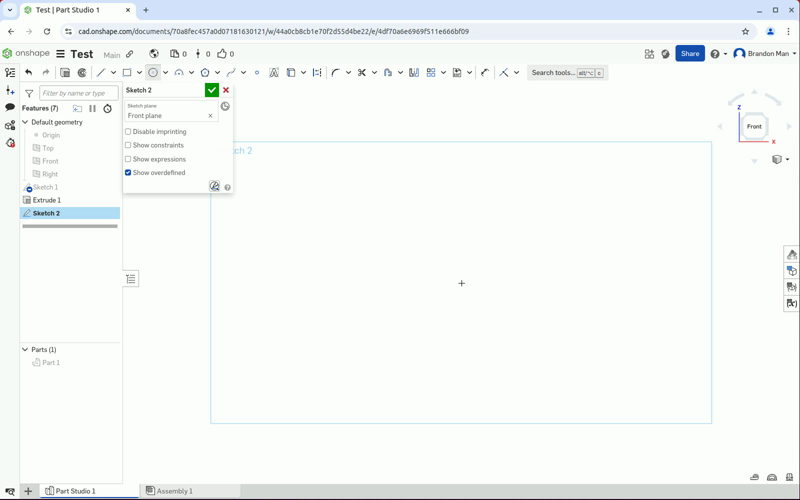
click(461, 282)
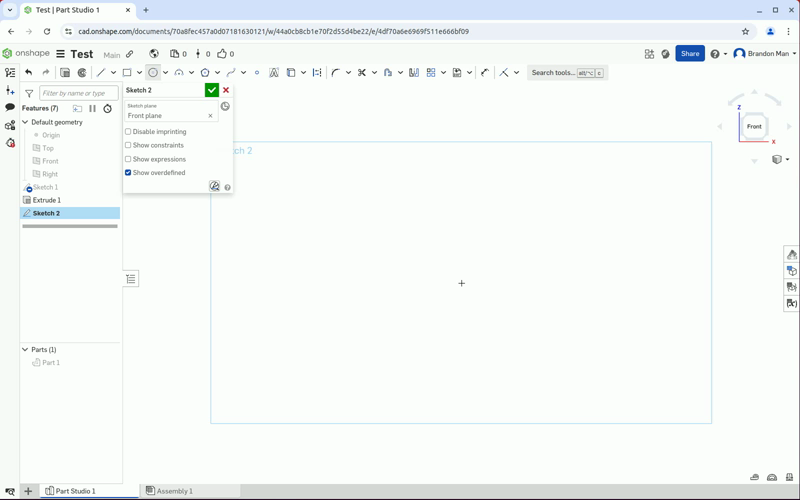
key_up(shift)
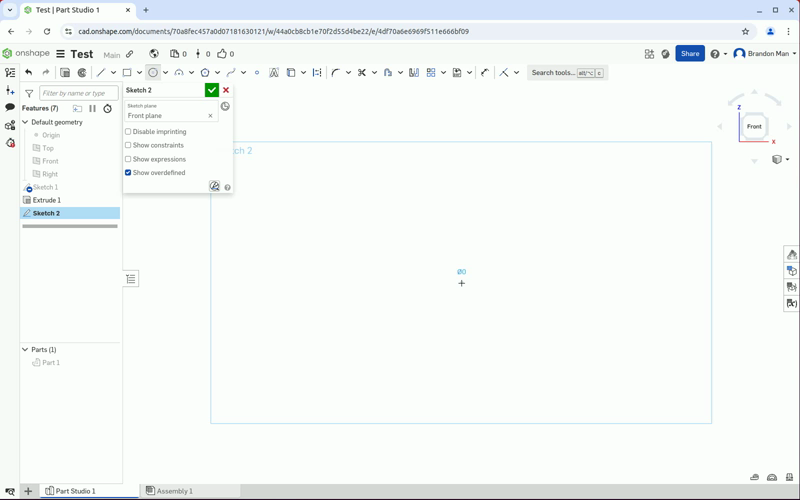
mouse_move(471, 282)
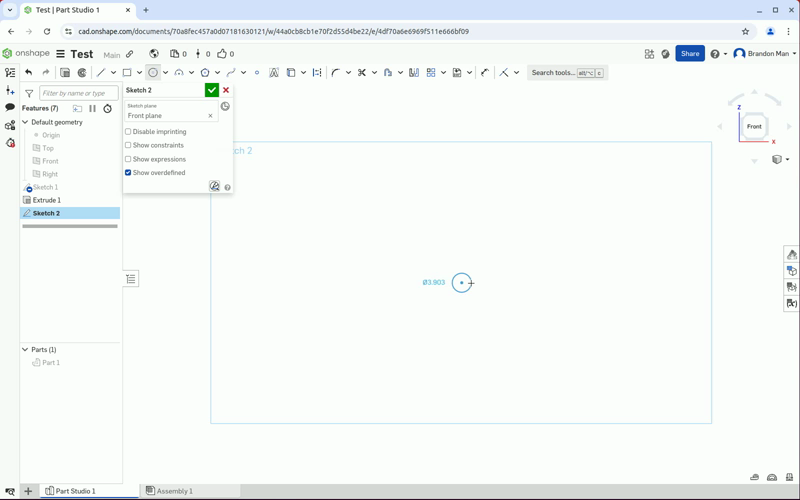
click(471, 282)
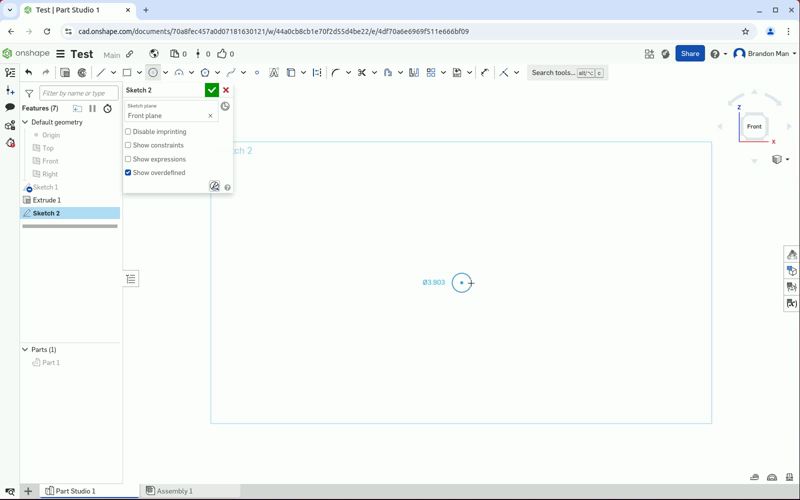
key(esc)
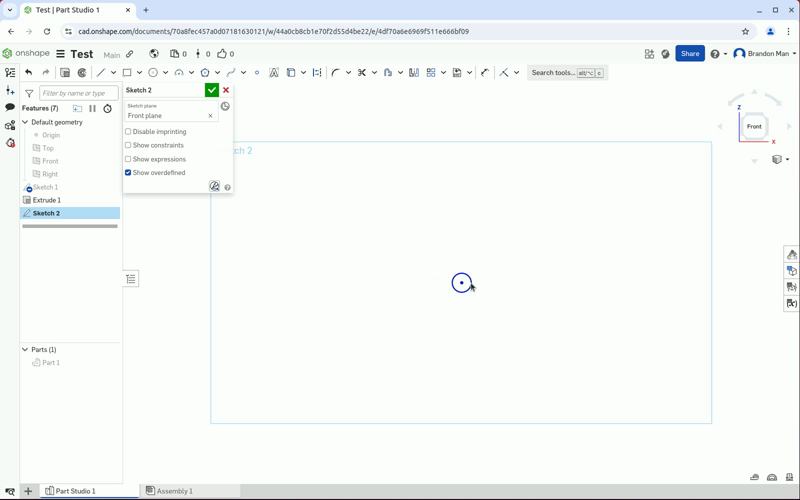
key(c)
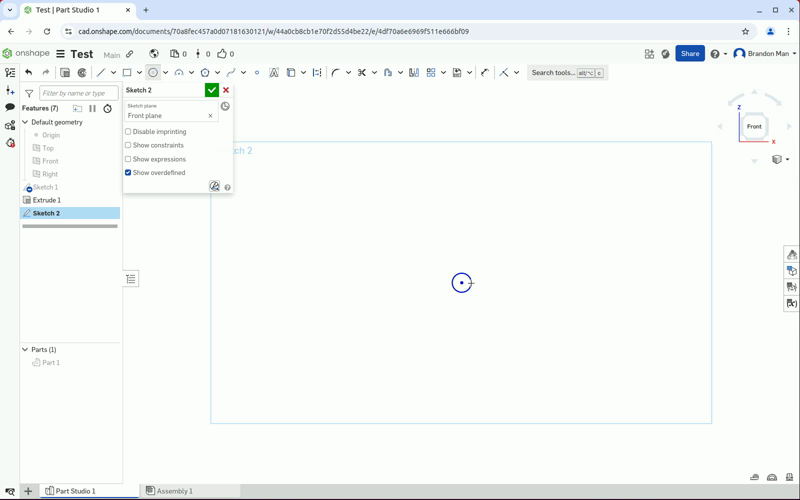
key_down(shift)
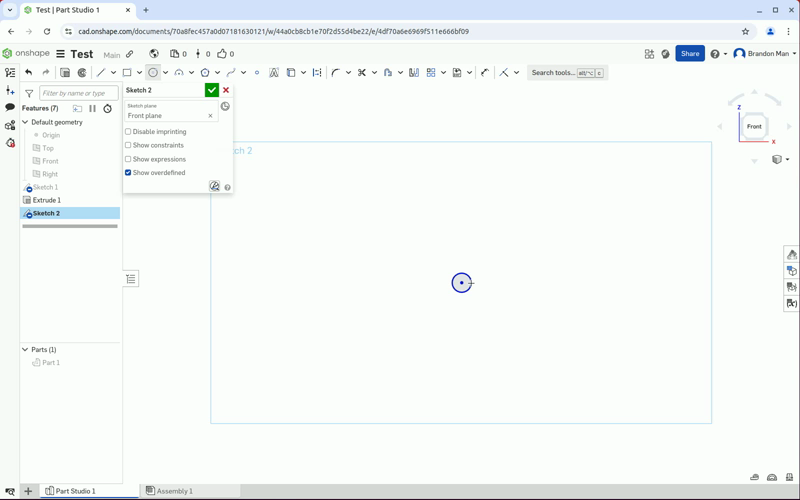
mouse_move(461, 282)
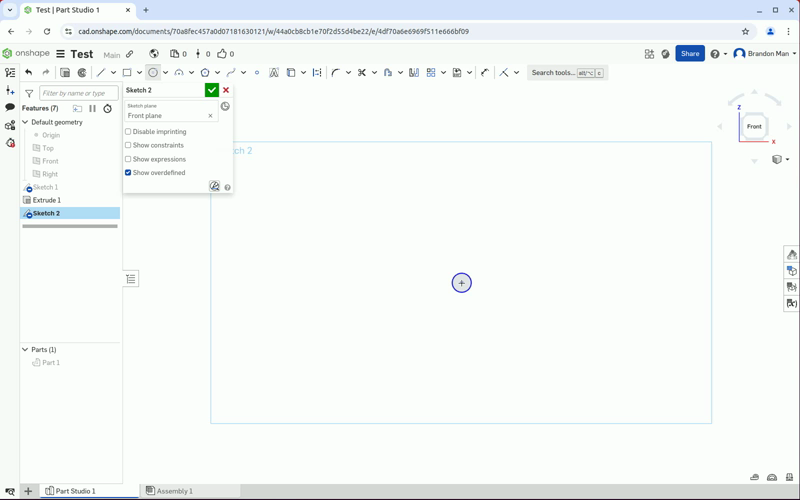
click(461, 282)
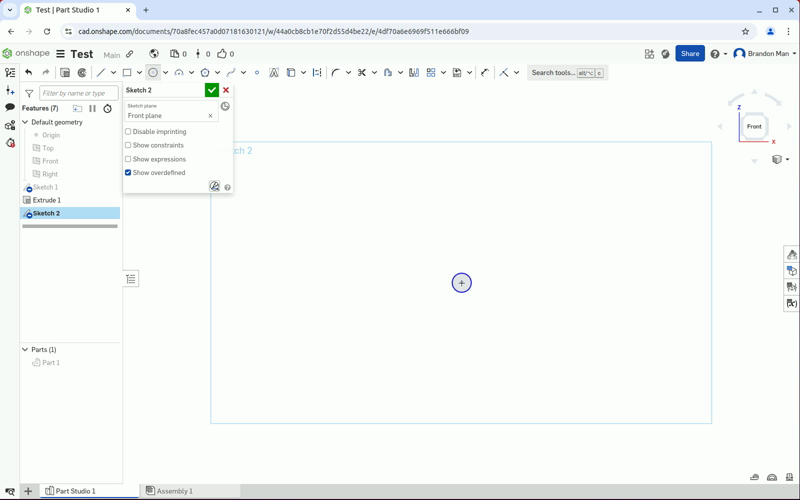
key_up(shift)
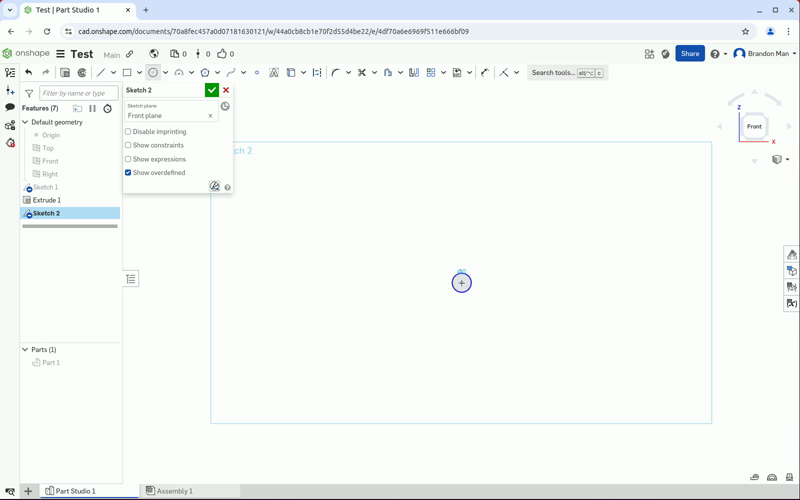
mouse_move(464, 282)
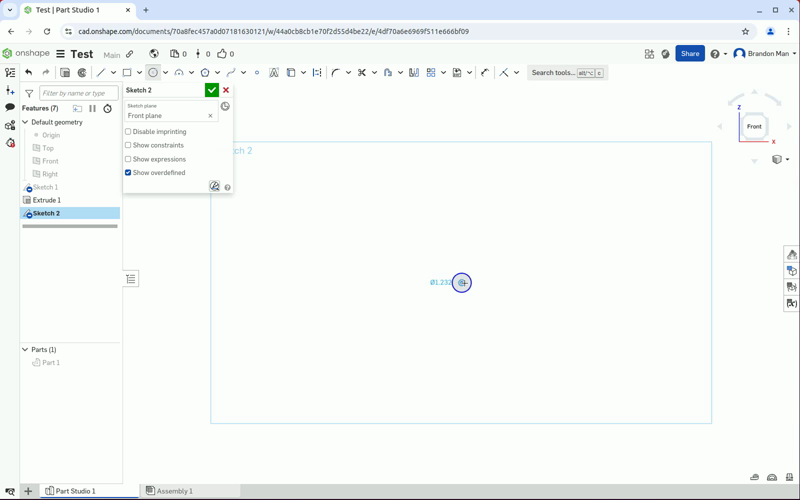
scroll(6)
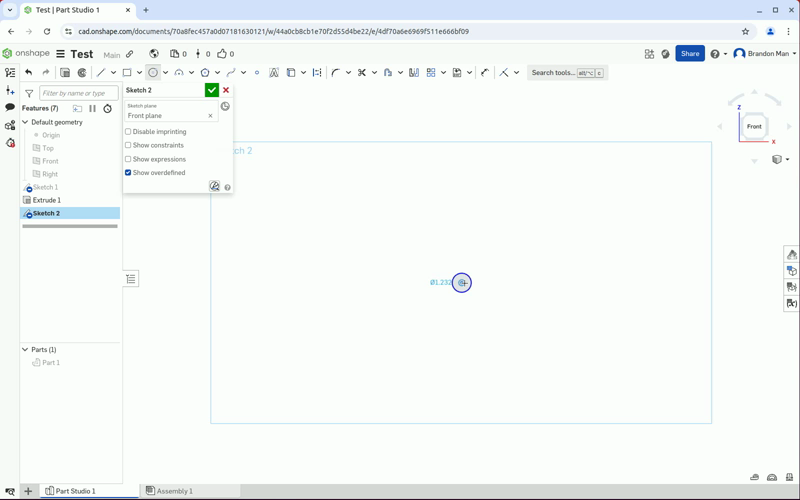
scroll(6)
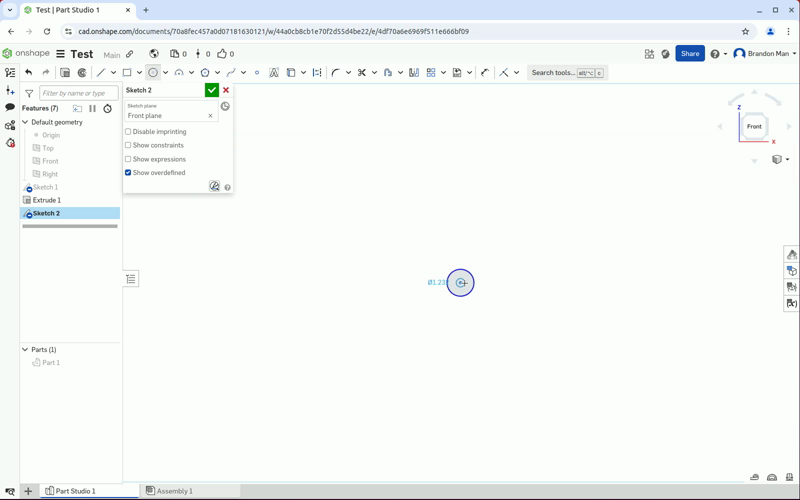
scroll(6)
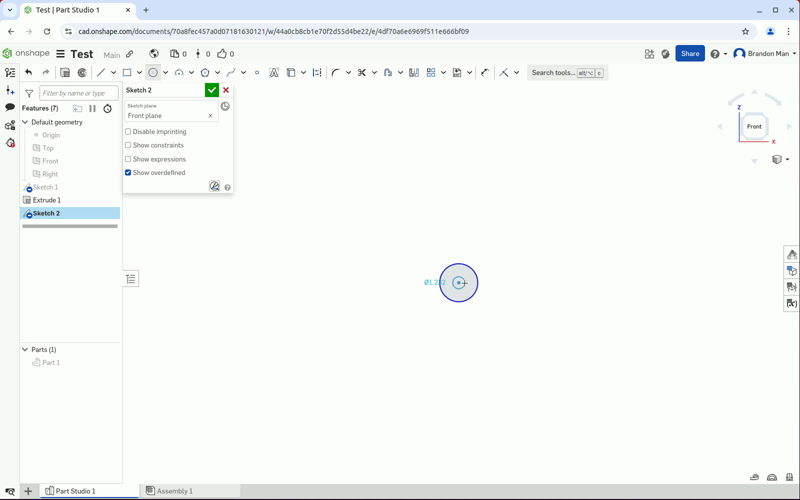
scroll(6)
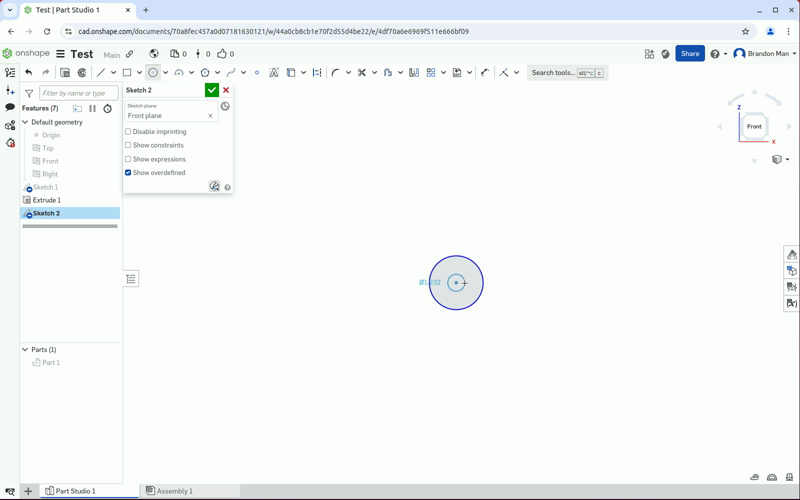
scroll(6)
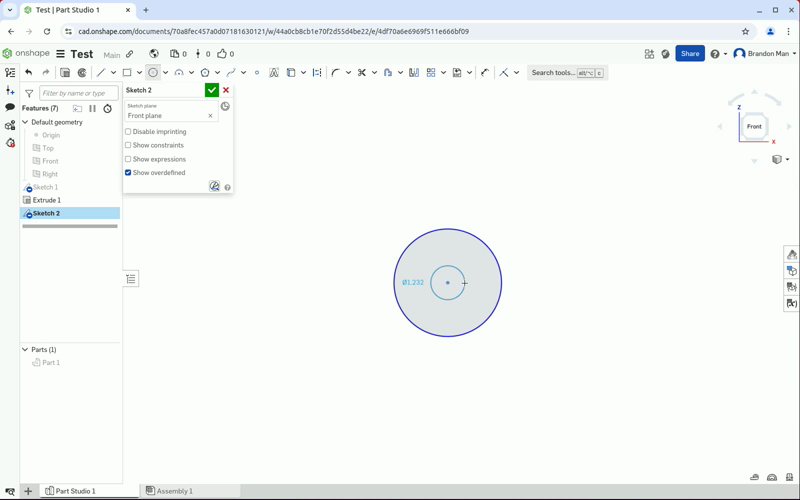
scroll(6)
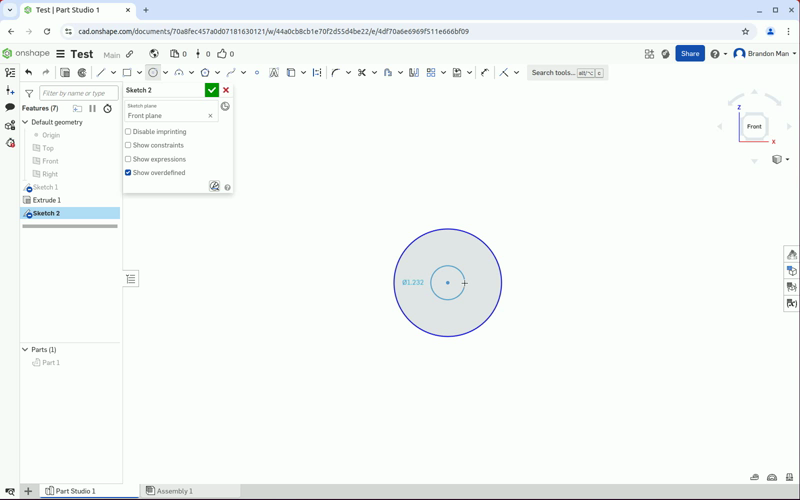
scroll(6)
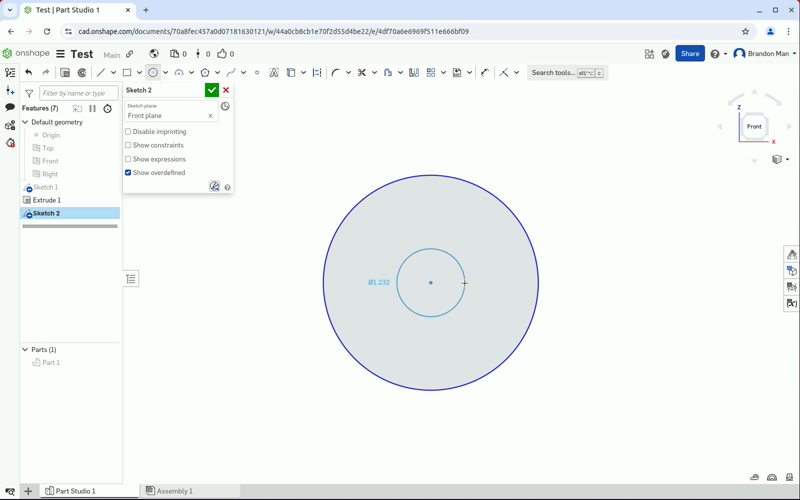
click(464, 282)
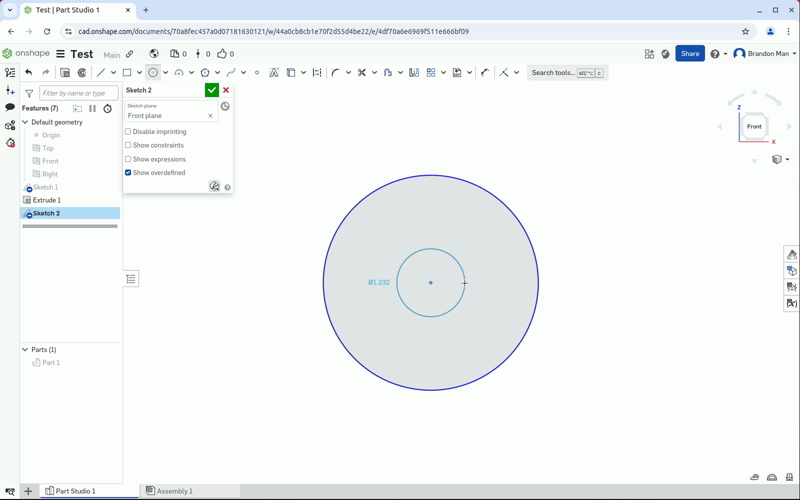
scroll(-6)
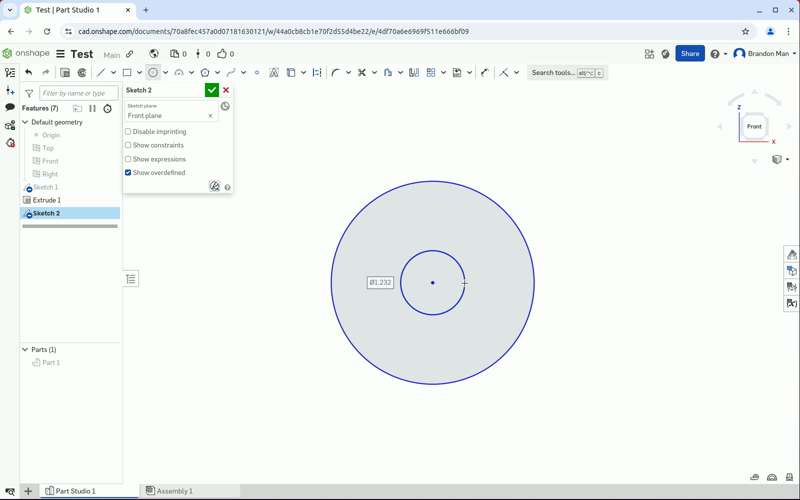
scroll(-6)
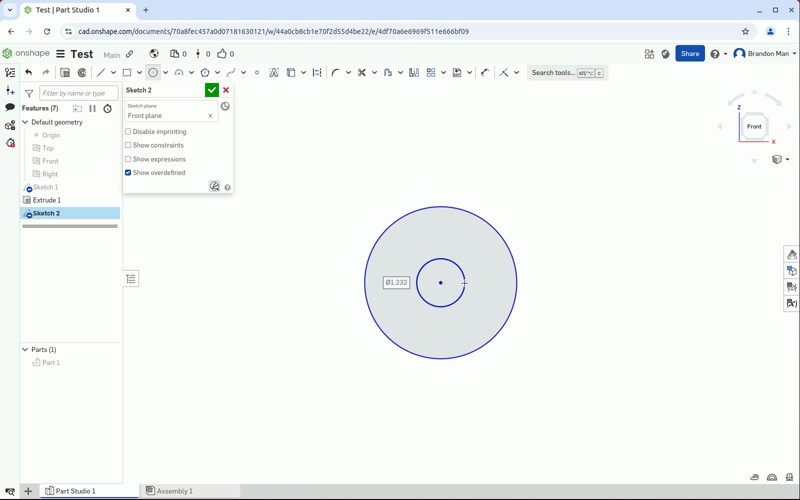
scroll(-6)
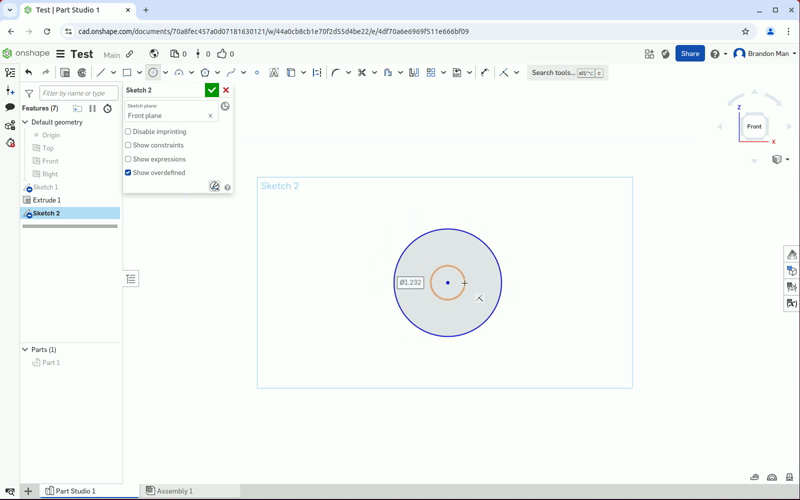
scroll(-6)
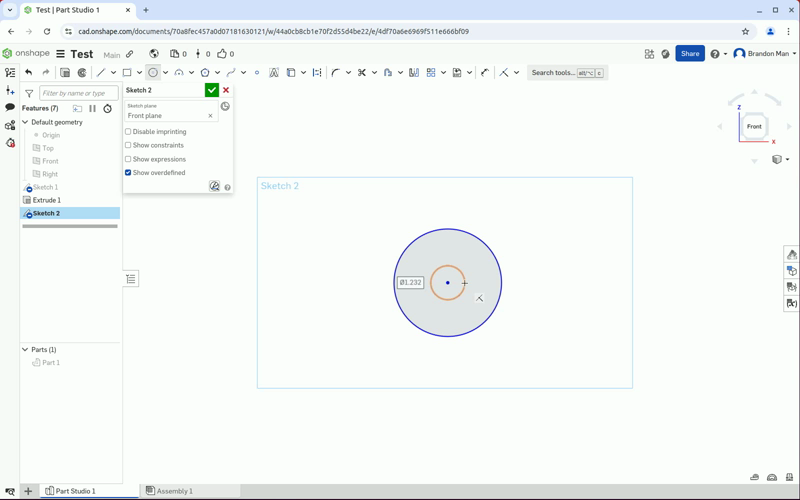
scroll(-6)
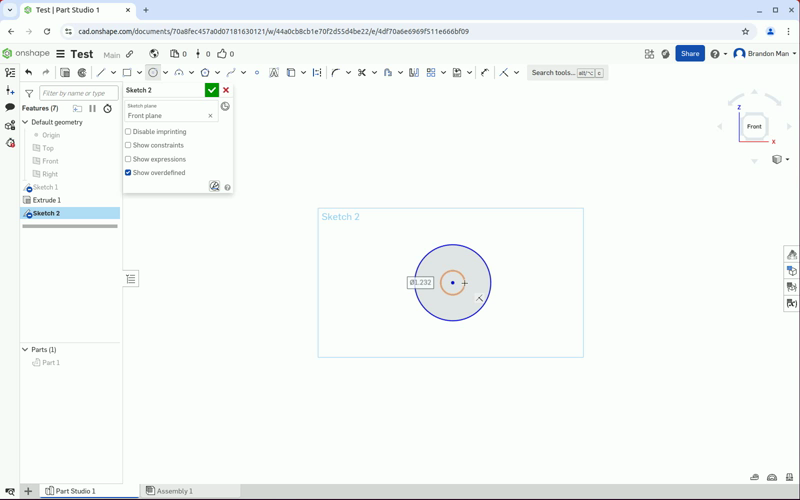
scroll(-6)
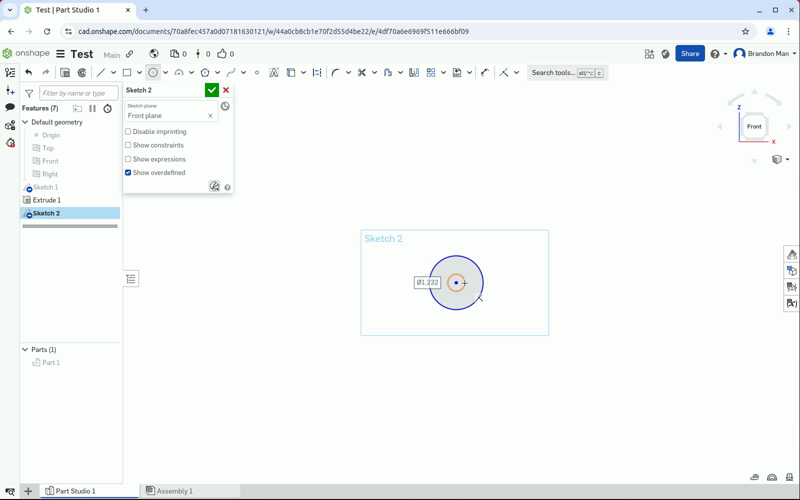
scroll(-6)
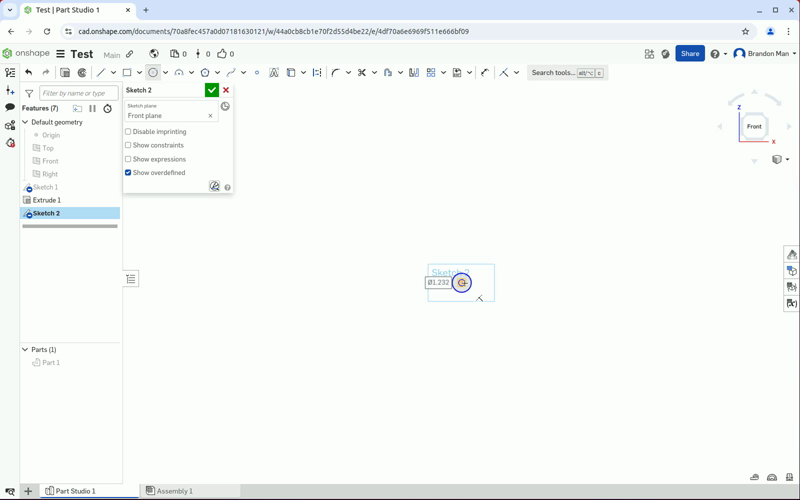
key(esc)
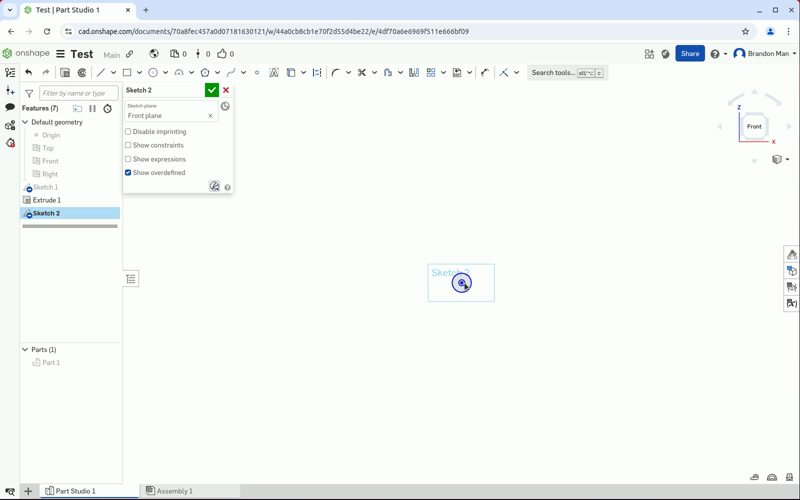
mouse_move(455, 277)
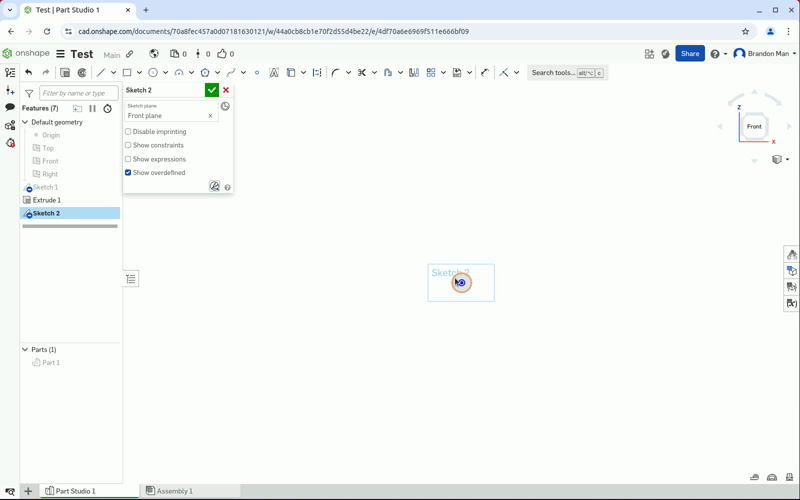
scroll(6)
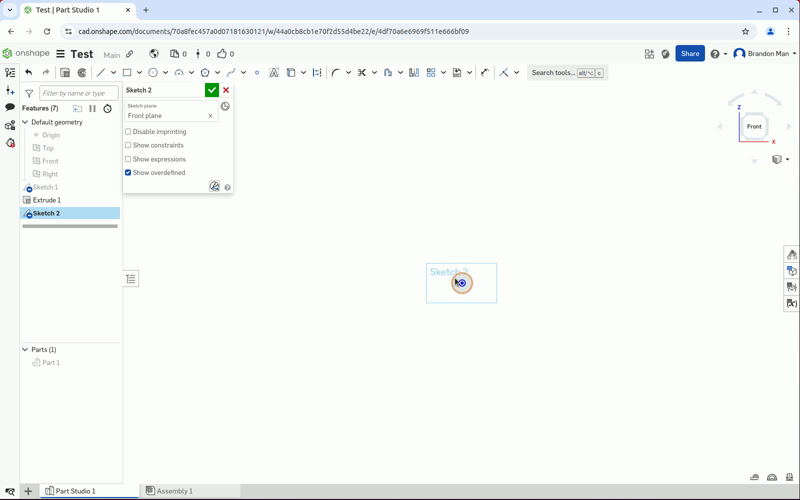
scroll(6)
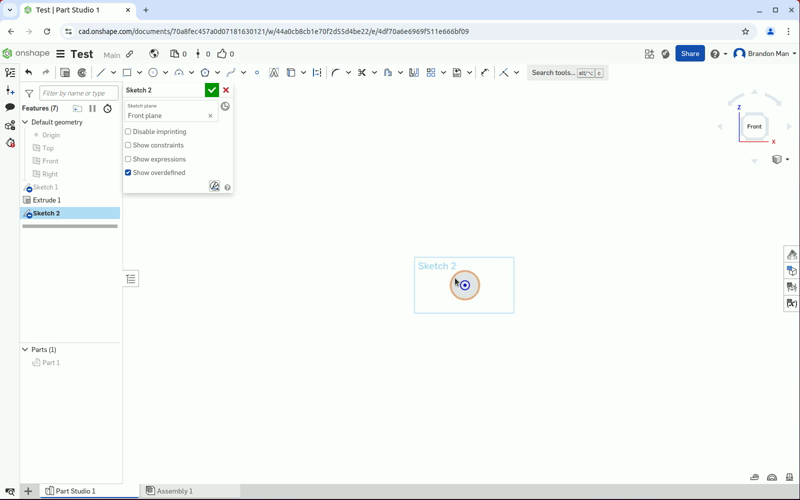
scroll(6)
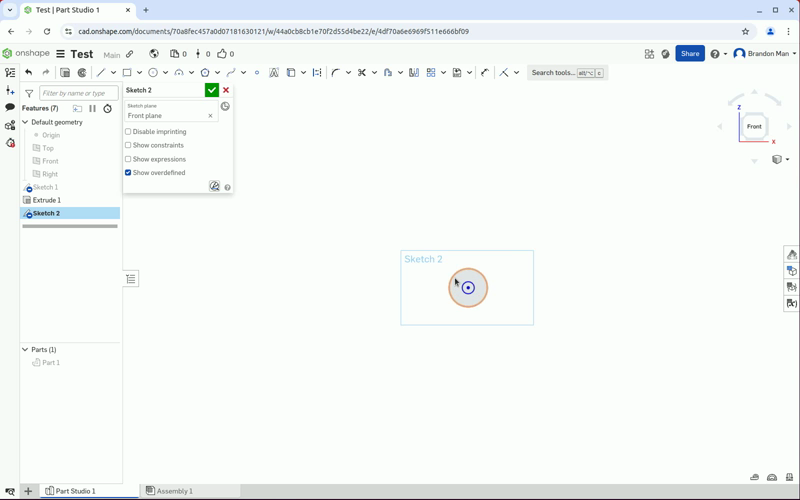
scroll(6)
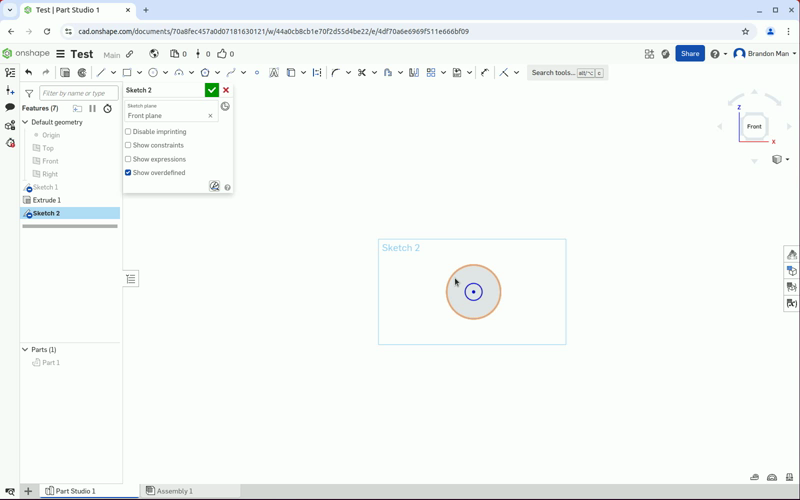
scroll(6)
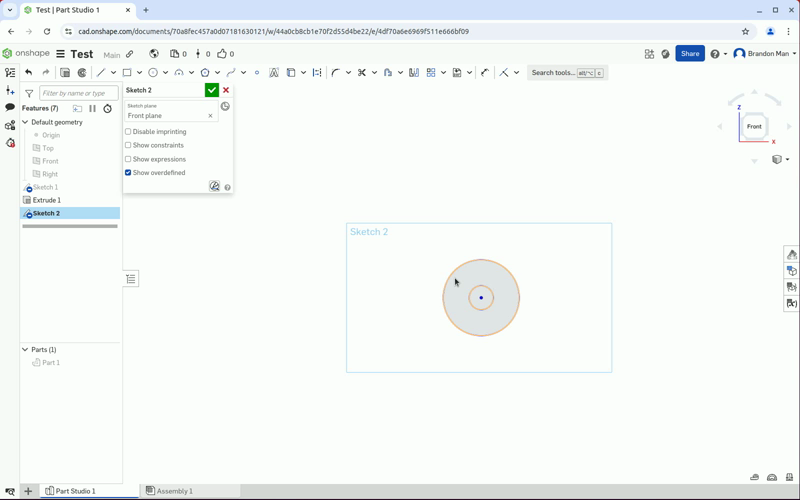
scroll(6)
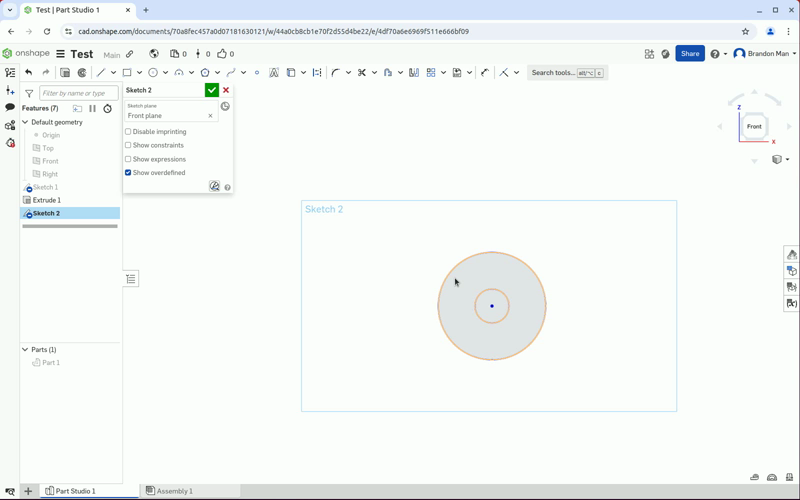
scroll(6)
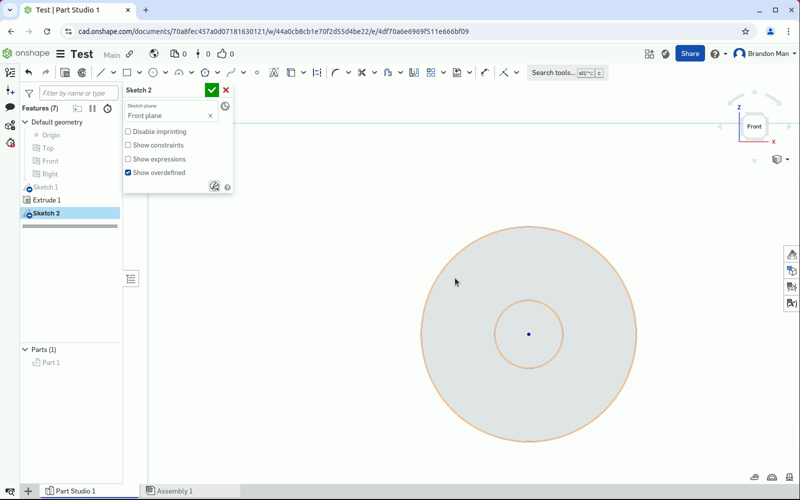
click(455, 277)
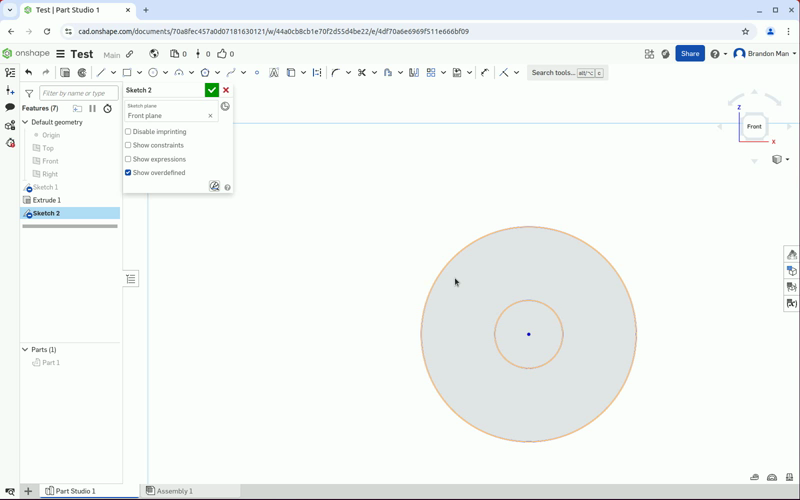
scroll(-6)
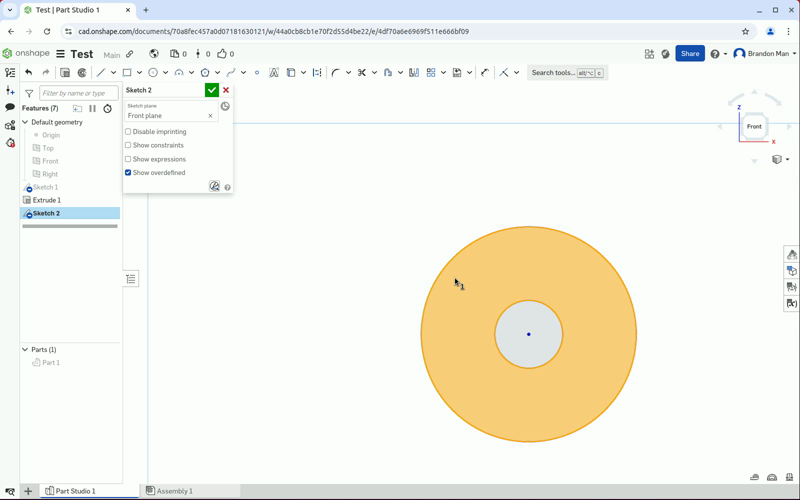
scroll(-6)
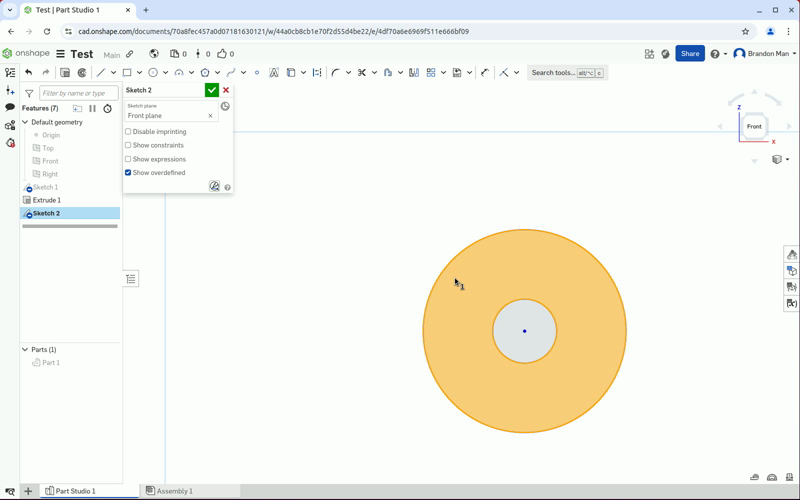
scroll(-6)
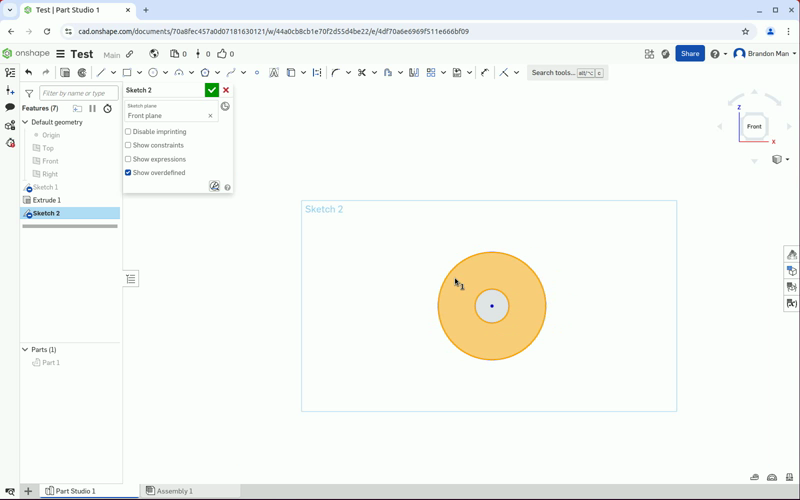
scroll(-6)
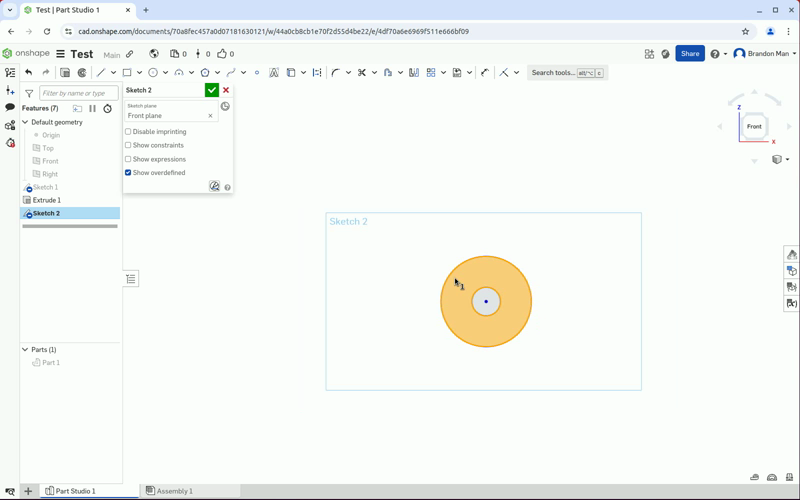
scroll(-6)
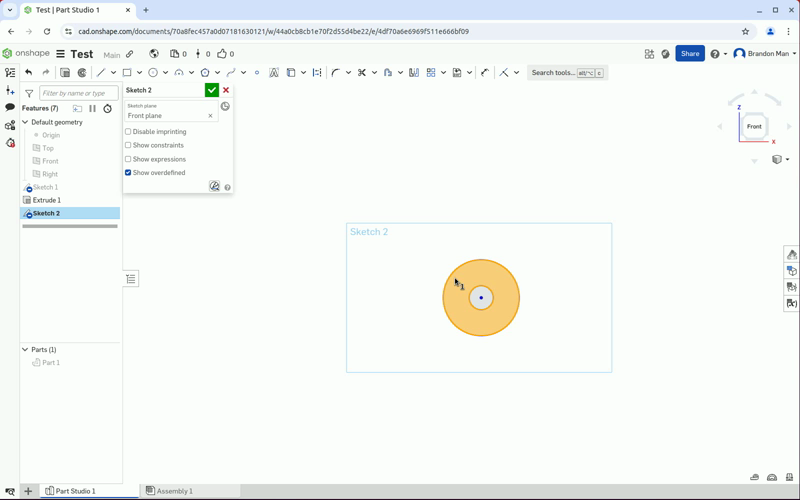
scroll(-6)
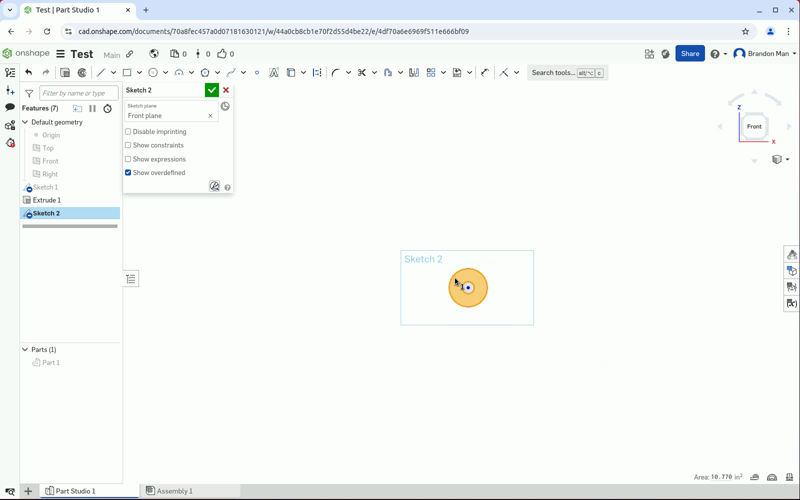
scroll(-6)
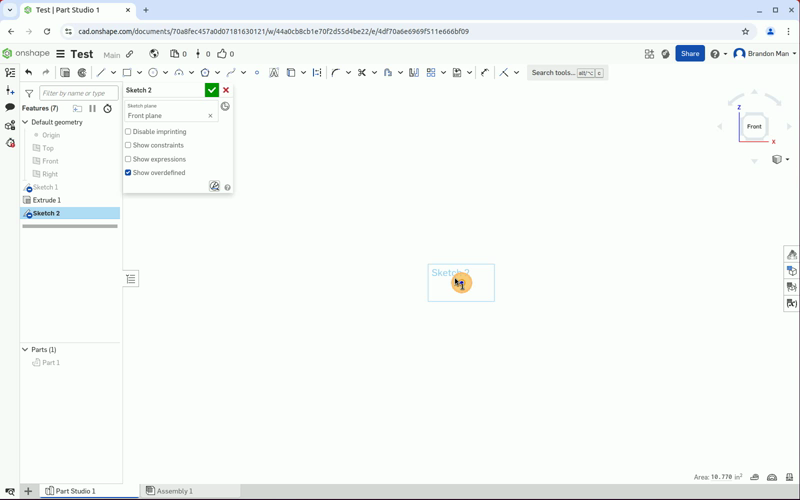
mouse_move(73, 352)
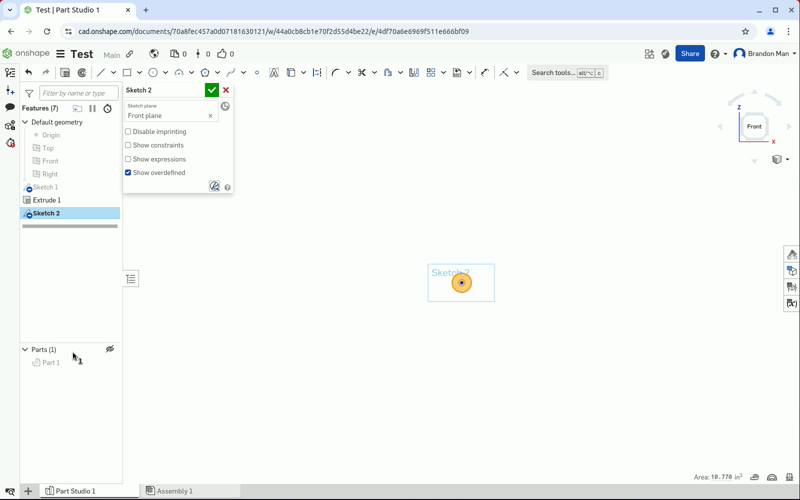
key(shift+y)
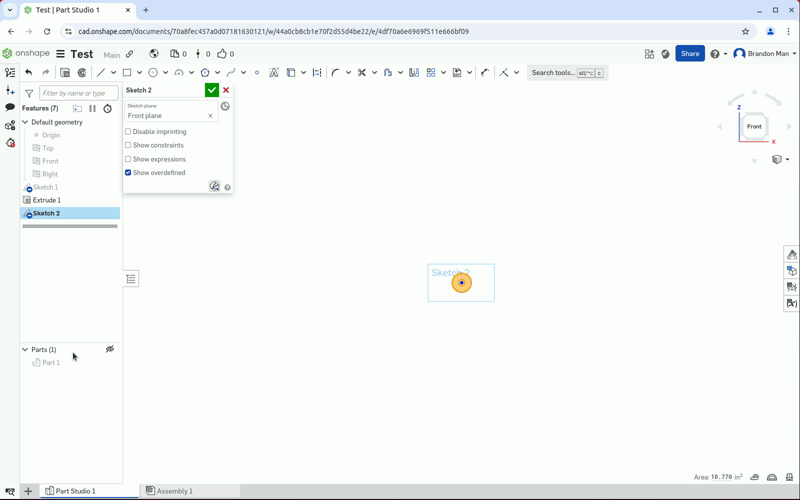
key(shift+e)
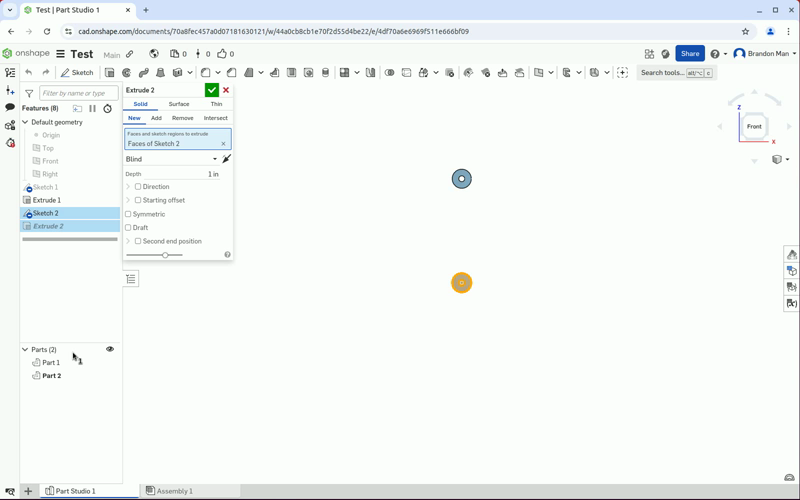
mouse_move(143, 106)
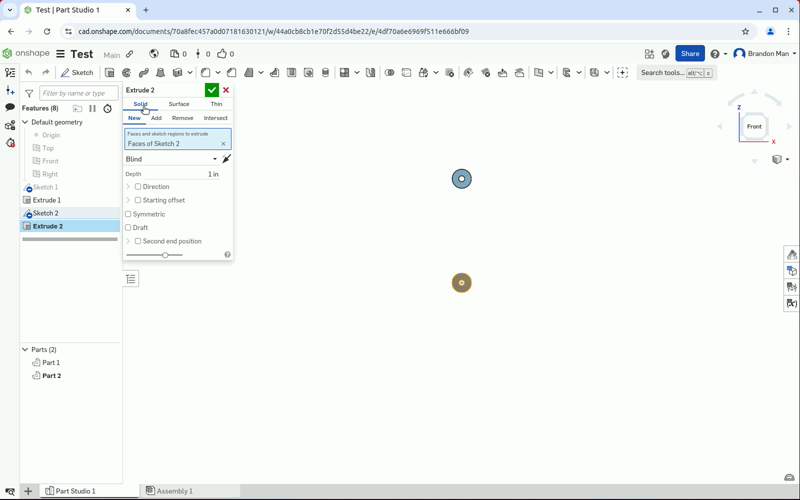
click(143, 106)
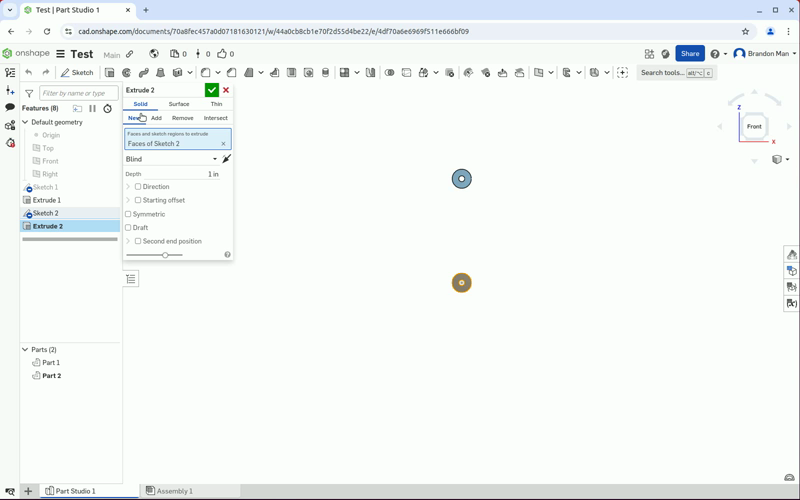
mouse_move(137, 120)
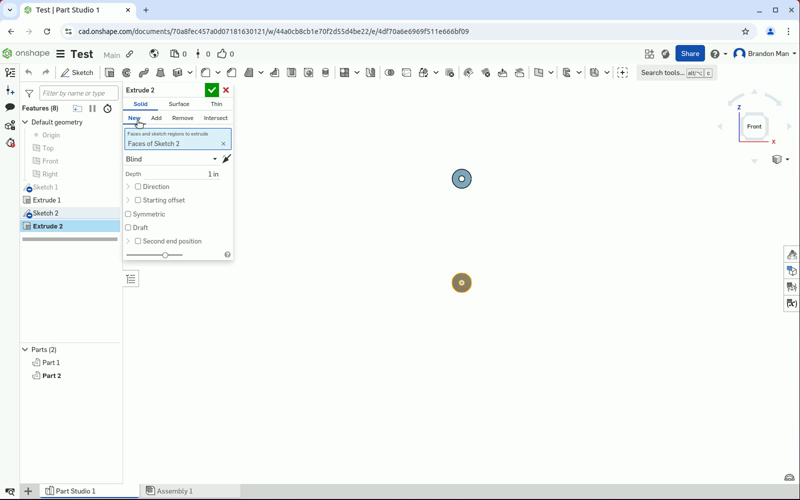
click(137, 120)
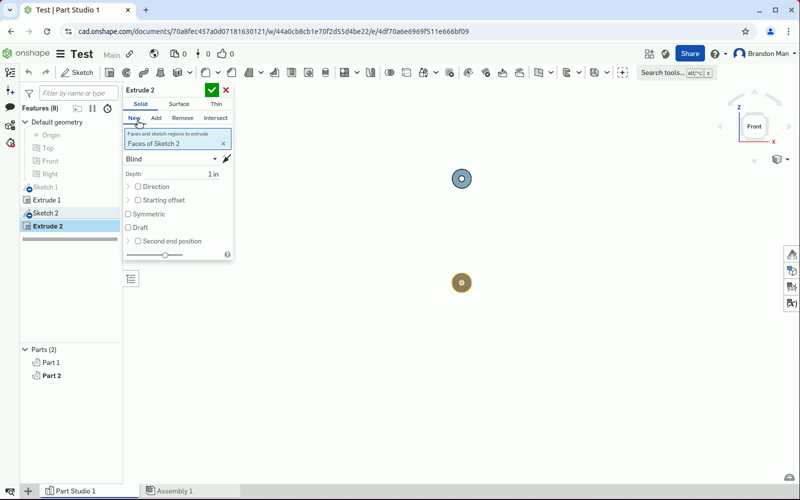
key(tab, 4)
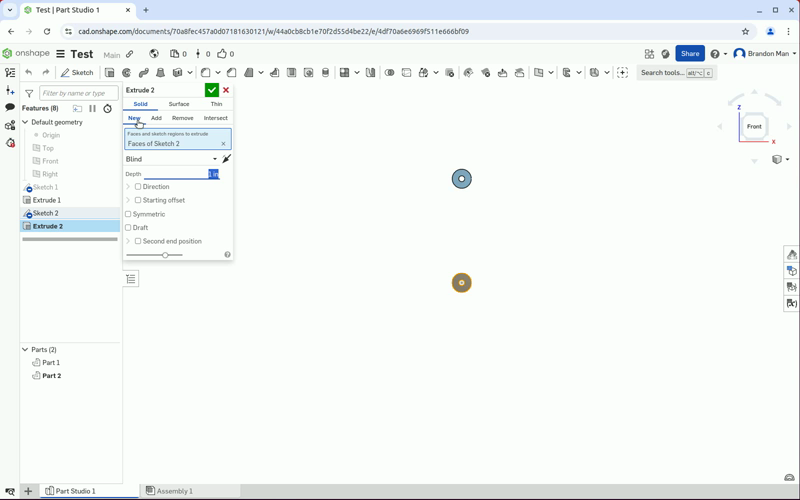
text(0.481)
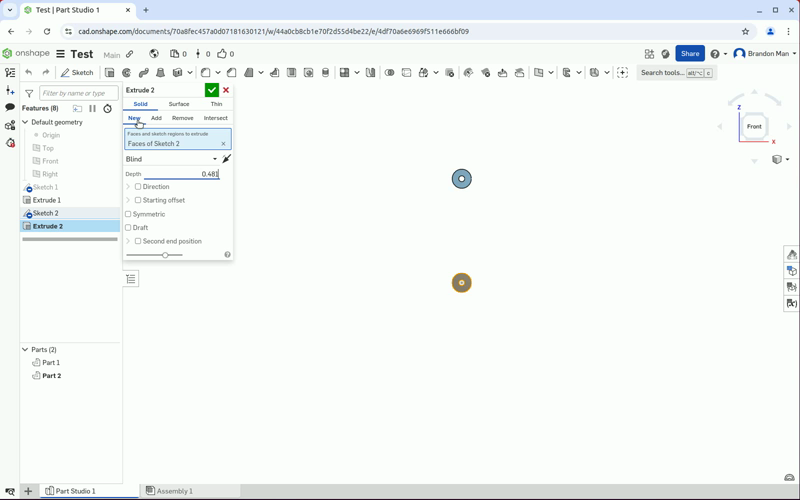
key(enter)
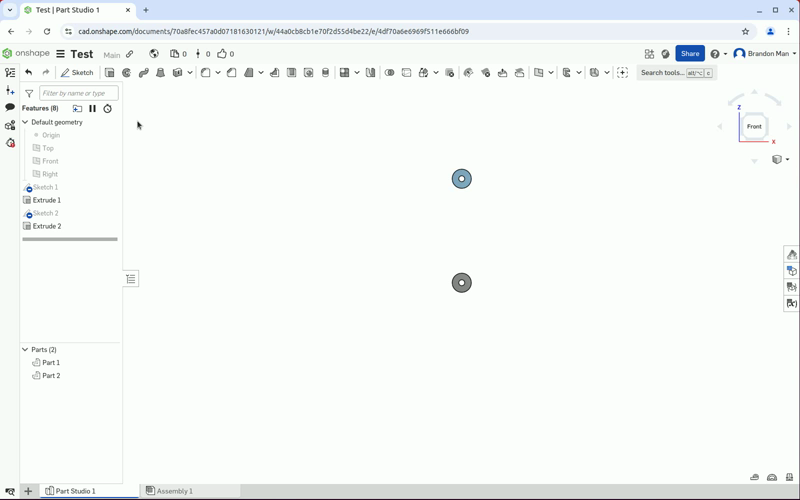
key(shift+h)
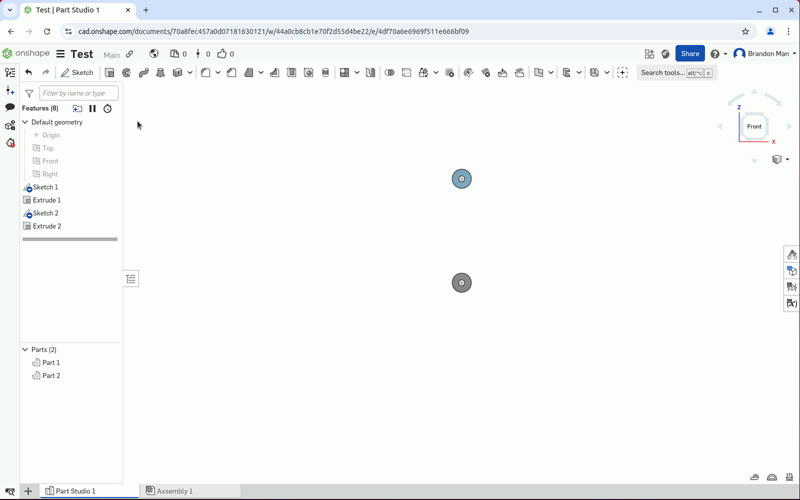
key(shift+h)
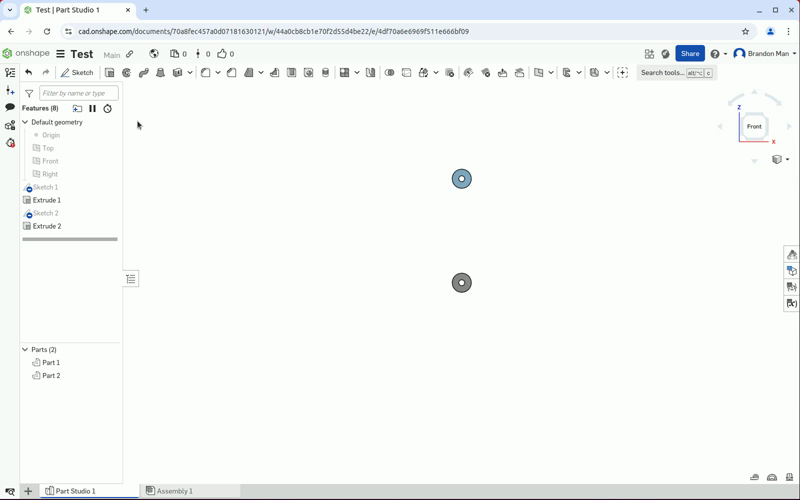
mouse_move(73, 189)
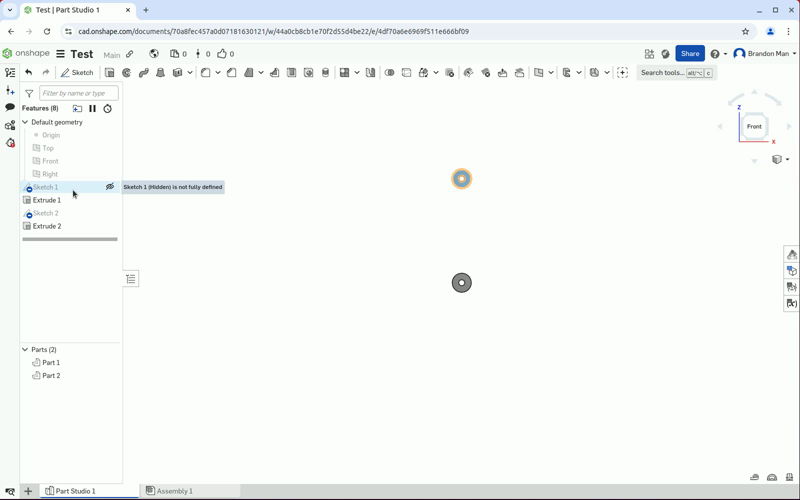
click(73, 189)
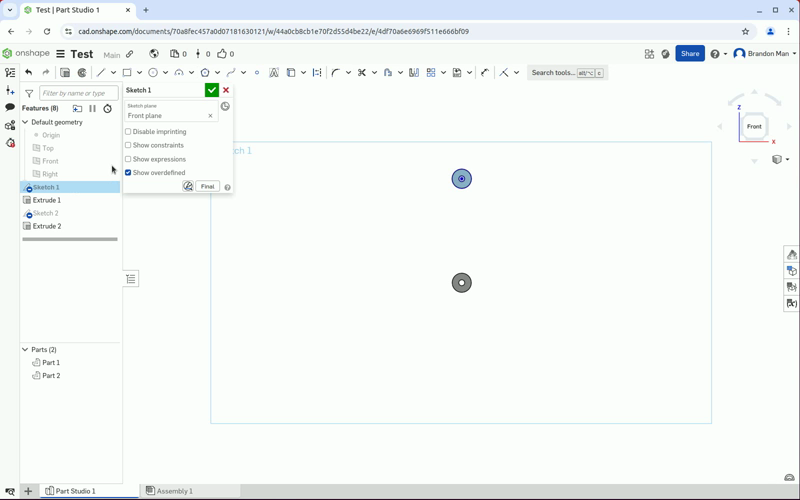
mouse_move(229, 92)
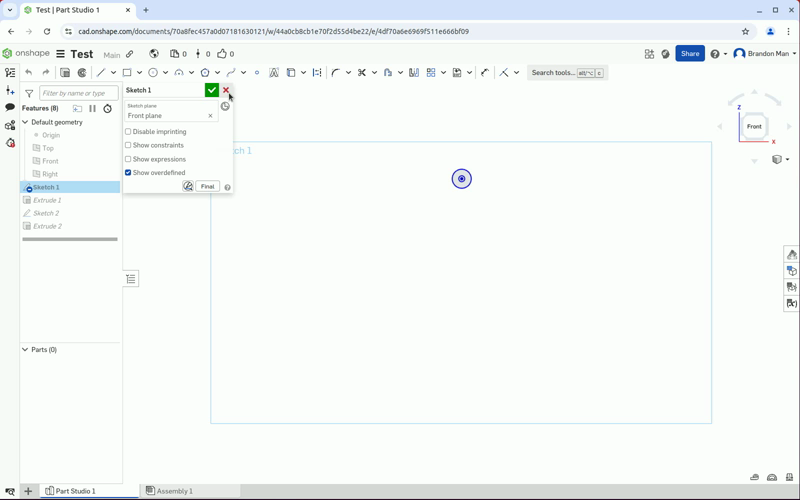
click(229, 92)
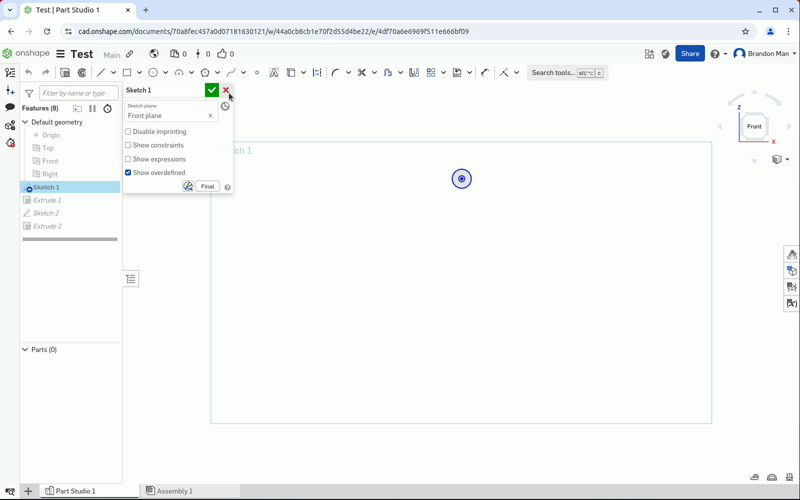
key(shift+s)
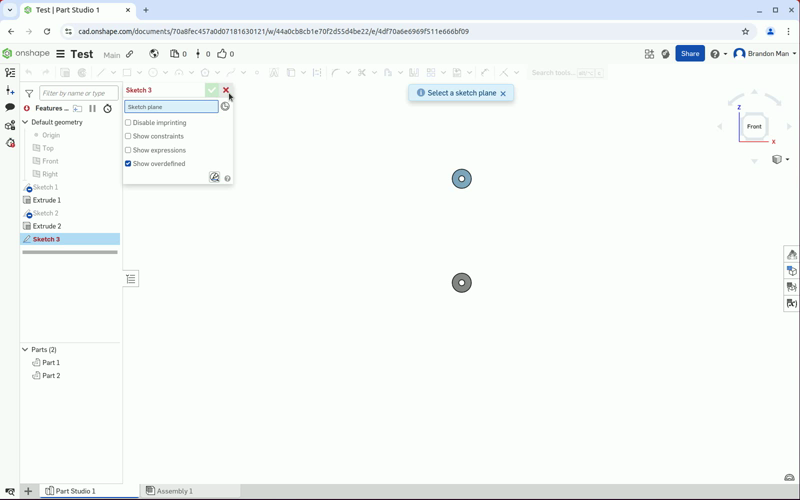
mouse_move(73, 163)
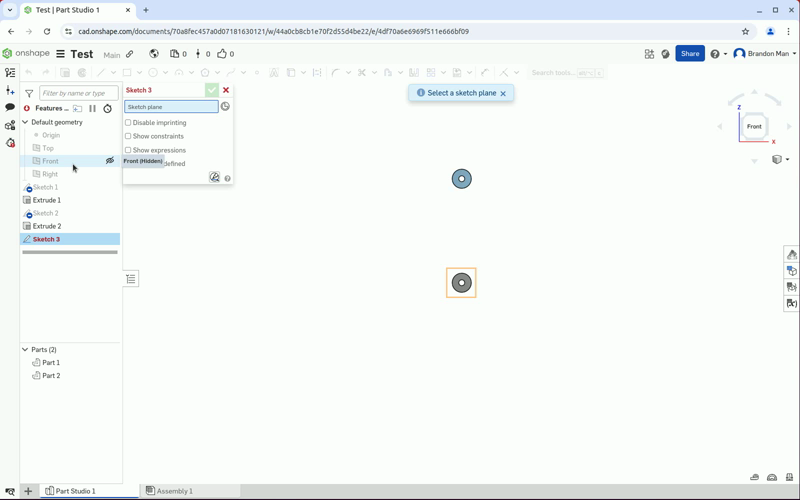
click(73, 163)
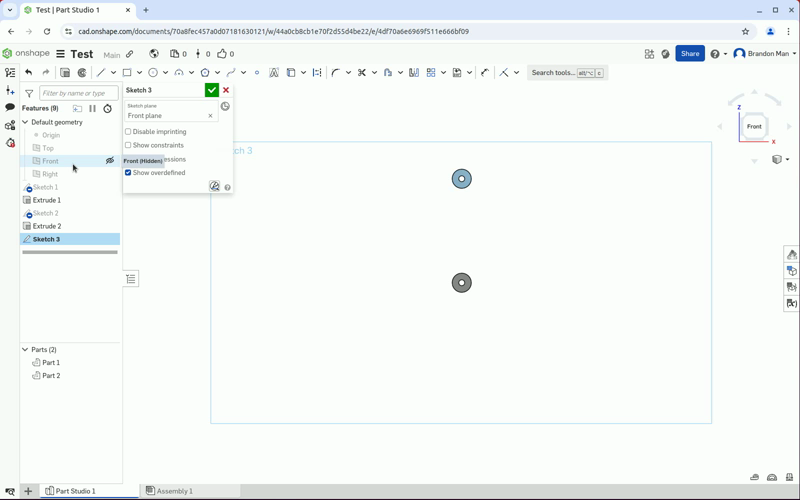
mouse_move(73, 352)
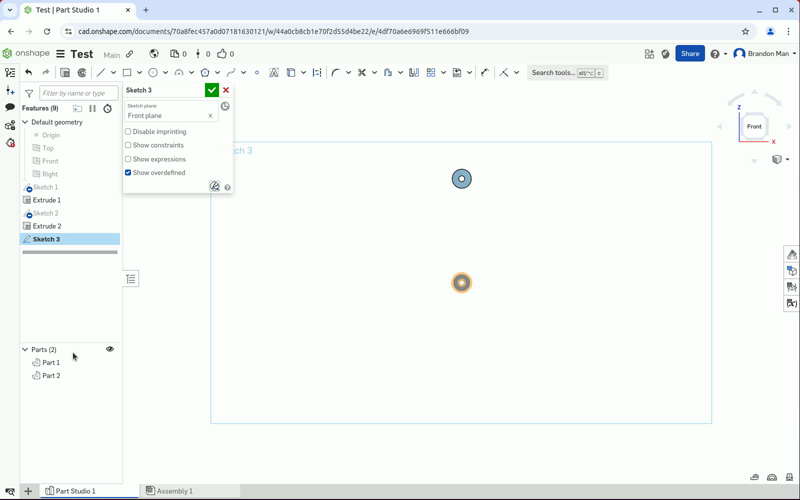
key(y)
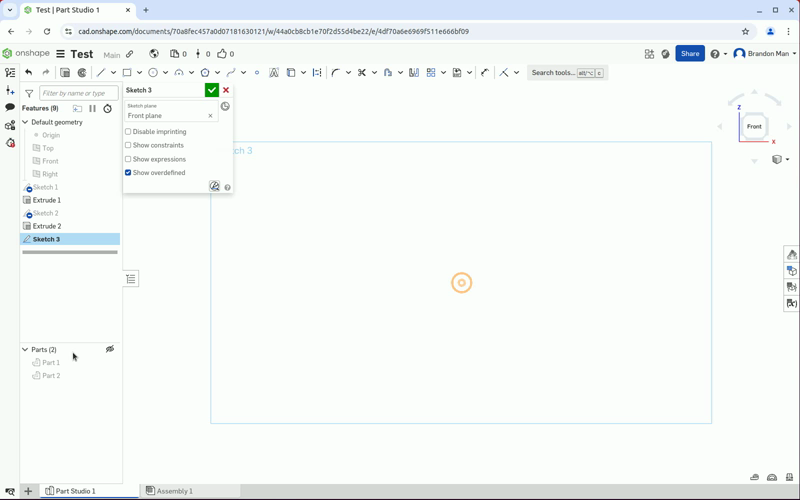
key(c)
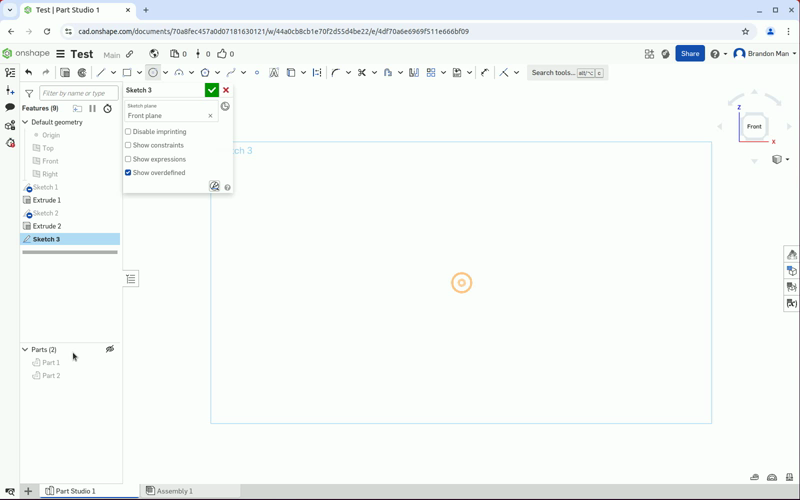
key_down(shift)
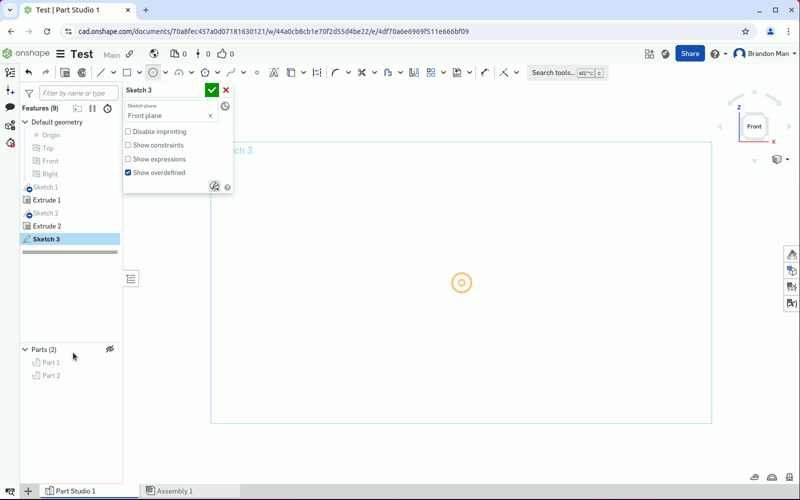
mouse_move(501, 282)
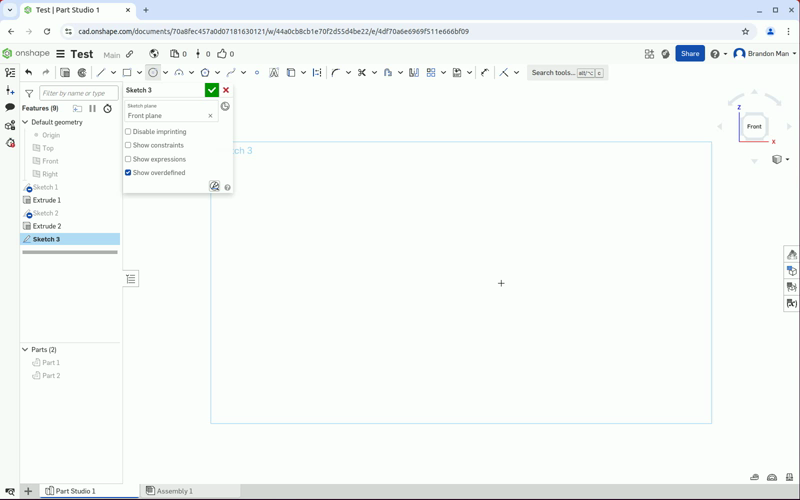
click(501, 282)
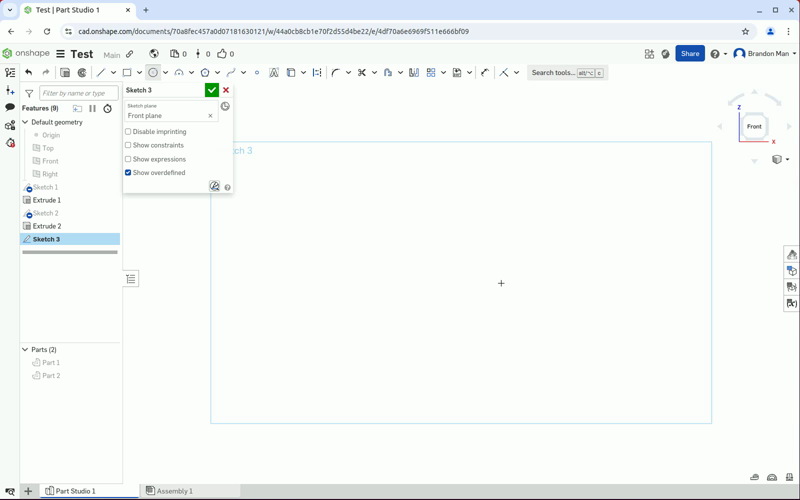
key_up(shift)
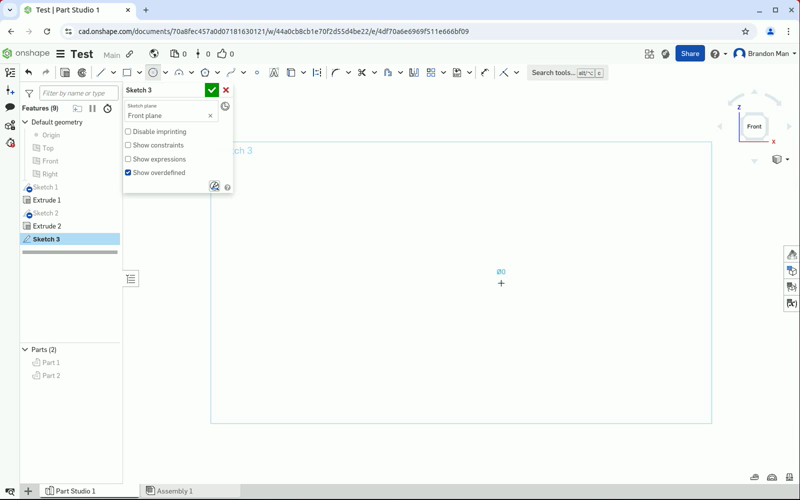
mouse_move(508, 282)
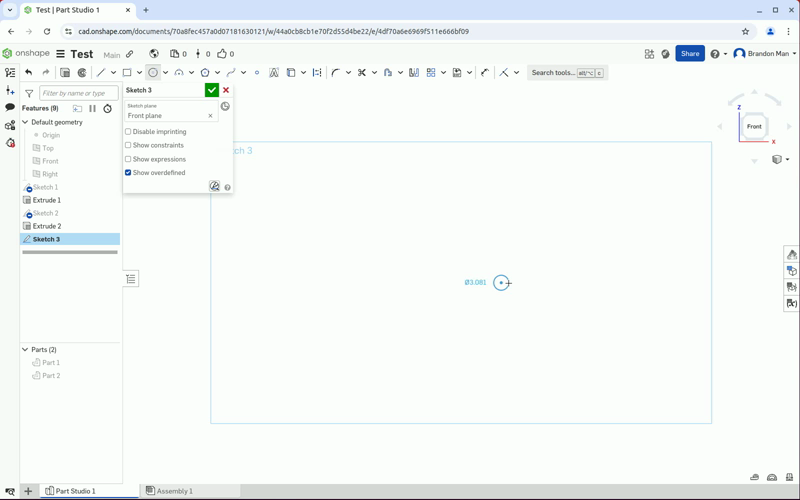
click(508, 282)
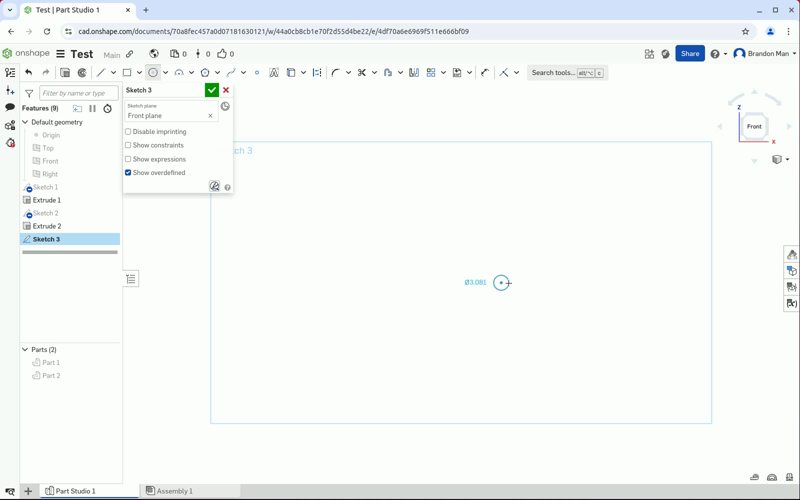
key(esc)
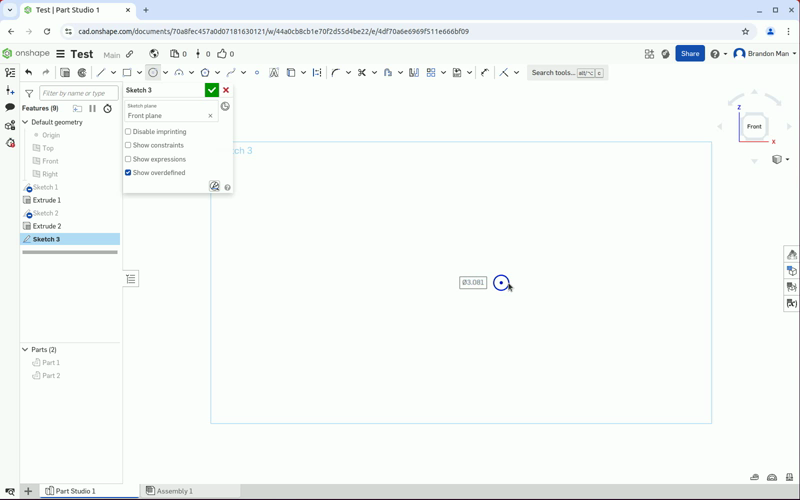
key(c)
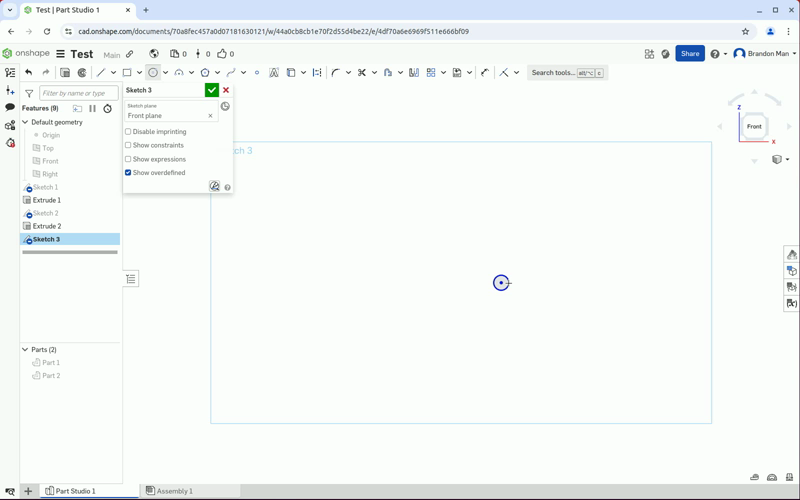
key_down(shift)
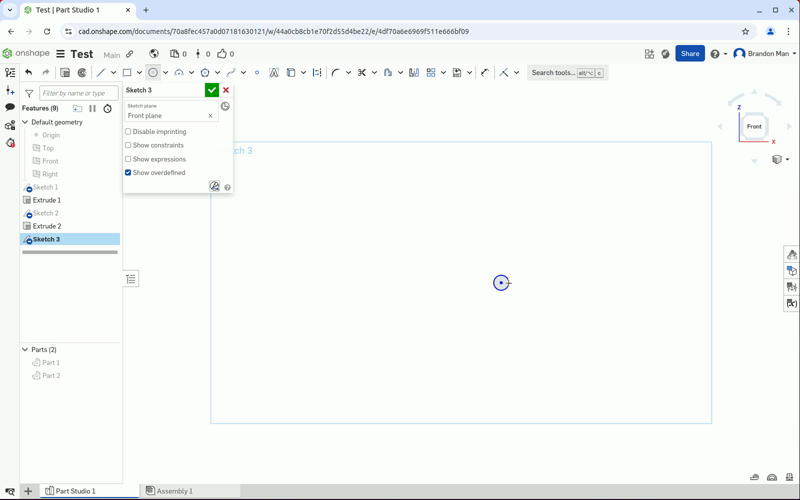
mouse_move(501, 282)
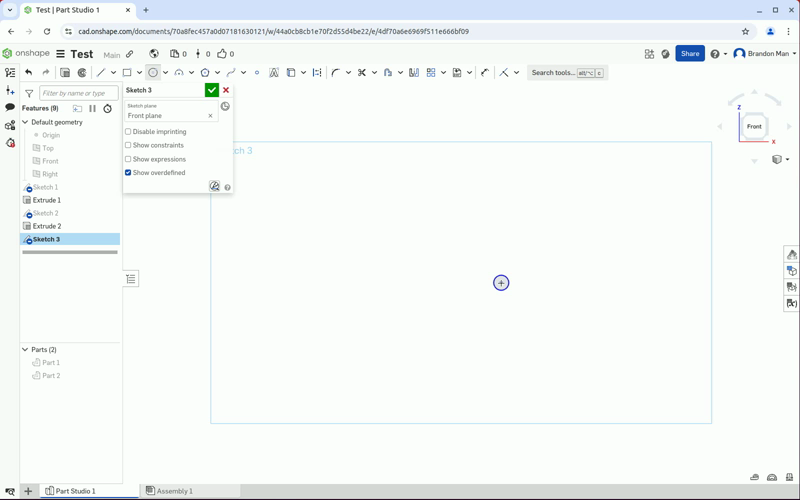
click(501, 282)
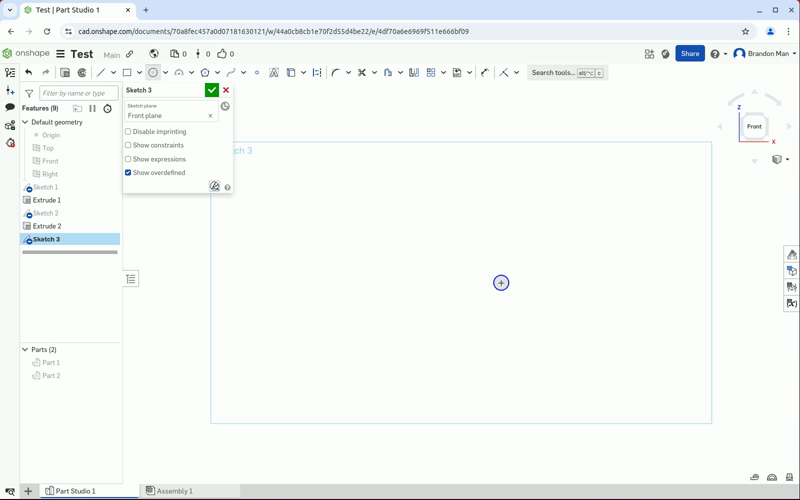
key_up(shift)
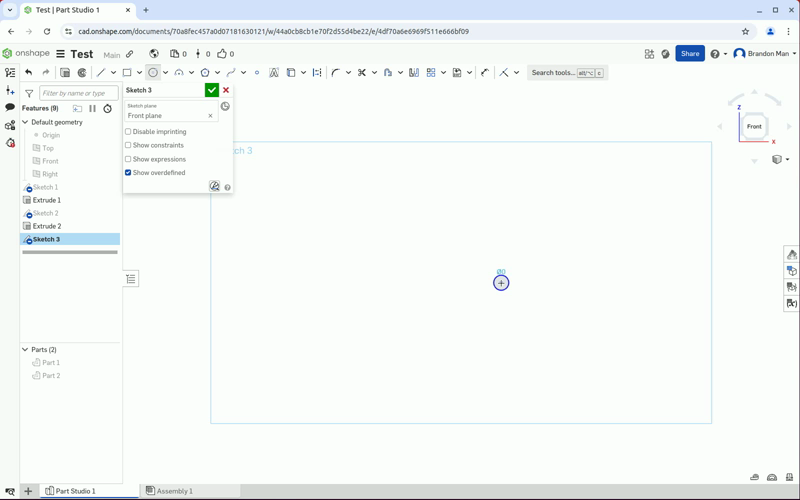
mouse_move(504, 282)
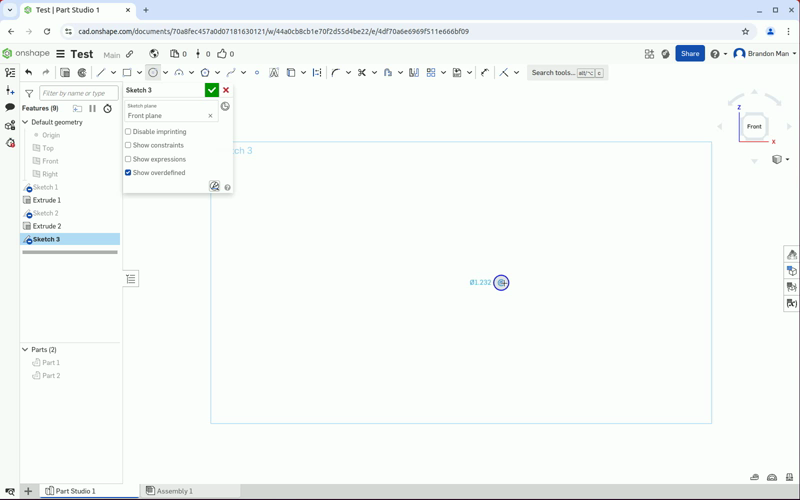
scroll(6)
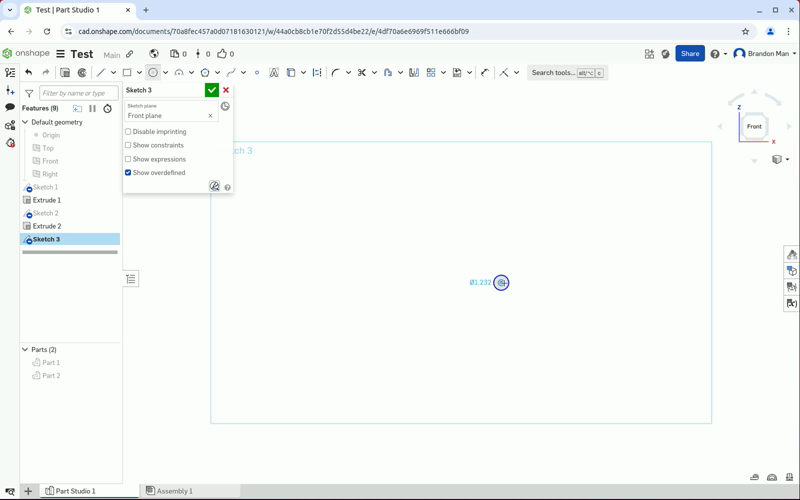
scroll(6)
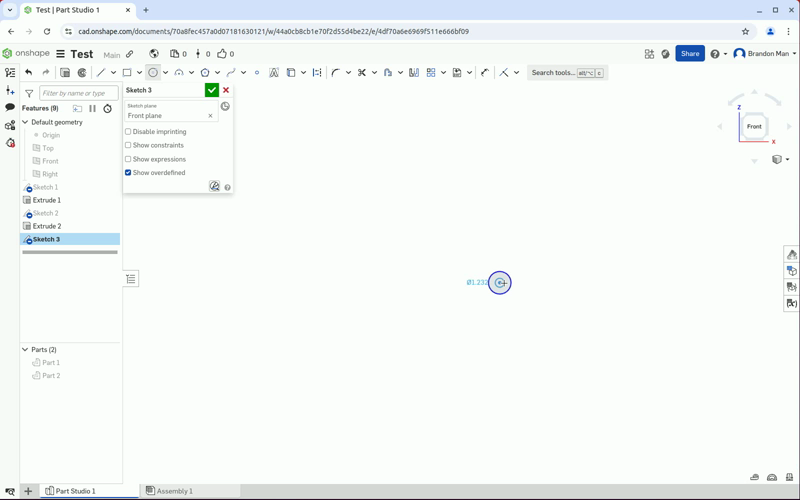
scroll(6)
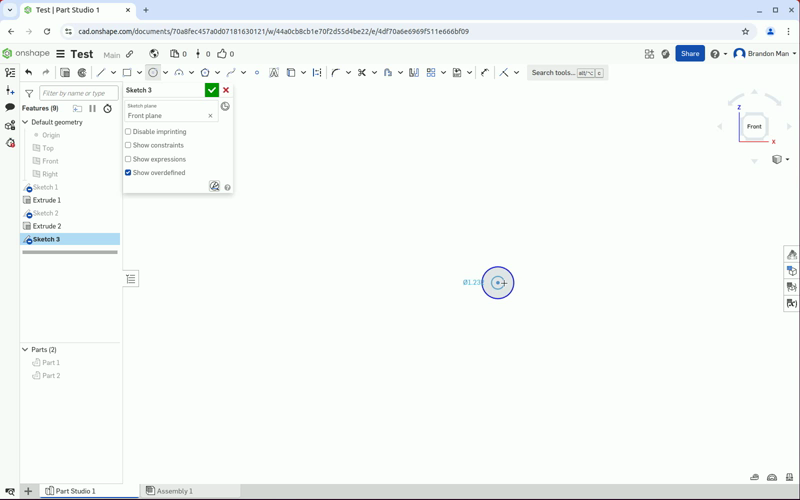
scroll(6)
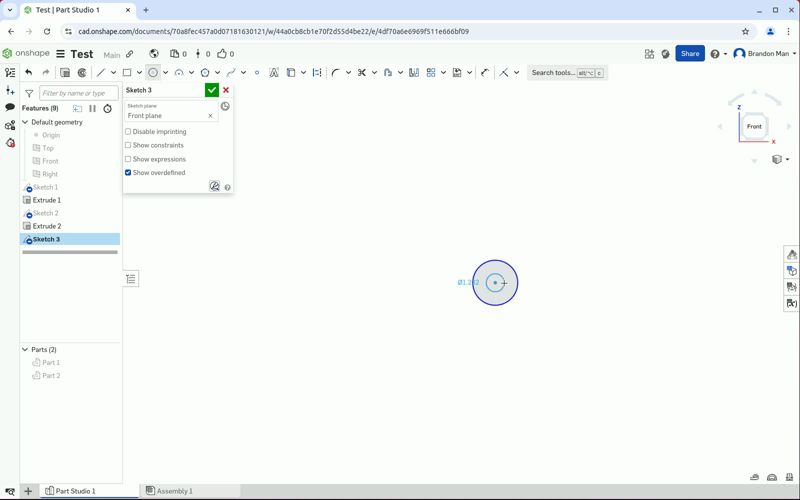
scroll(6)
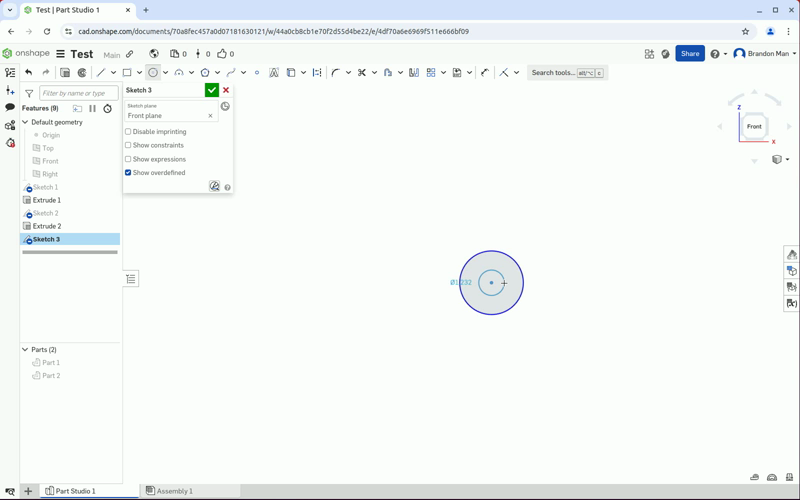
scroll(6)
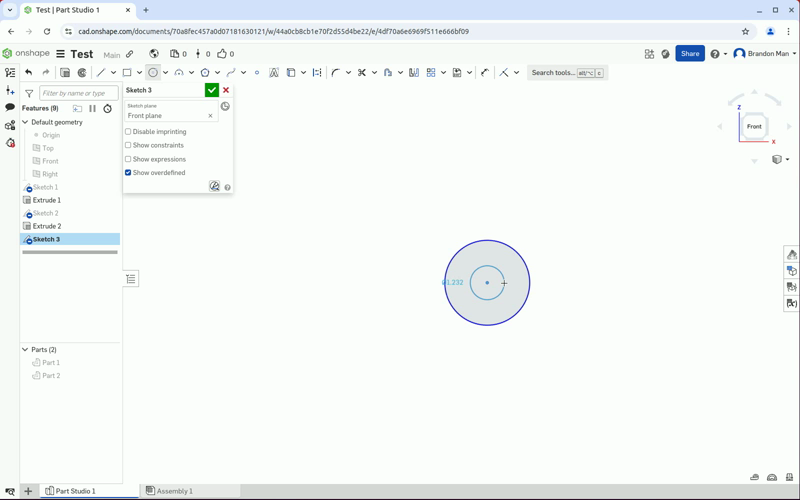
scroll(6)
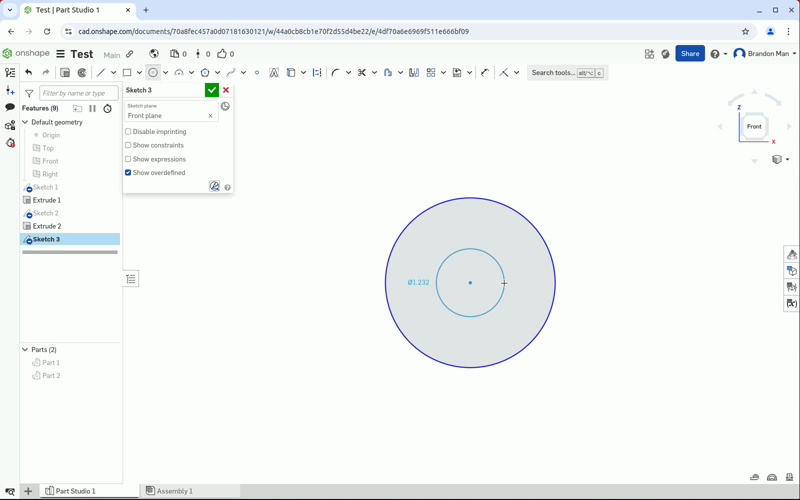
click(504, 282)
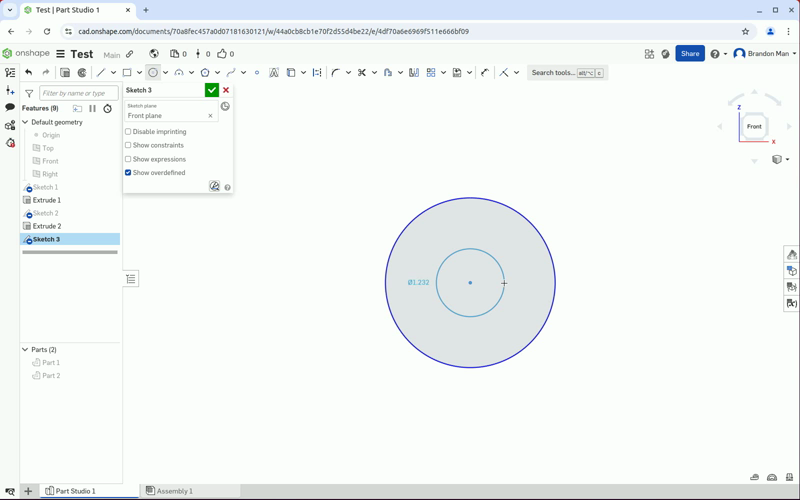
scroll(-6)
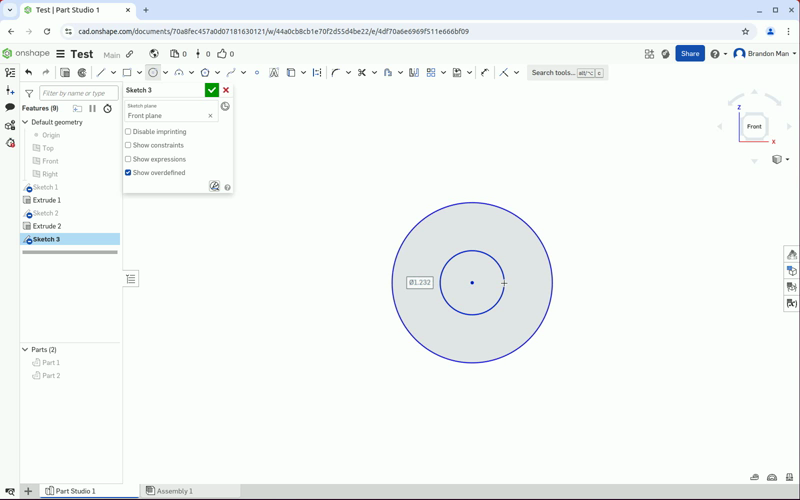
scroll(-6)
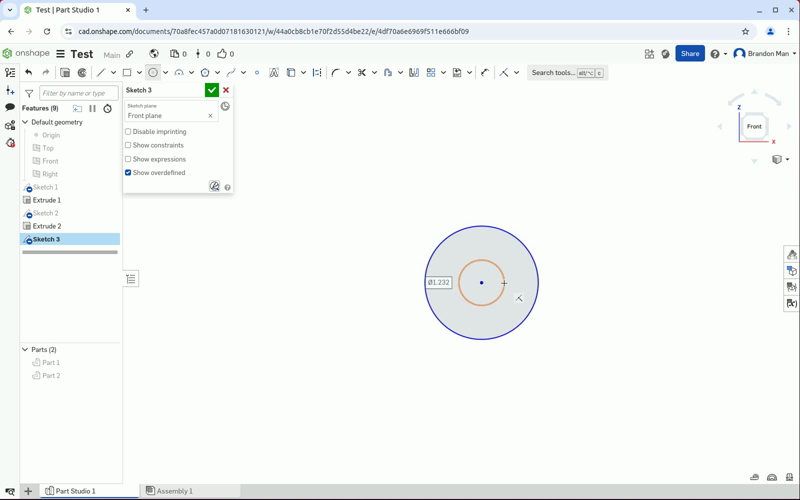
scroll(-6)
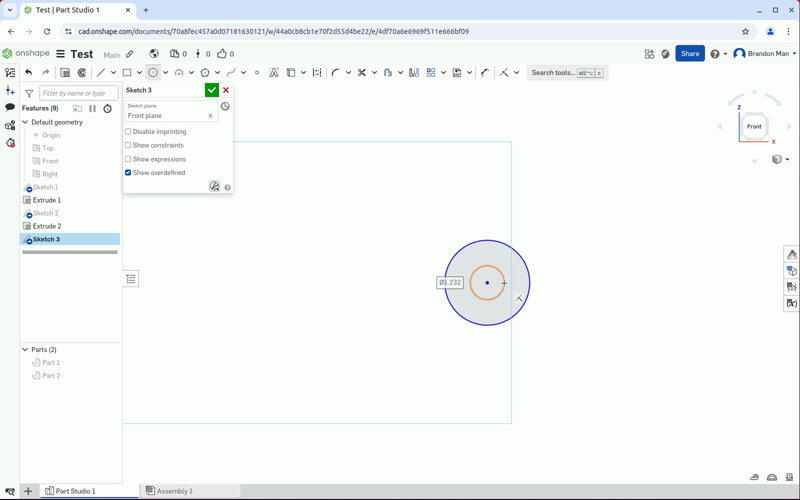
scroll(-6)
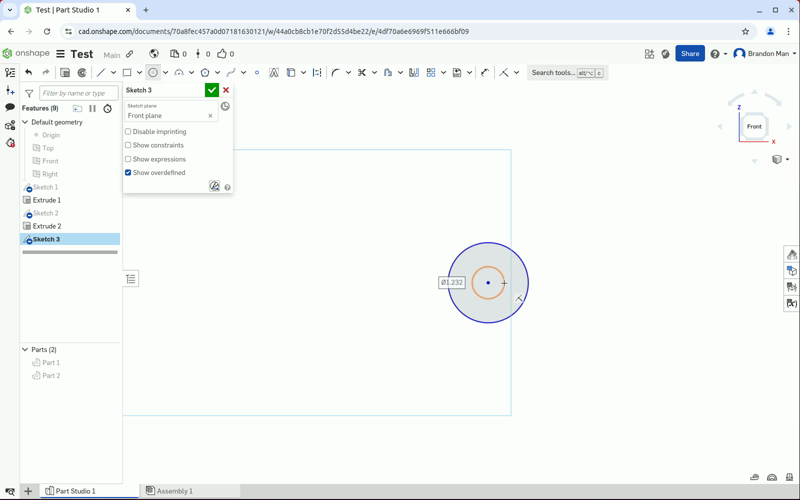
scroll(-6)
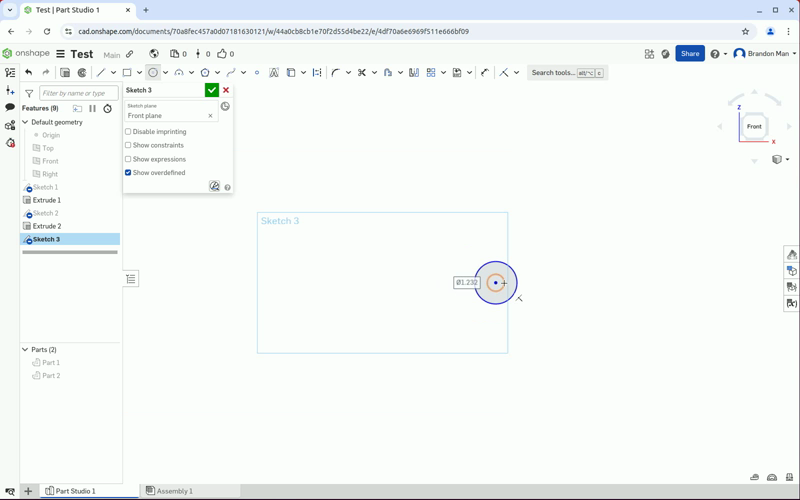
scroll(-6)
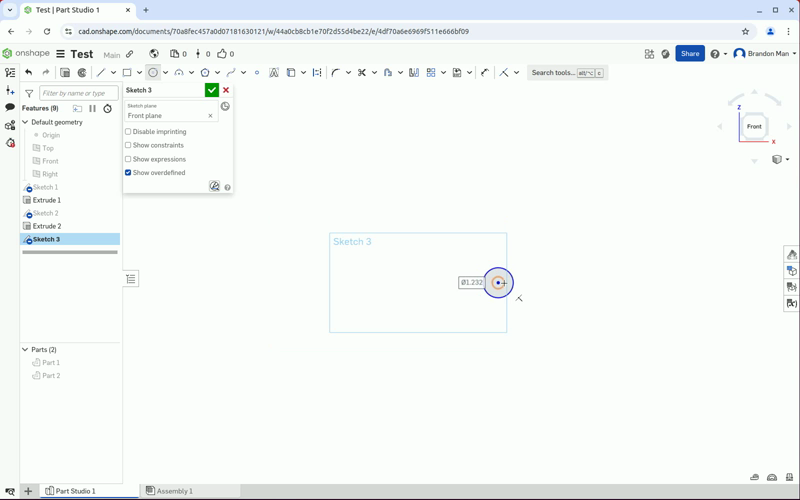
scroll(-6)
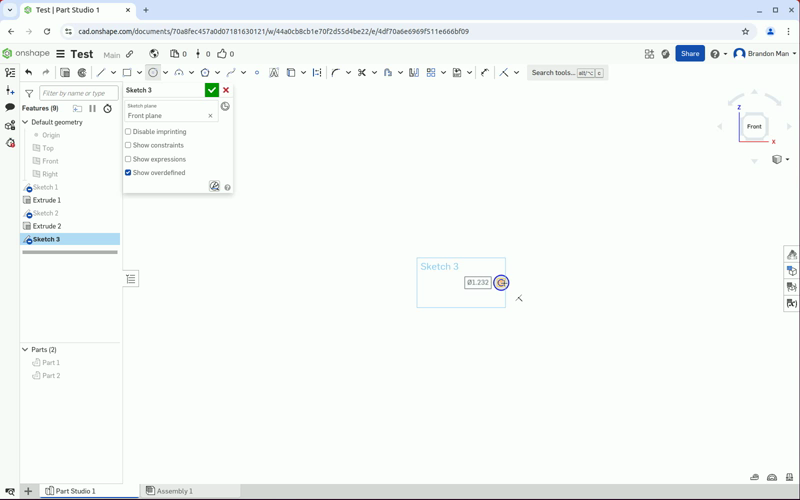
key(esc)
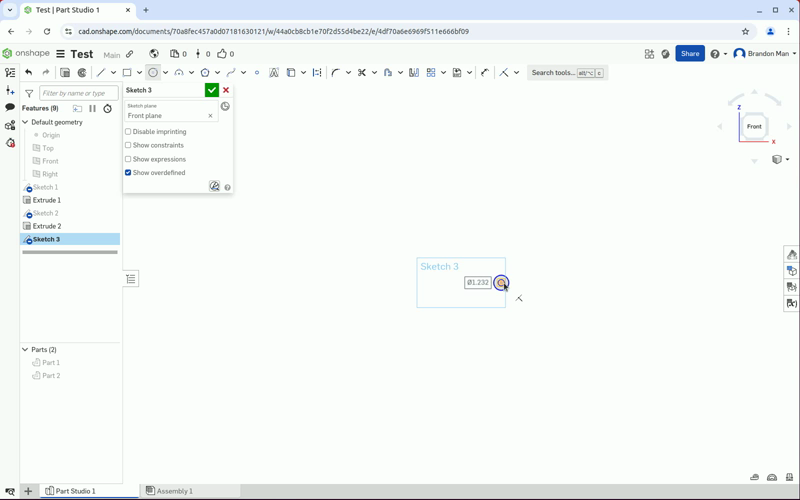
mouse_move(496, 282)
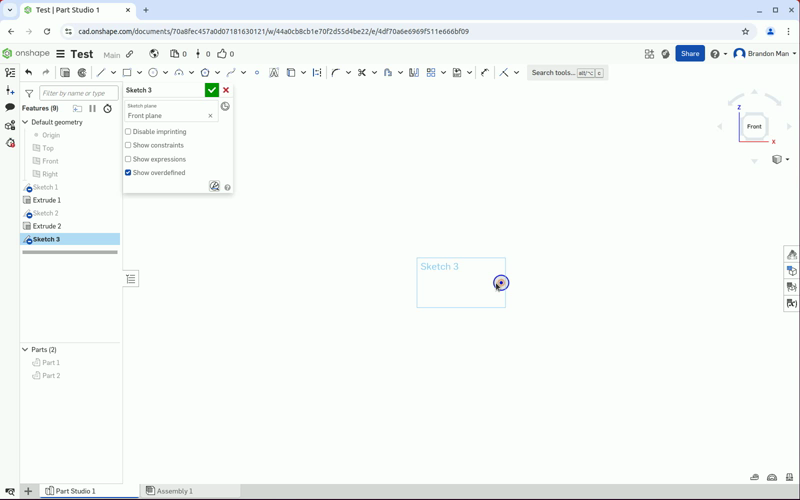
scroll(6)
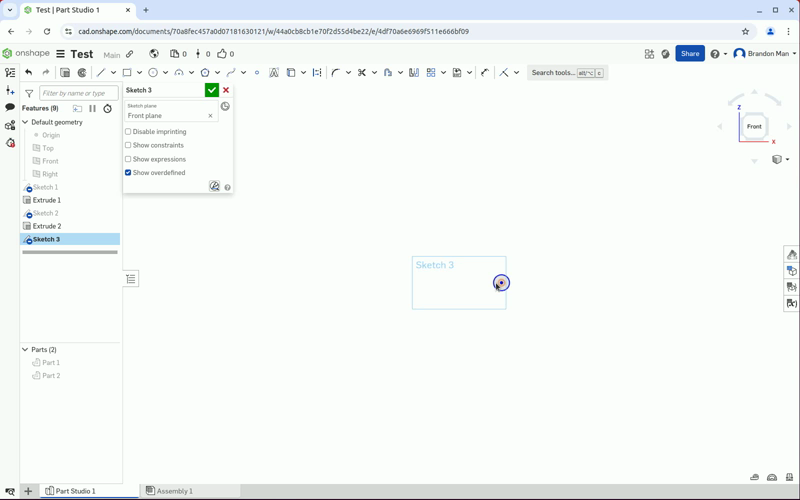
scroll(6)
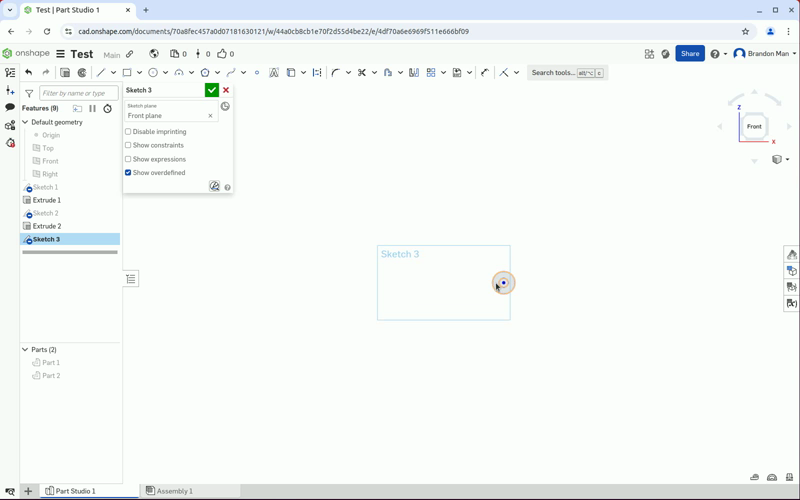
scroll(6)
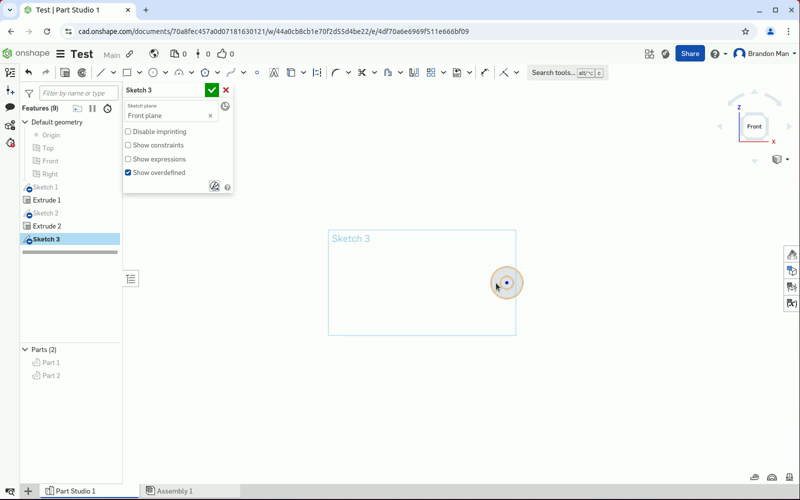
scroll(6)
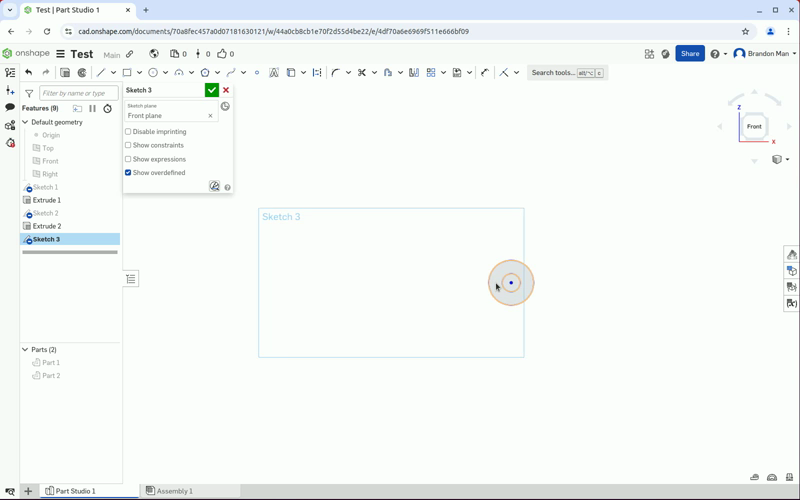
scroll(6)
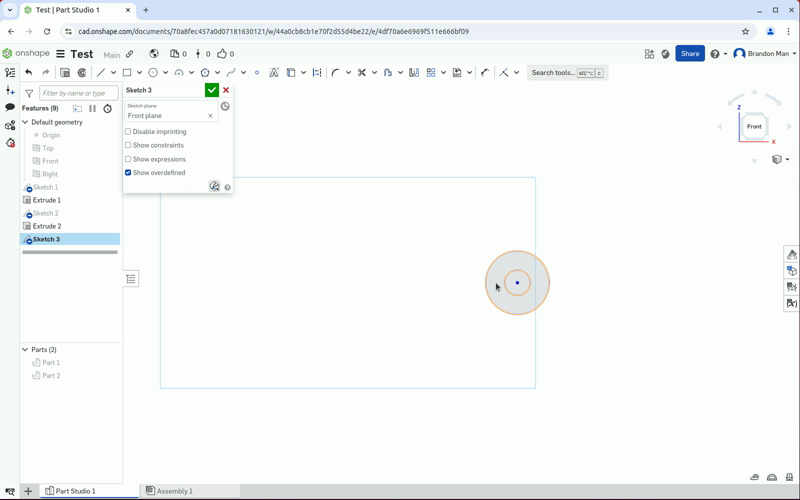
scroll(6)
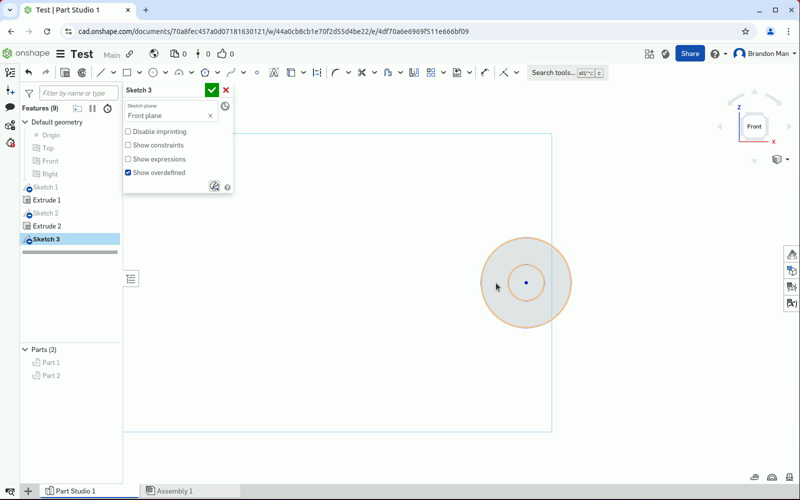
scroll(6)
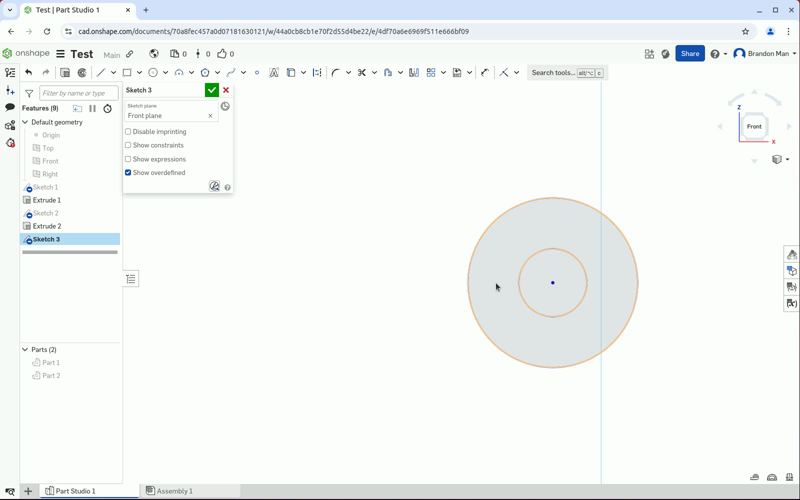
click(496, 282)
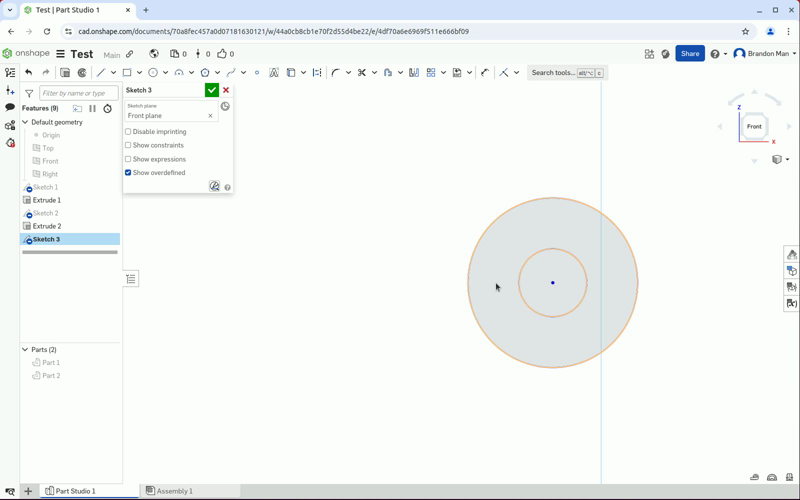
scroll(-6)
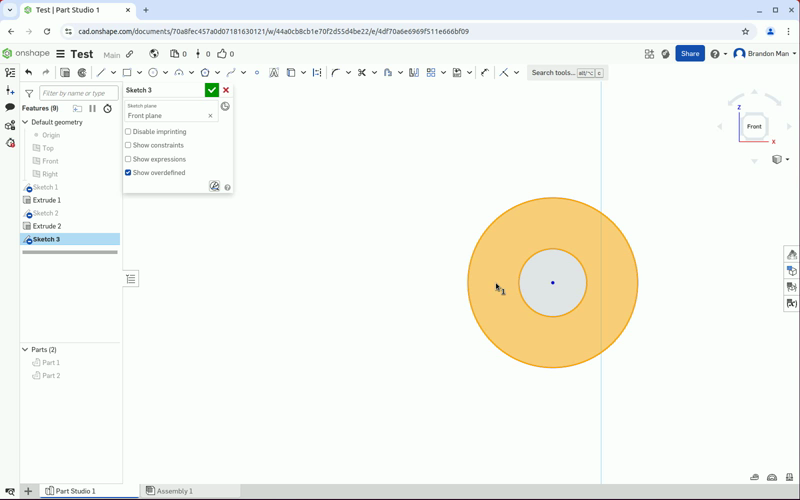
scroll(-6)
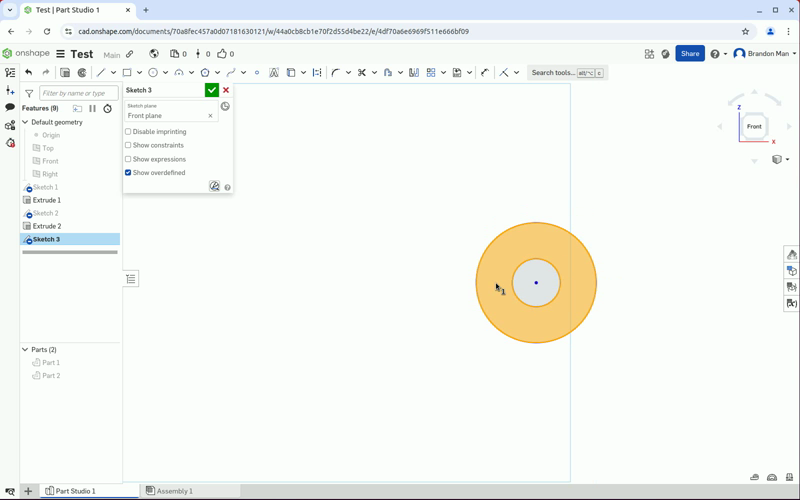
scroll(-6)
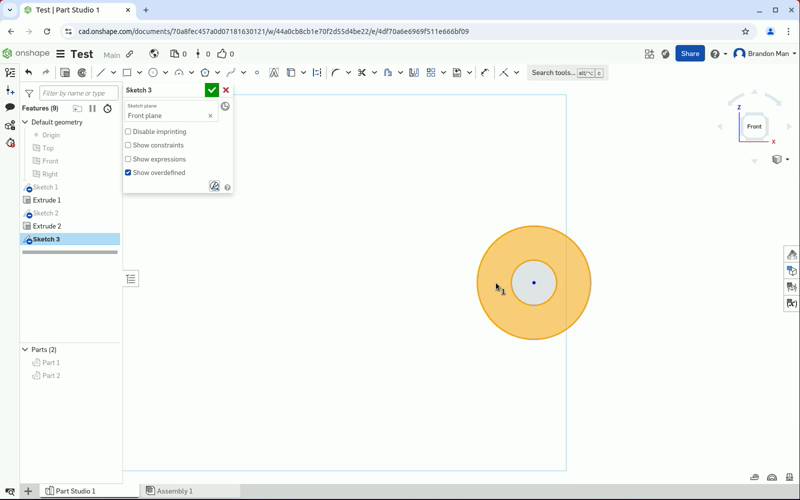
scroll(-6)
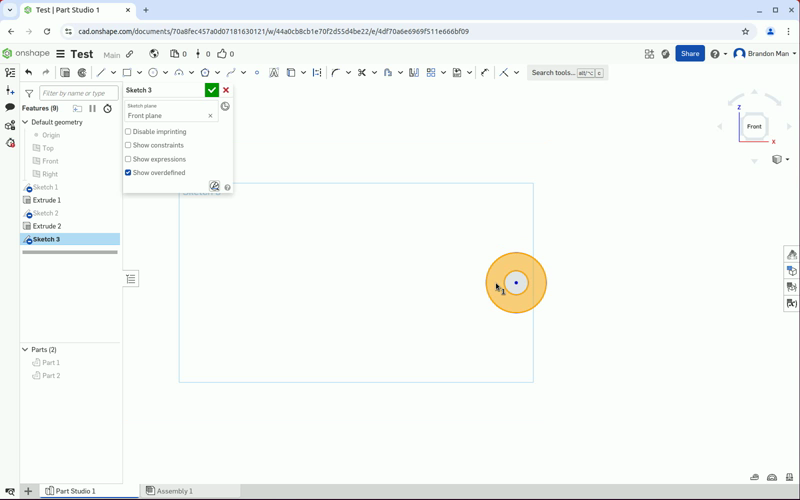
scroll(-6)
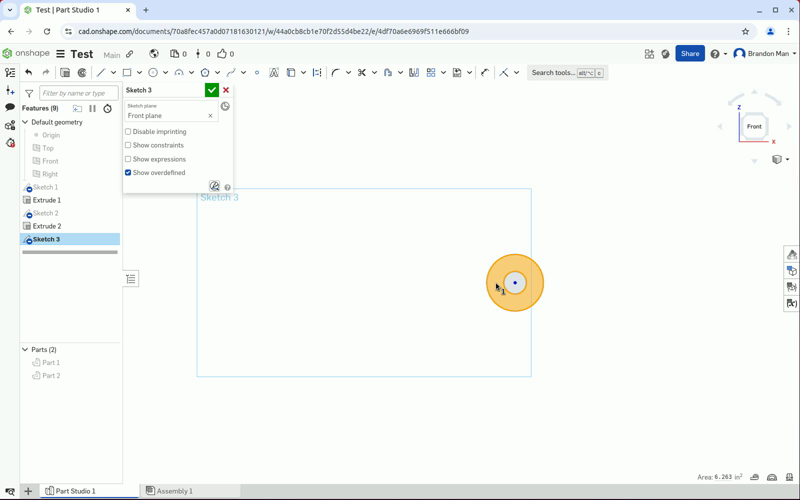
scroll(-6)
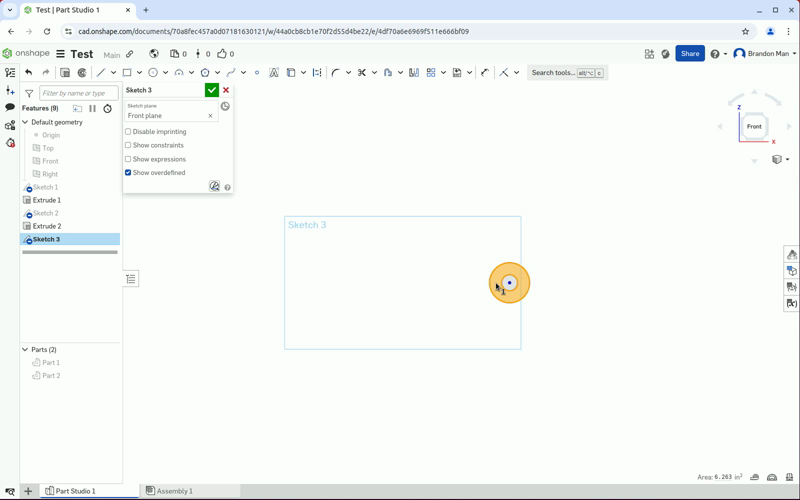
scroll(-6)
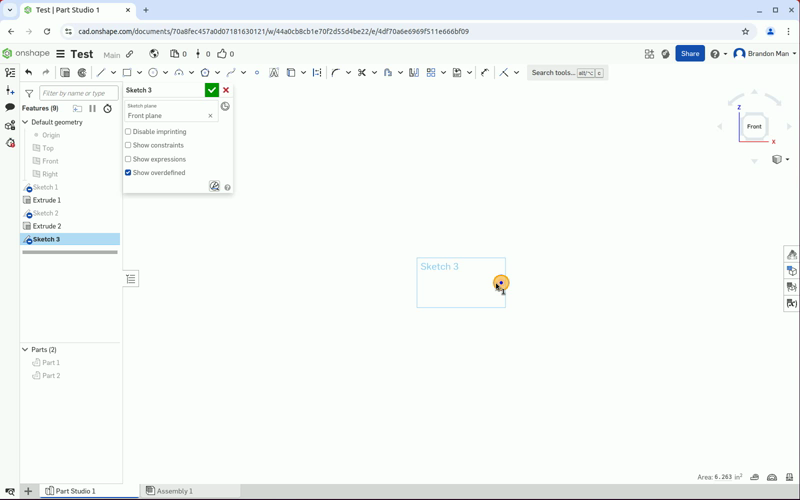
mouse_move(73, 352)
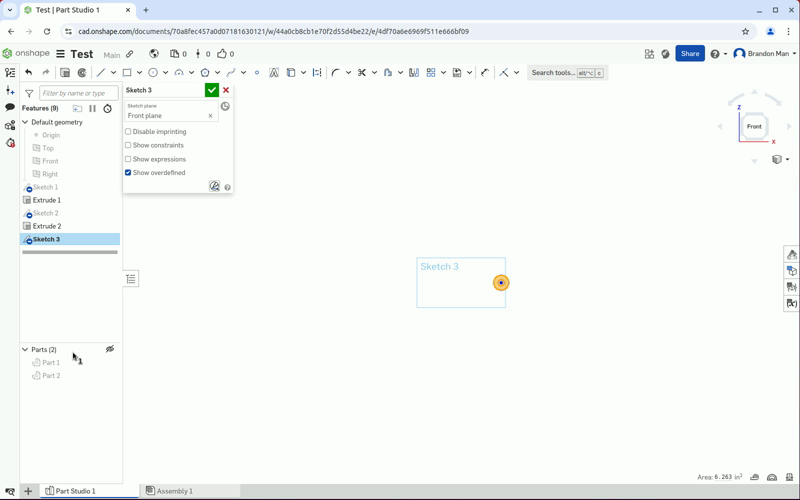
key(shift+y)
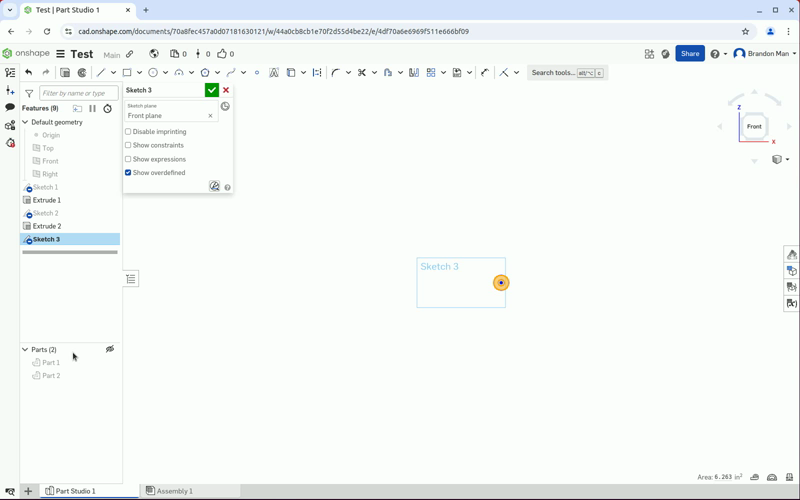
key(shift+e)
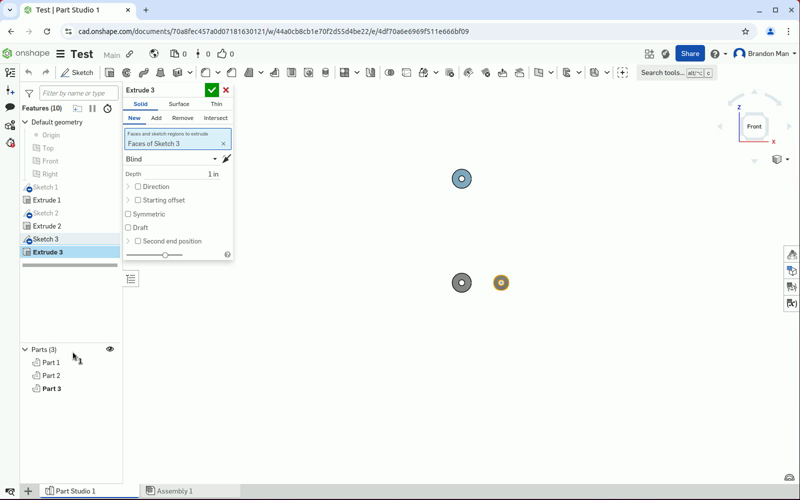
mouse_move(143, 106)
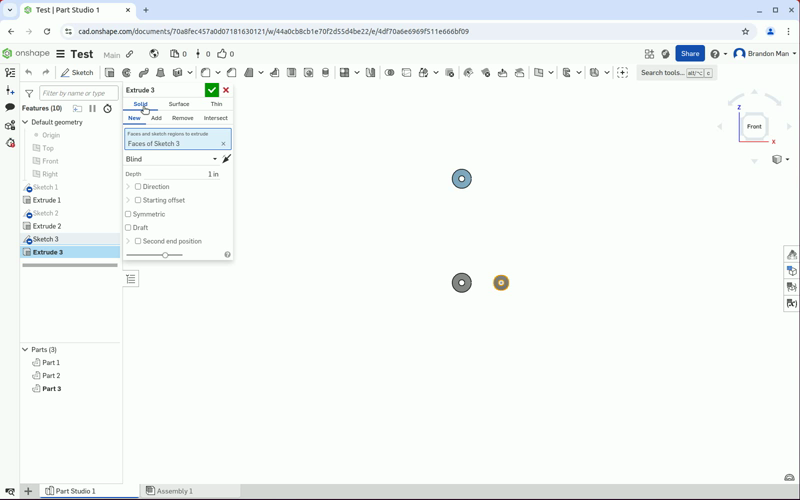
click(143, 106)
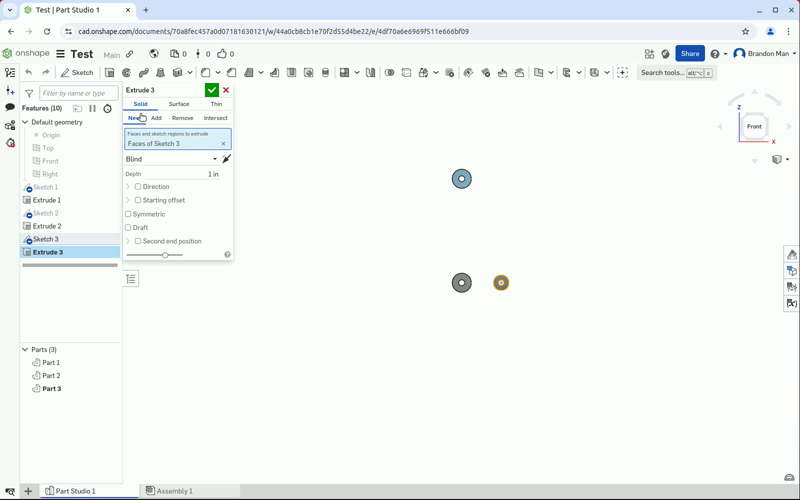
mouse_move(137, 120)
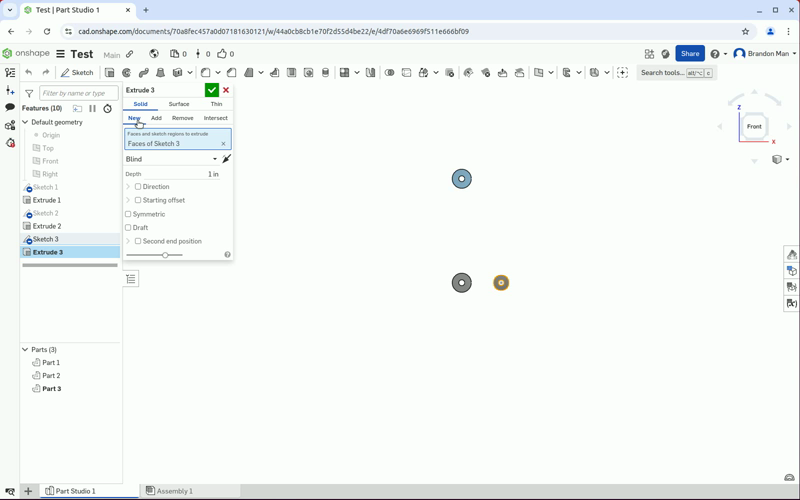
click(137, 120)
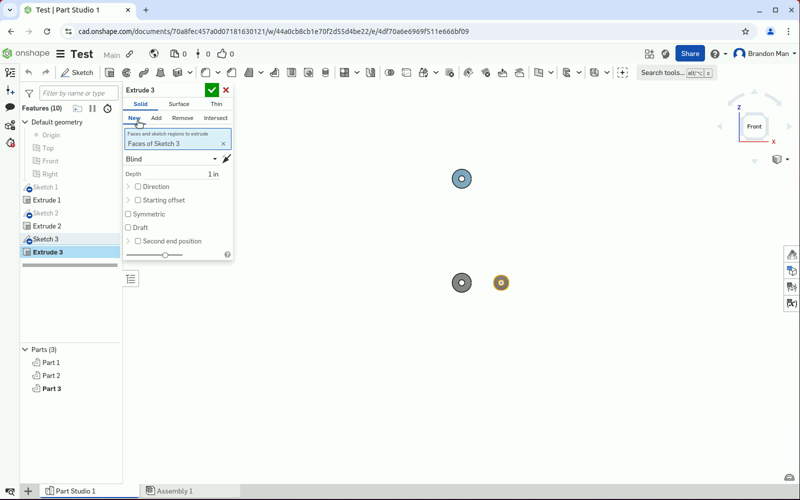
key(tab, 4)
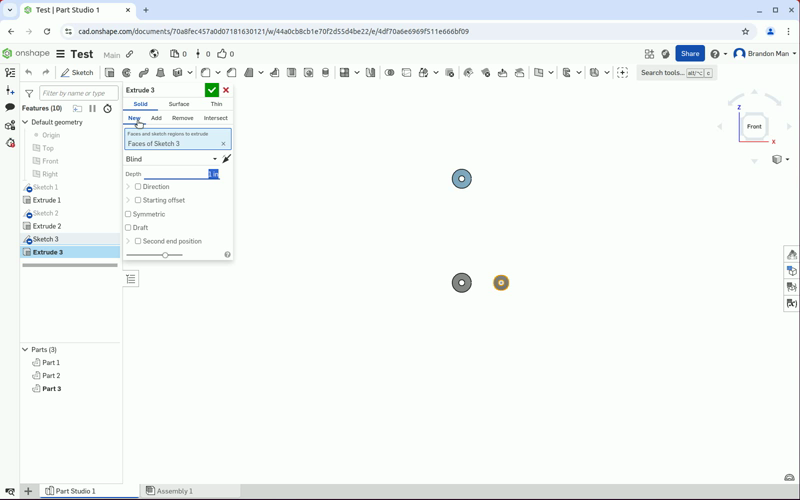
text(0.481)
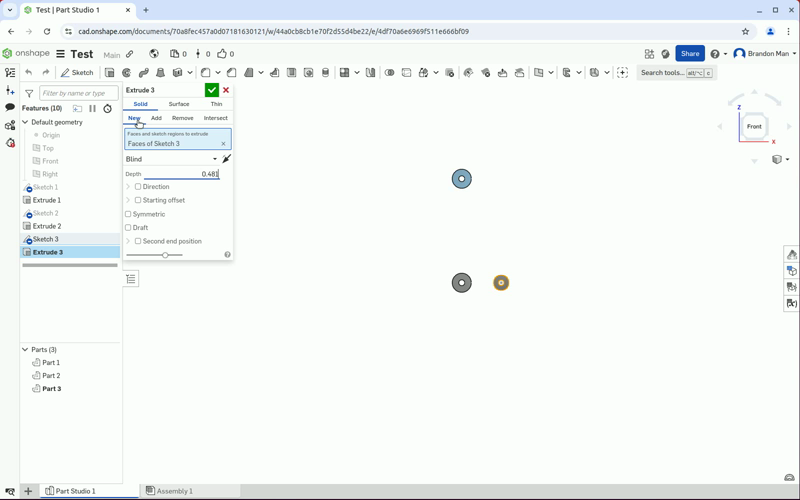
key(enter)
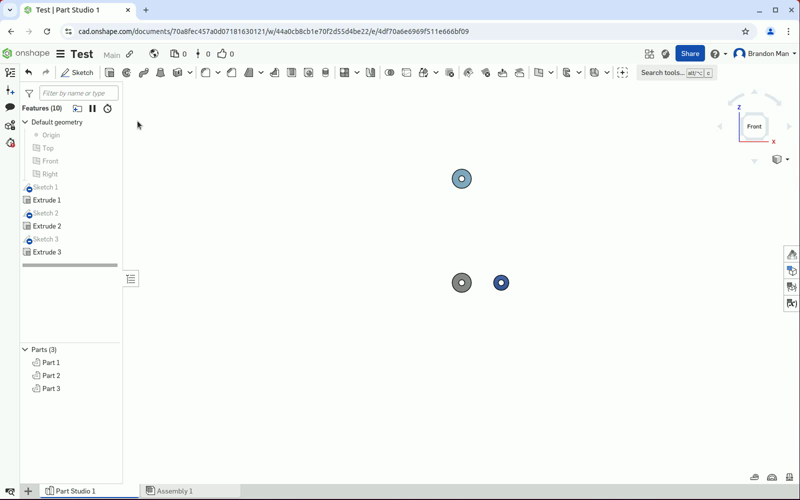
key(shift+h)
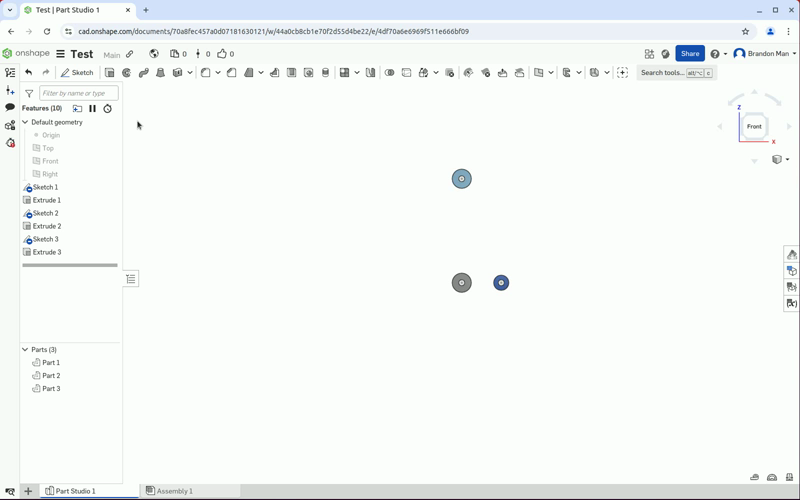
key(shift+h)
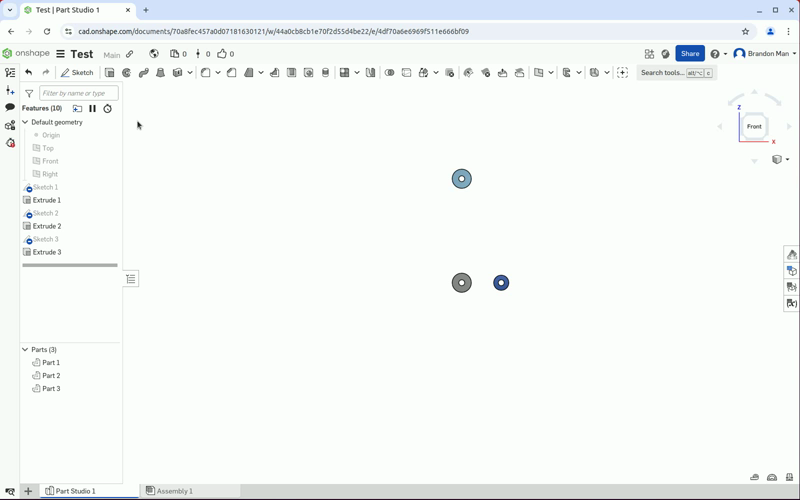
mouse_move(73, 189)
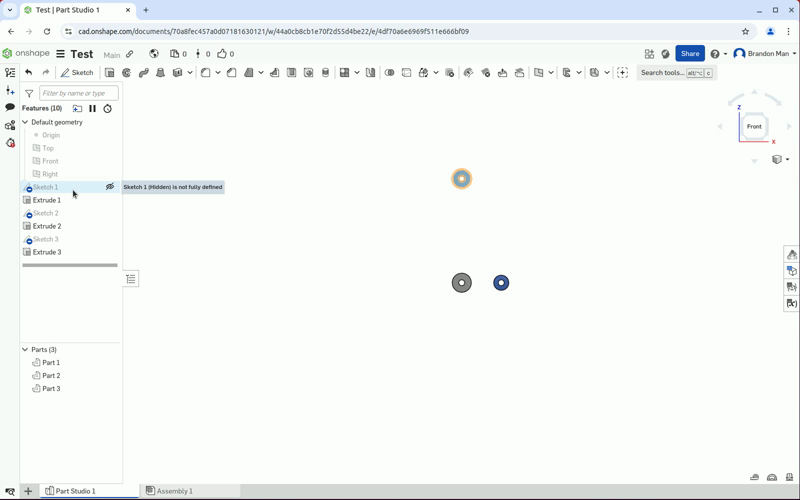
click(73, 189)
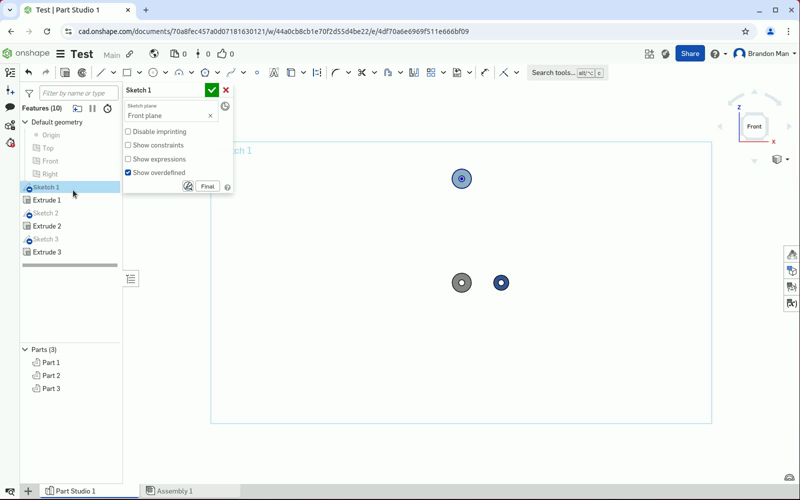
mouse_move(229, 92)
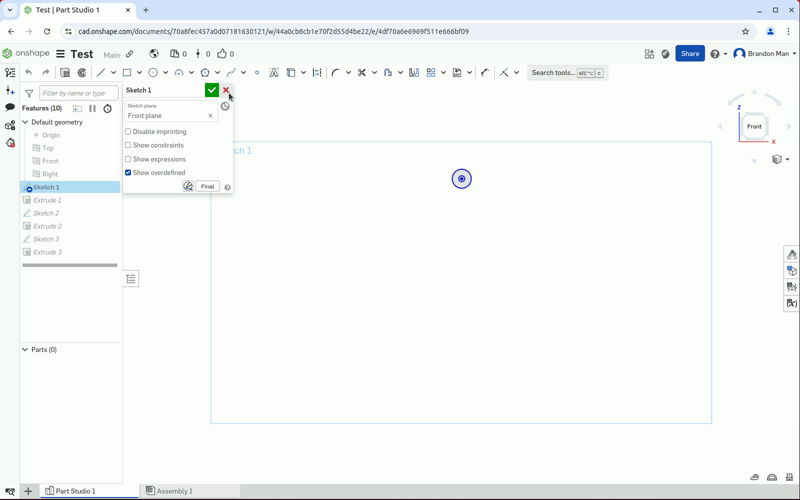
click(229, 92)
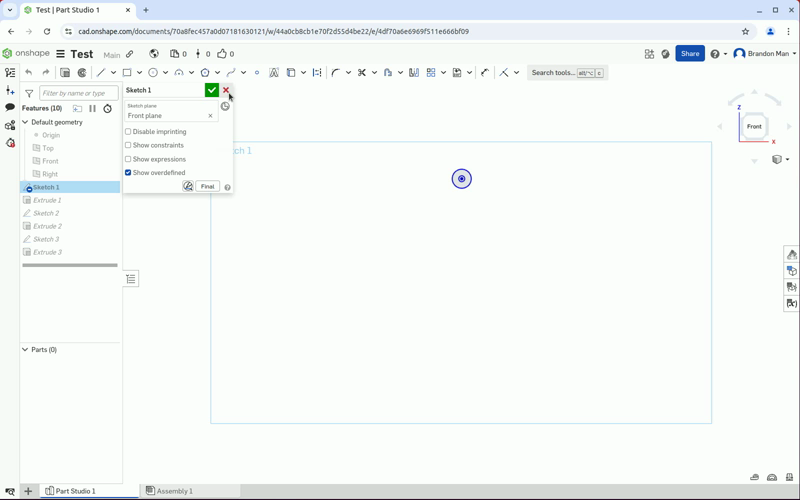
key(shift+s)
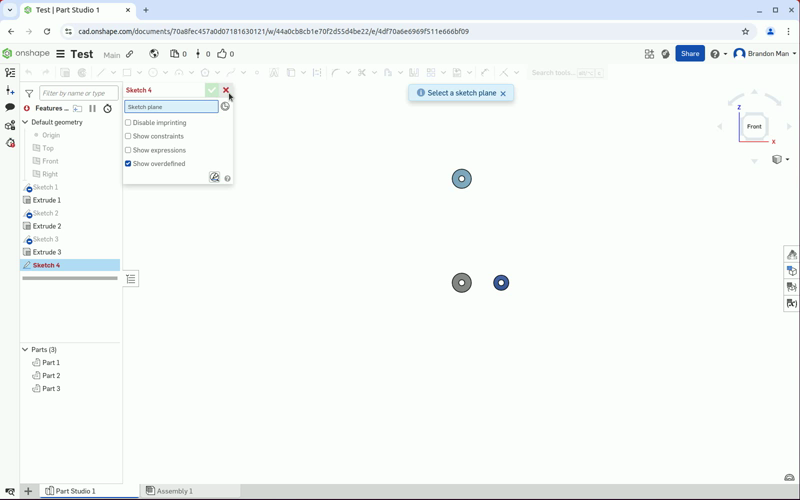
mouse_move(73, 163)
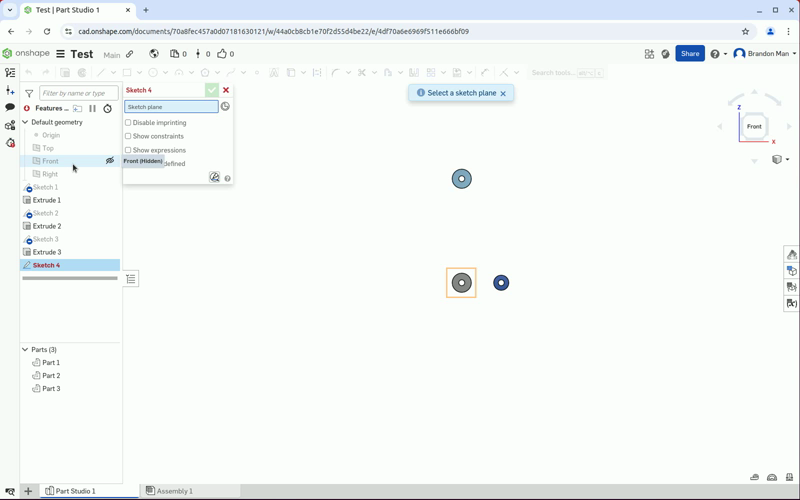
click(73, 163)
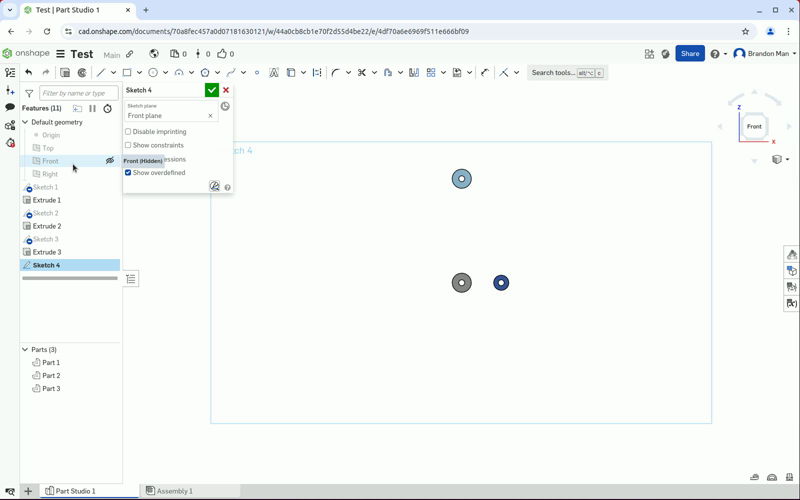
mouse_move(73, 352)
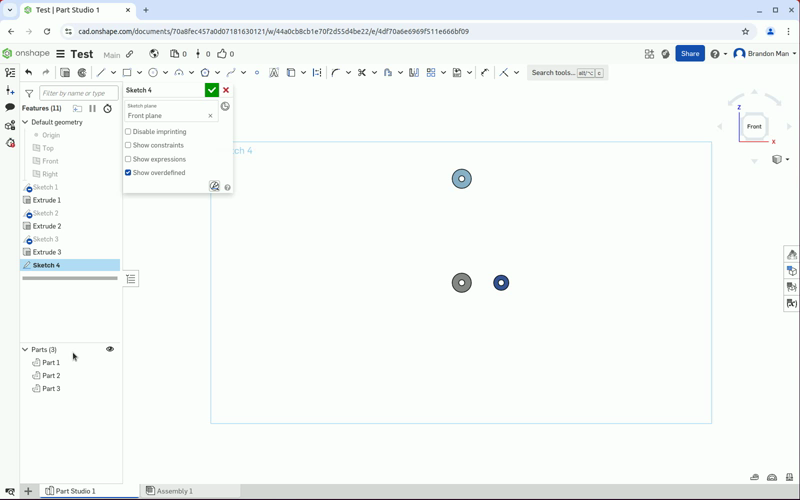
key(y)
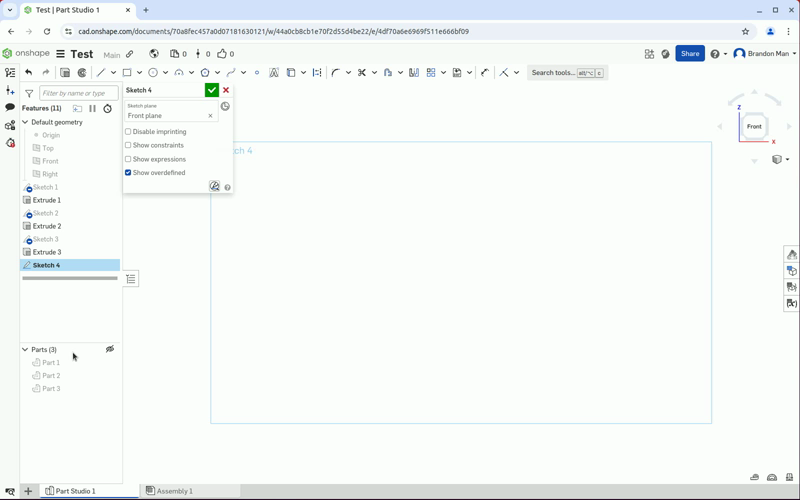
key(c)
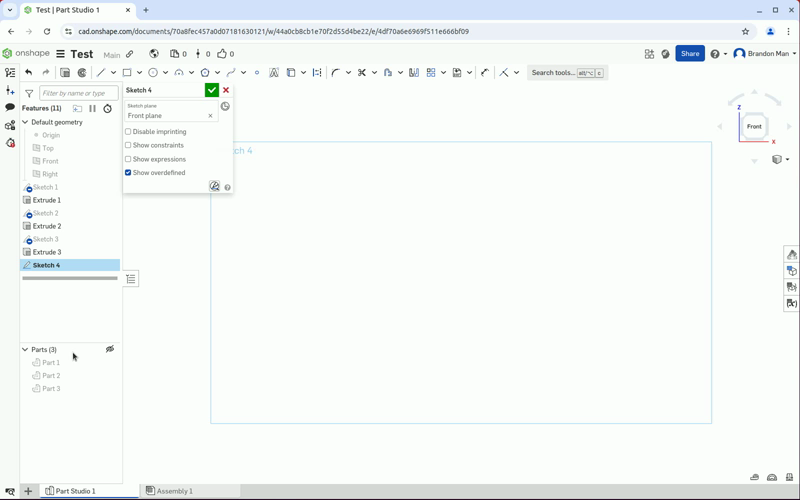
key_down(shift)
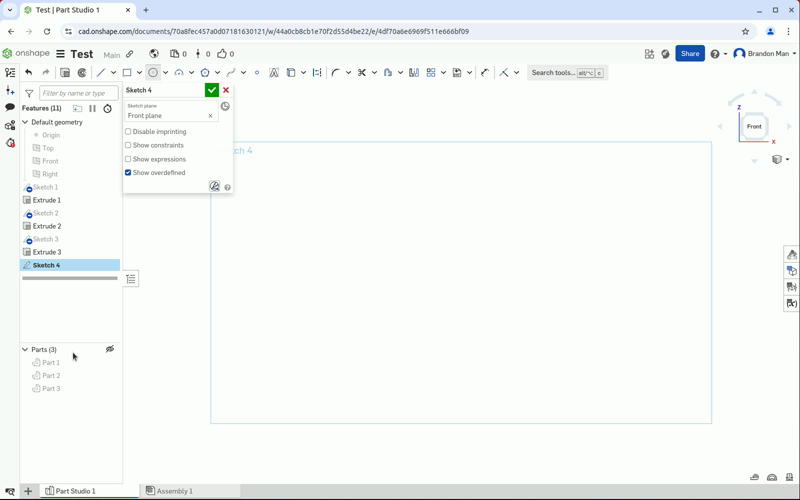
mouse_move(461, 225)
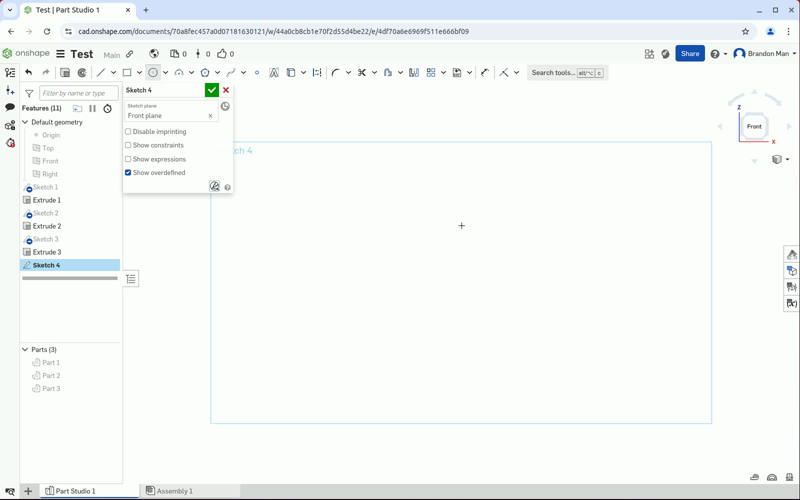
click(461, 225)
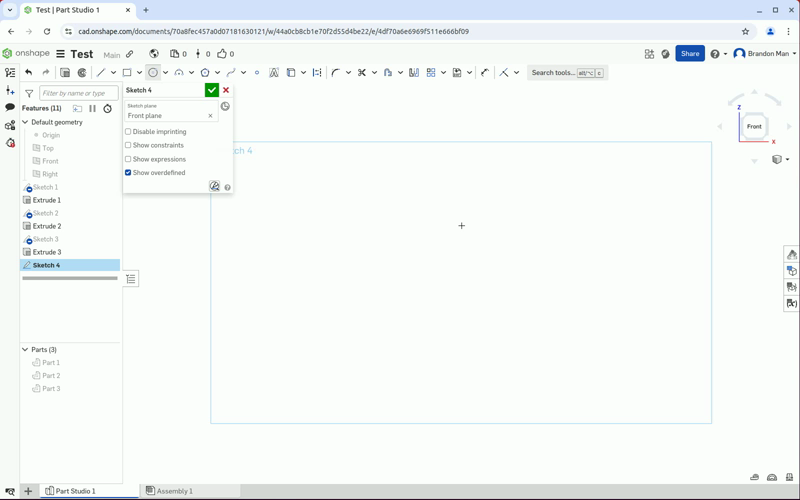
key_up(shift)
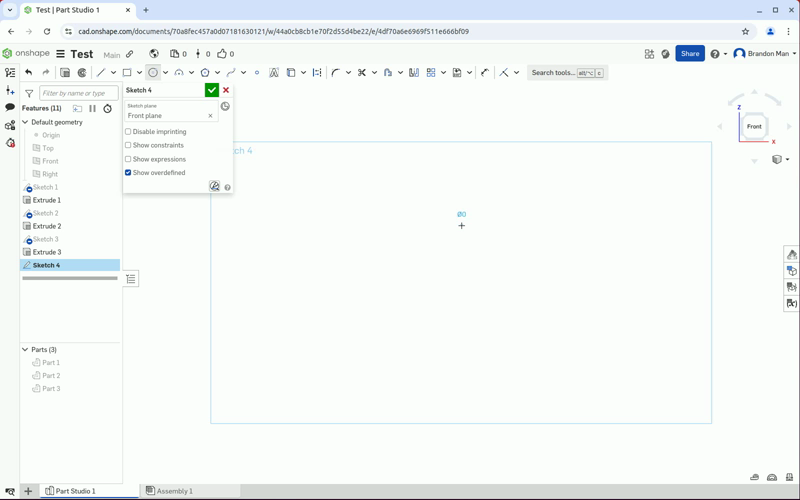
mouse_move(477, 225)
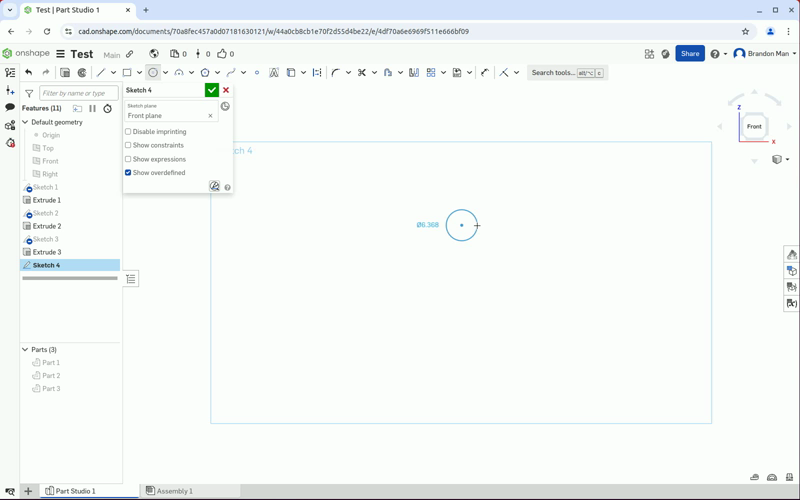
click(477, 225)
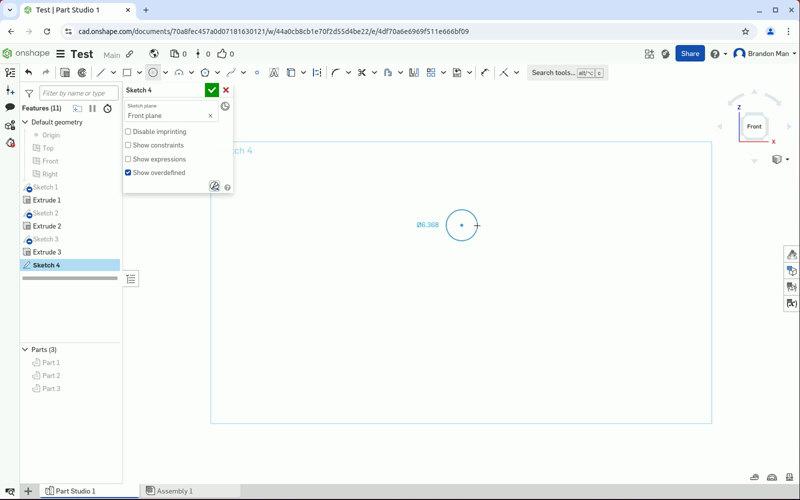
key(esc)
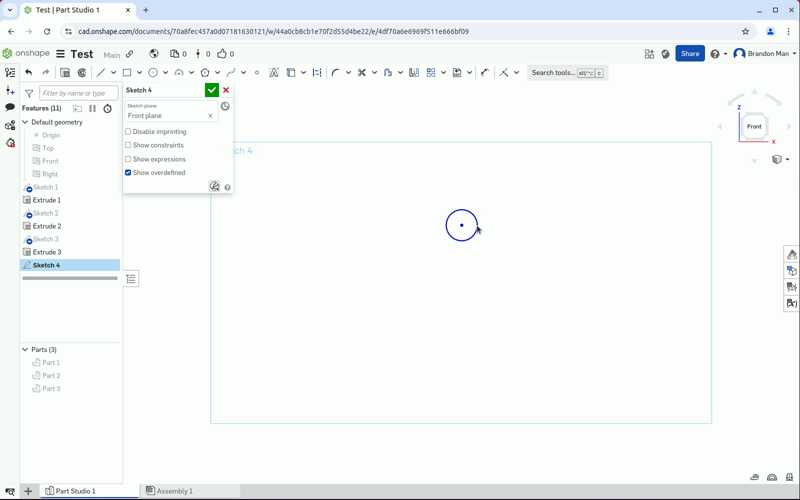
key(c)
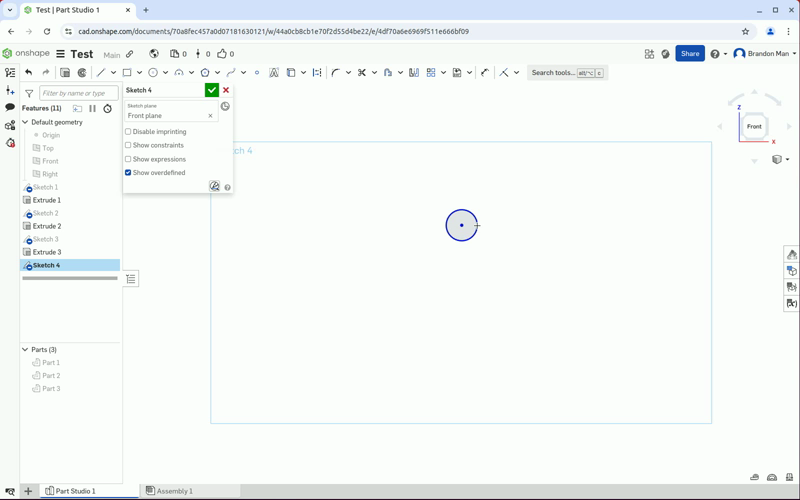
key_down(shift)
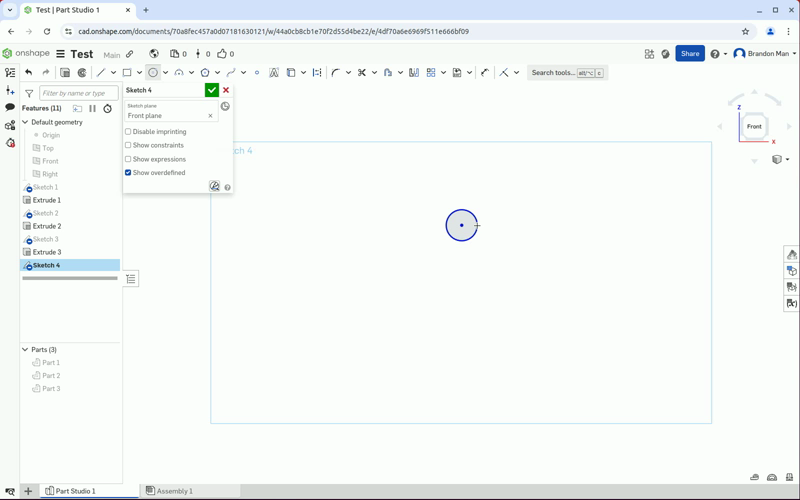
mouse_move(461, 225)
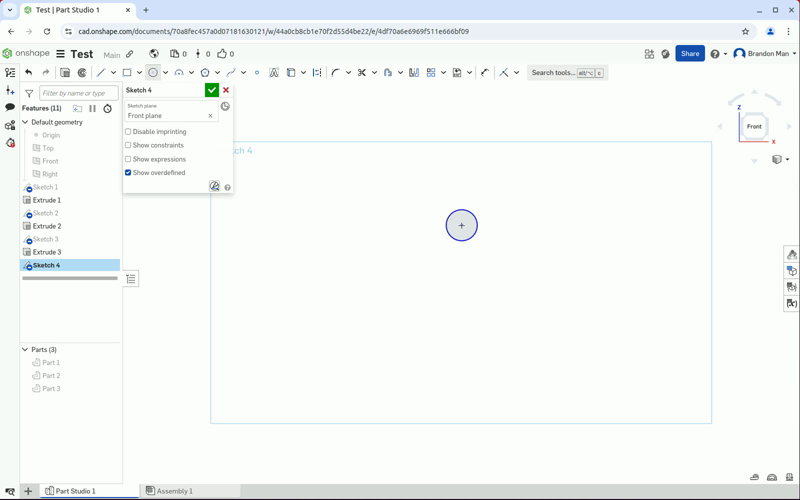
click(461, 225)
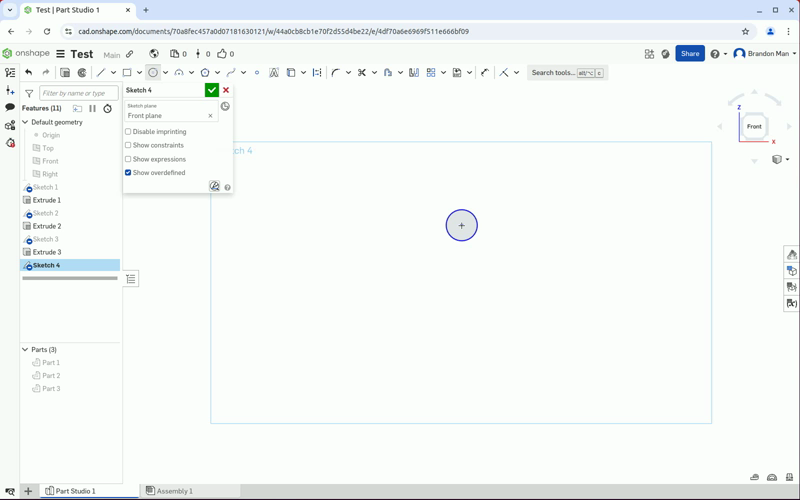
key_up(shift)
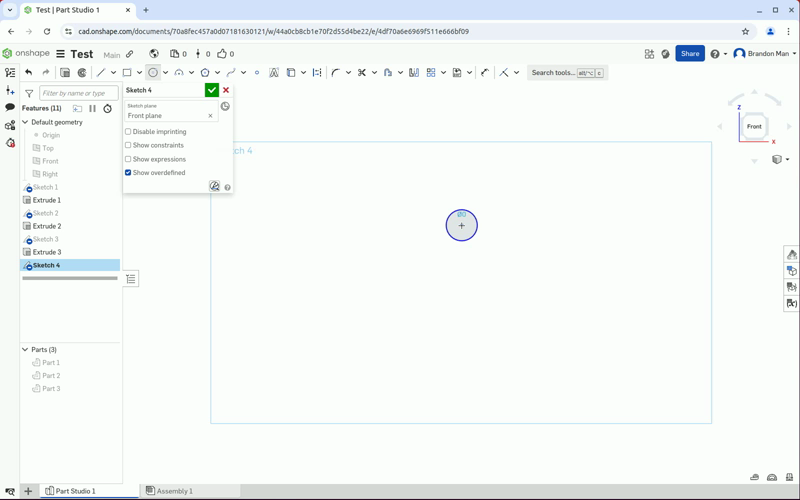
mouse_move(465, 225)
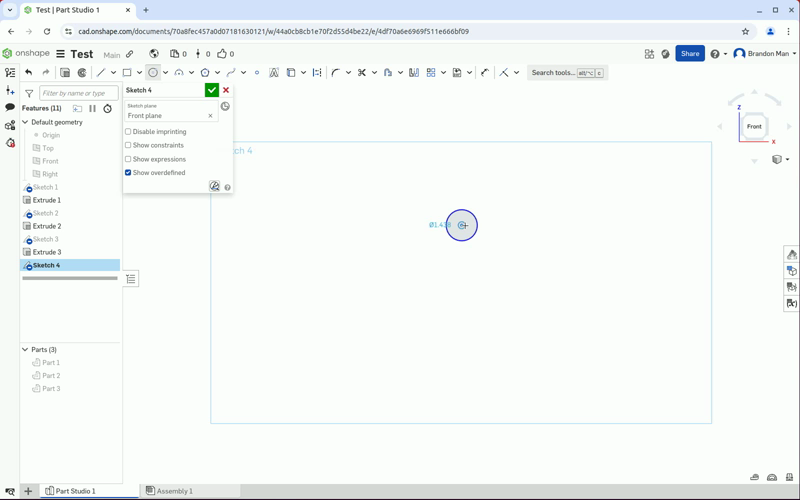
scroll(6)
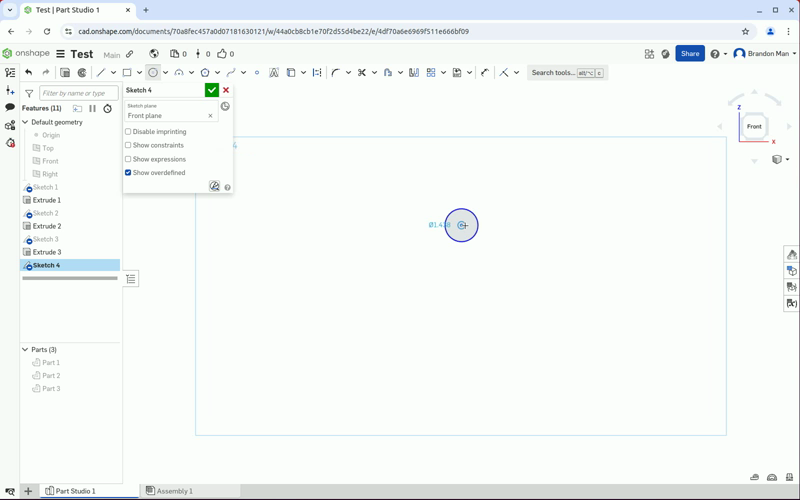
scroll(6)
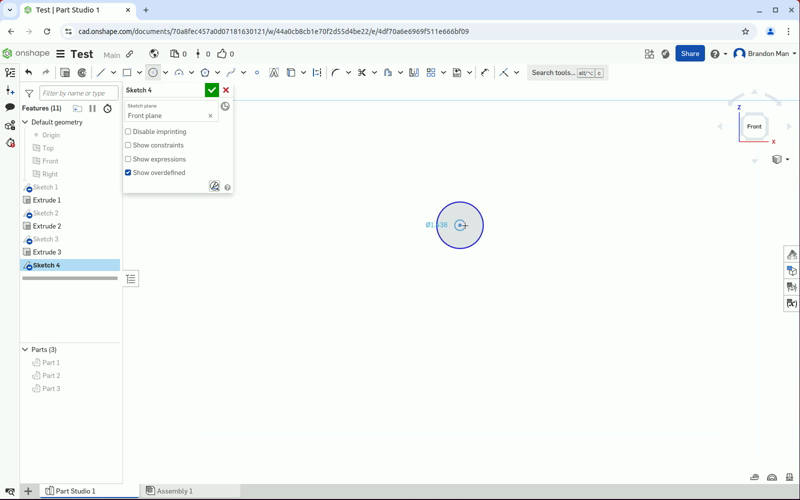
scroll(6)
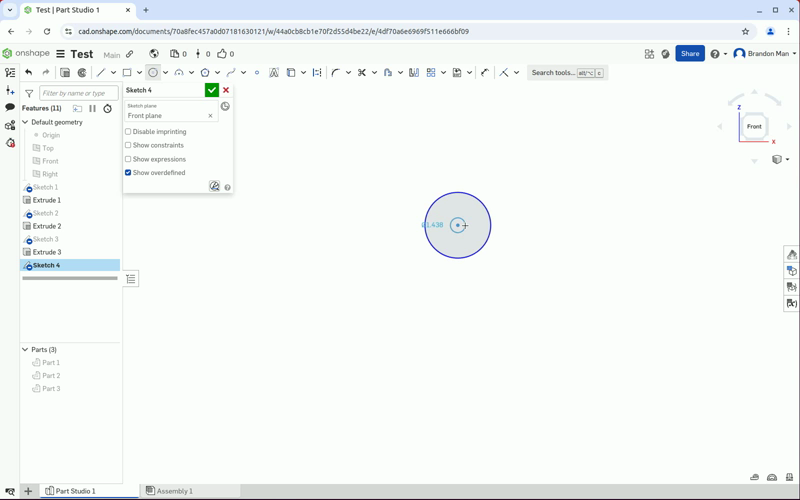
scroll(6)
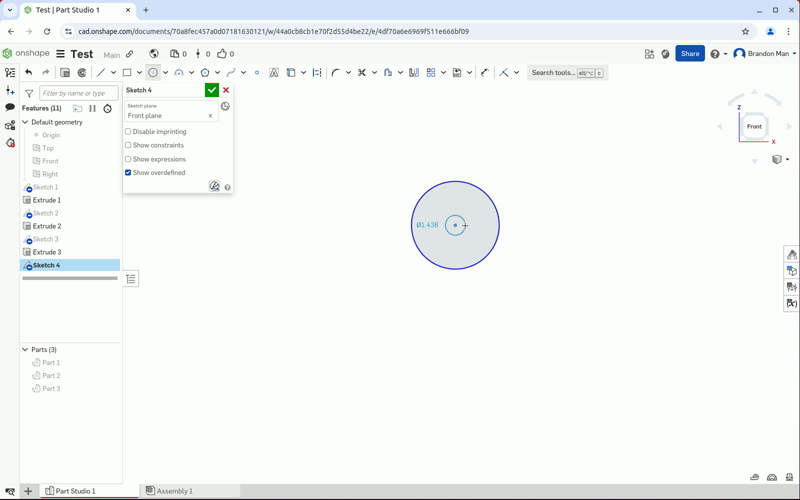
scroll(6)
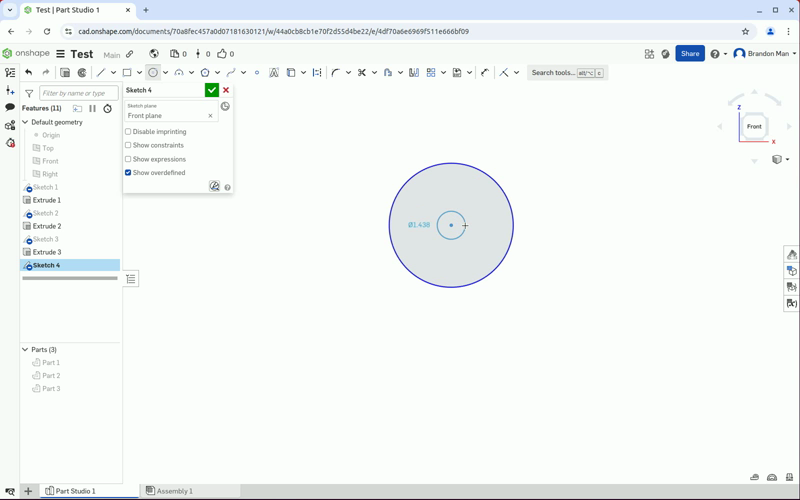
scroll(6)
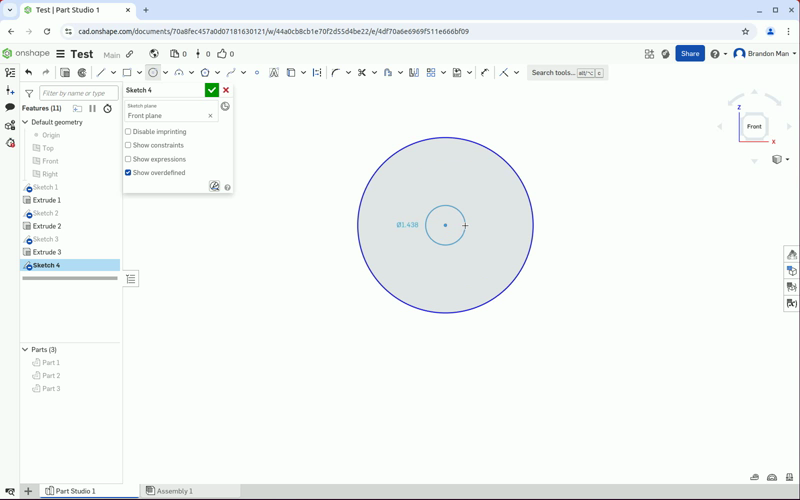
scroll(6)
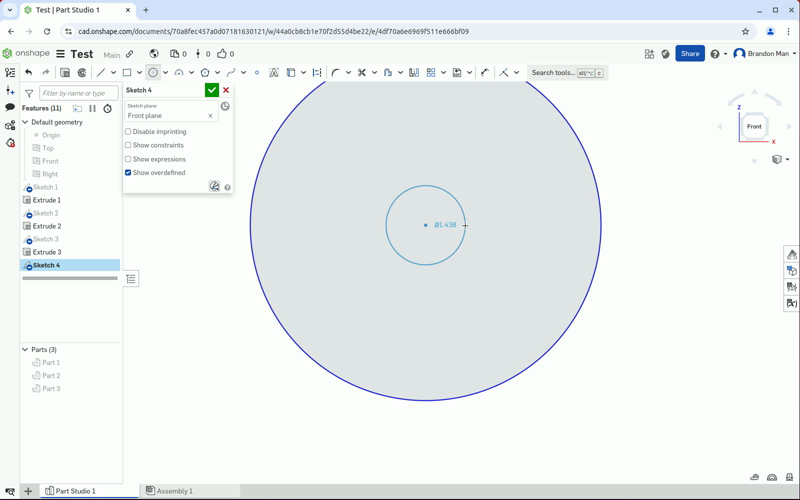
click(465, 225)
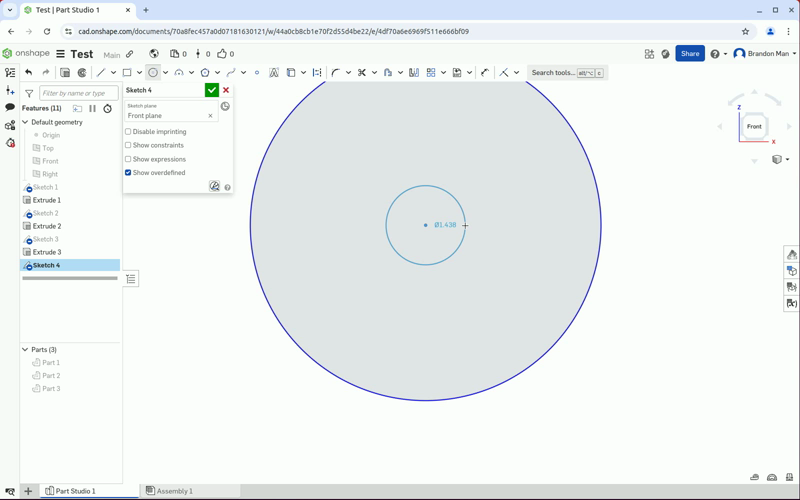
scroll(-6)
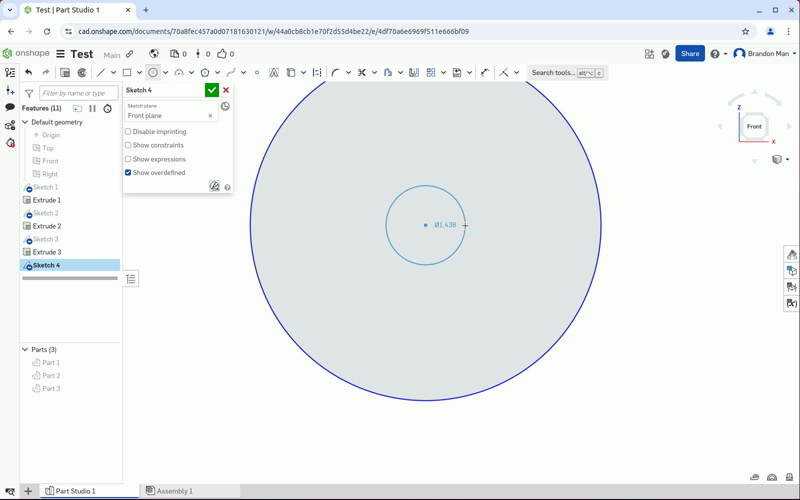
scroll(-6)
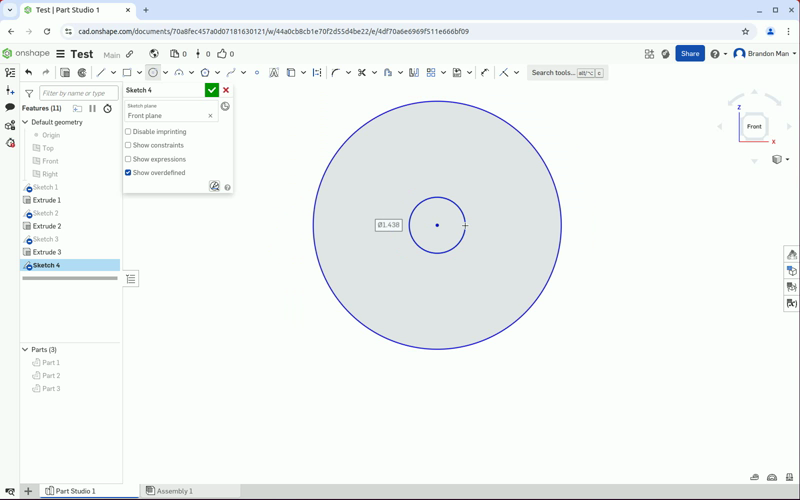
scroll(-6)
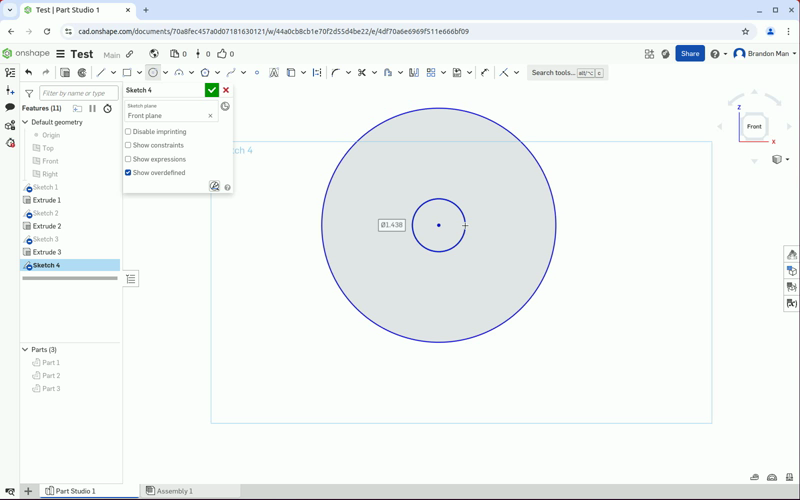
scroll(-6)
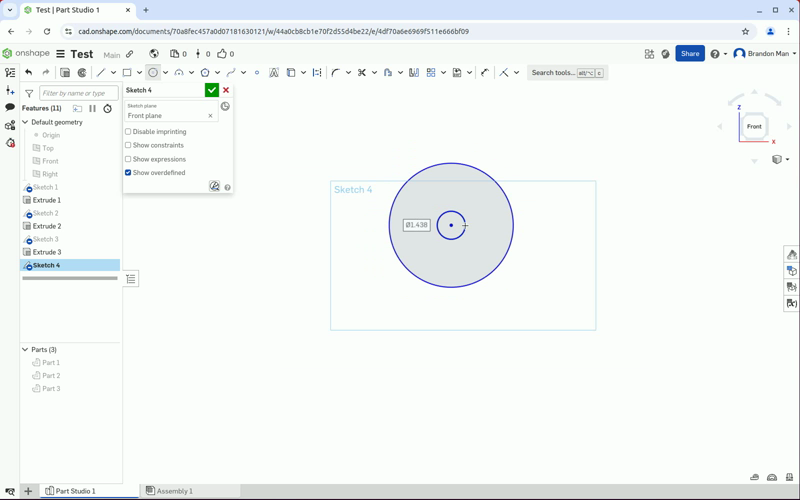
scroll(-6)
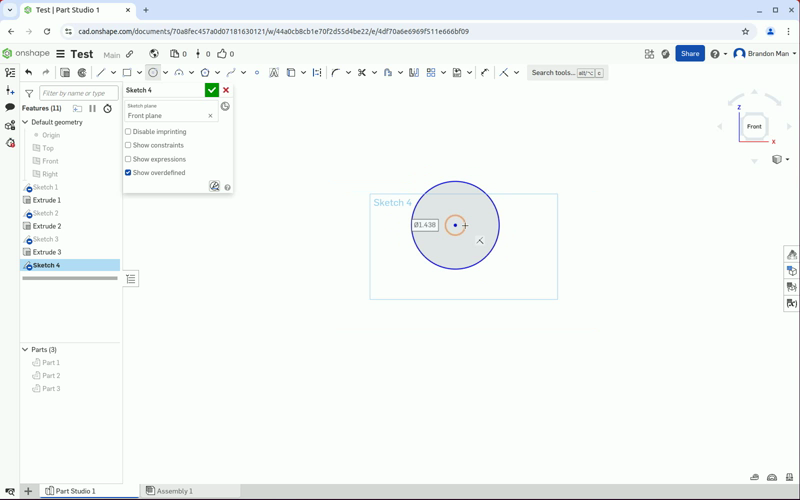
scroll(-6)
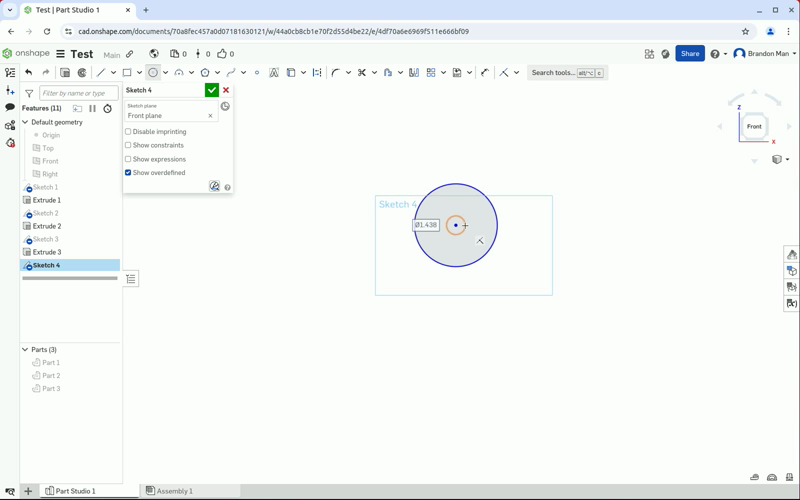
scroll(-6)
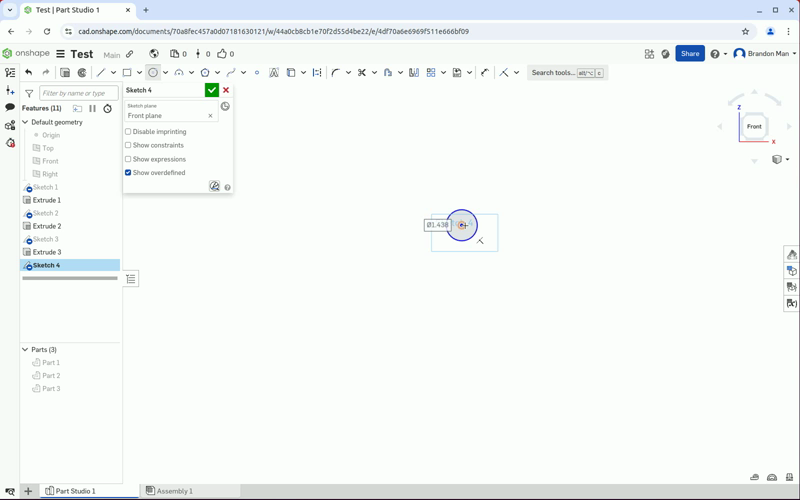
key(esc)
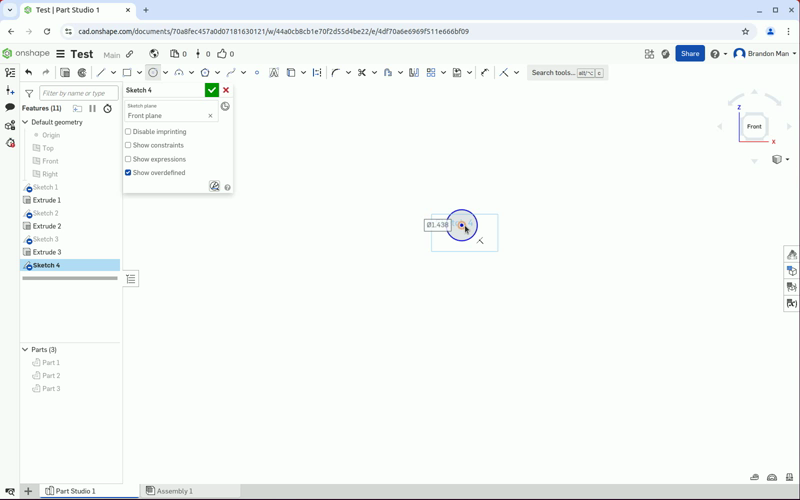
mouse_move(461, 211)
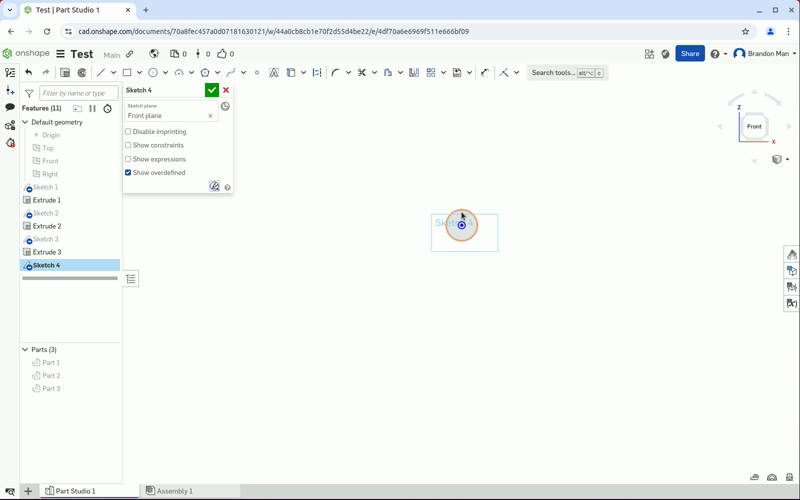
scroll(6)
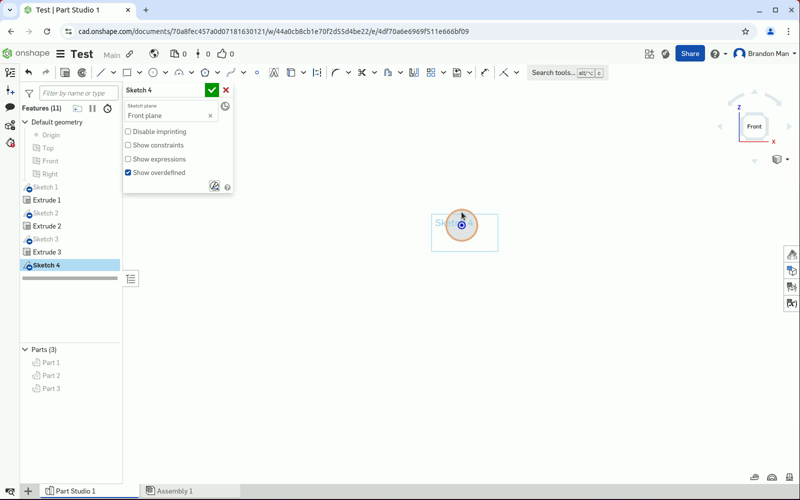
scroll(6)
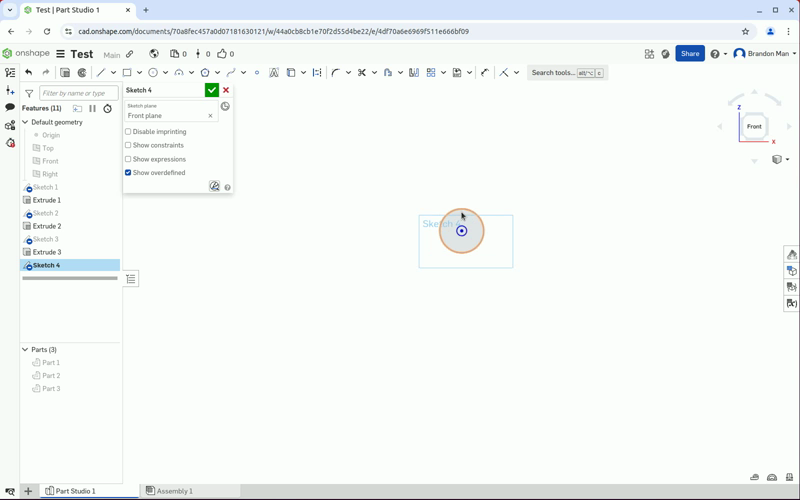
scroll(6)
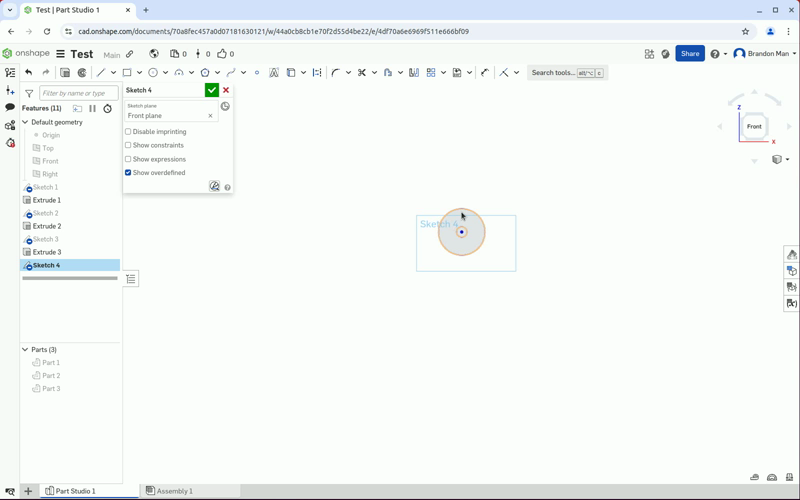
scroll(6)
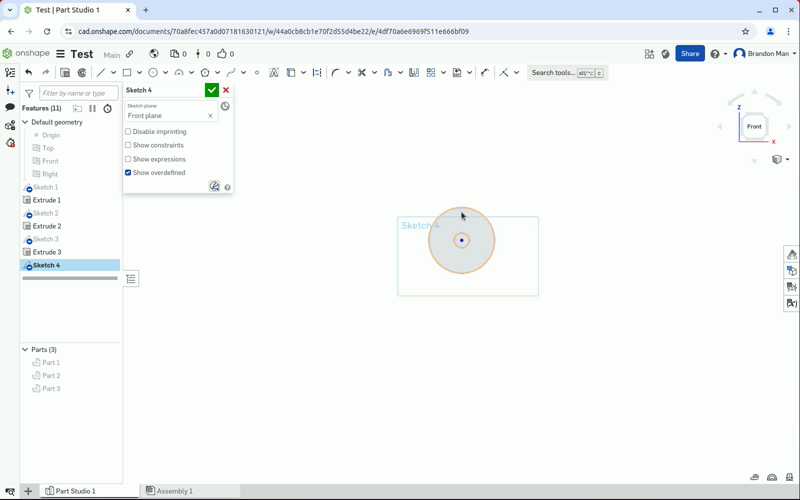
scroll(6)
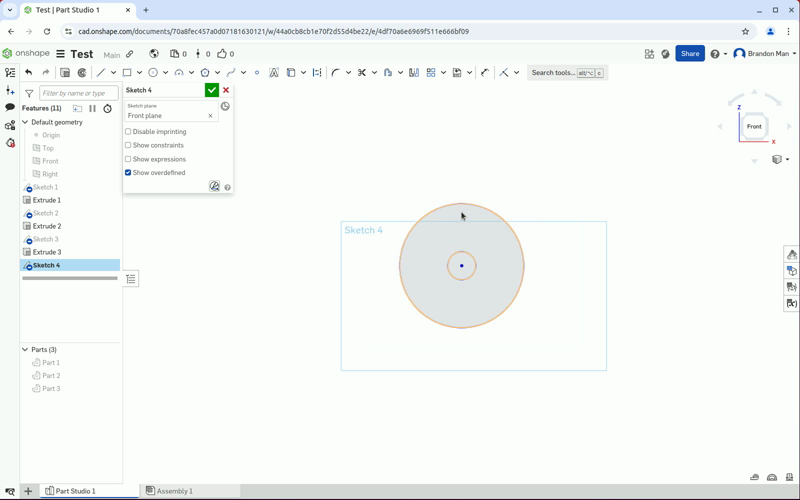
scroll(6)
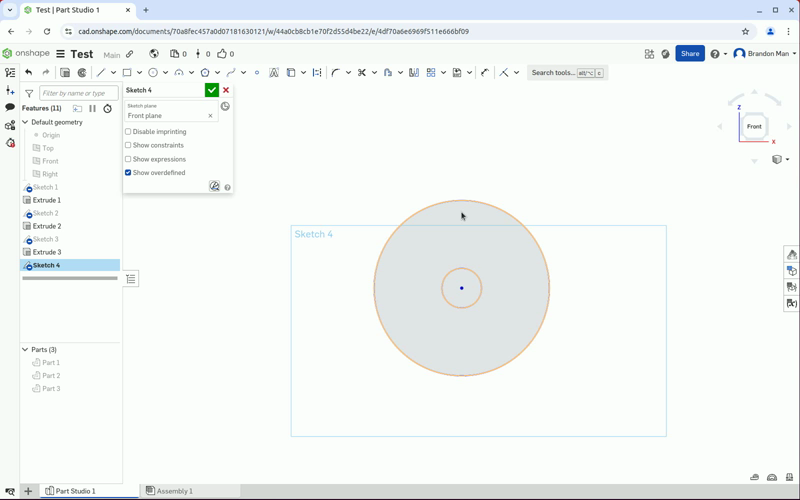
scroll(6)
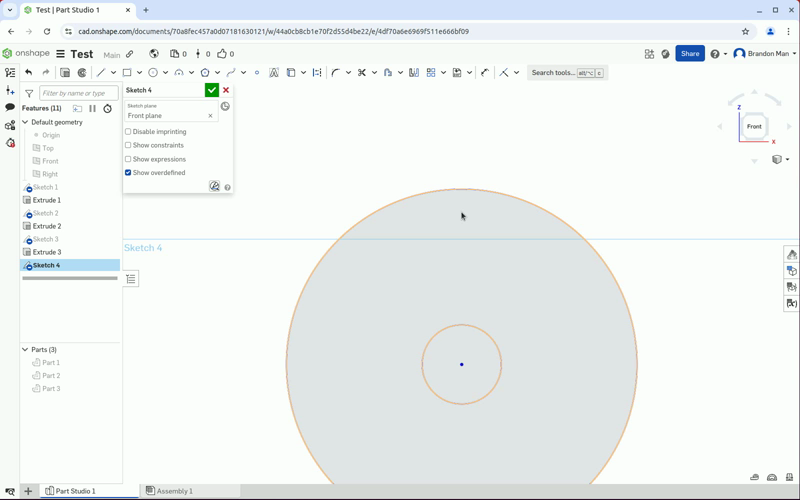
click(461, 211)
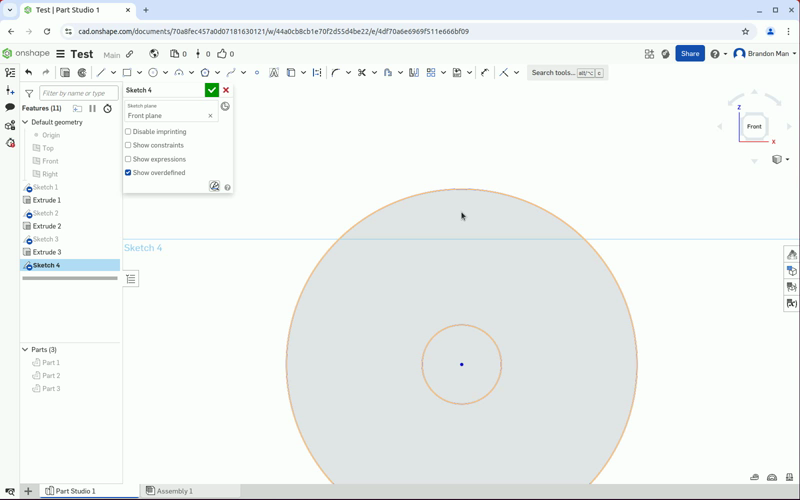
scroll(-6)
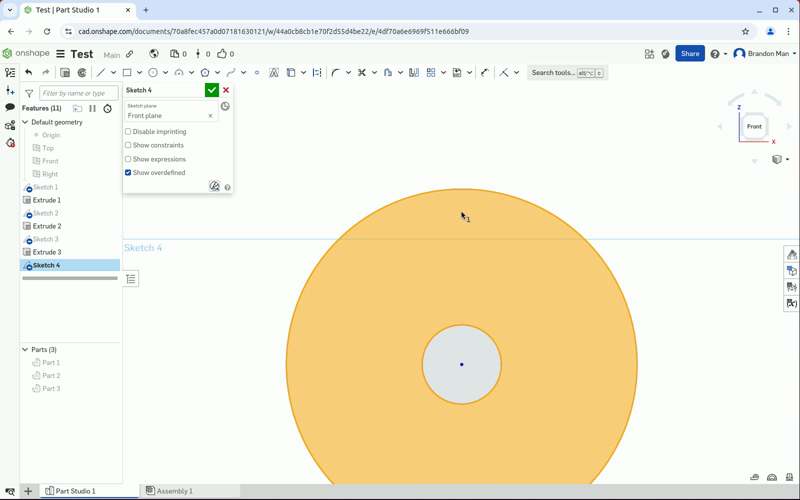
scroll(-6)
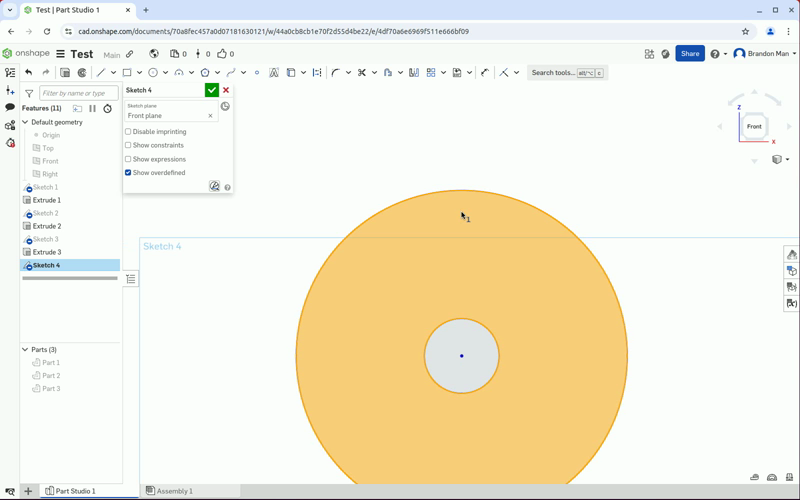
scroll(-6)
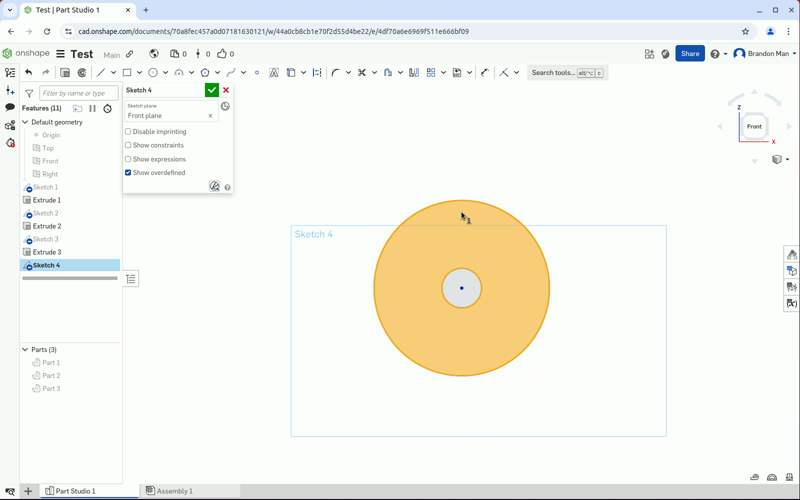
scroll(-6)
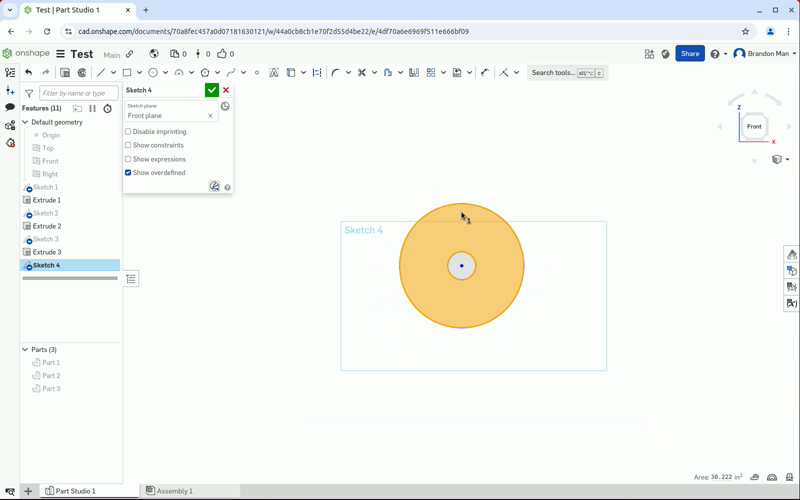
scroll(-6)
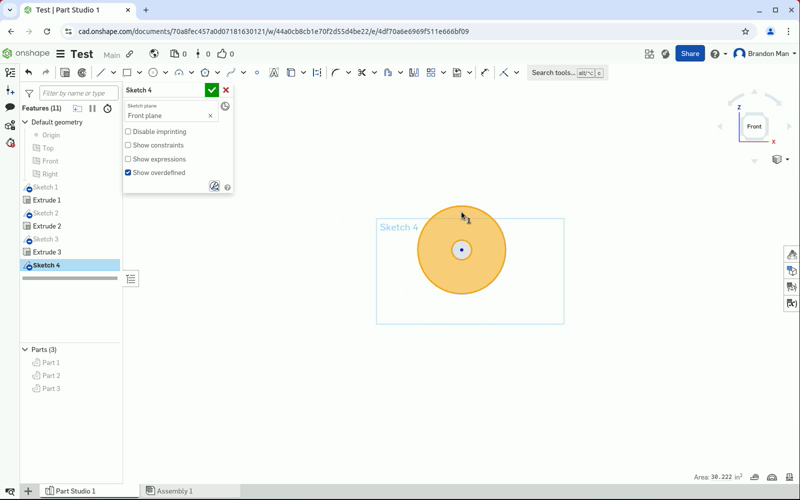
scroll(-6)
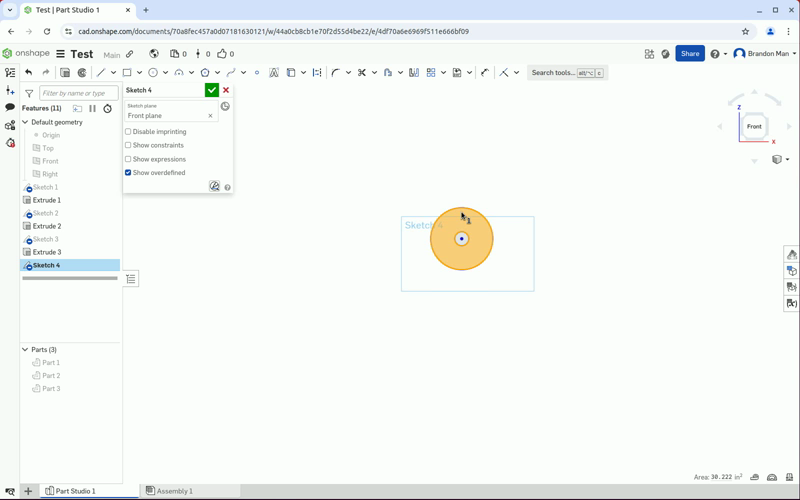
scroll(-6)
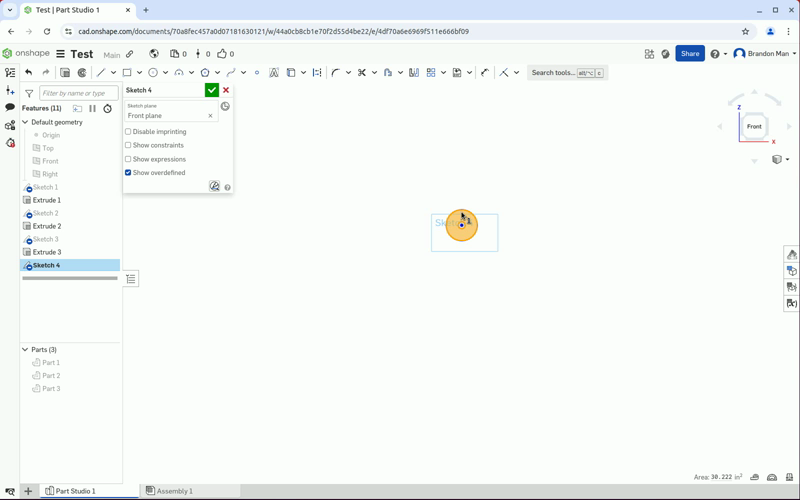
mouse_move(73, 352)
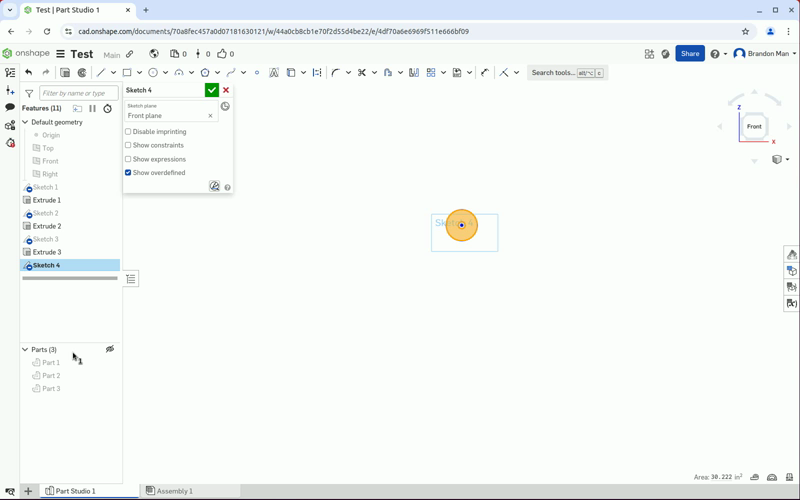
key(shift+y)
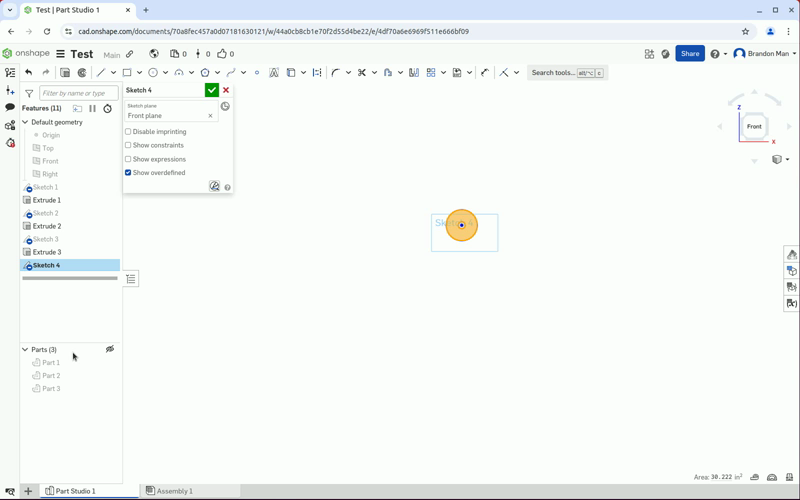
key(shift+e)
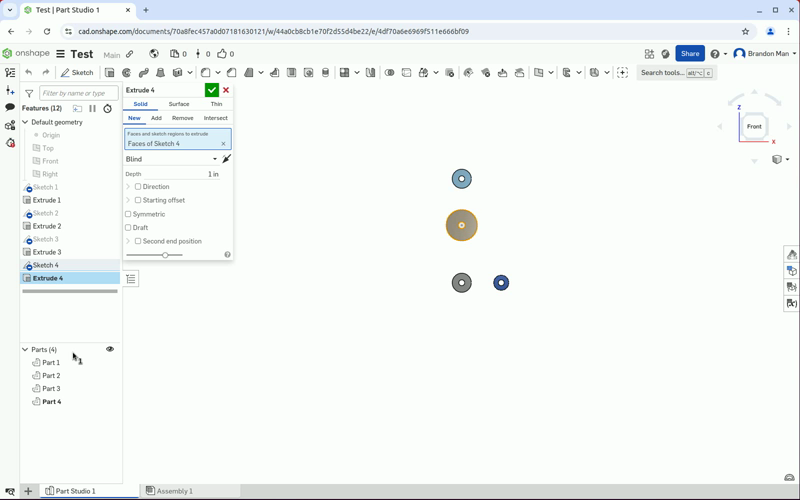
mouse_move(143, 106)
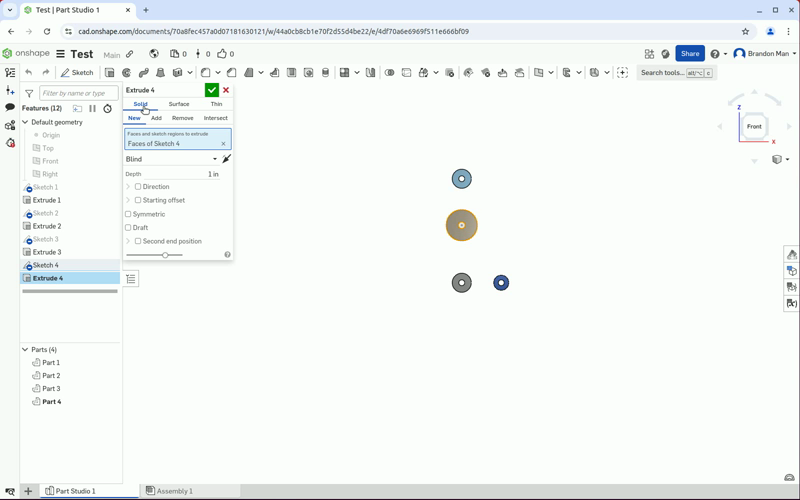
click(143, 106)
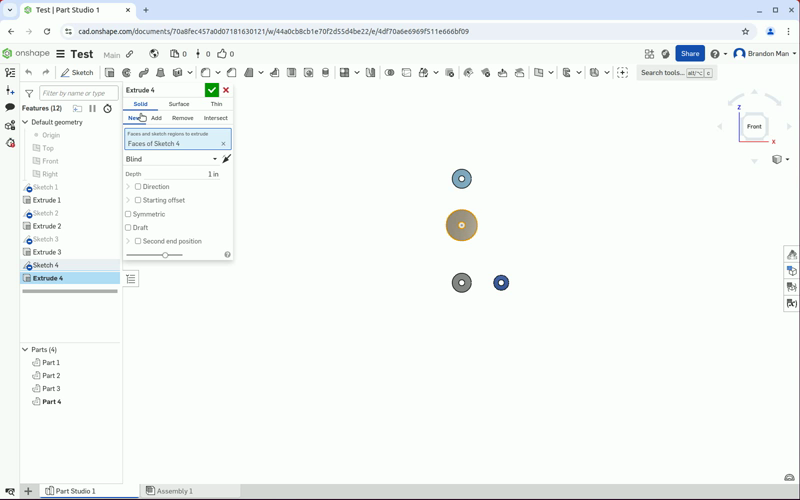
mouse_move(137, 120)
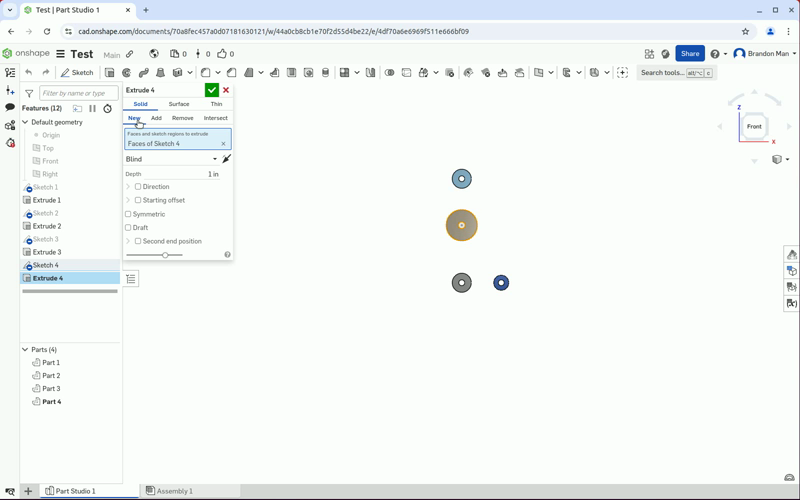
click(137, 120)
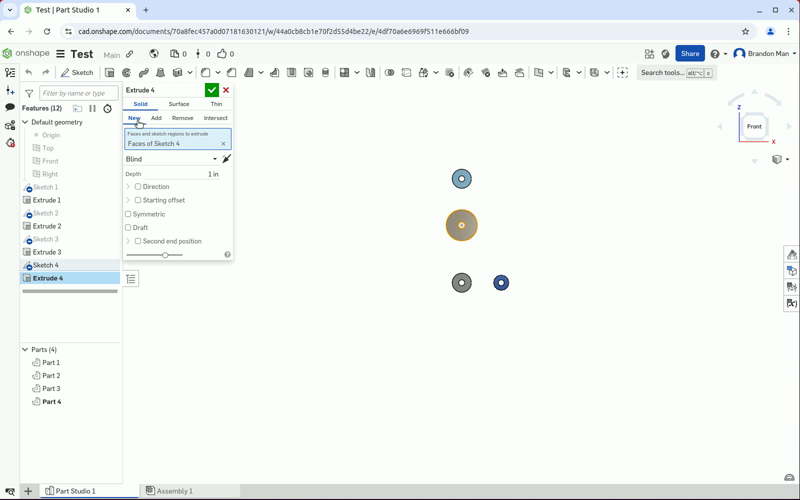
key(tab, 4)
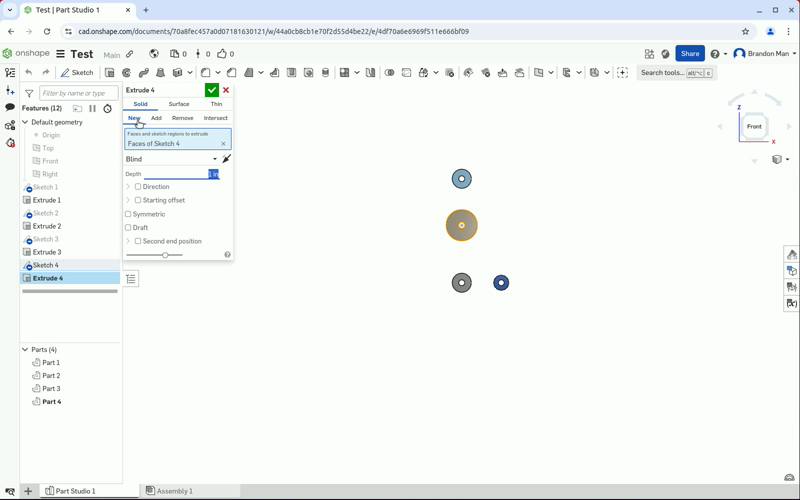
text(0.481)
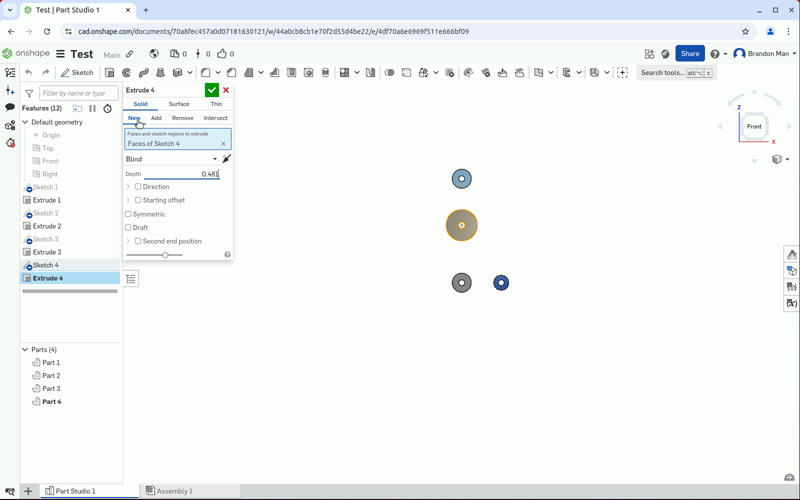
key(enter)
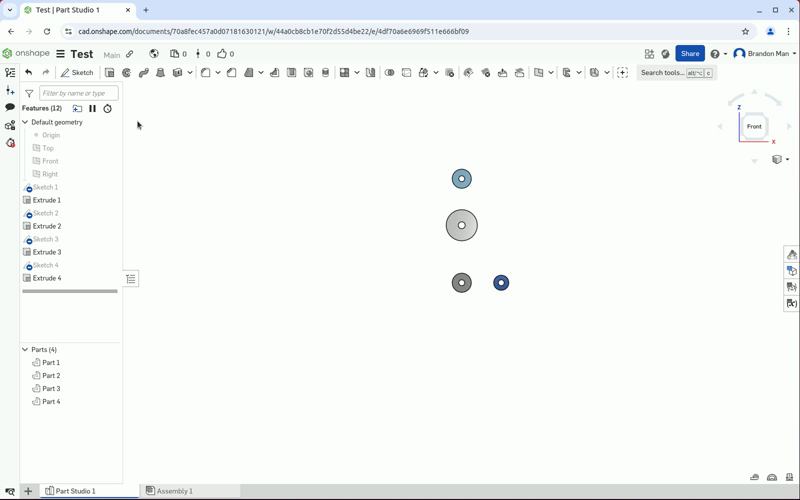
key(shift+h)
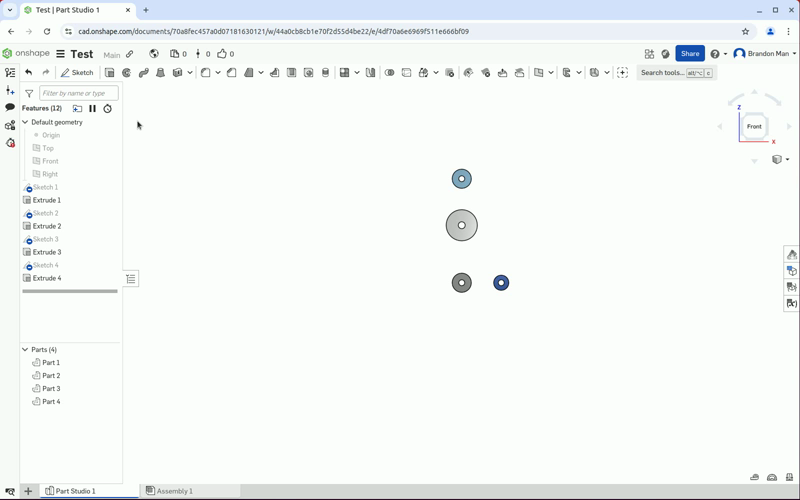
key(shift+h)
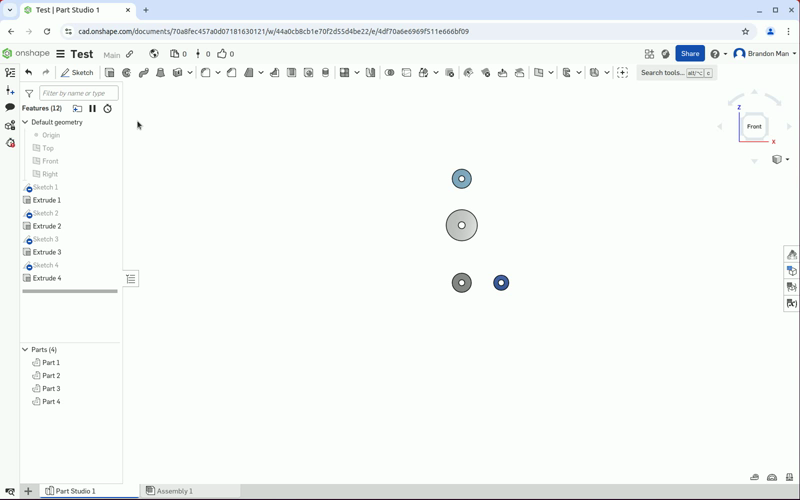
mouse_move(73, 189)
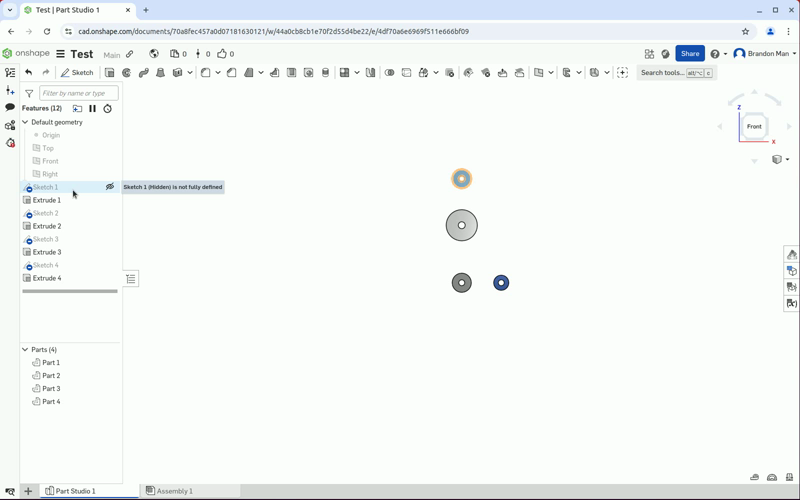
click(73, 189)
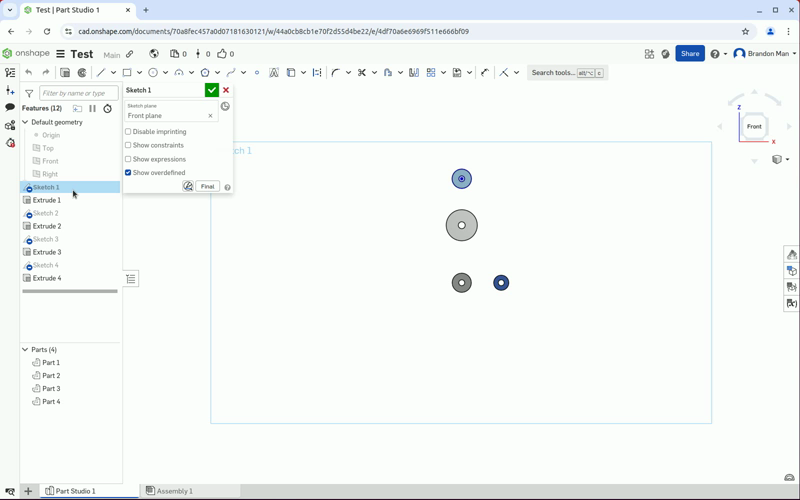
mouse_move(229, 92)
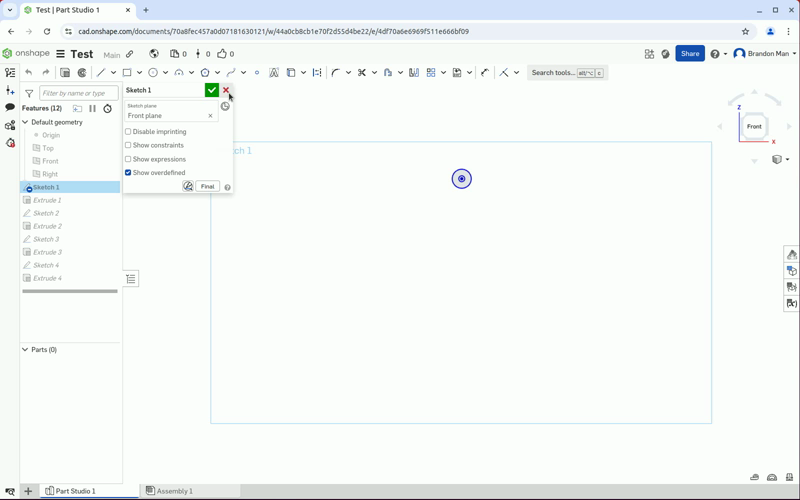
click(229, 92)
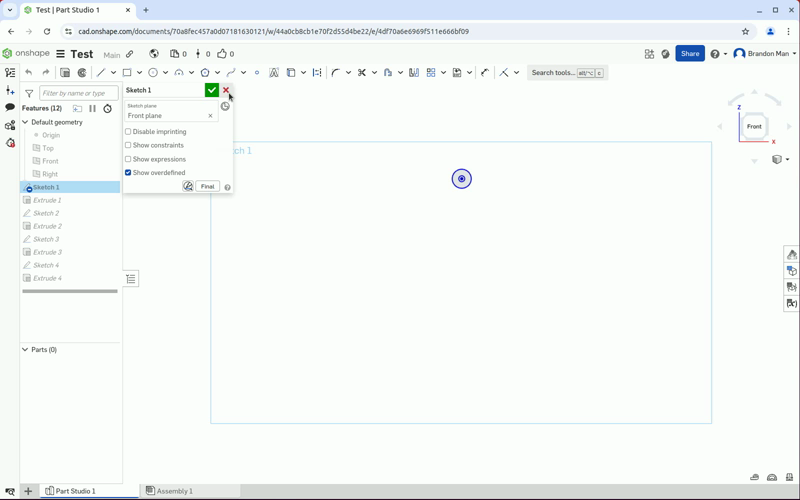
key(shift+s)
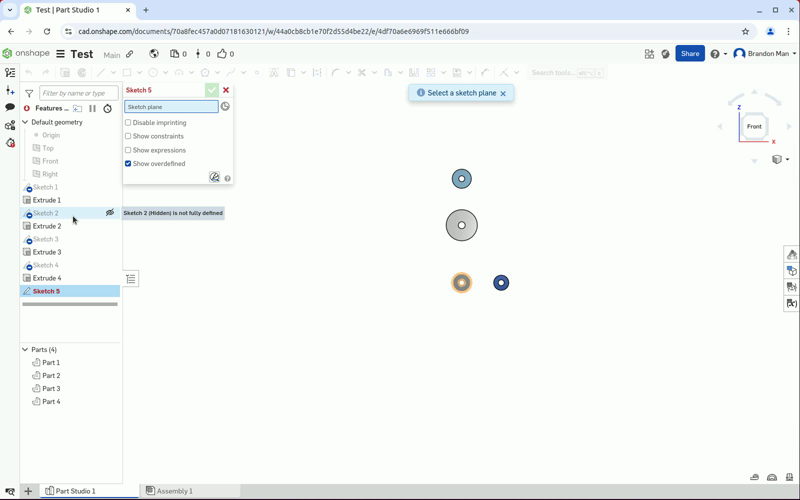
scroll(3)
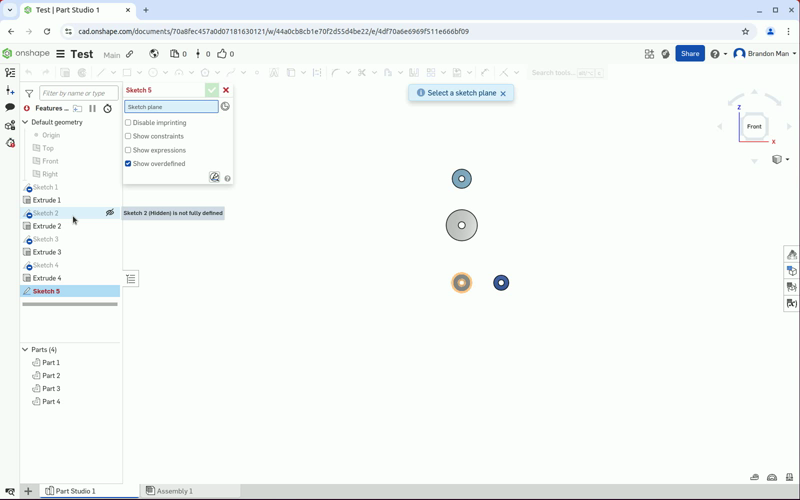
mouse_move(73, 163)
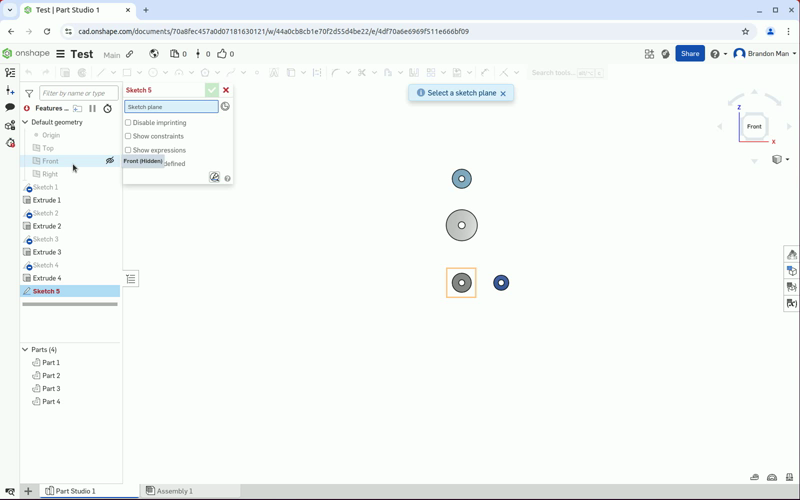
click(73, 163)
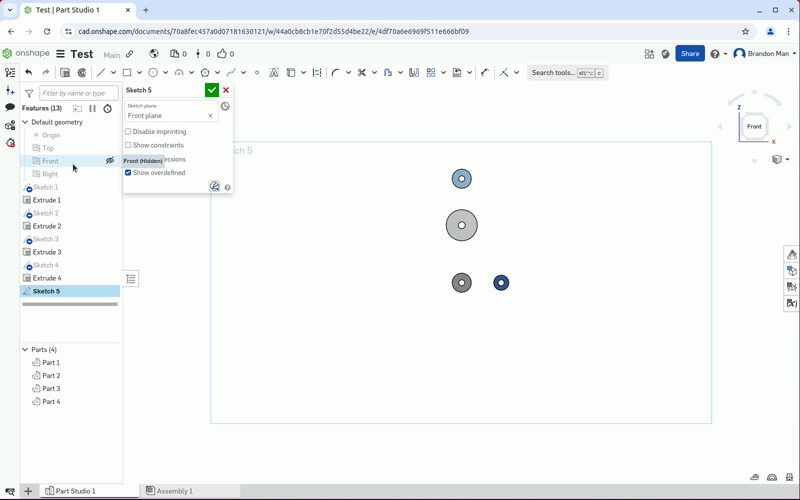
mouse_move(73, 352)
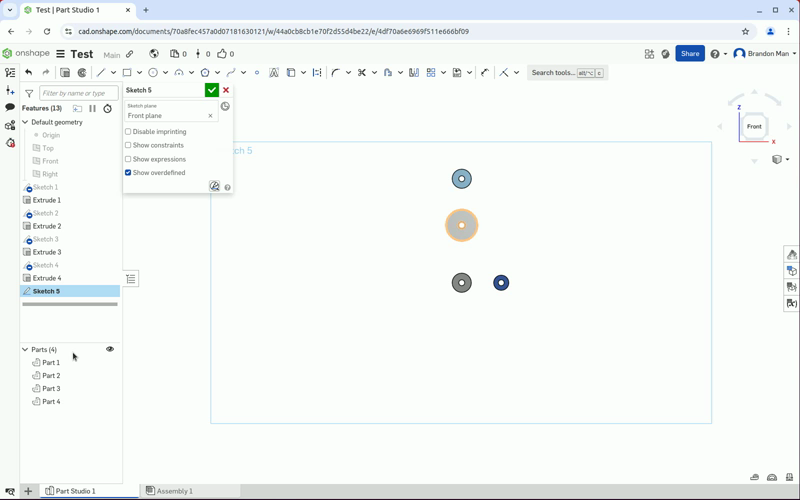
key(y)
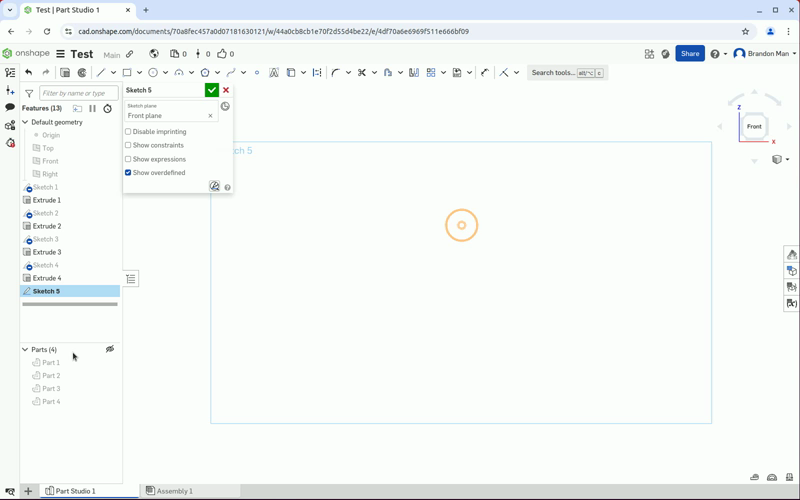
key(l)
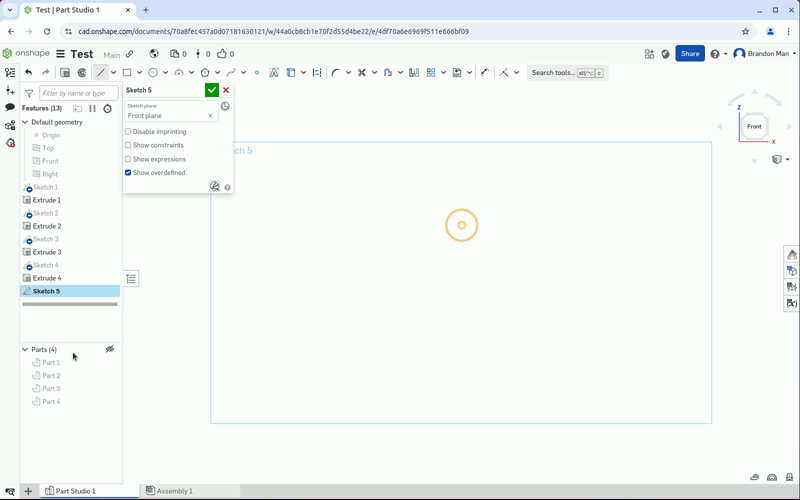
key_down(shift)
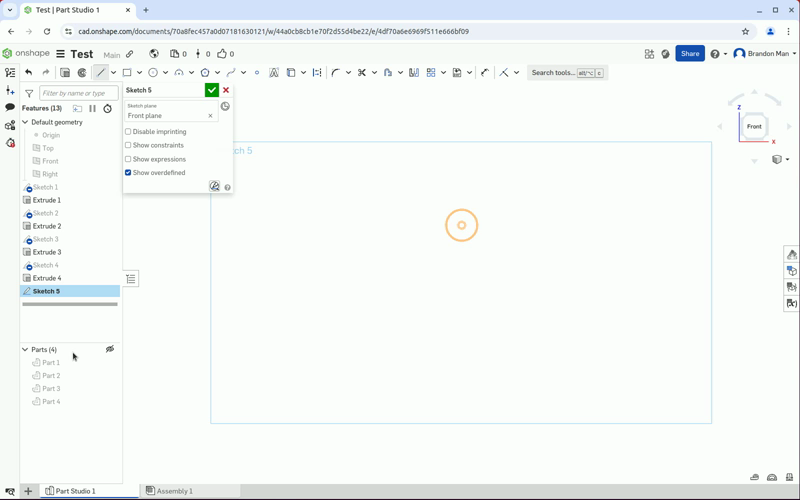
mouse_move(446, 226)
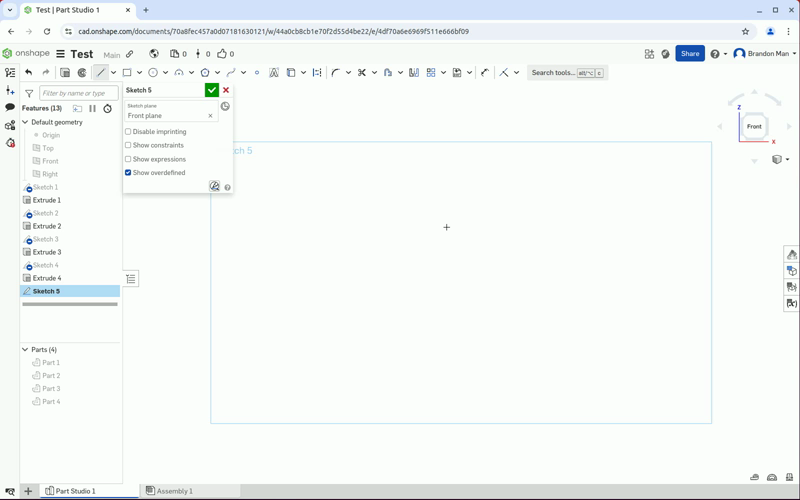
click(446, 226)
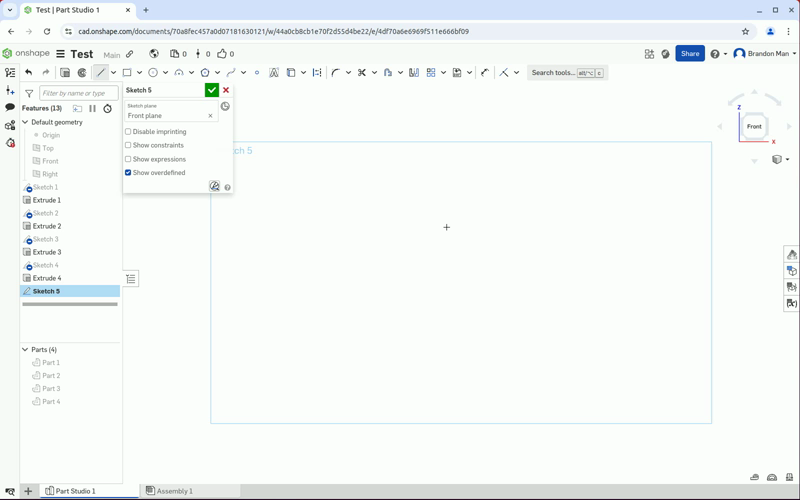
key_up(shift)
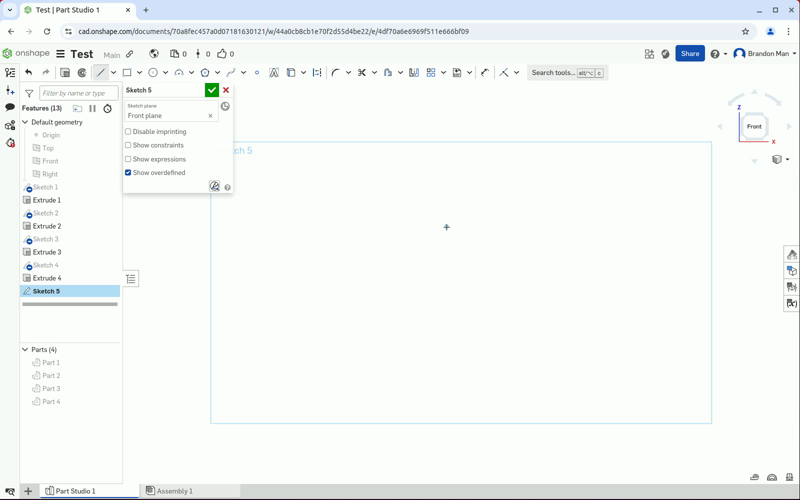
key_down(shift)
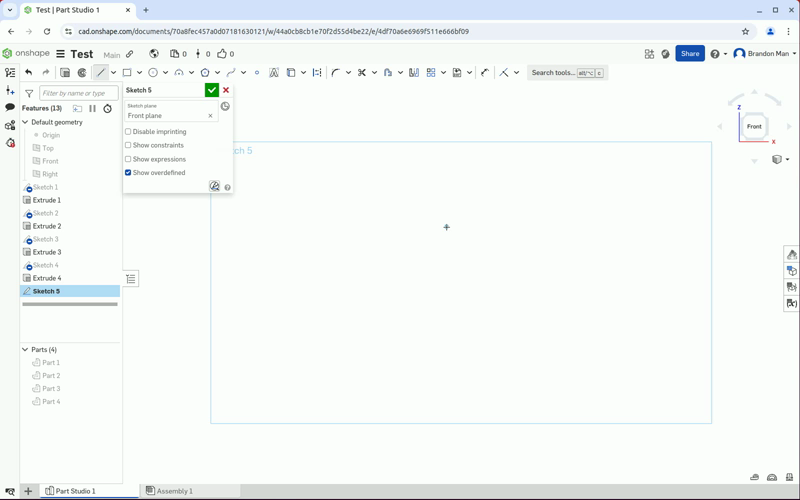
mouse_move(476, 226)
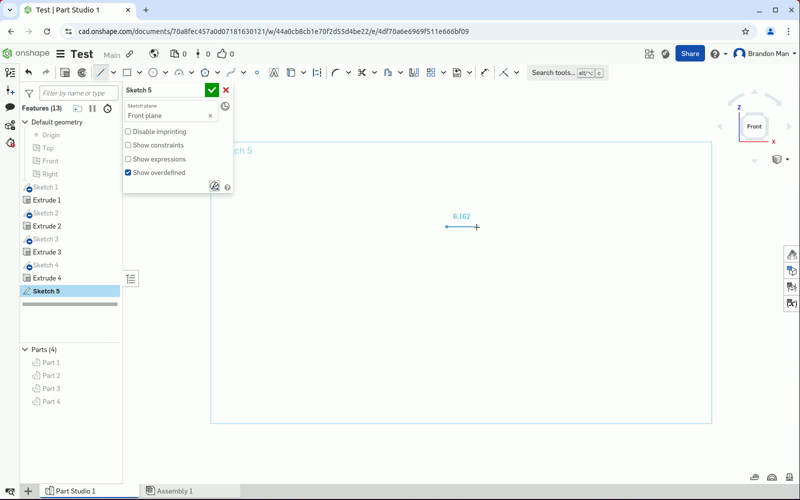
mouse_move(452, 284)
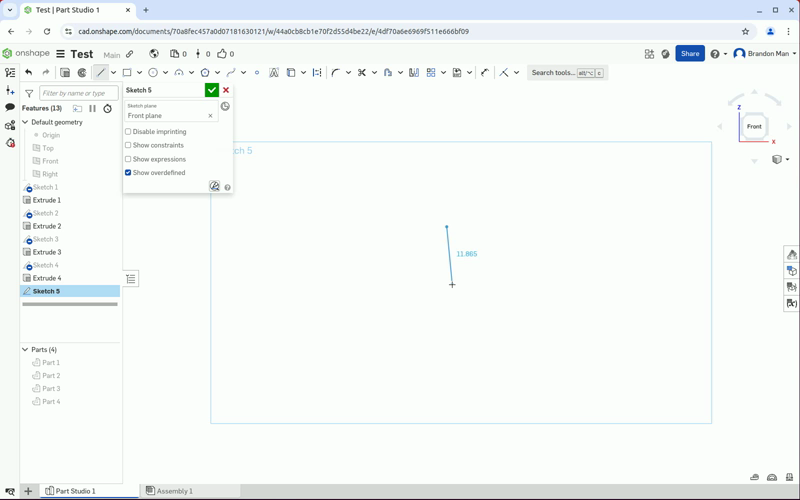
click(452, 284)
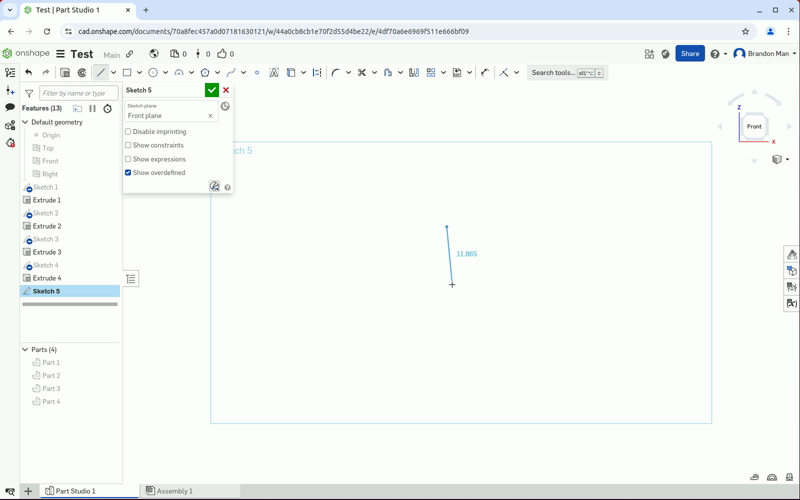
key_up(shift)
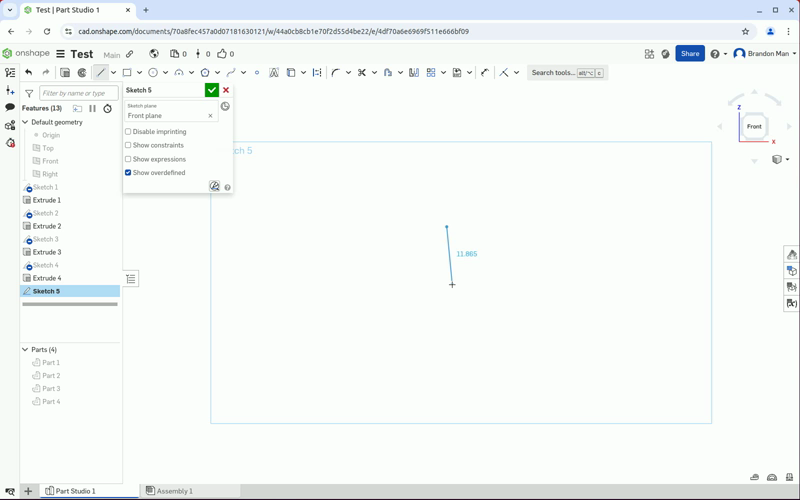
key(esc)
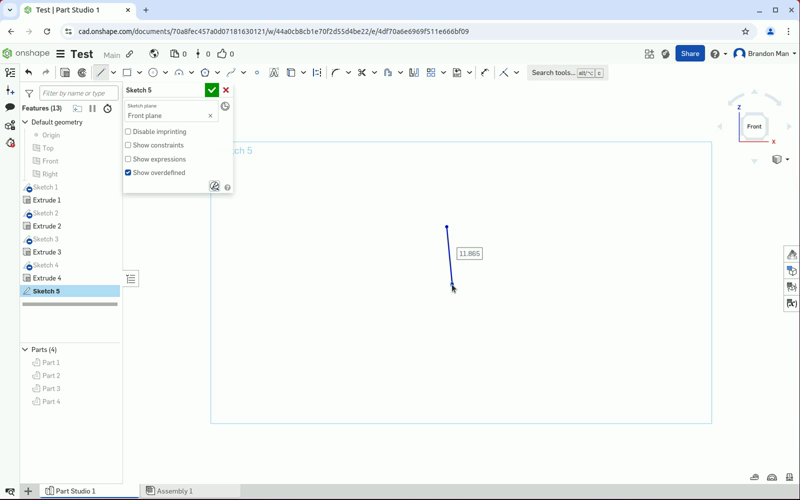
key(a)
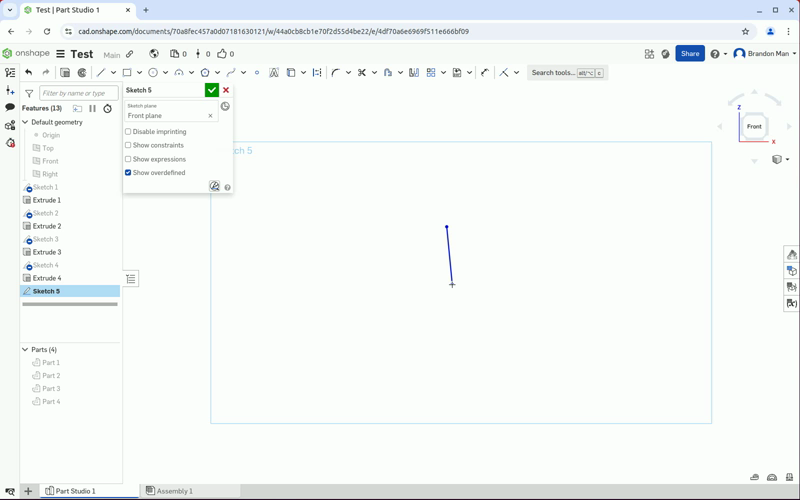
mouse_move(452, 284)
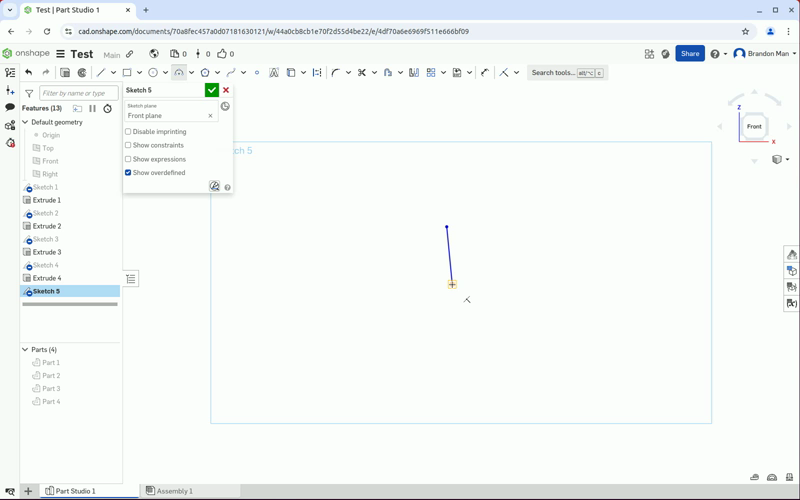
click(452, 284)
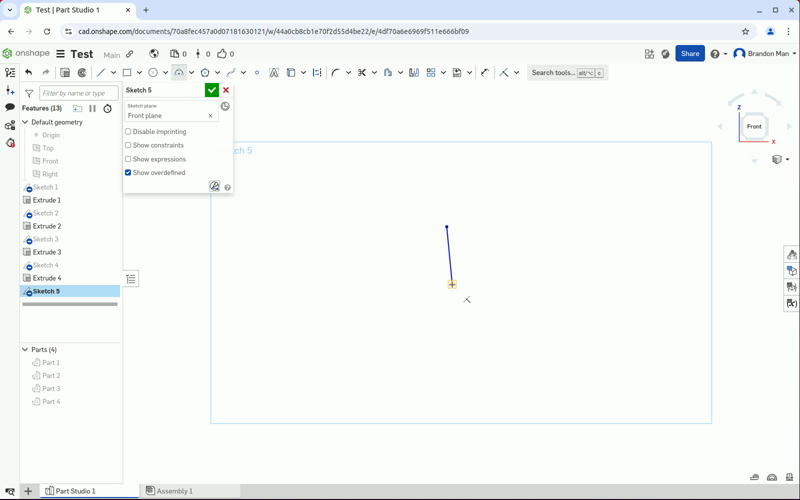
key_down(shift)
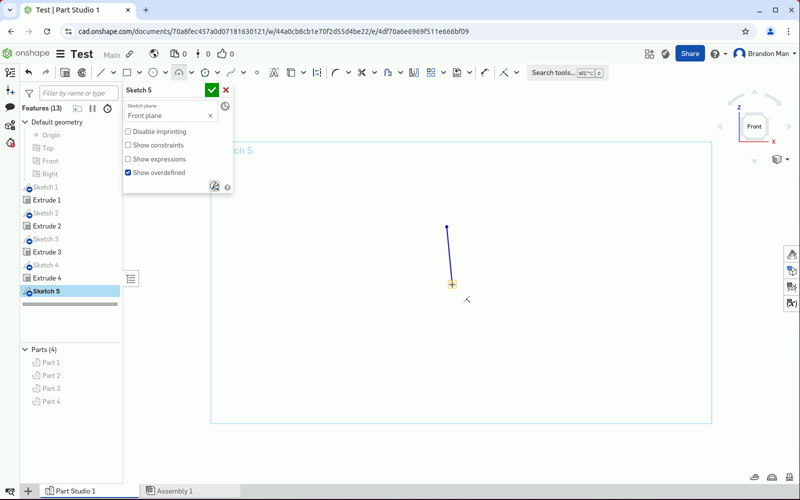
mouse_move(461, 291)
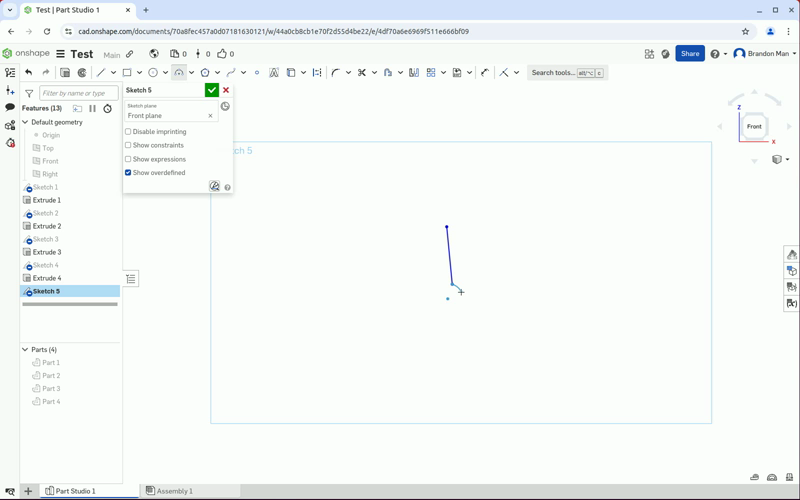
click(461, 291)
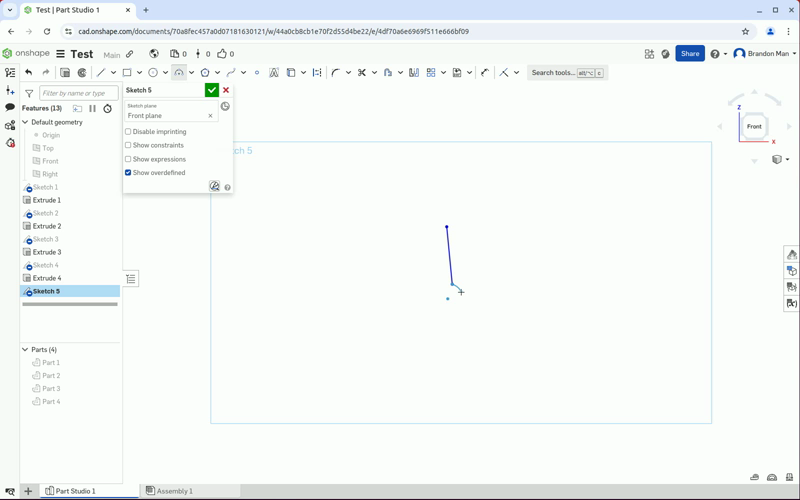
mouse_move(466, 276)
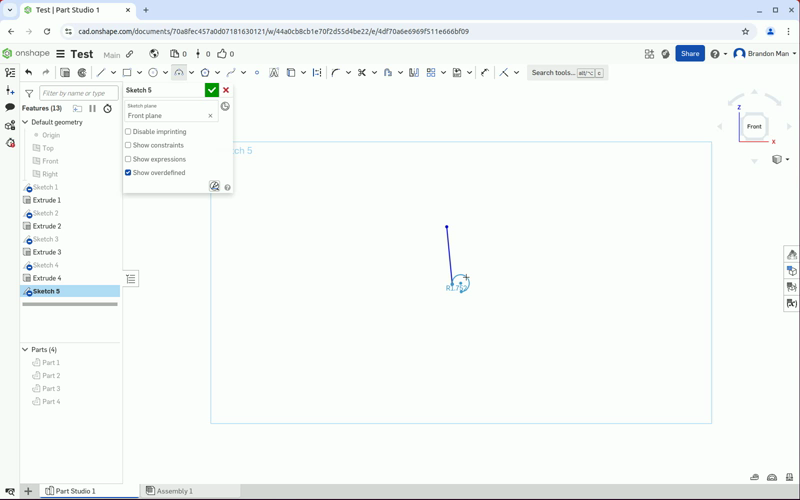
click(466, 276)
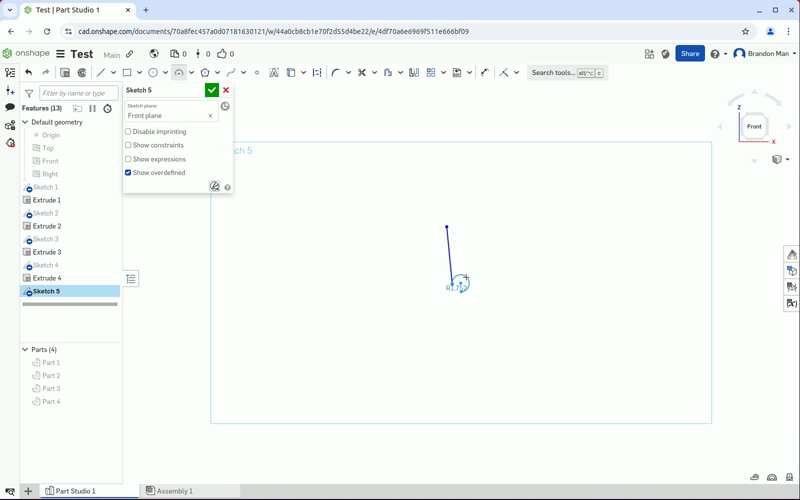
key_up(shift)
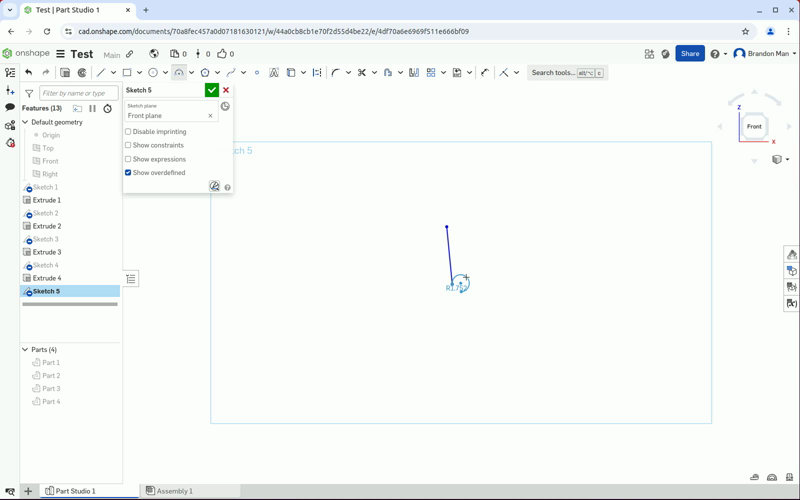
key(esc)
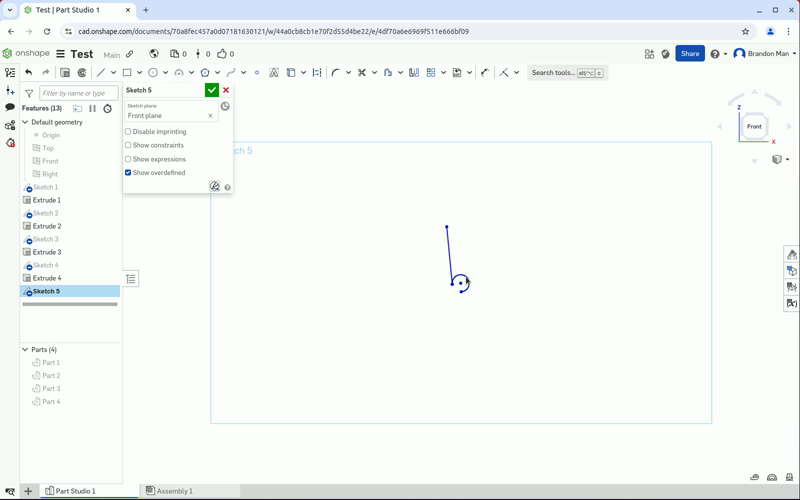
key(l)
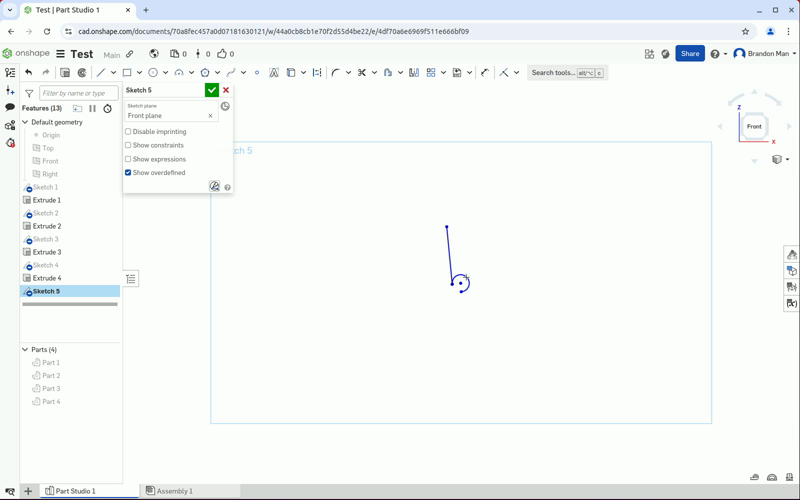
mouse_move(461, 291)
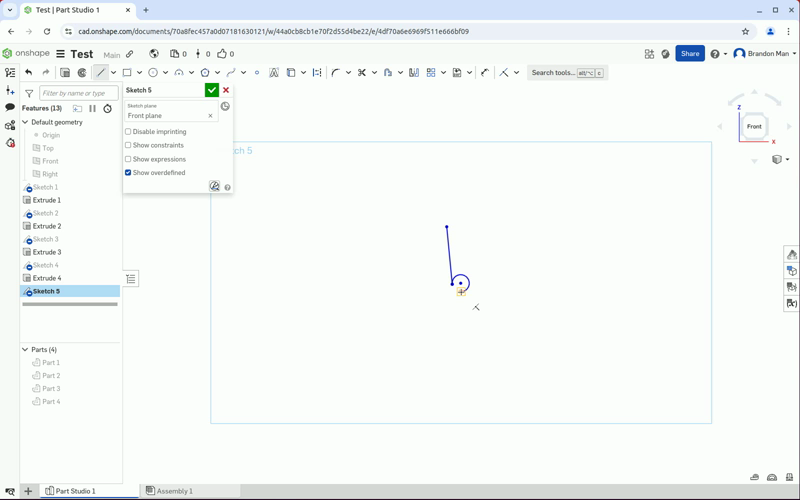
click(461, 291)
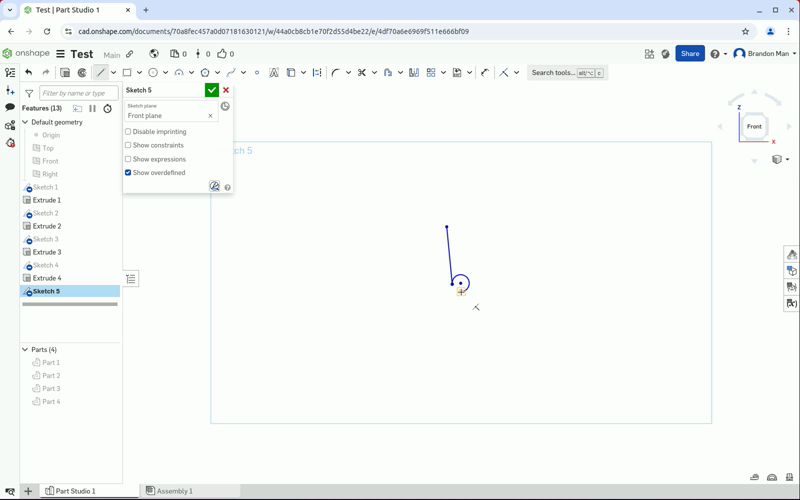
key_down(shift)
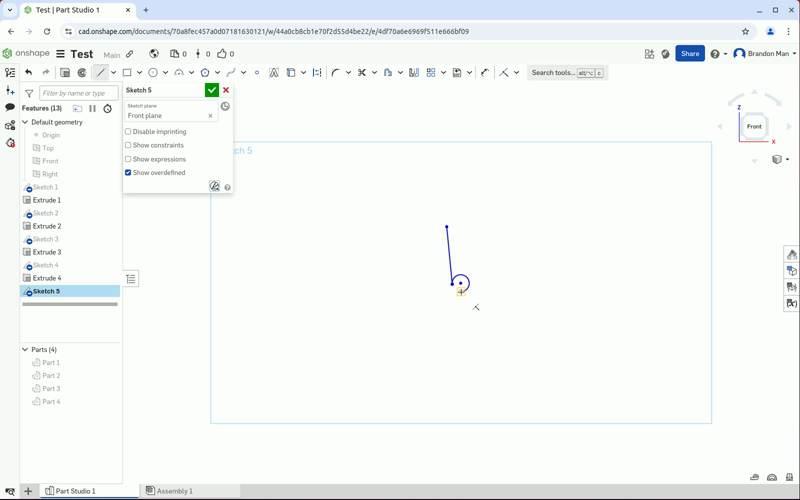
mouse_move(491, 291)
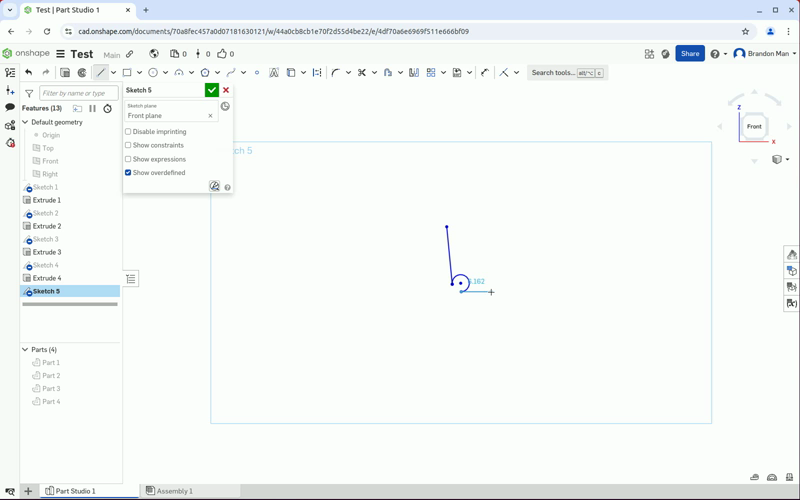
mouse_move(502, 290)
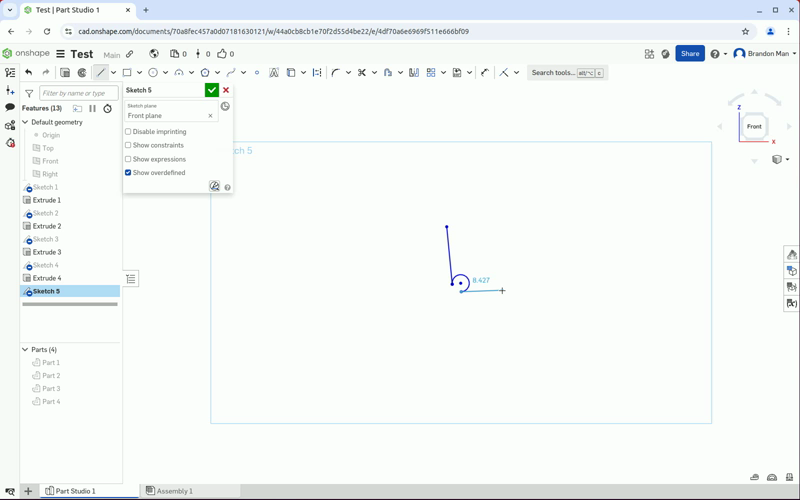
click(502, 290)
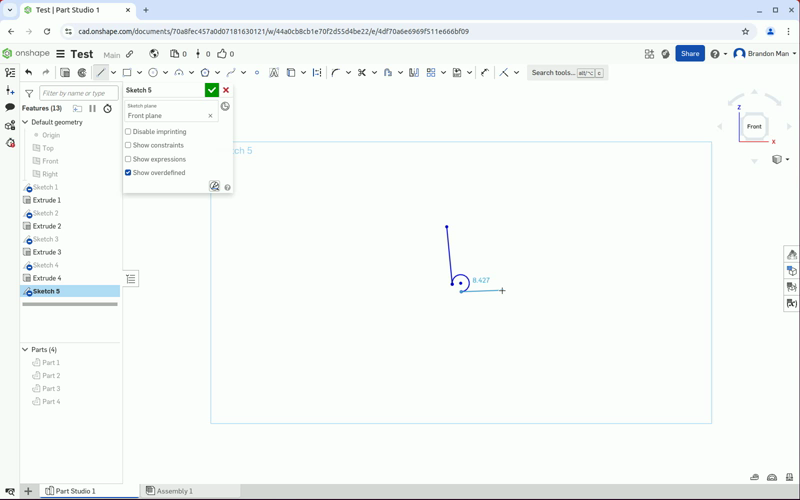
key_up(shift)
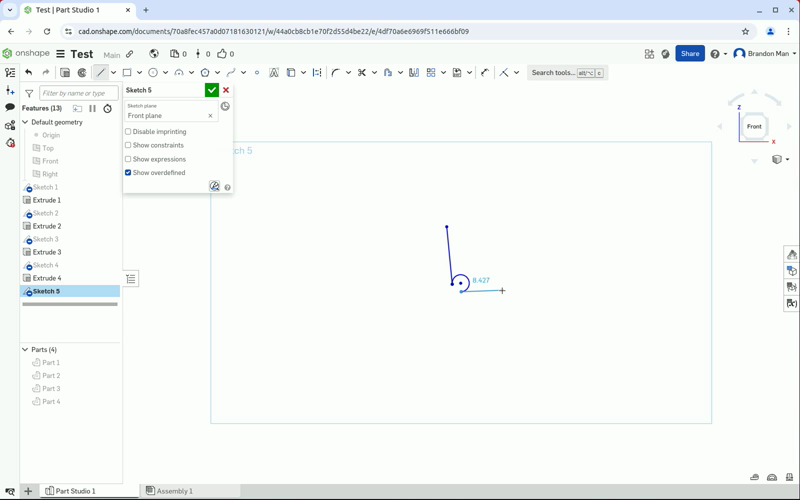
key(esc)
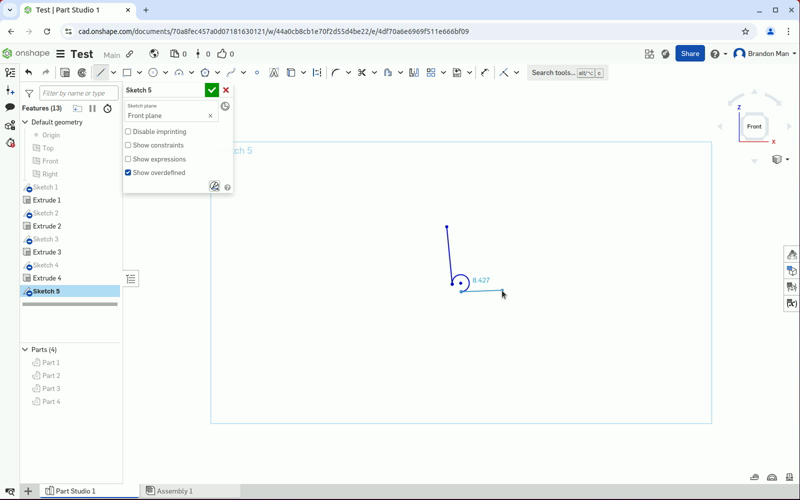
key(a)
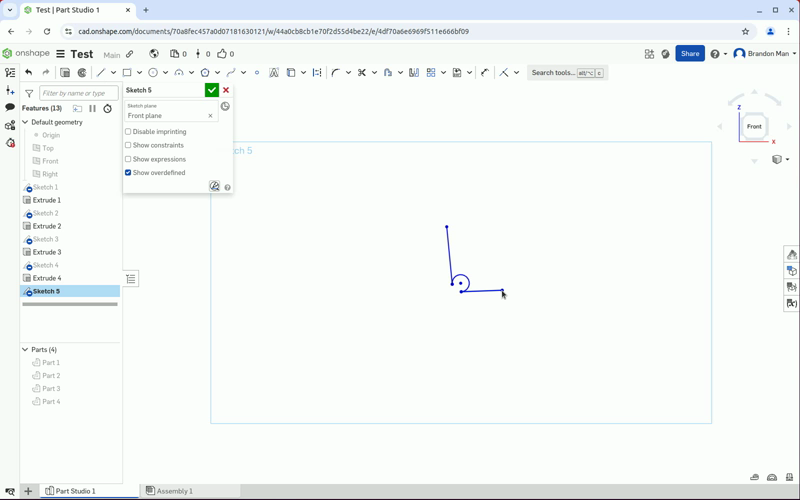
mouse_move(502, 290)
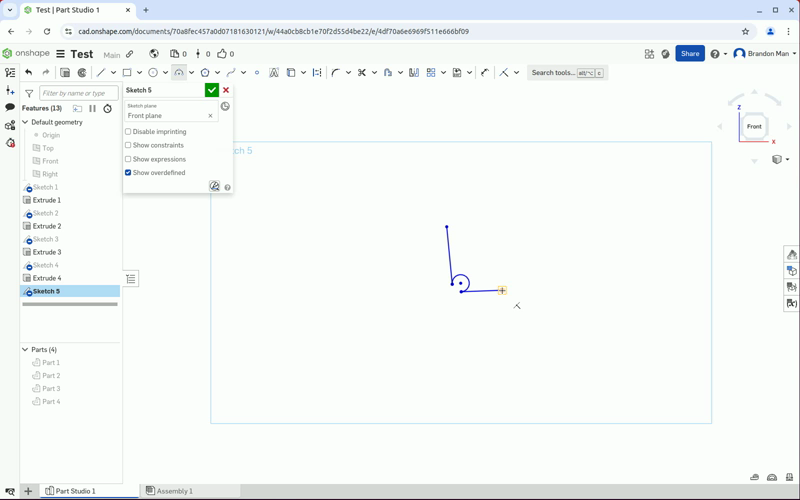
click(502, 290)
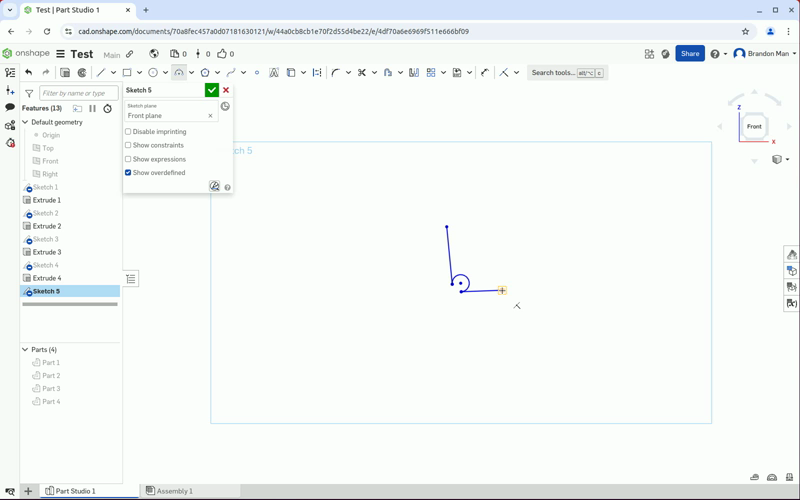
key_down(shift)
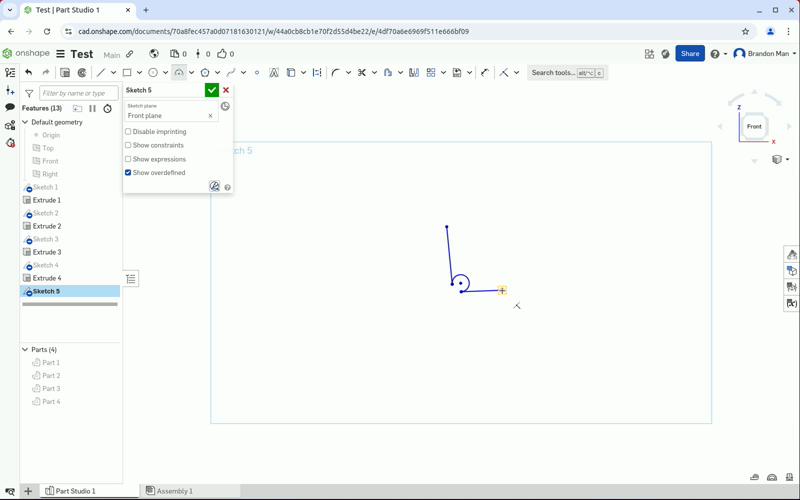
mouse_move(502, 276)
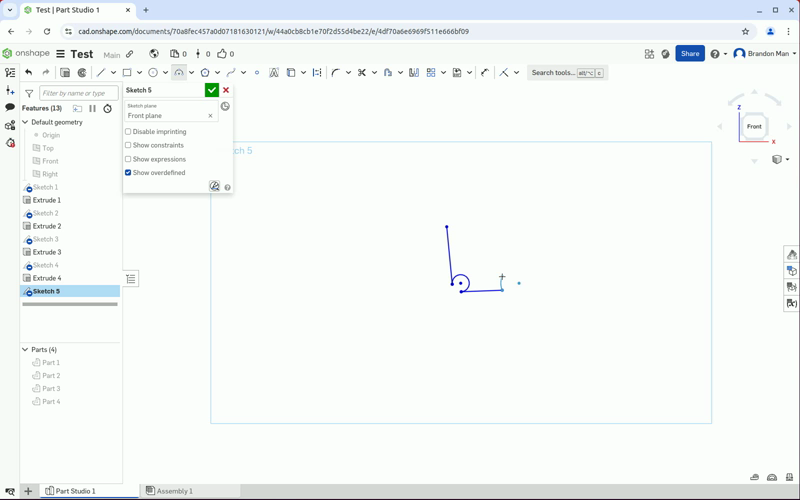
click(502, 276)
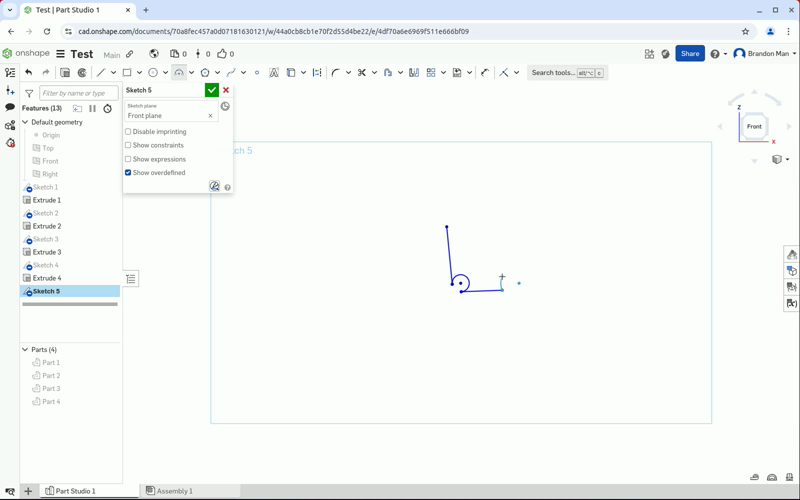
mouse_move(494, 282)
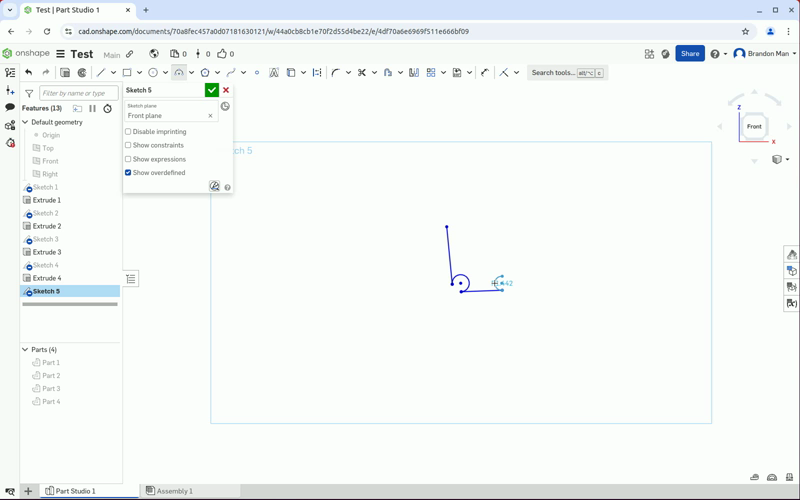
click(494, 282)
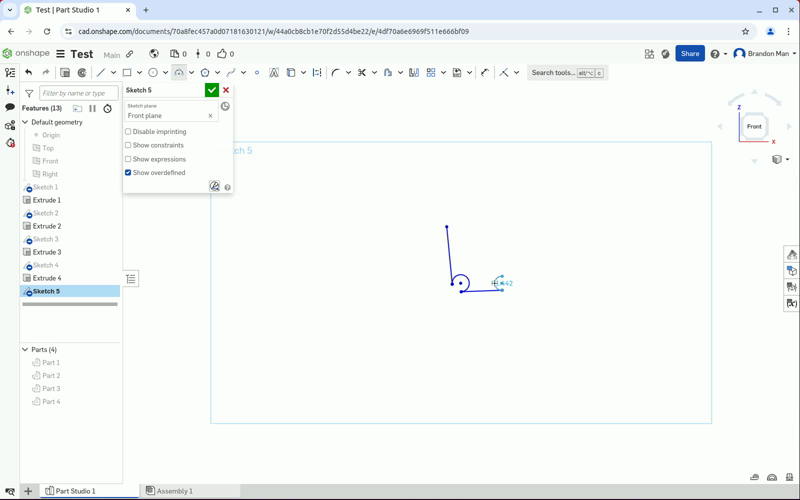
key_up(shift)
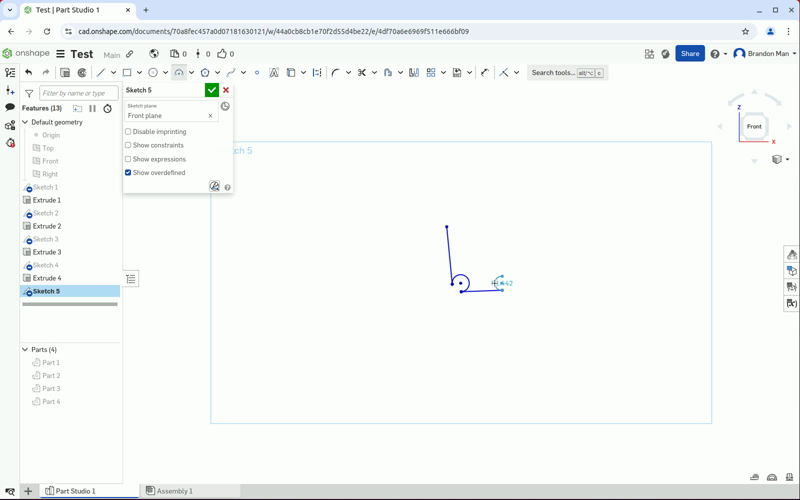
key(esc)
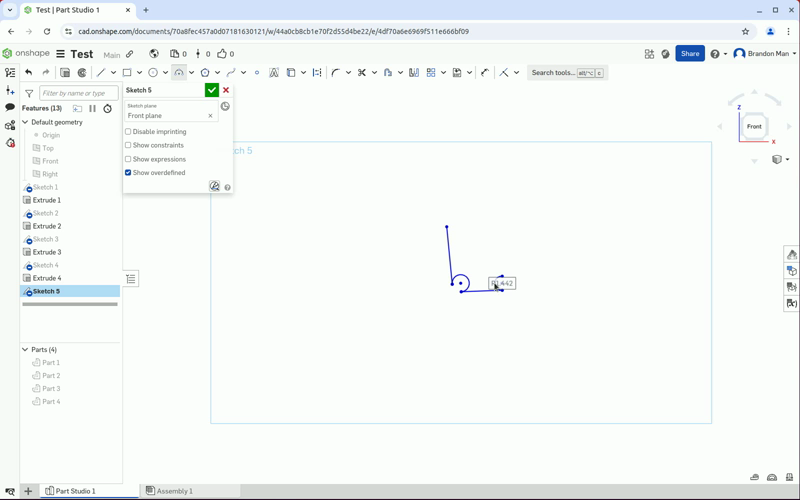
key(l)
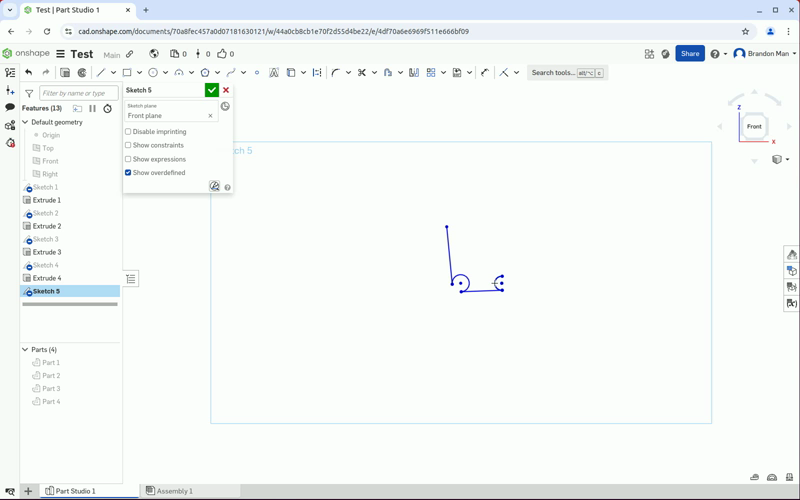
mouse_move(502, 276)
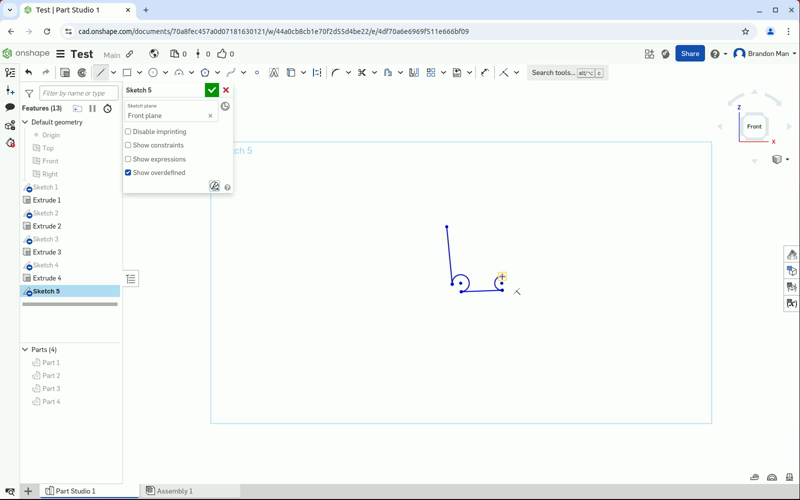
click(502, 276)
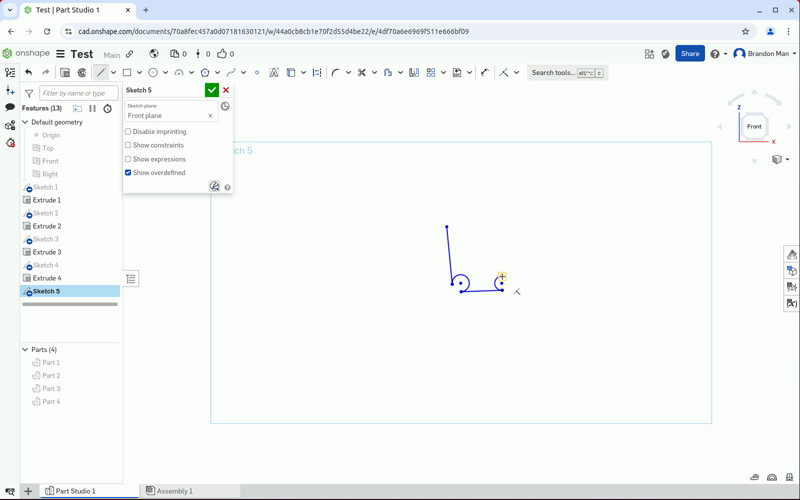
key_down(shift)
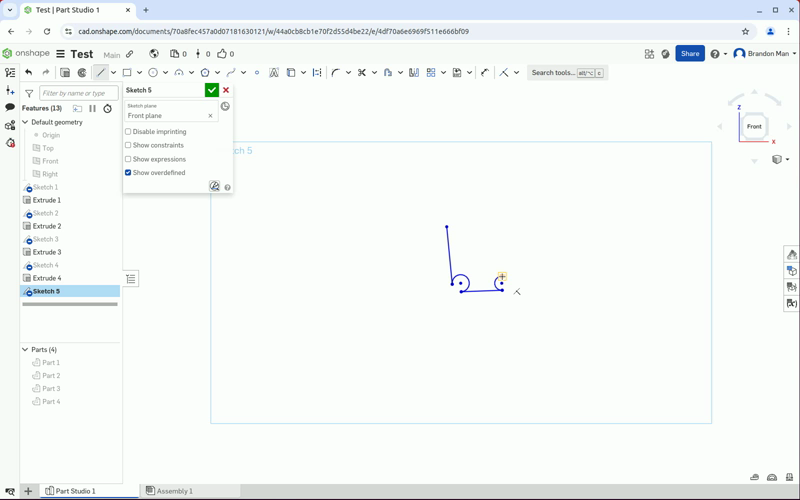
mouse_move(532, 276)
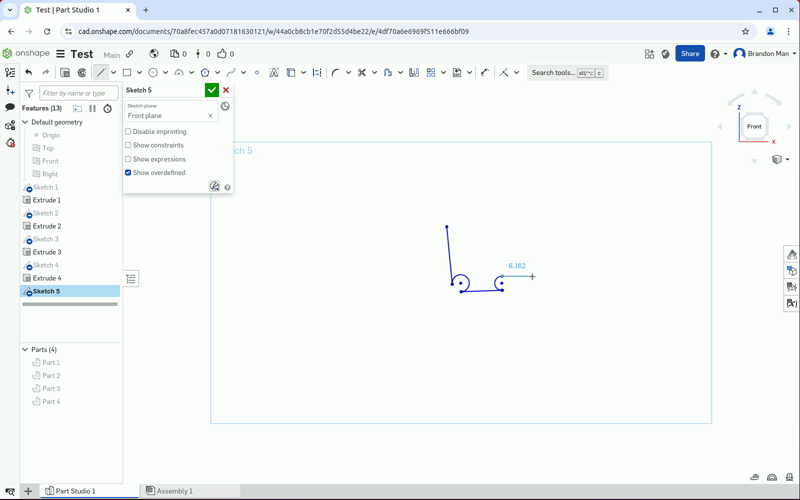
mouse_move(478, 275)
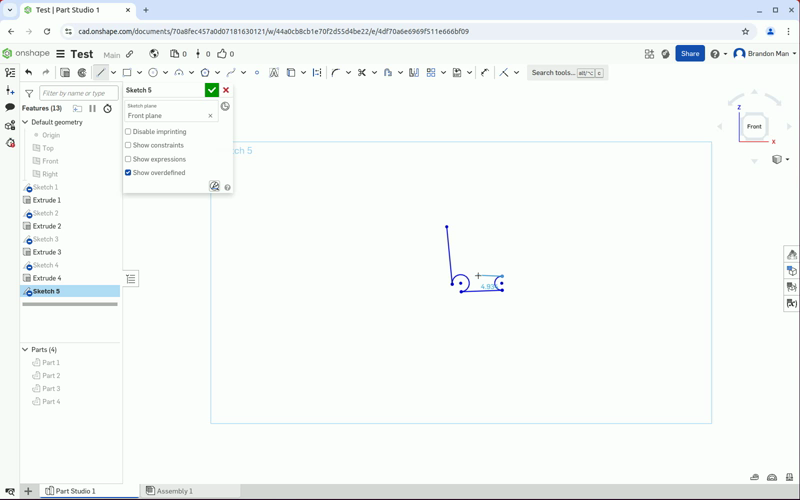
click(478, 275)
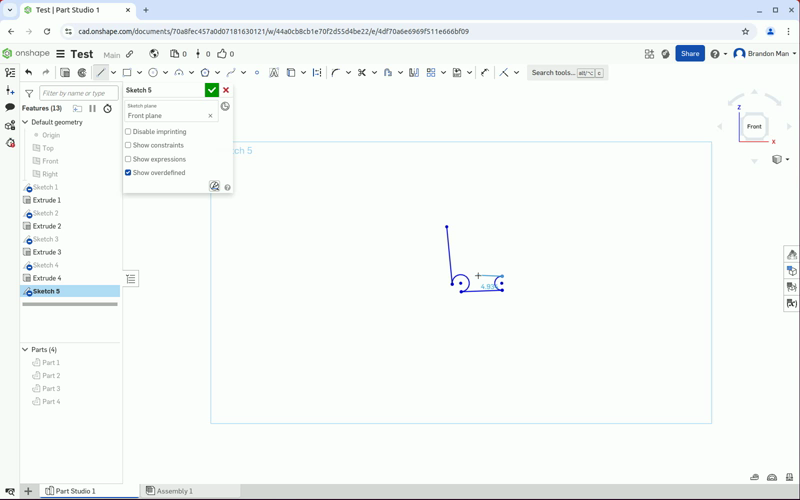
key_up(shift)
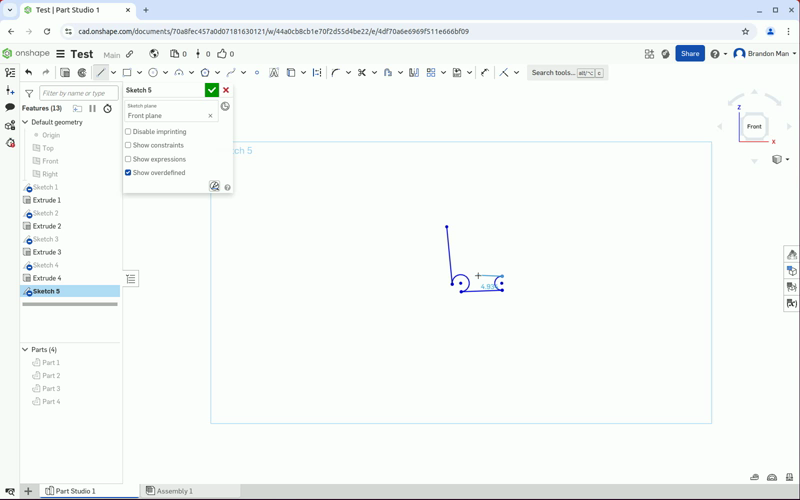
key(esc)
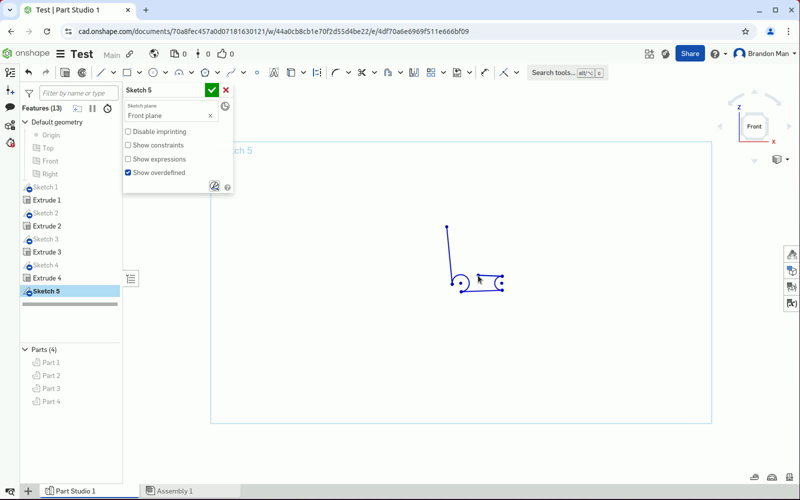
key(a)
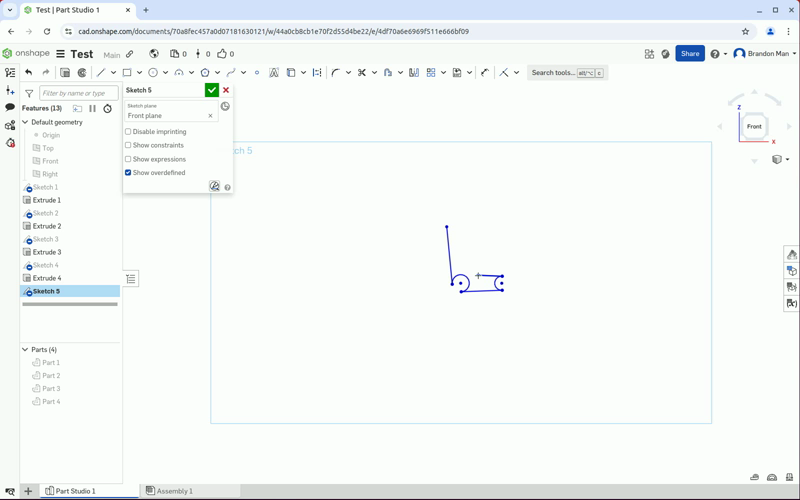
mouse_move(478, 275)
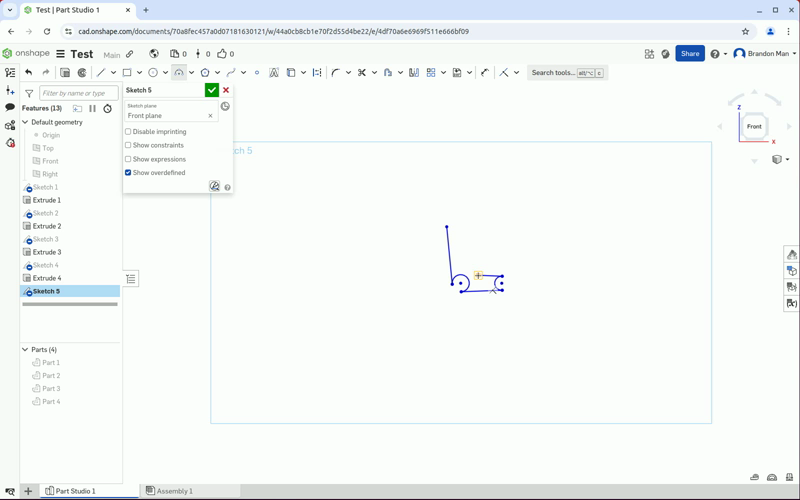
click(478, 275)
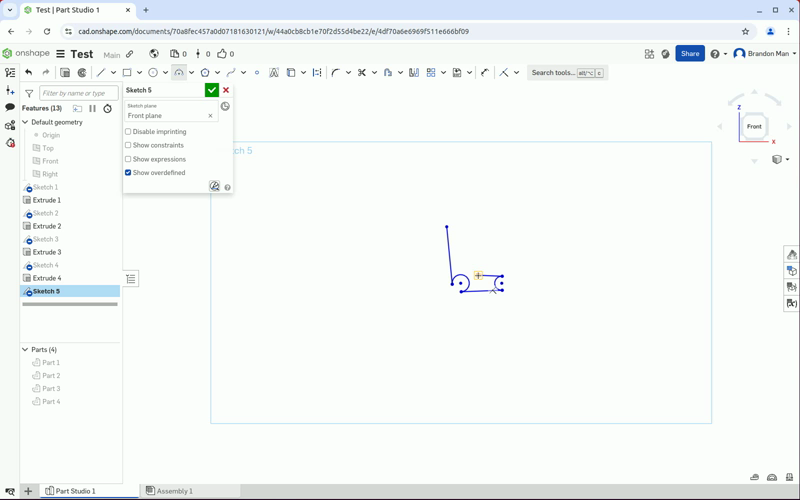
key_down(shift)
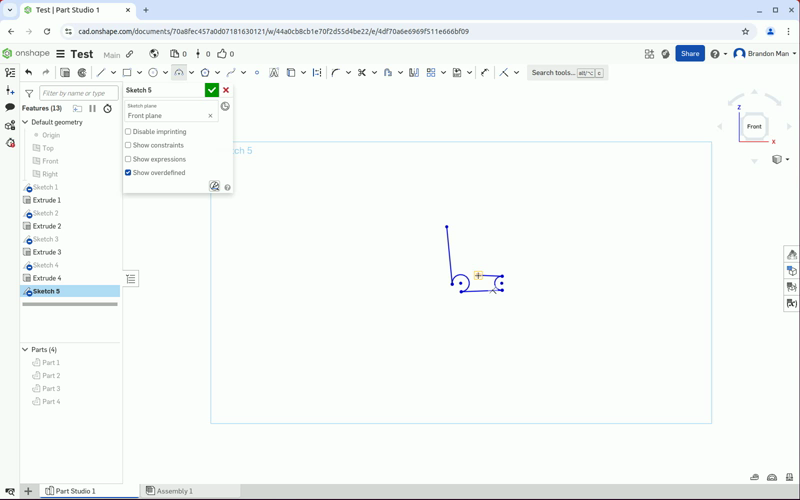
mouse_move(471, 267)
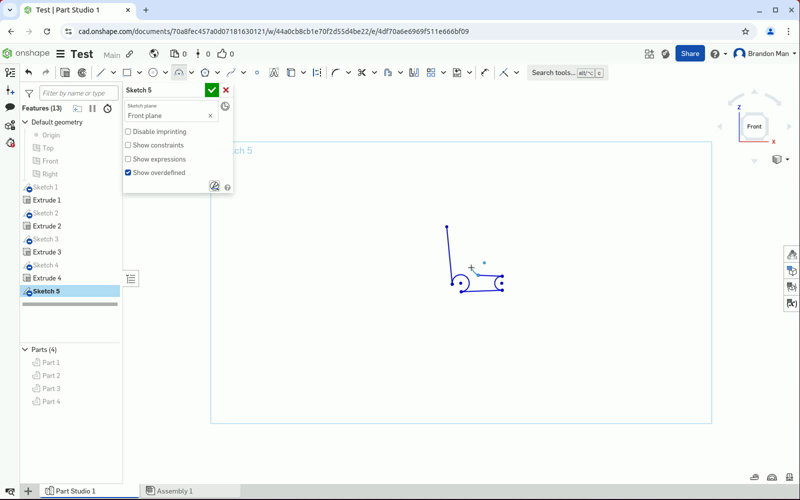
click(471, 267)
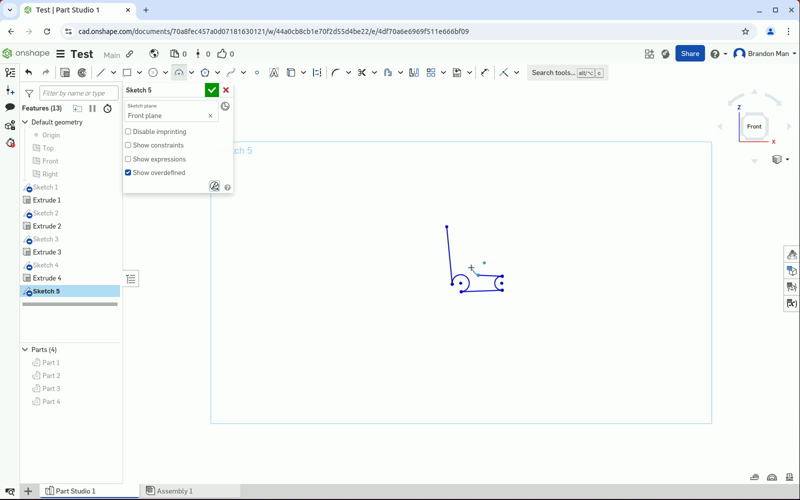
mouse_move(472, 272)
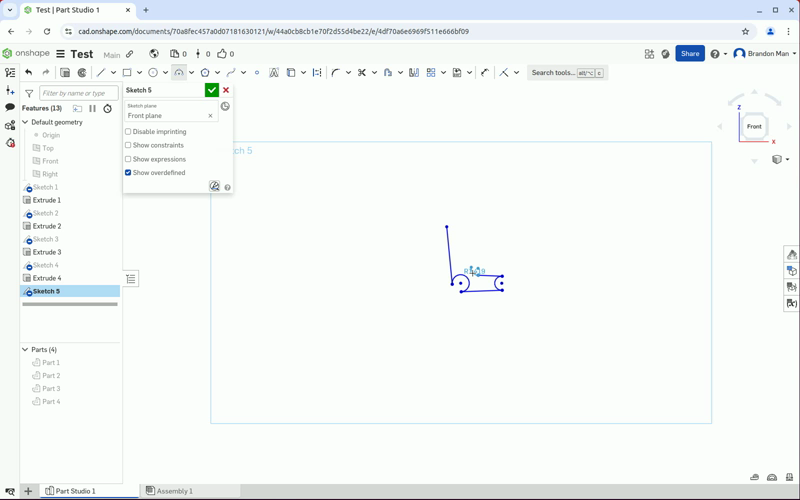
click(472, 272)
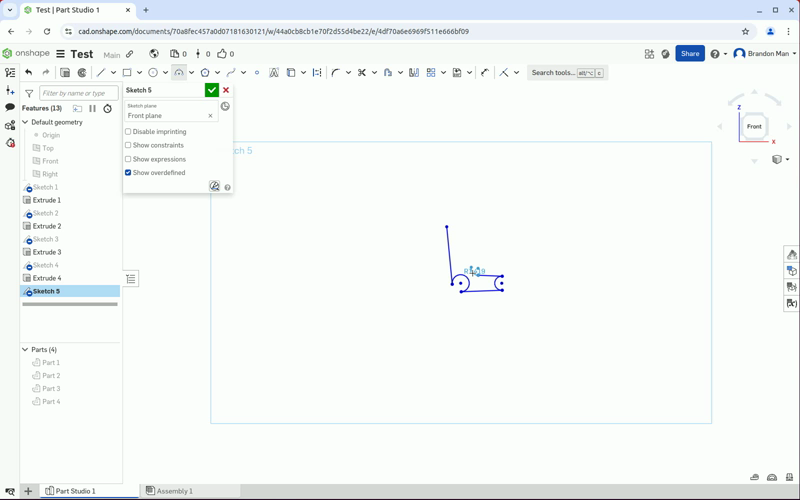
key_up(shift)
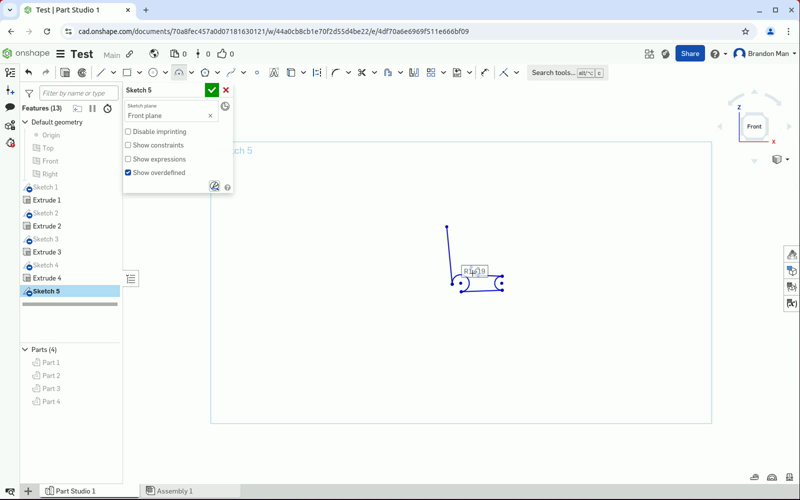
key(esc)
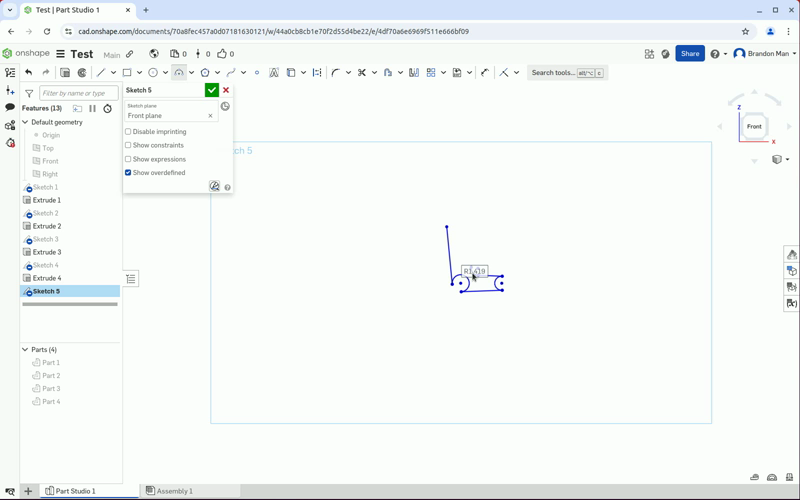
key(l)
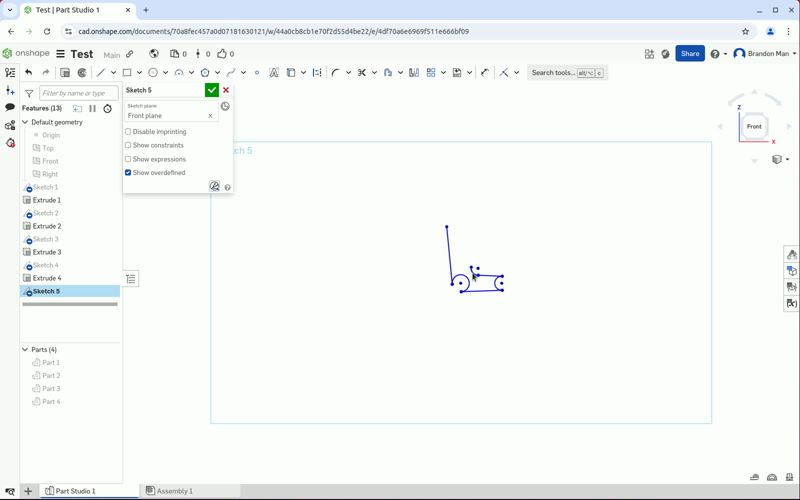
mouse_move(471, 267)
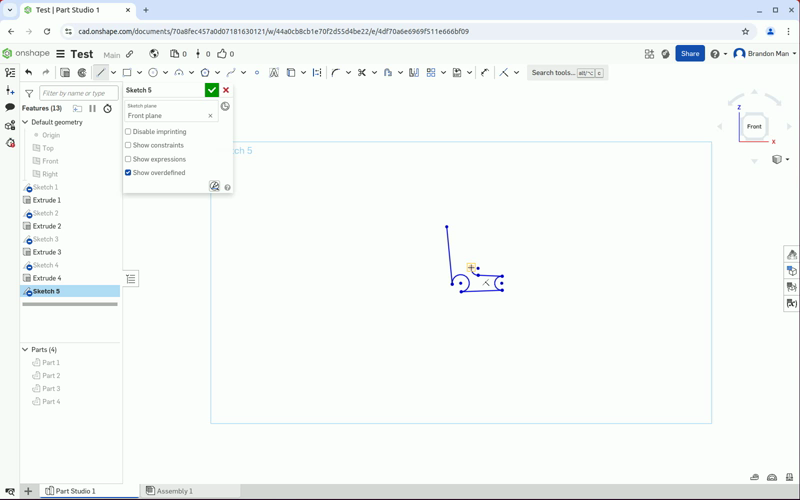
click(471, 267)
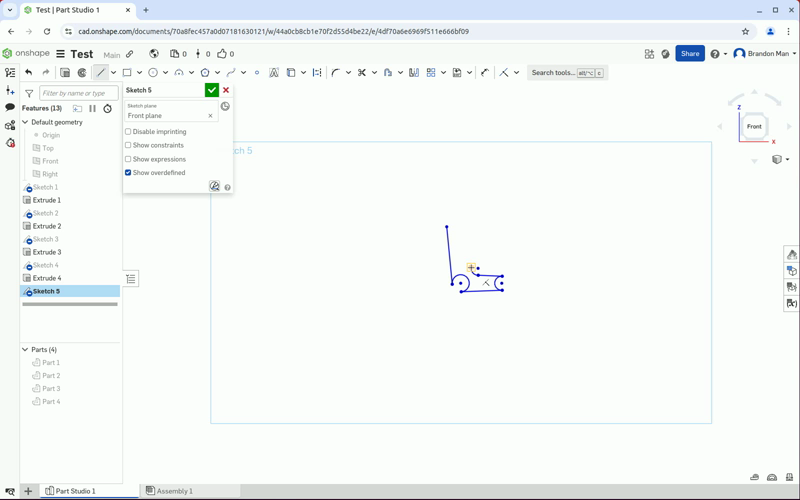
key_down(shift)
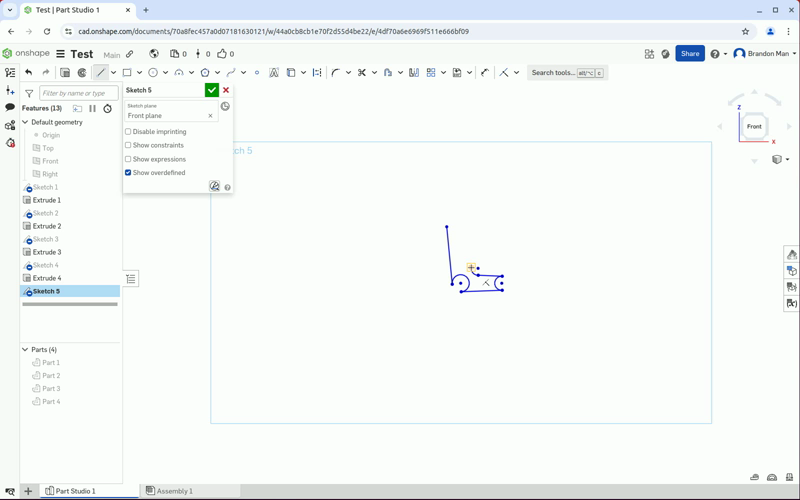
mouse_move(501, 267)
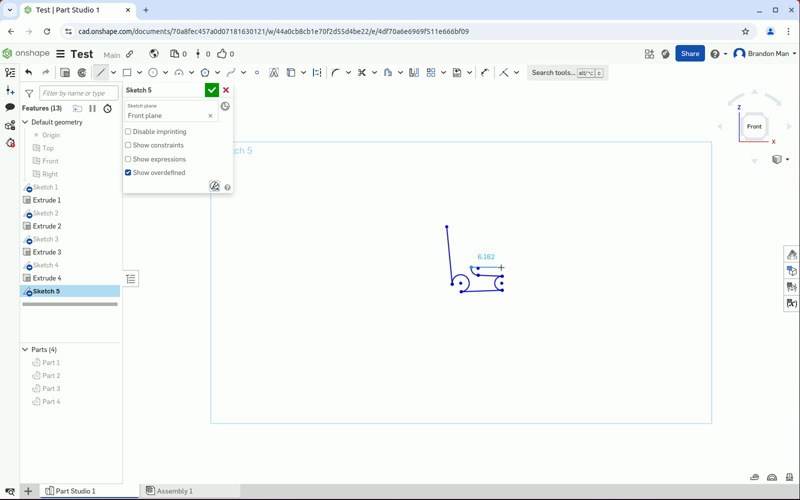
mouse_move(475, 226)
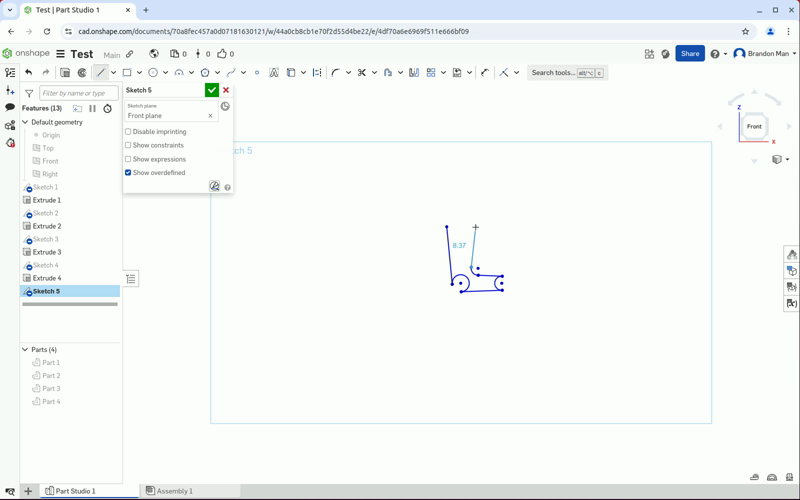
click(475, 226)
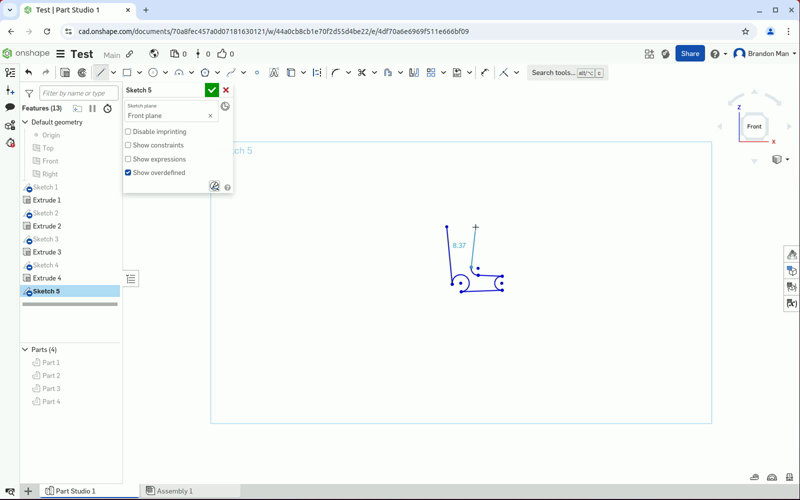
key_up(shift)
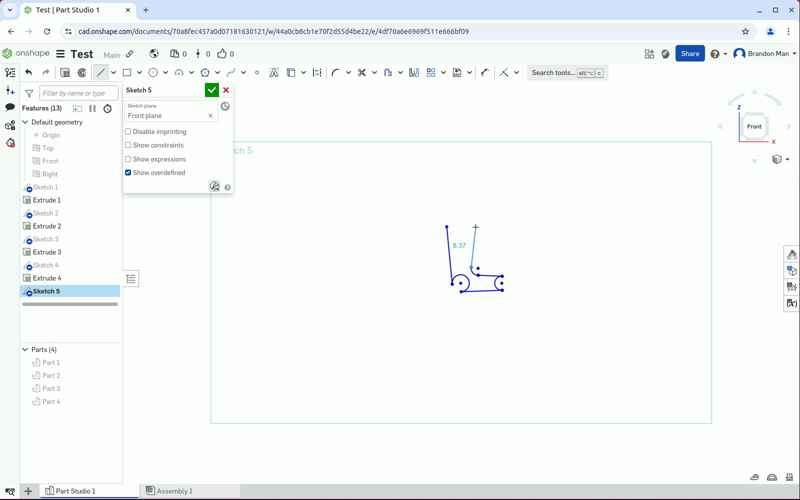
key(esc)
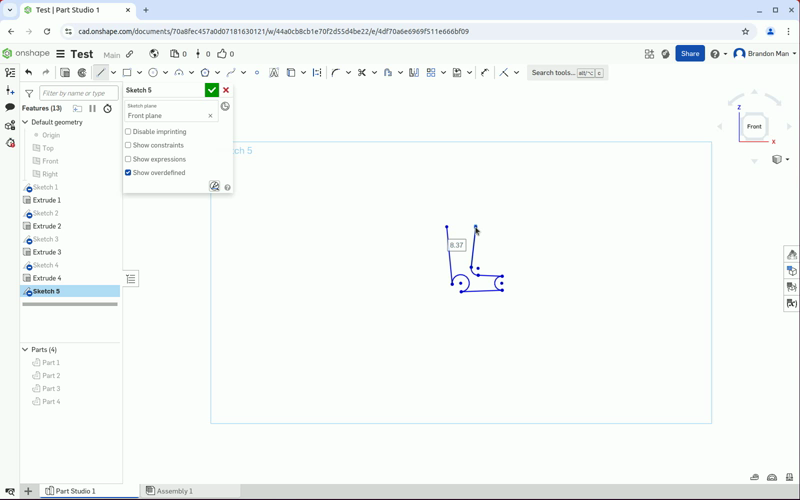
key(a)
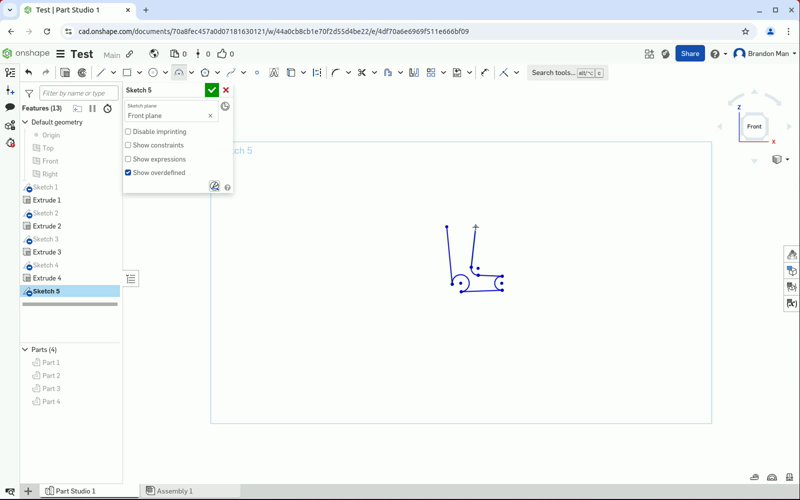
mouse_move(475, 226)
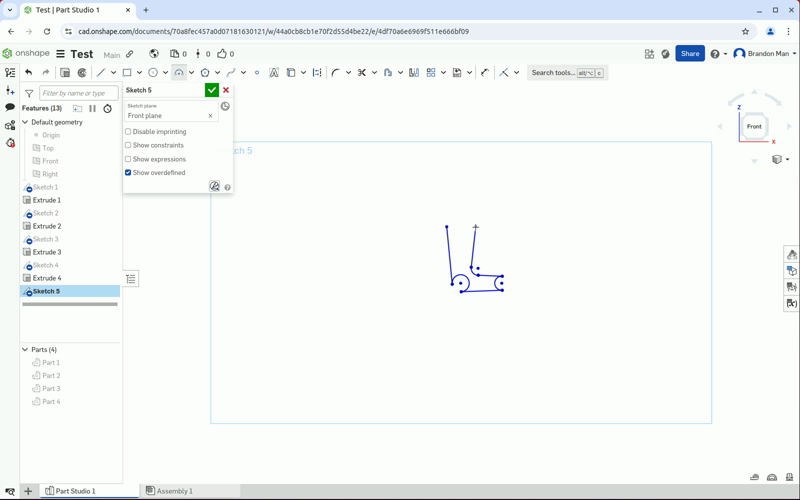
click(475, 226)
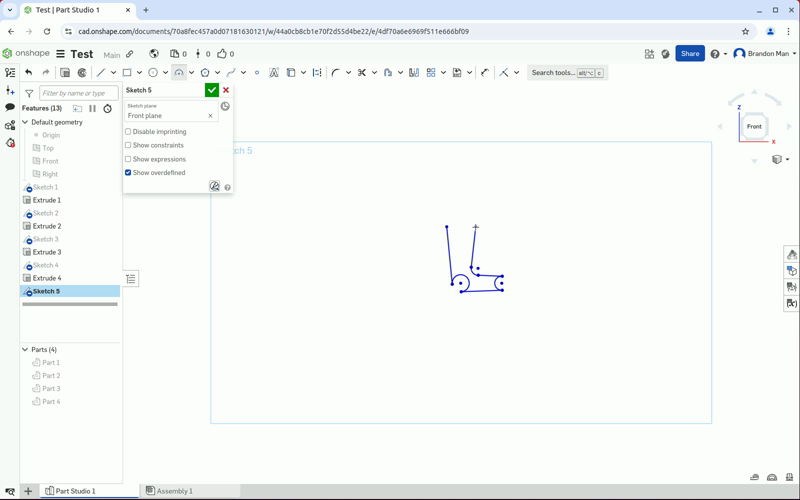
mouse_move(446, 226)
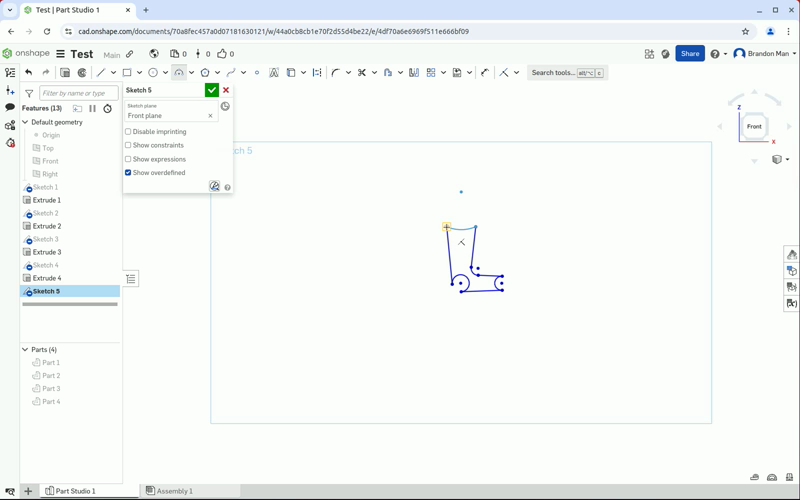
click(446, 226)
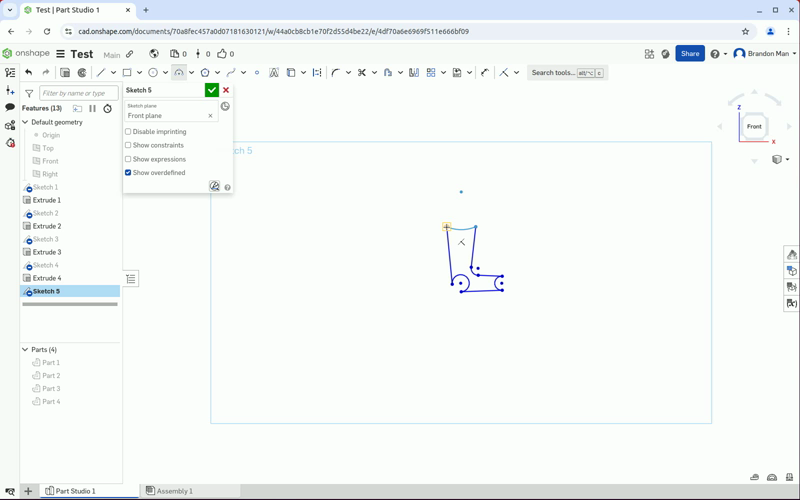
key_down(shift)
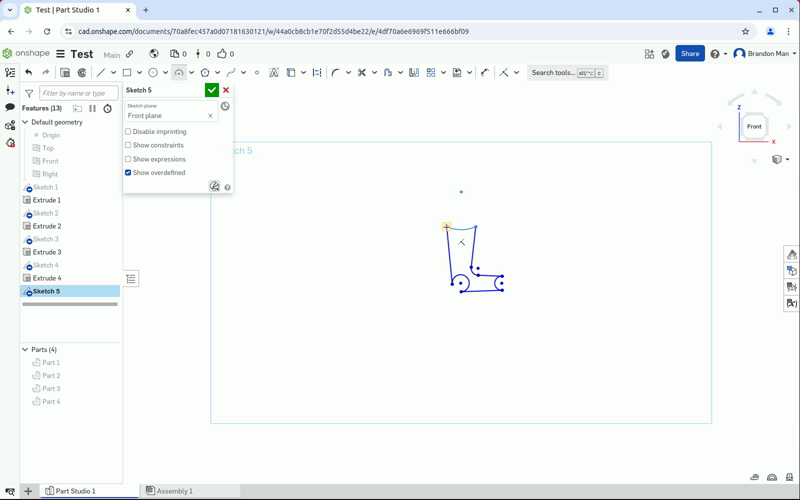
mouse_move(461, 239)
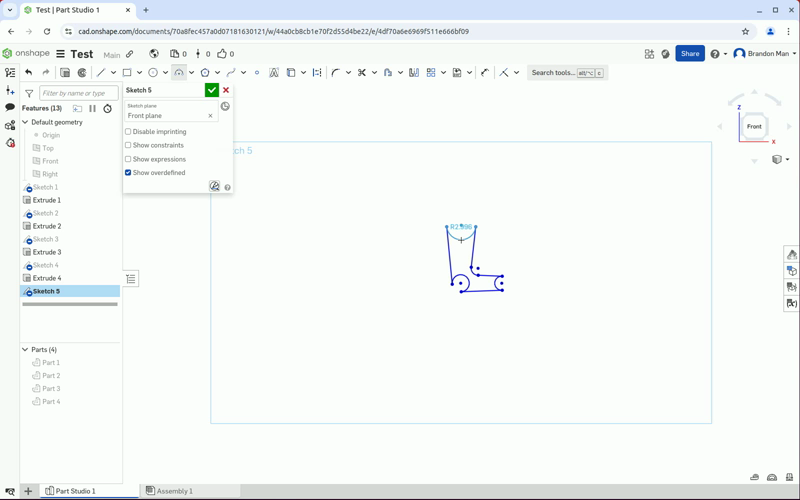
click(461, 239)
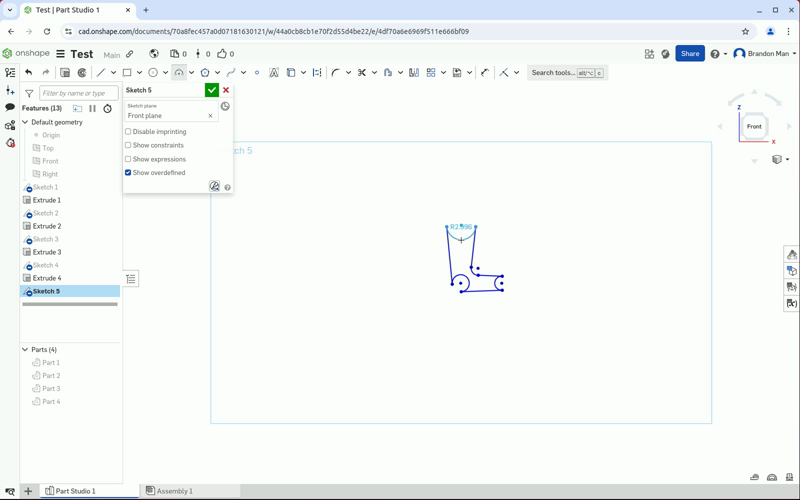
key_up(shift)
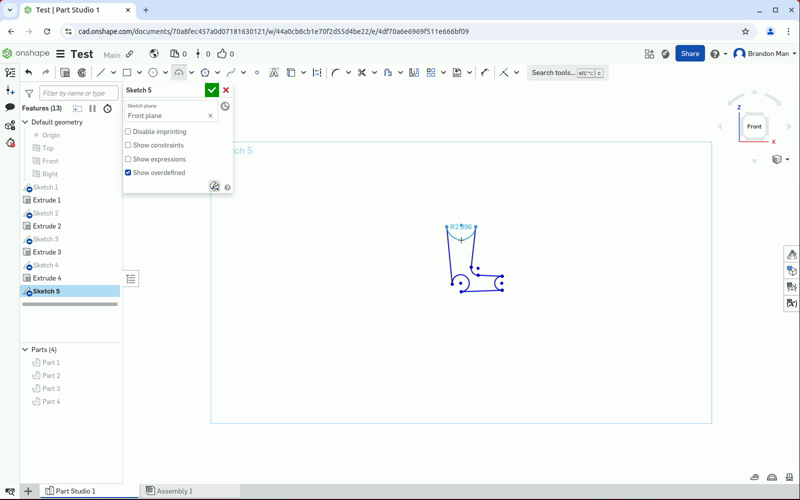
key(esc)
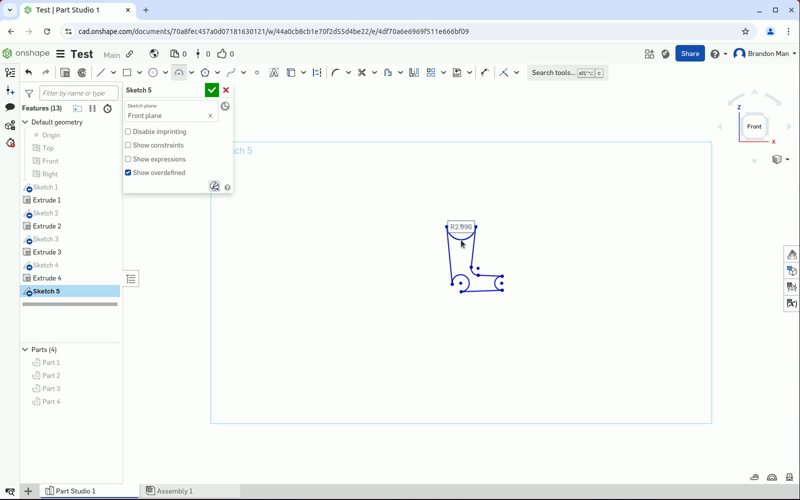
mouse_move(470, 263)
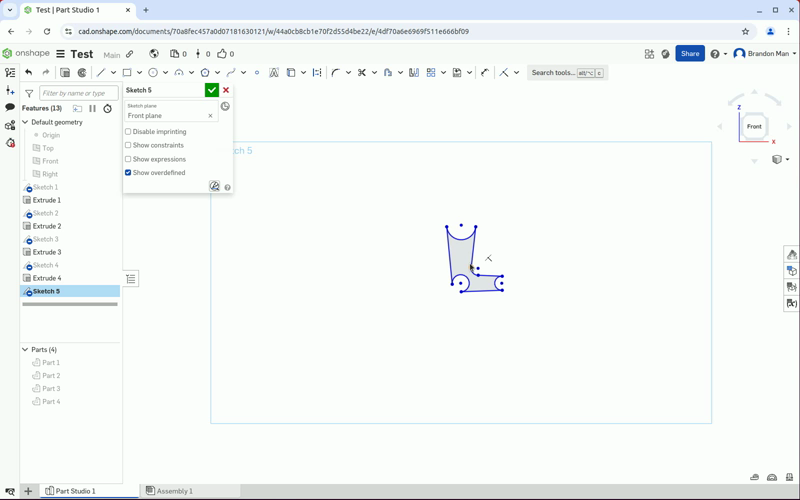
scroll(6)
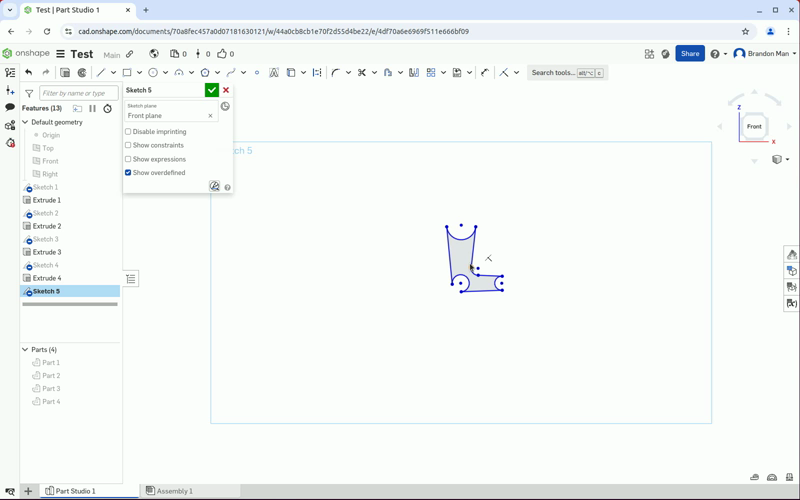
scroll(6)
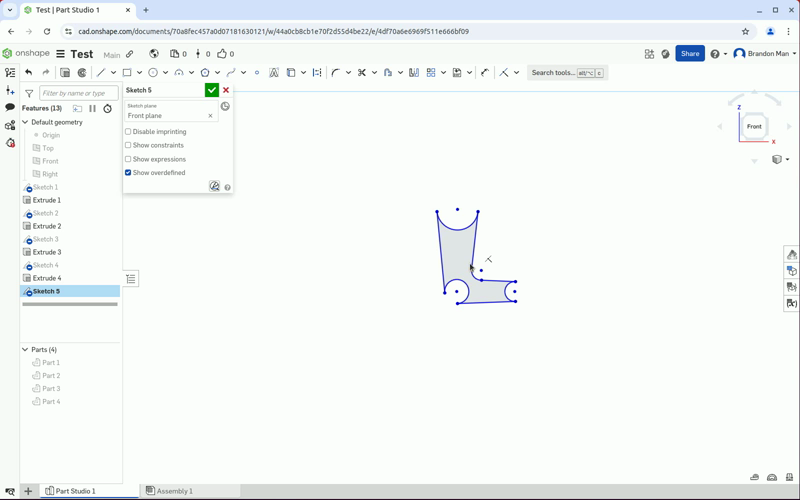
scroll(6)
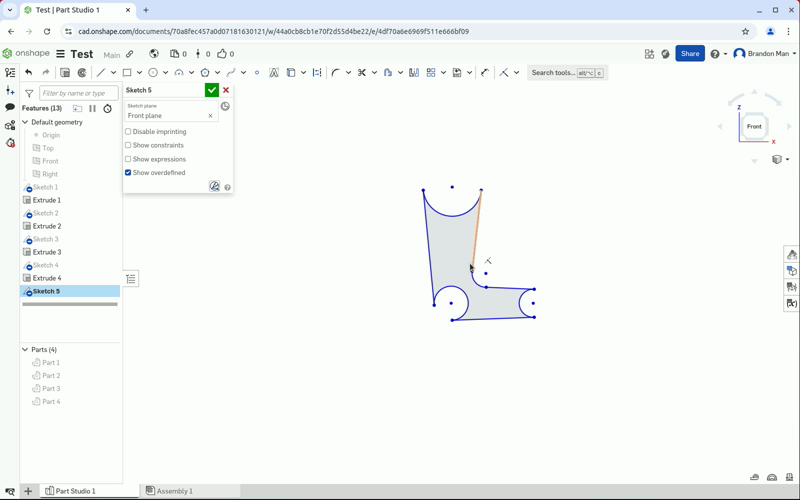
scroll(6)
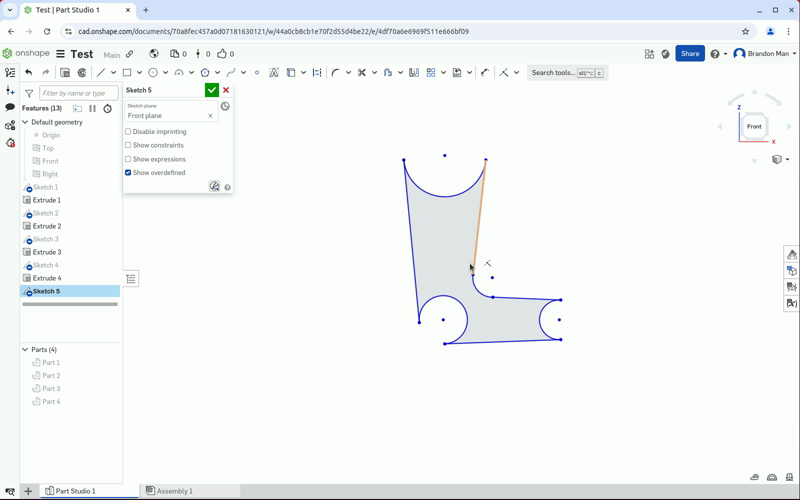
scroll(6)
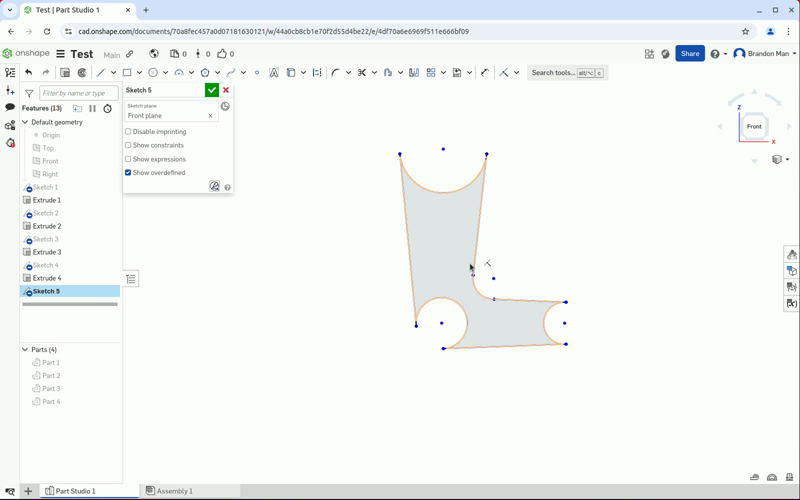
scroll(6)
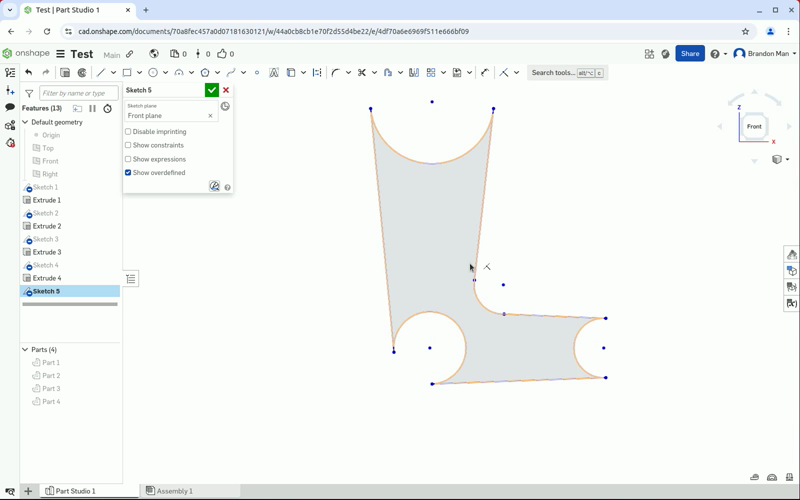
scroll(6)
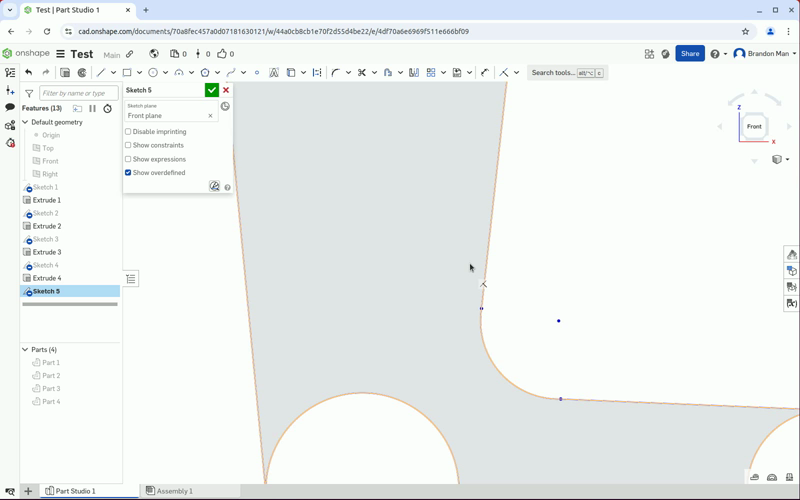
click(470, 263)
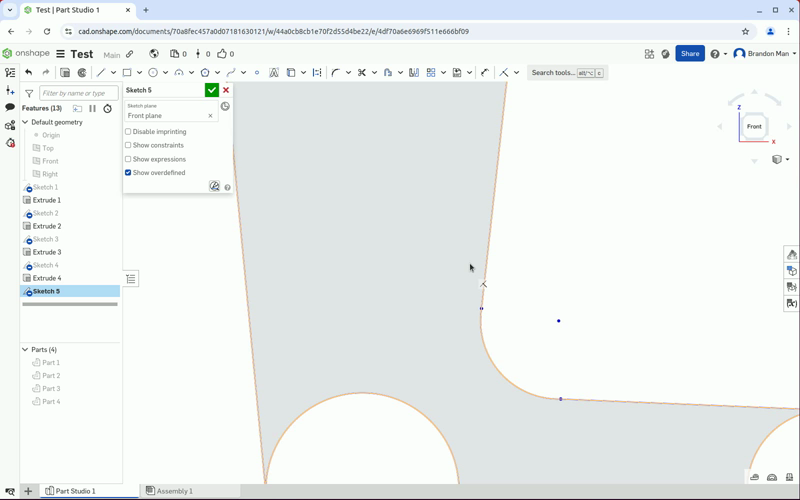
scroll(-6)
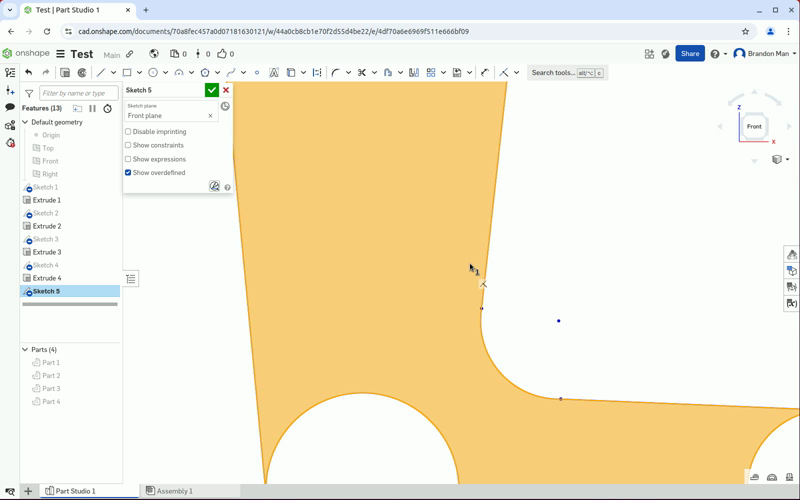
scroll(-6)
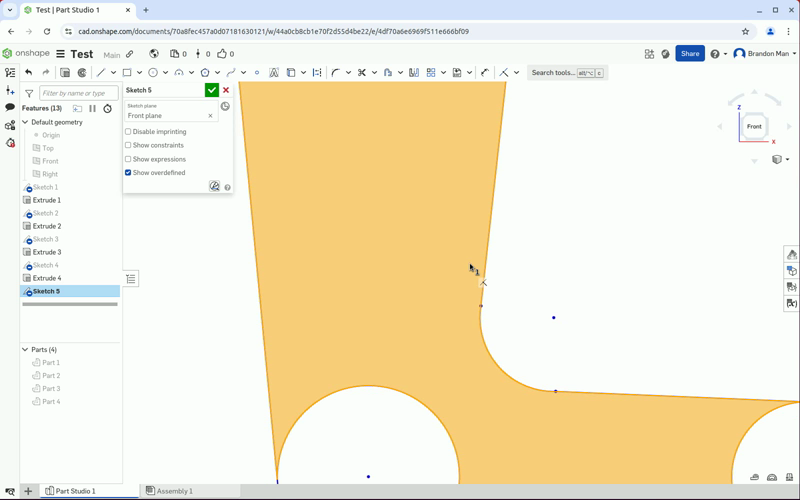
scroll(-6)
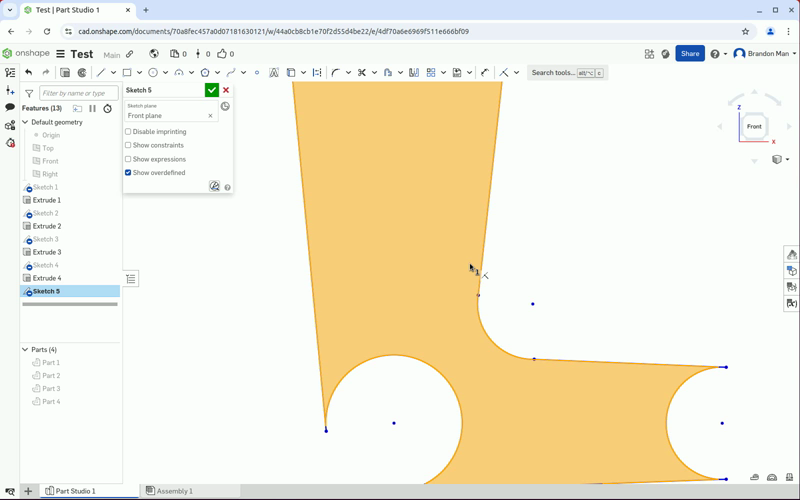
scroll(-6)
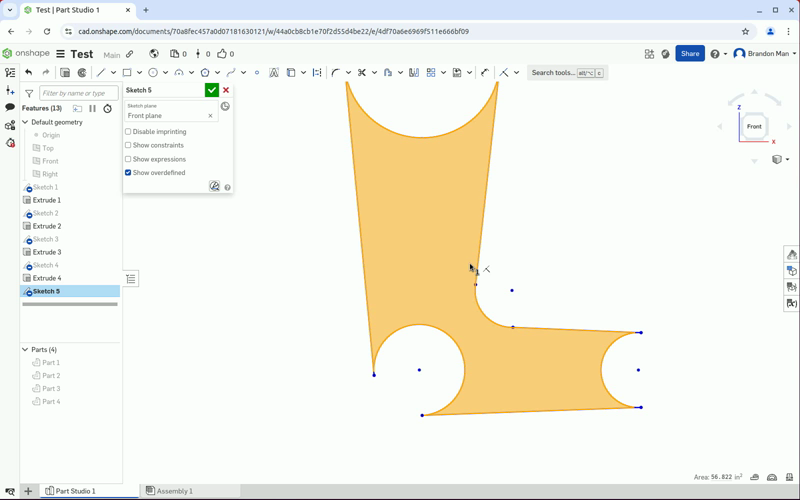
scroll(-6)
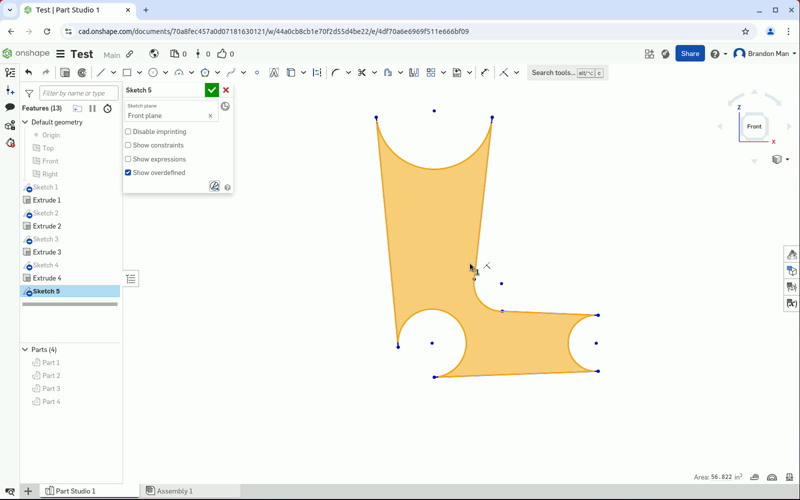
scroll(-6)
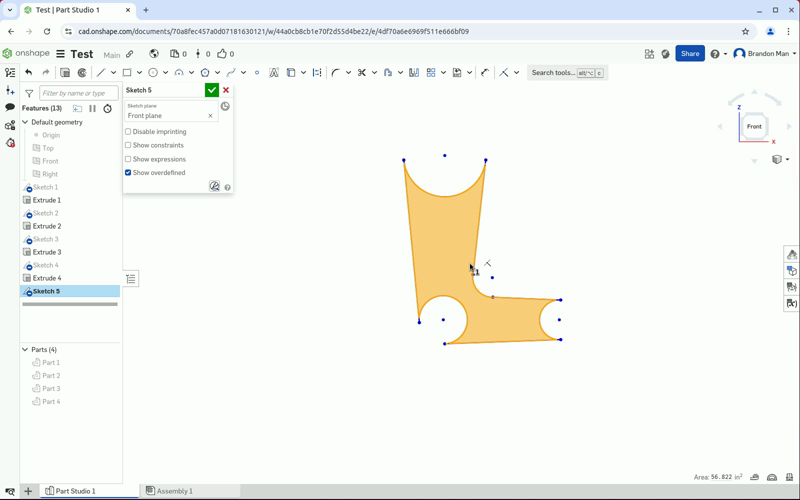
scroll(-6)
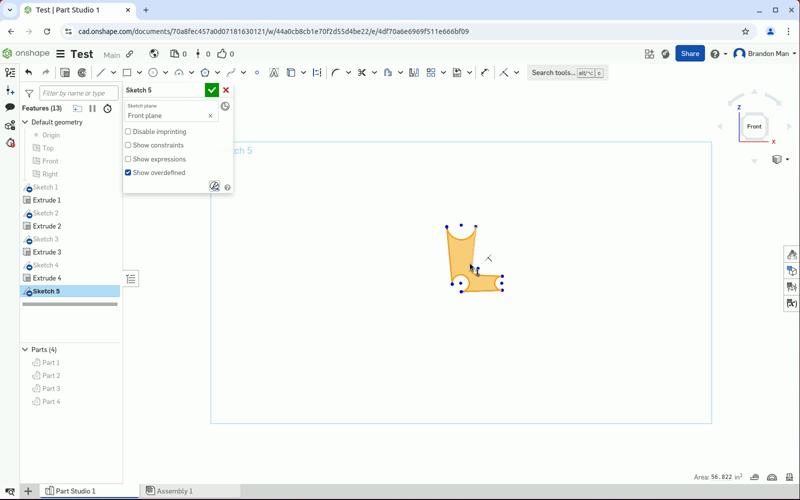
mouse_move(73, 352)
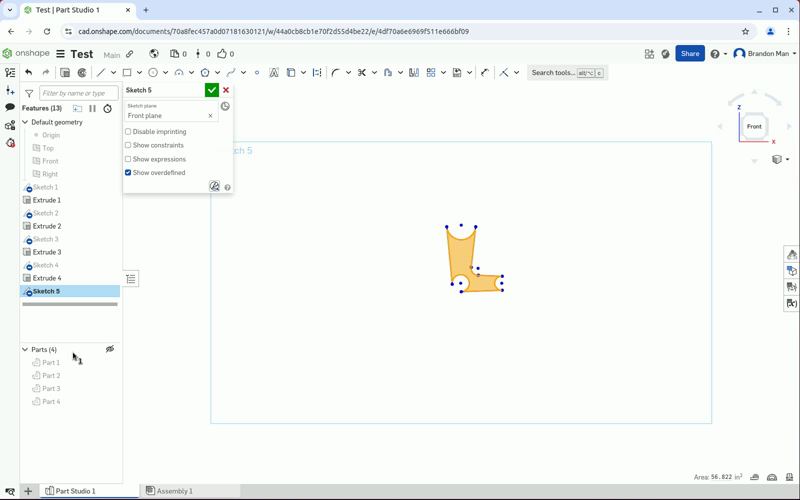
key(shift+y)
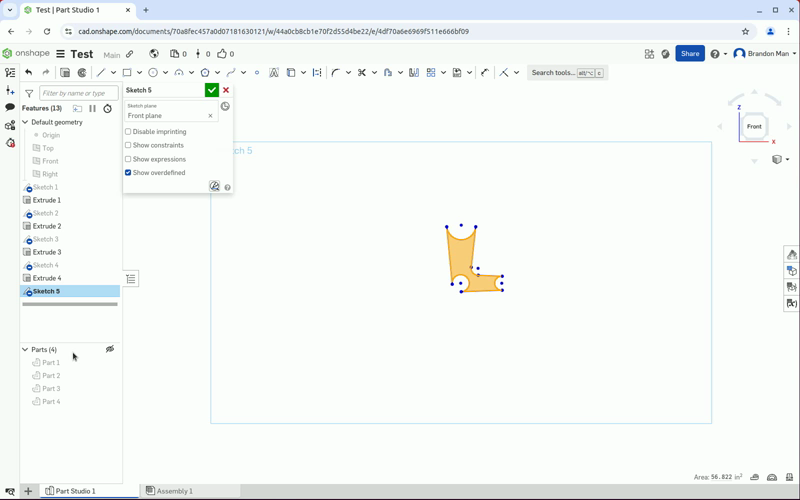
key(shift+e)
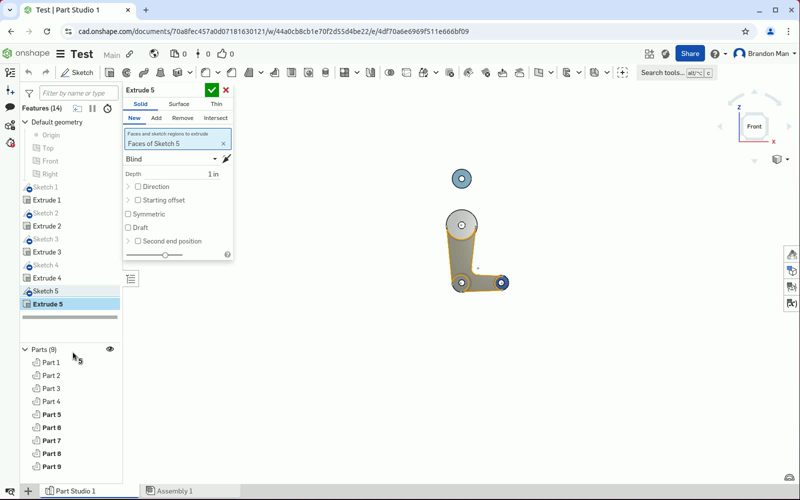
mouse_move(143, 106)
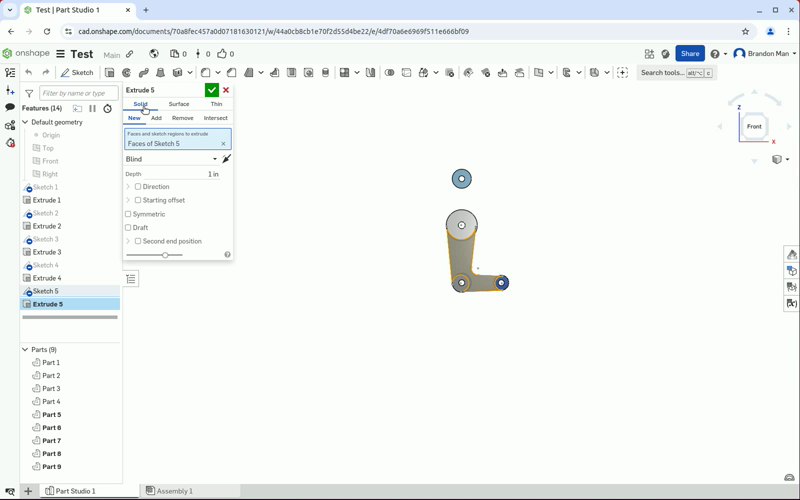
click(143, 106)
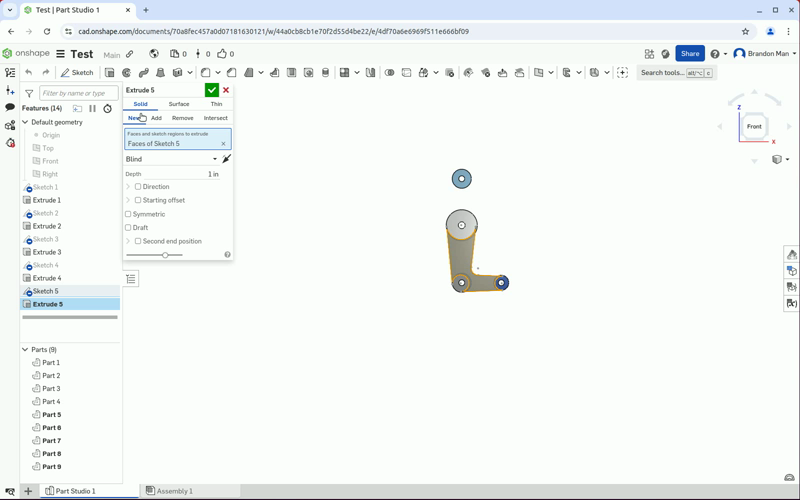
mouse_move(137, 120)
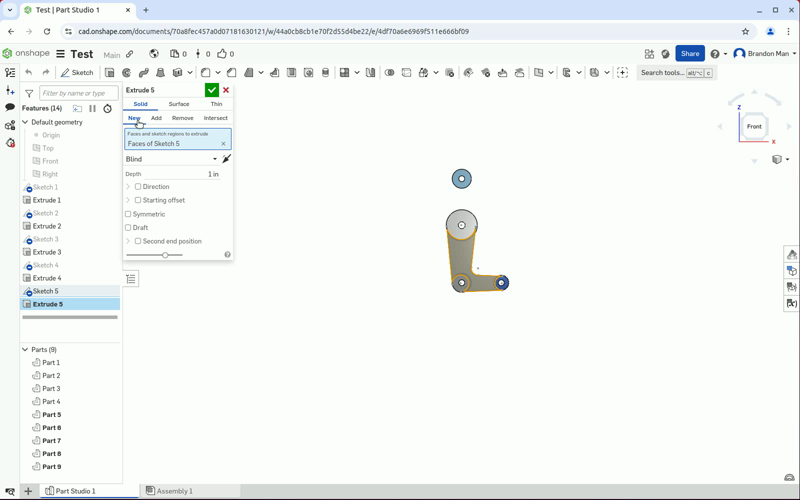
click(137, 120)
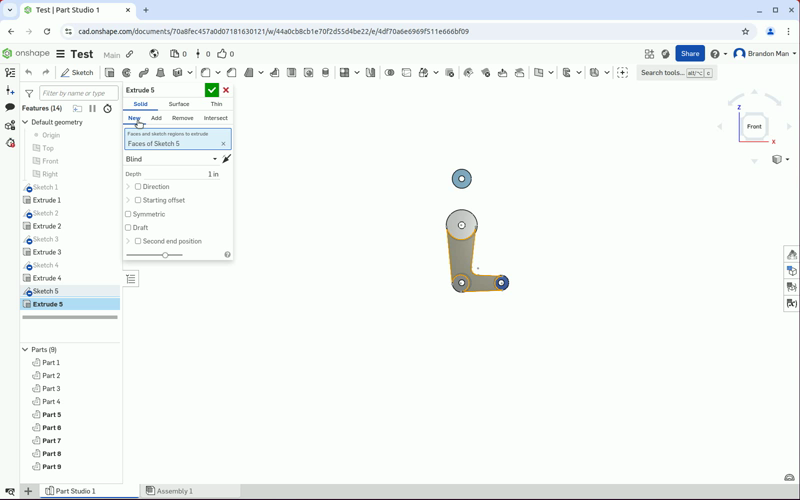
key(tab, 4)
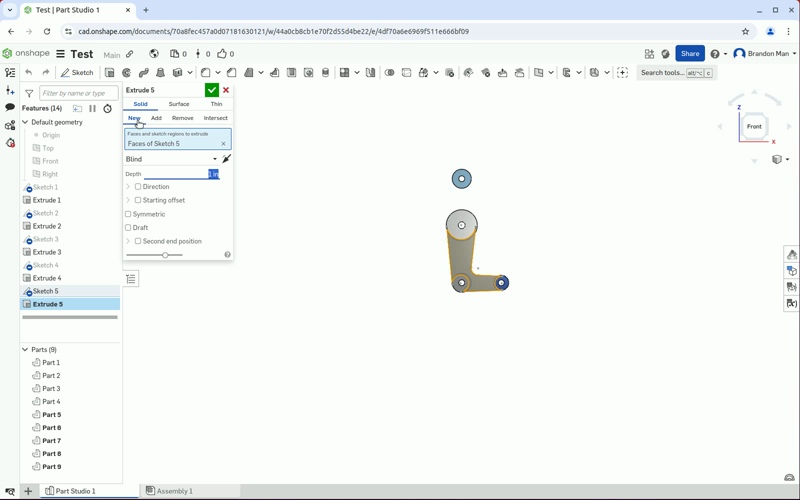
text(0.481)
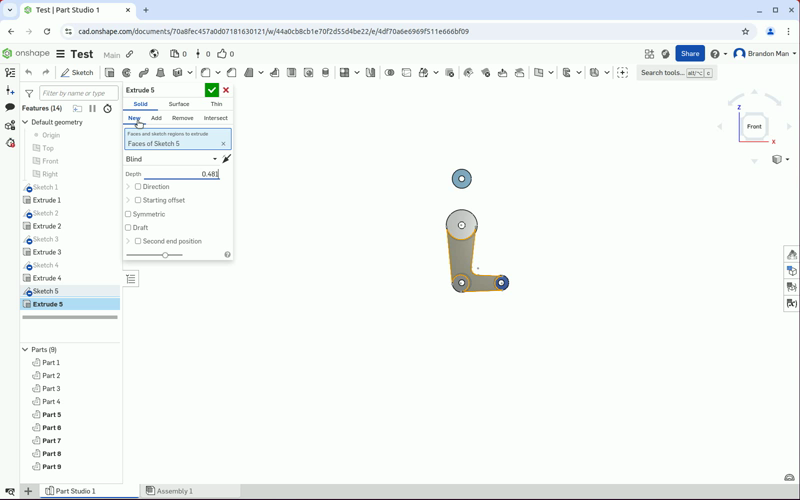
key(enter)
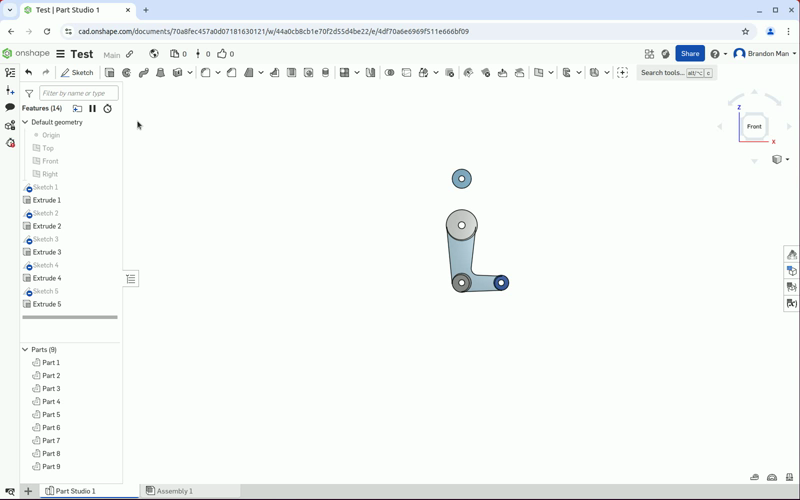
key(shift+h)
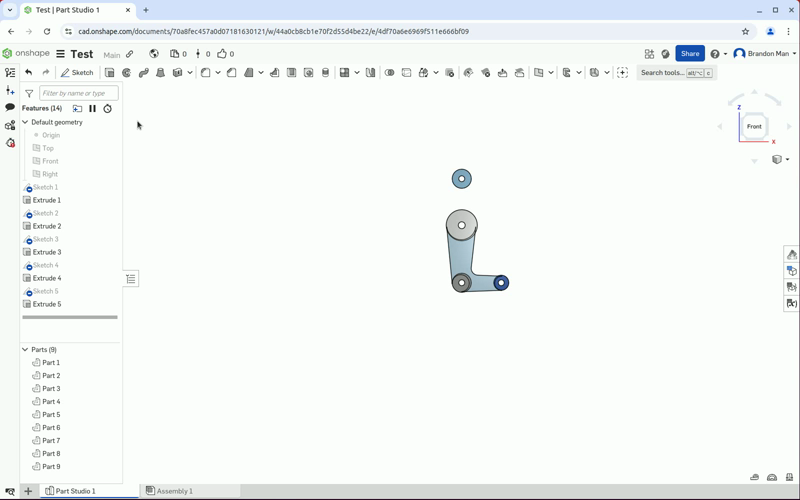
key(shift+h)
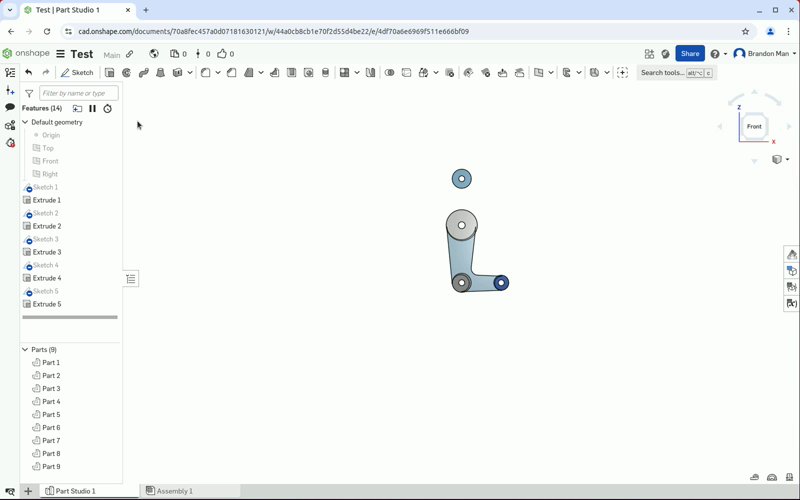
mouse_move(73, 189)
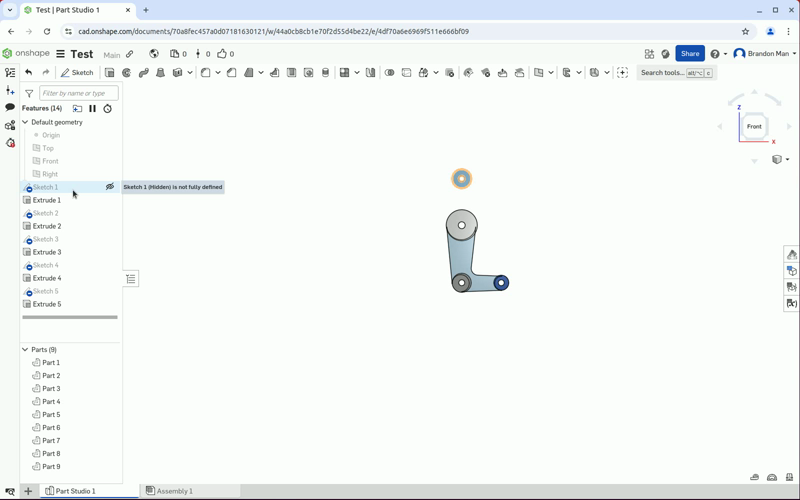
click(73, 189)
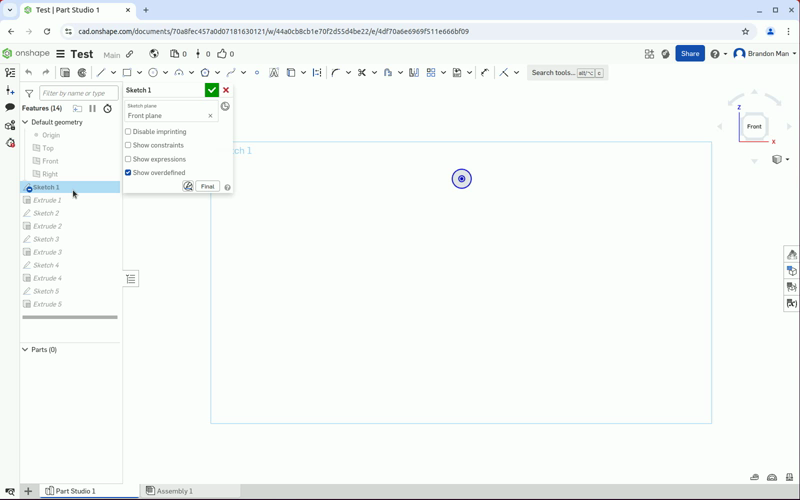
mouse_move(229, 92)
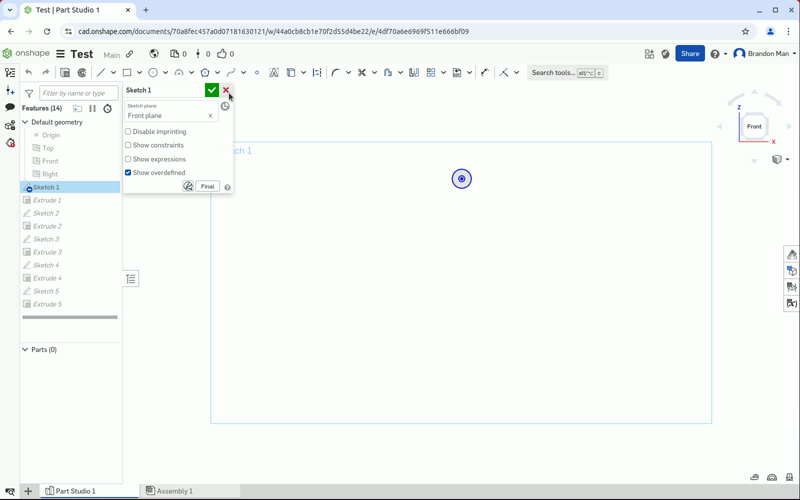
click(229, 92)
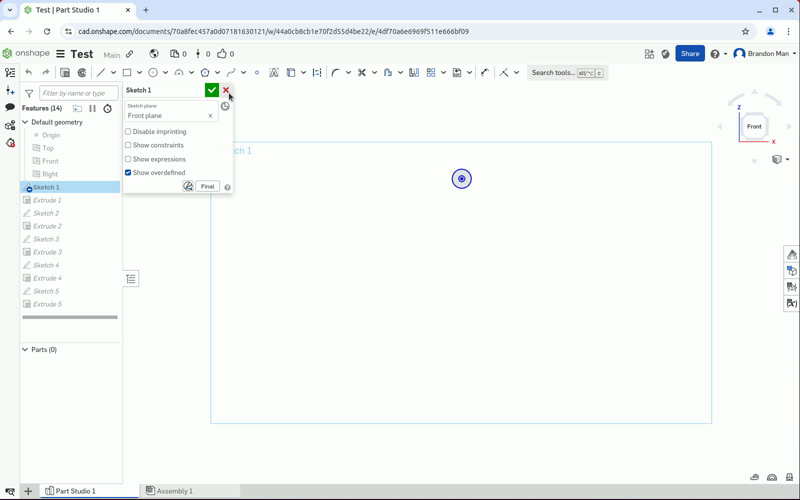
key(shift+s)
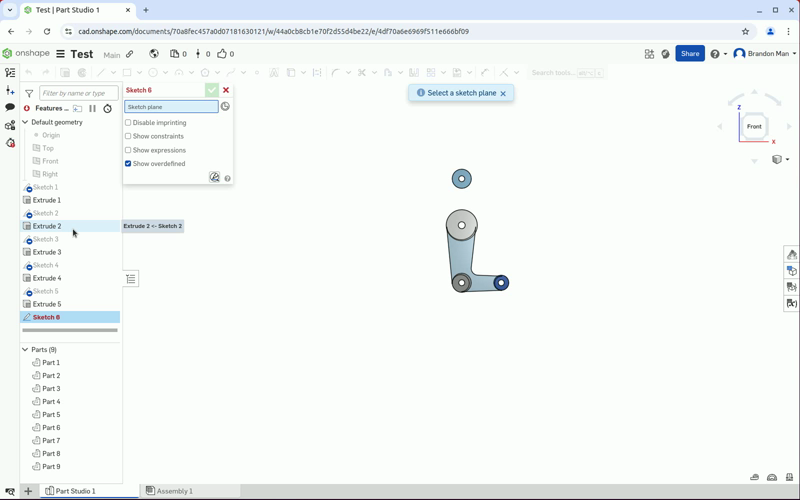
scroll(3)
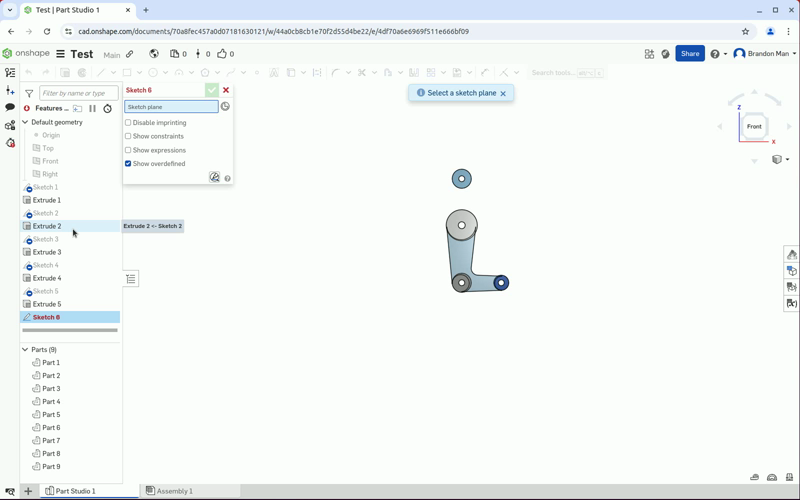
mouse_move(73, 163)
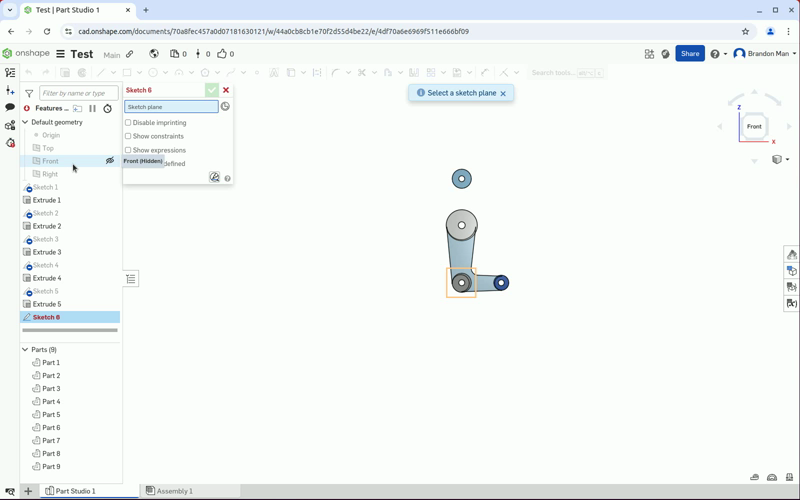
click(73, 163)
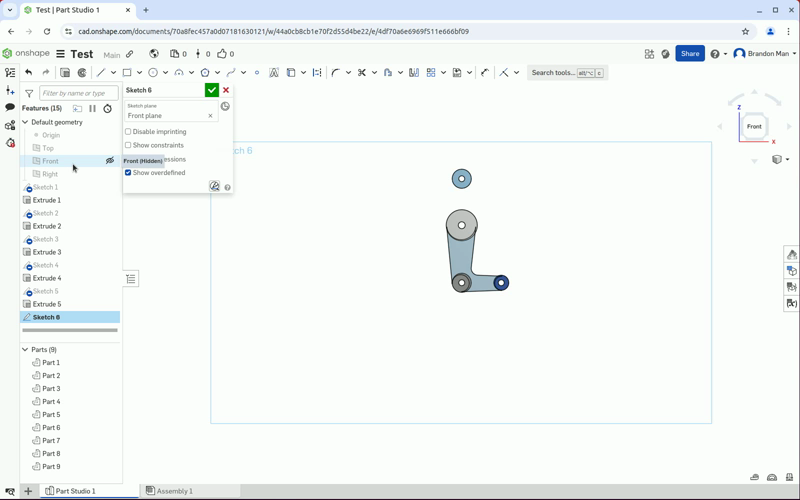
mouse_move(73, 352)
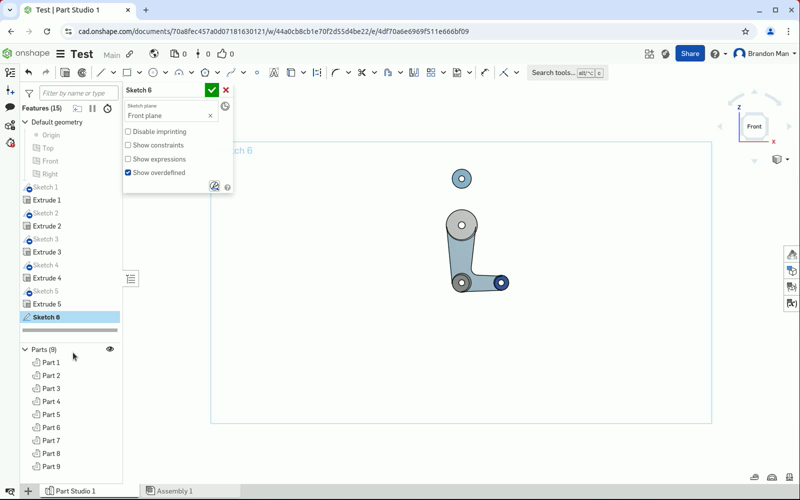
key(y)
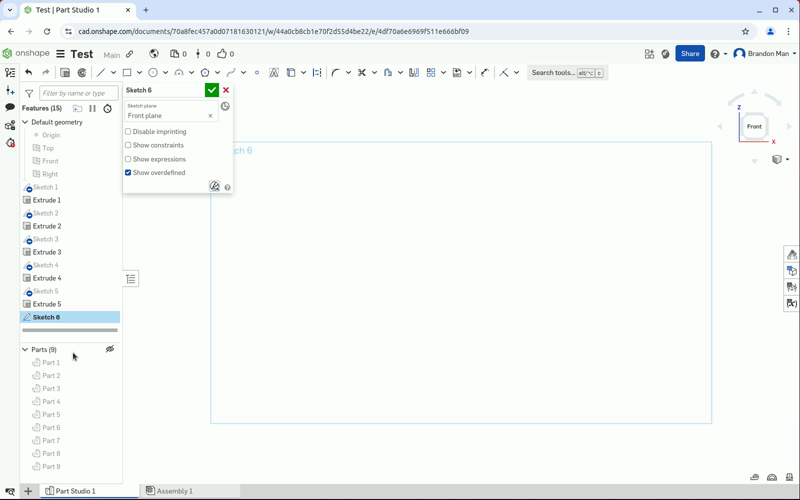
key(a)
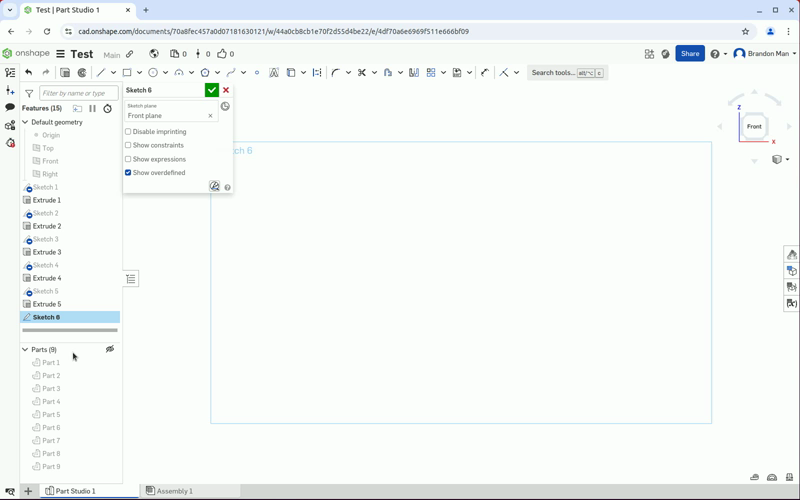
key_down(shift)
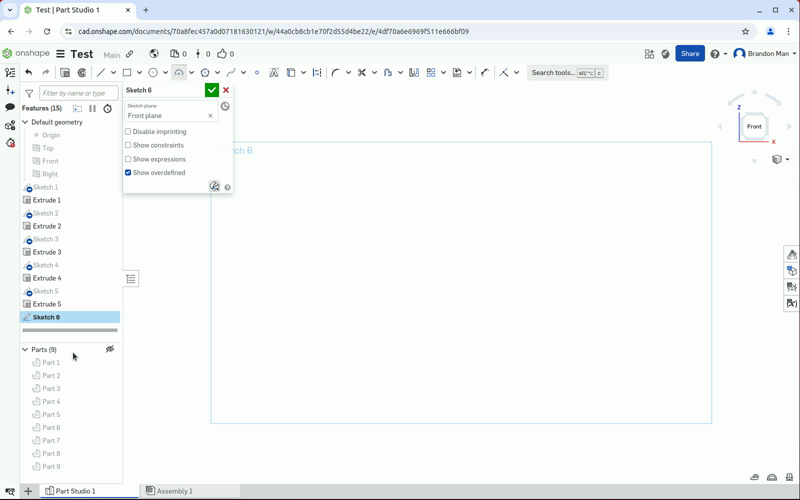
mouse_move(446, 223)
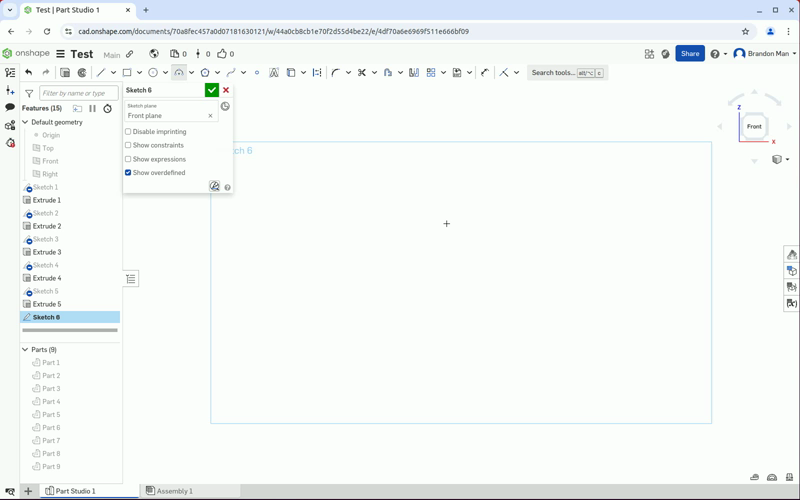
click(446, 223)
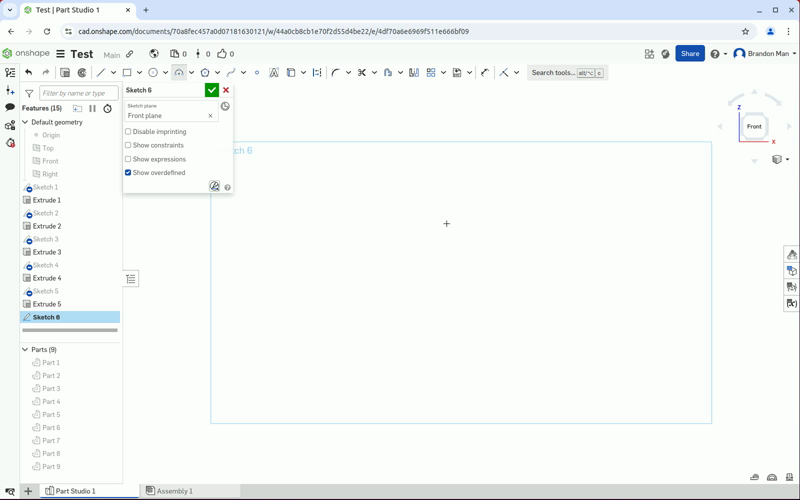
key_up(shift)
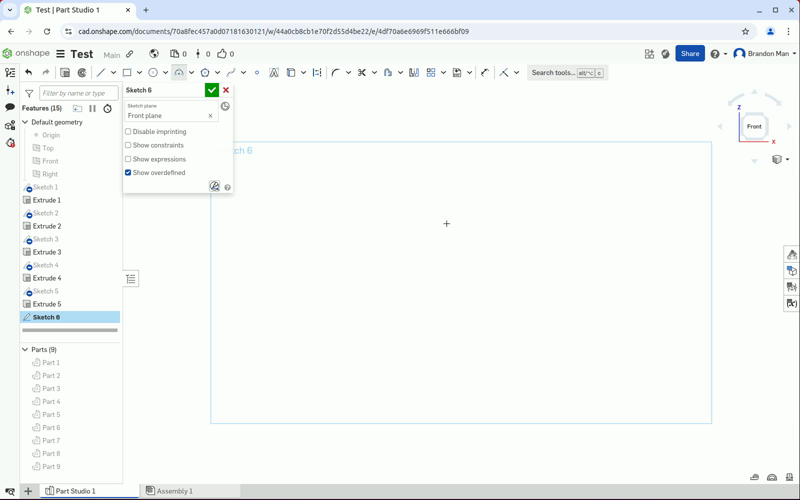
key_down(shift)
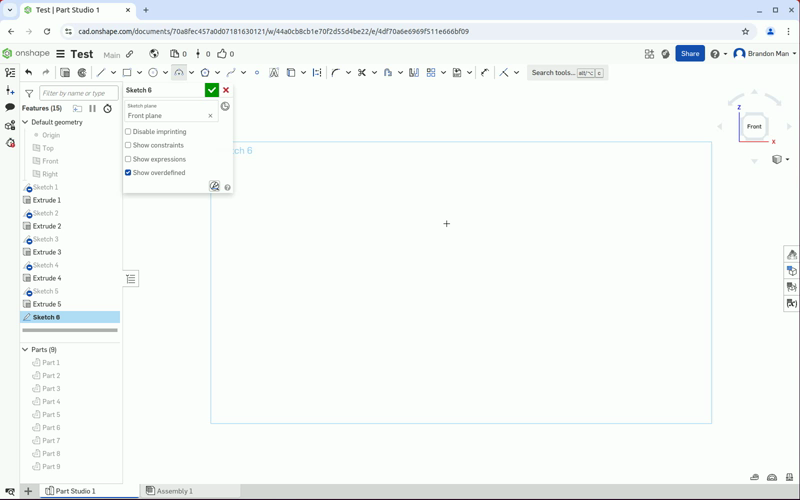
mouse_move(476, 223)
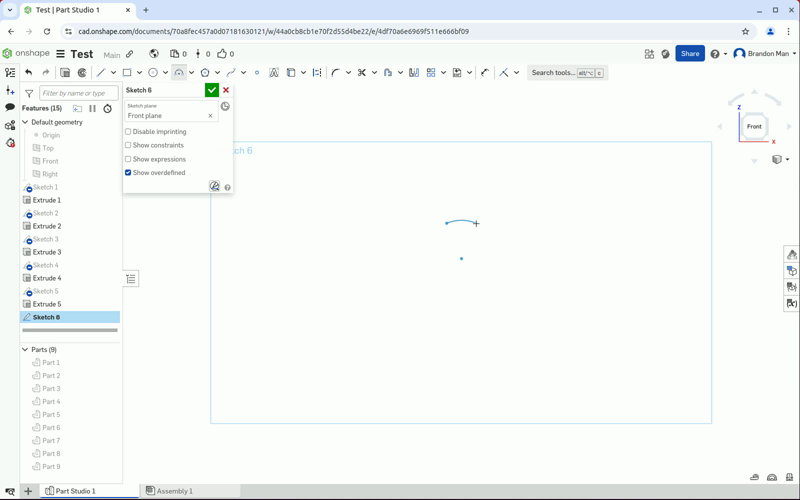
click(476, 223)
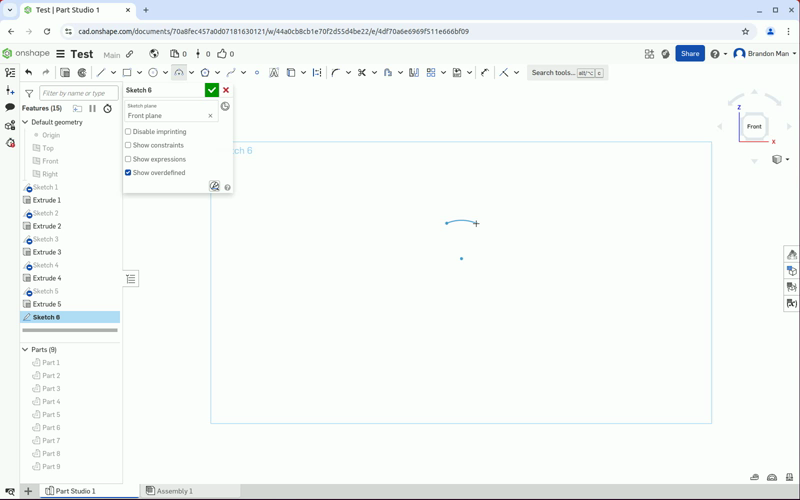
mouse_move(461, 210)
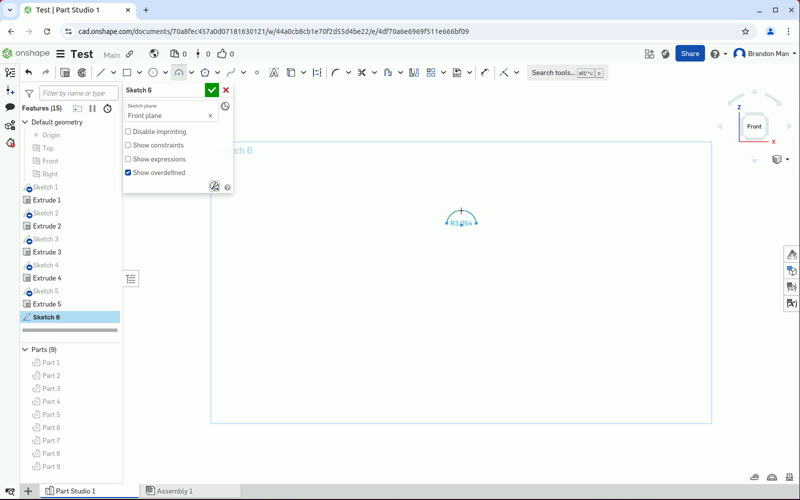
click(461, 210)
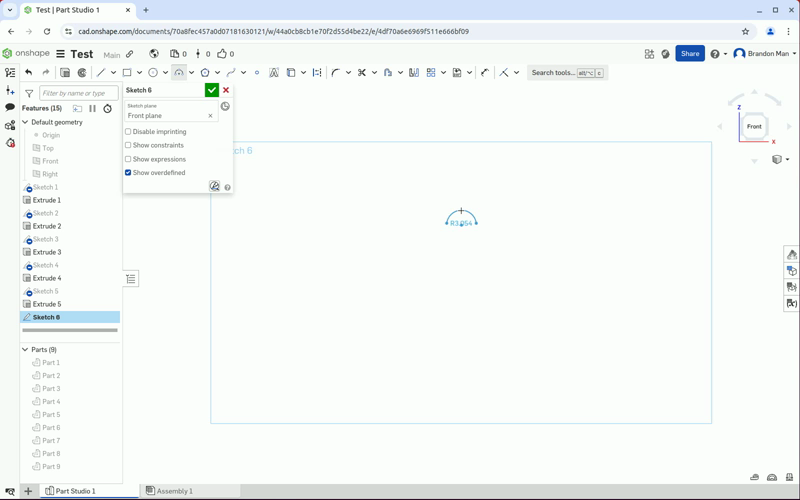
key_up(shift)
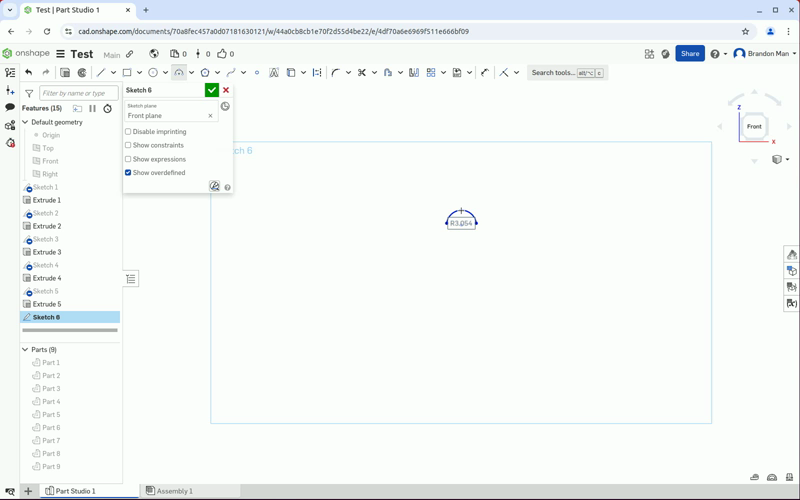
key(esc)
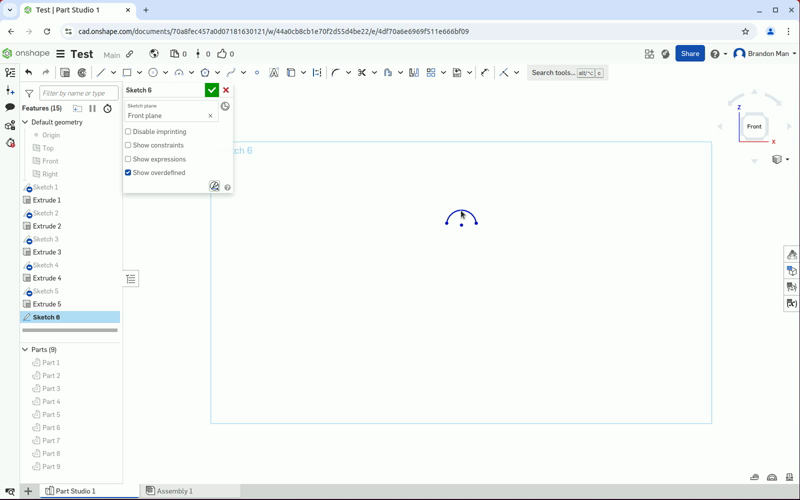
key(l)
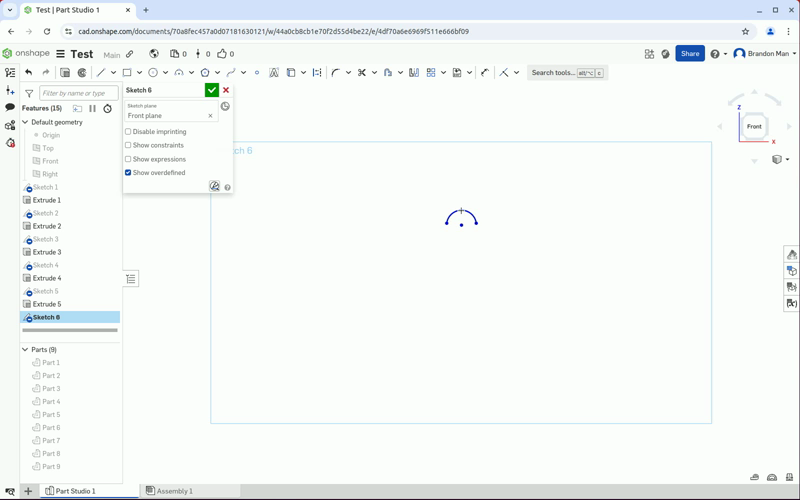
mouse_move(476, 223)
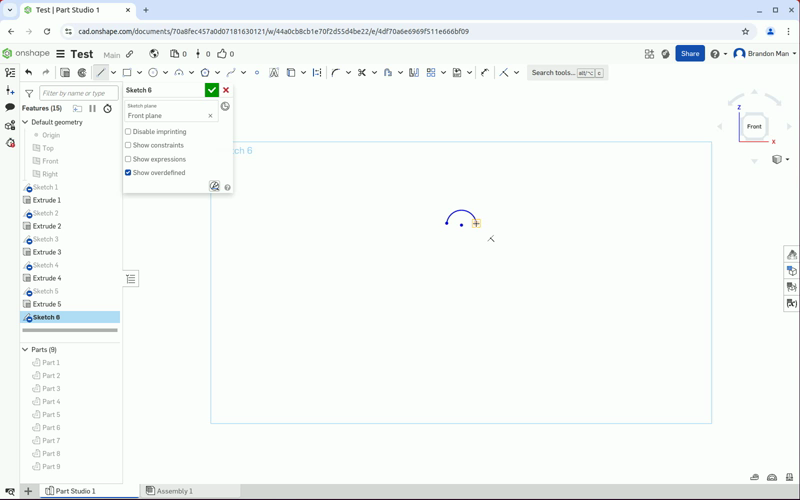
click(476, 223)
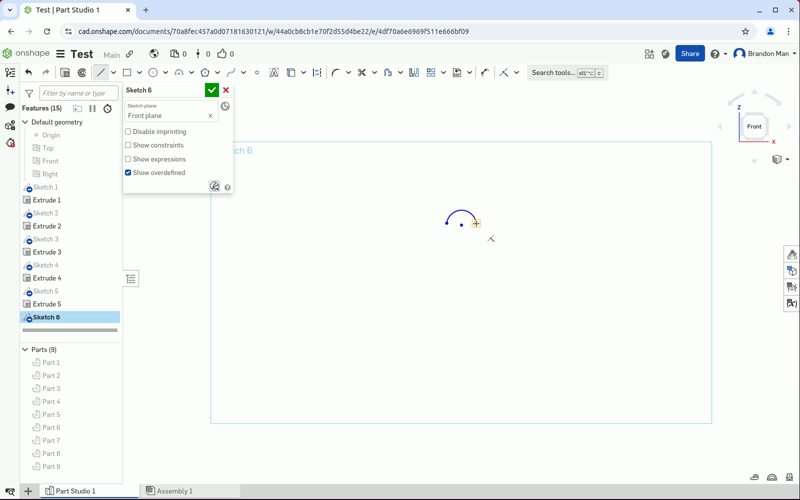
key_down(shift)
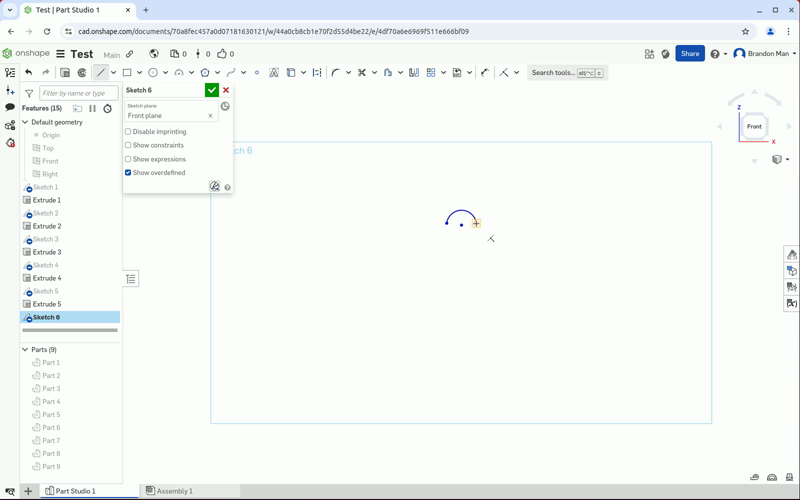
mouse_move(506, 223)
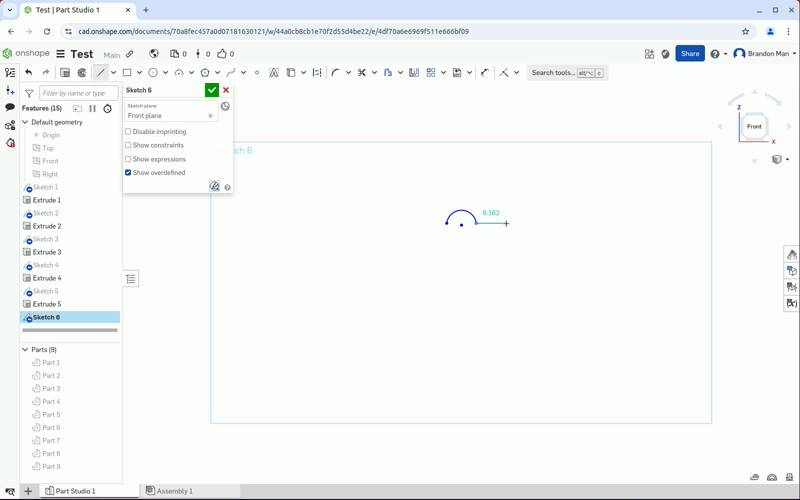
mouse_move(470, 176)
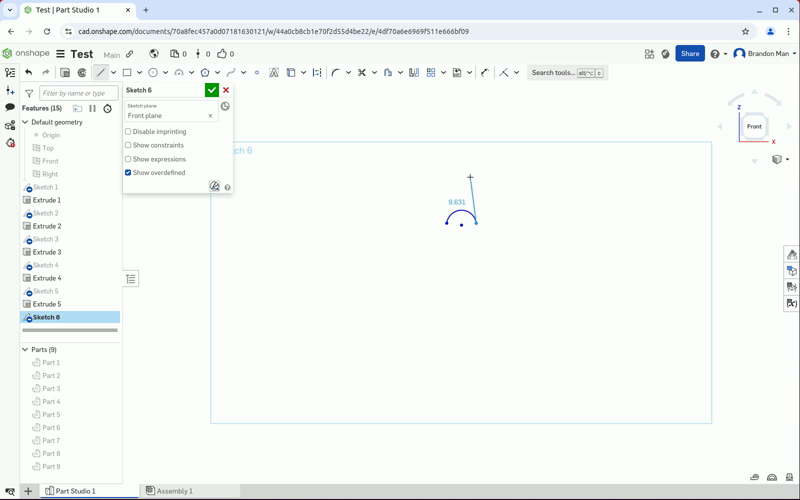
click(470, 176)
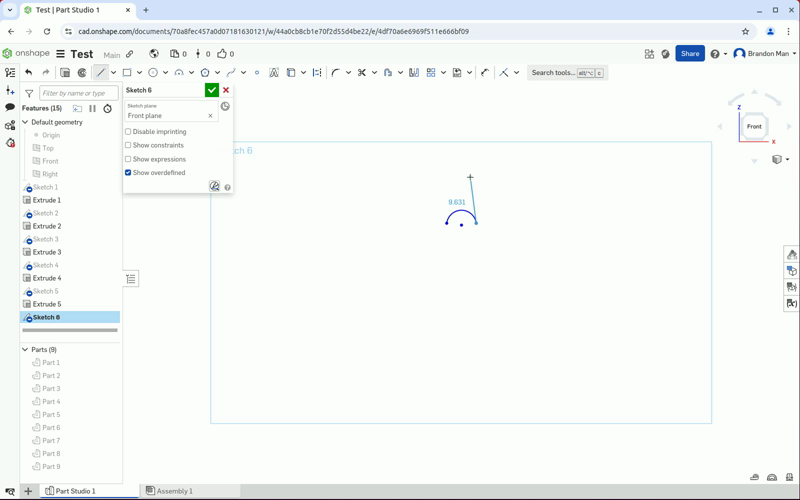
key_up(shift)
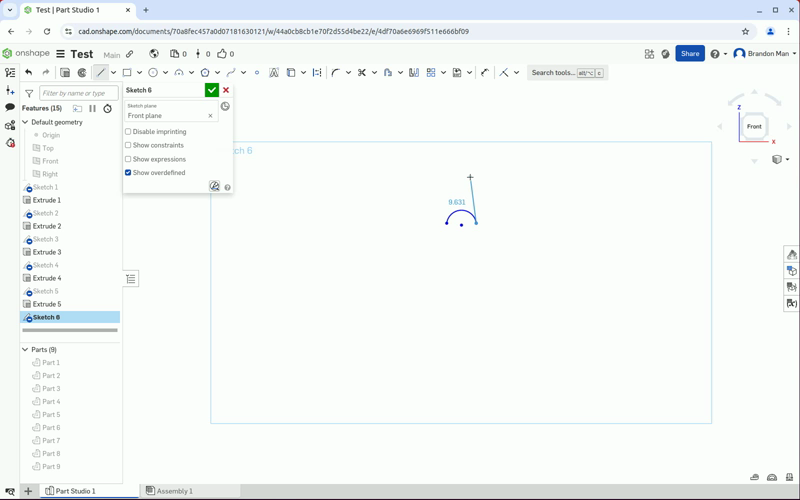
key(esc)
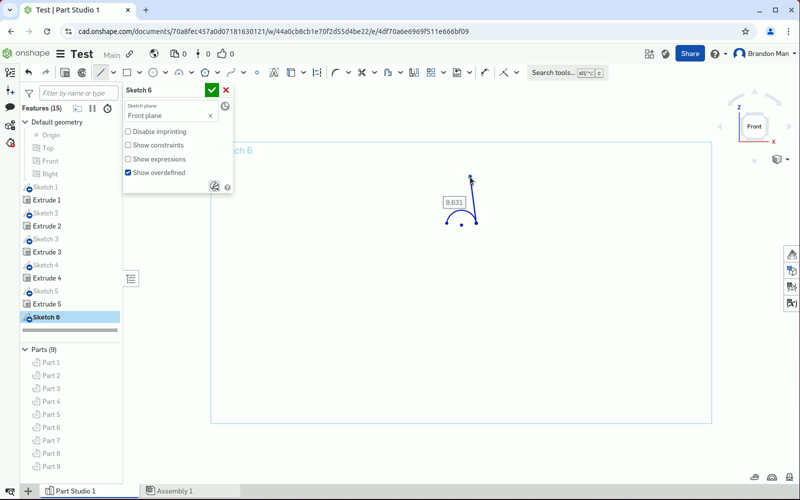
key(a)
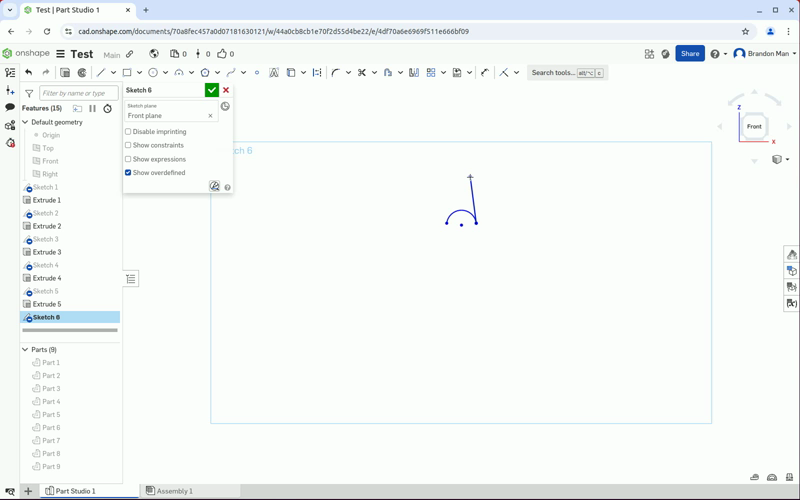
mouse_move(470, 176)
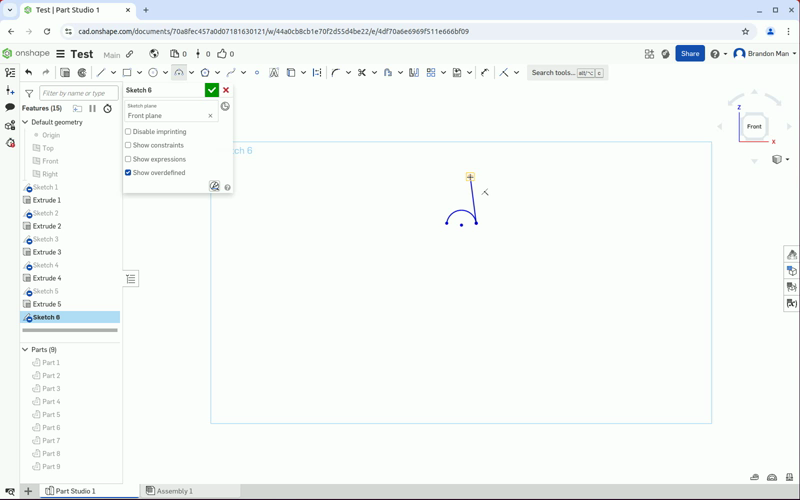
click(470, 176)
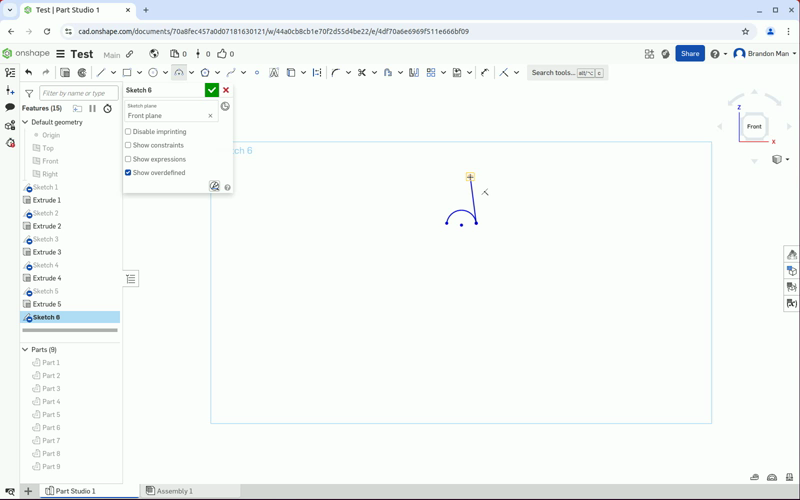
key_down(shift)
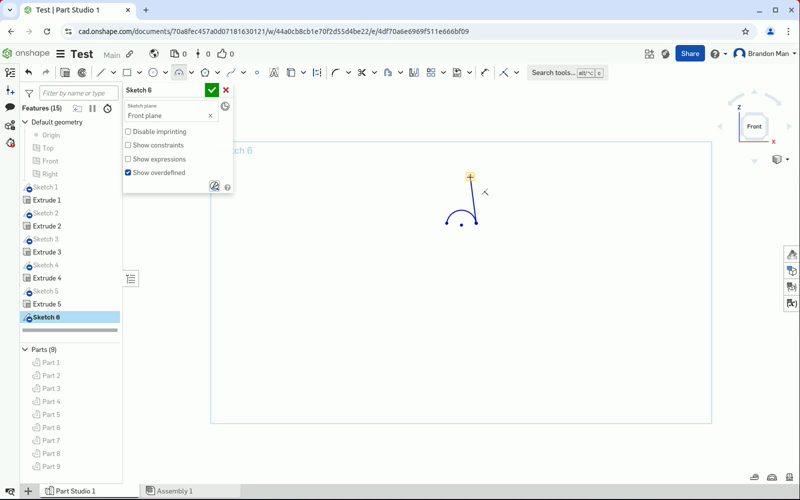
mouse_move(452, 176)
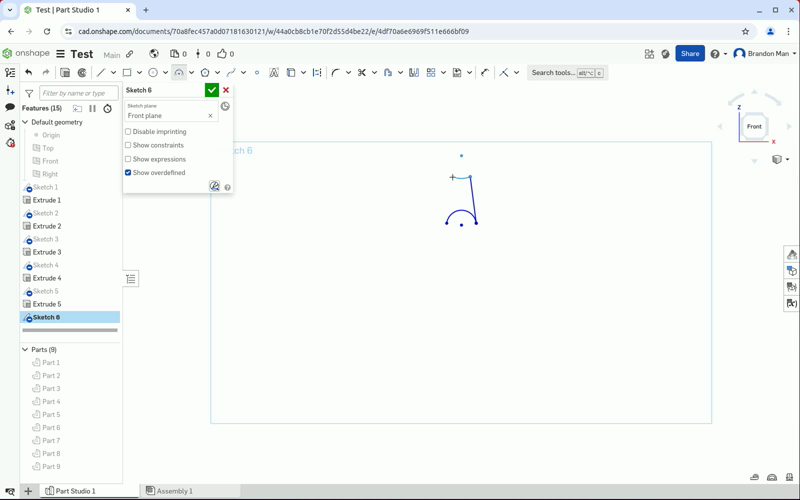
click(452, 176)
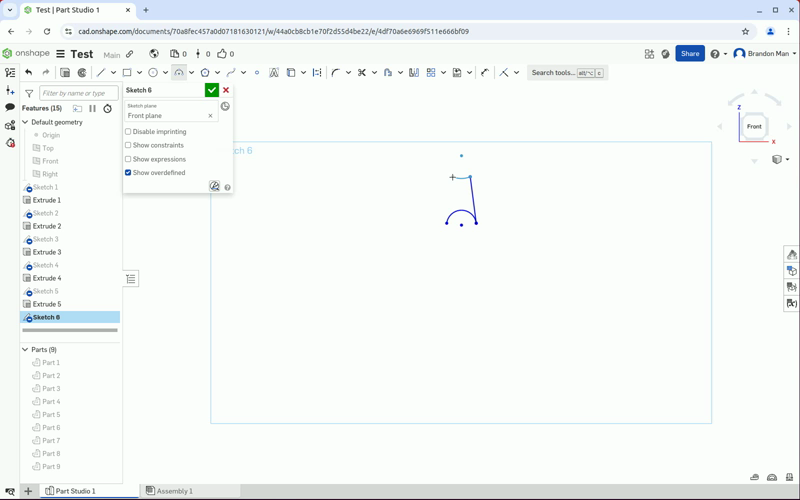
mouse_move(461, 186)
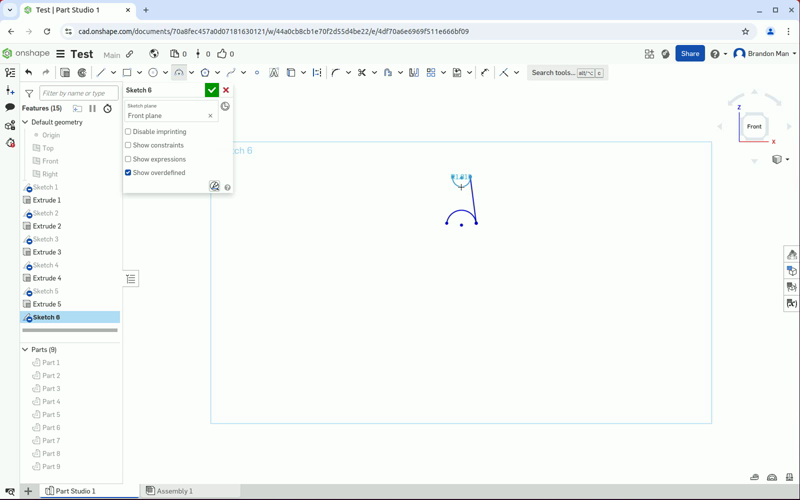
click(461, 186)
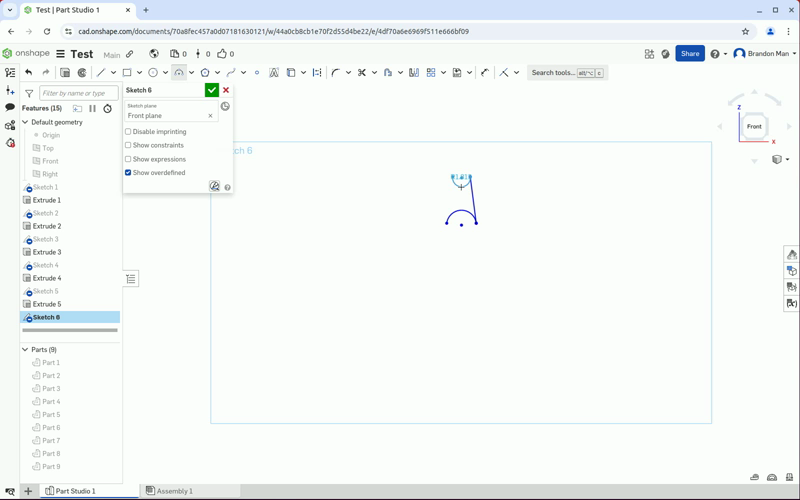
key_up(shift)
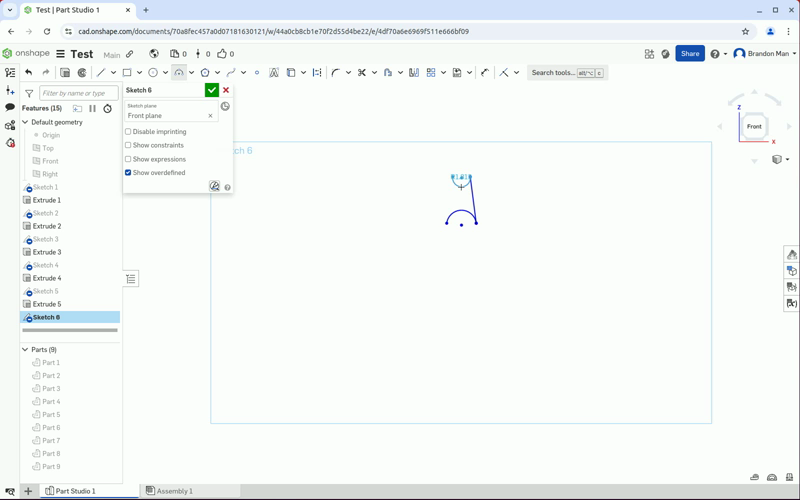
key(esc)
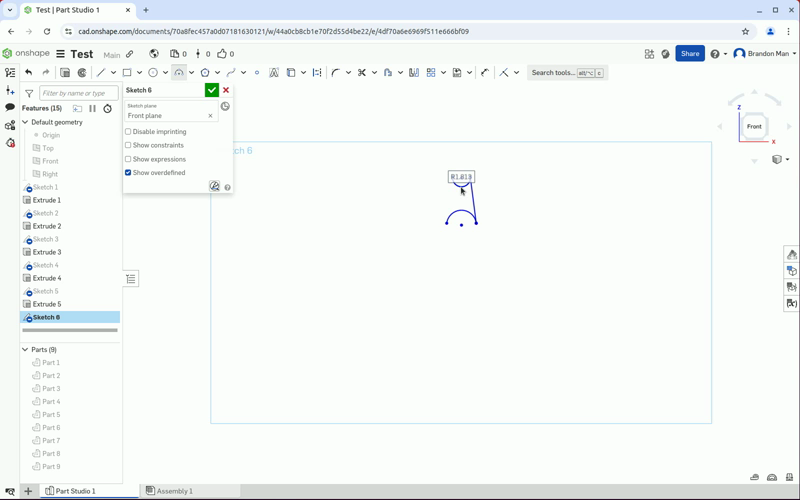
key(l)
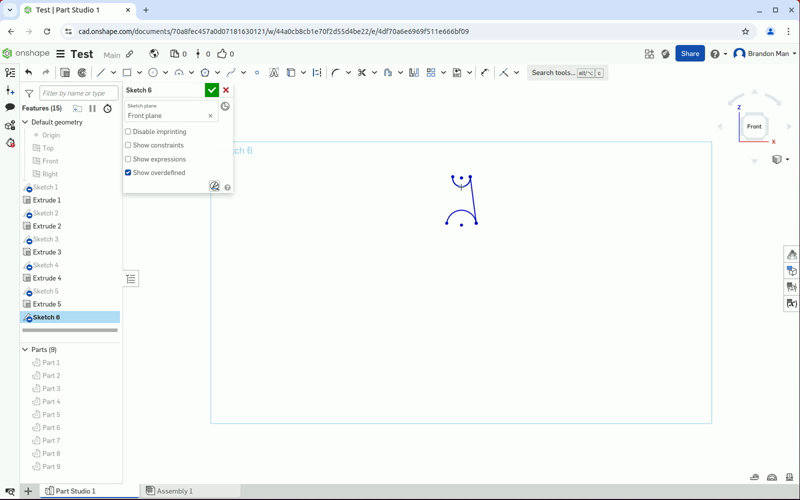
mouse_move(452, 176)
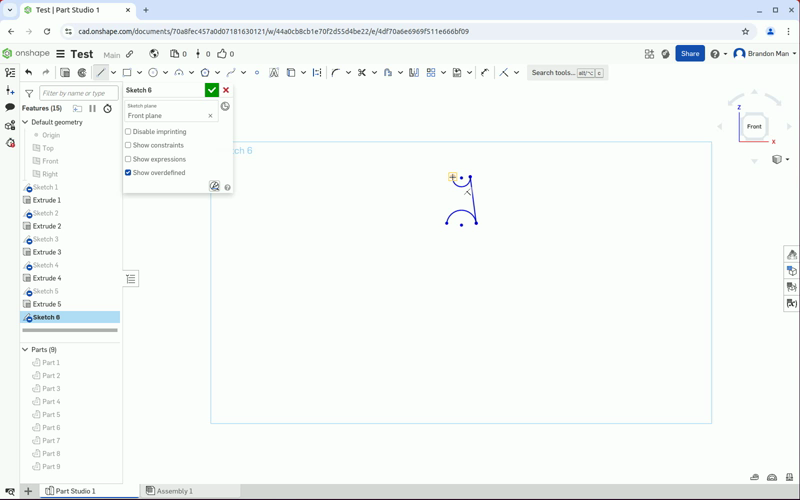
click(452, 176)
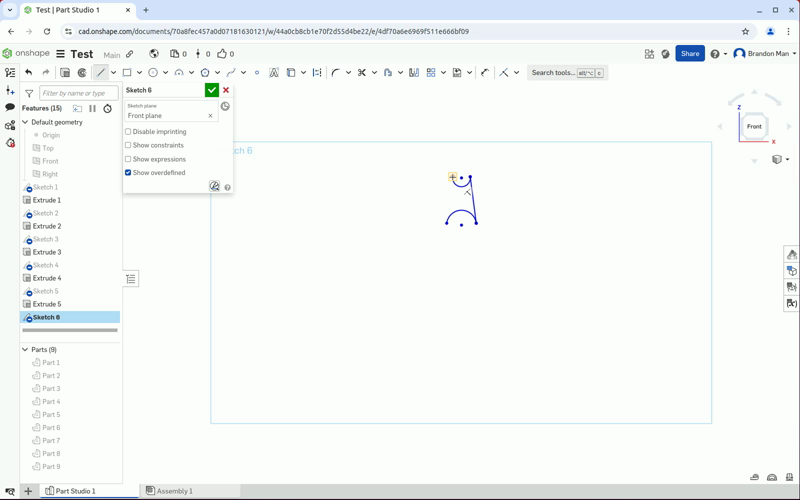
mouse_move(482, 176)
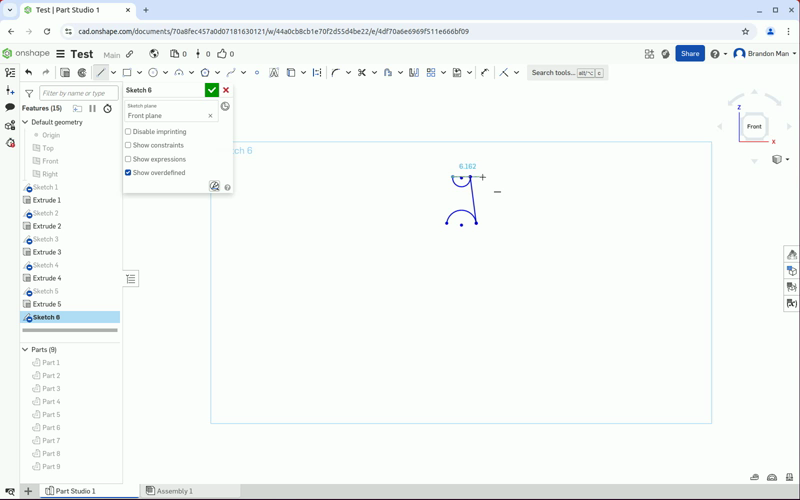
key_down(shift)
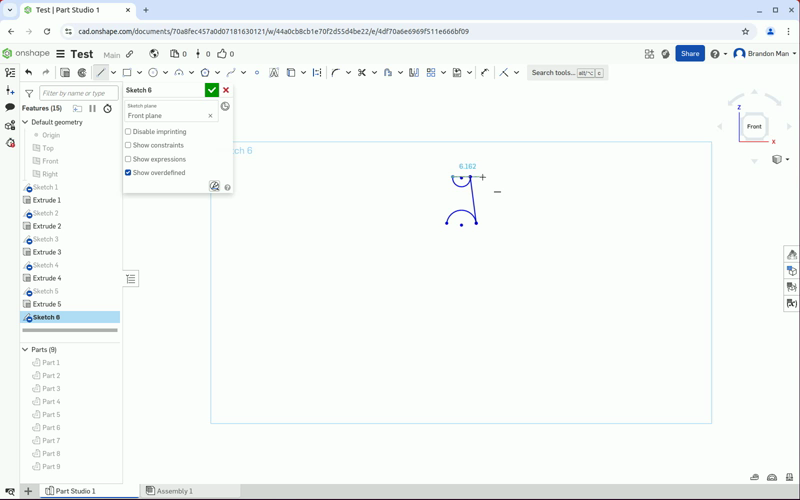
mouse_move(446, 223)
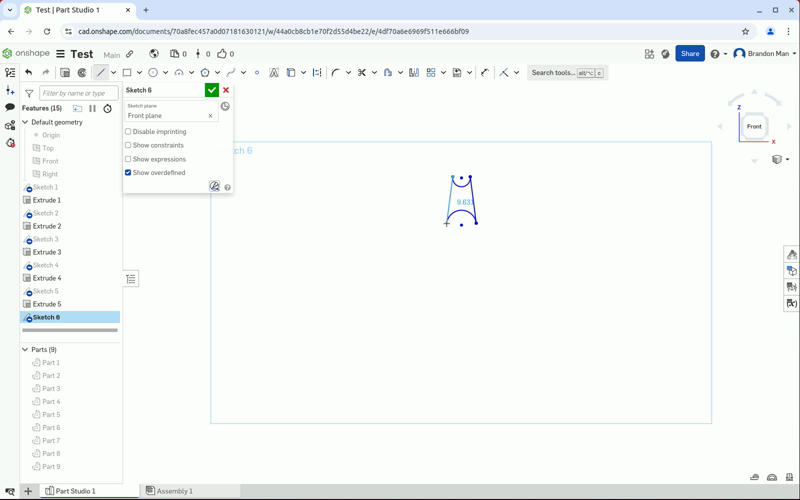
key_up(shift)
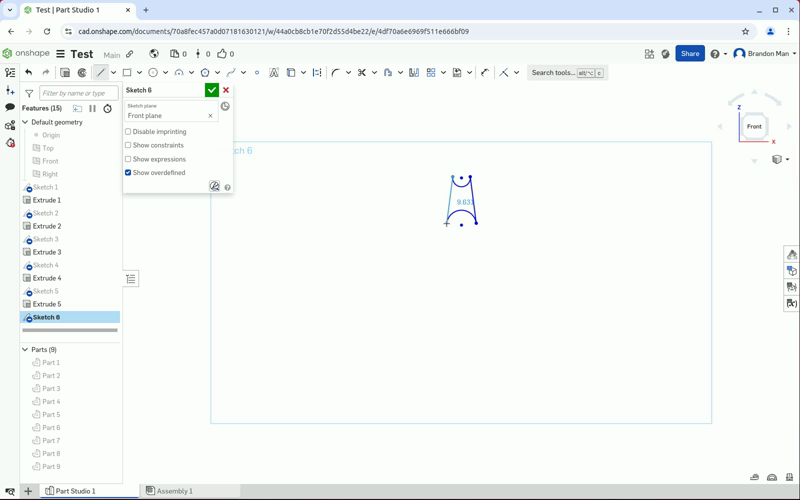
click(446, 223)
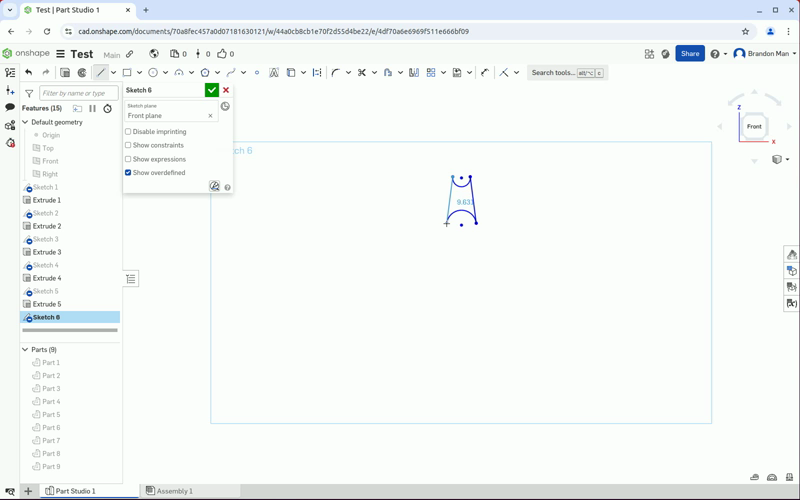
key(esc)
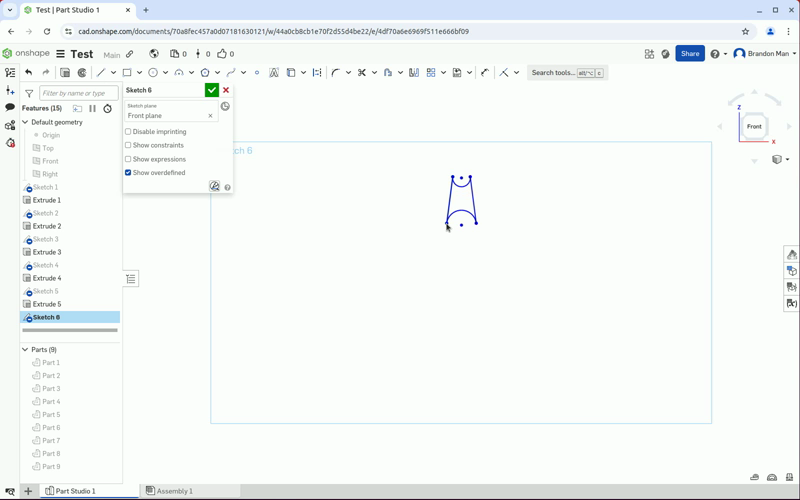
key(c)
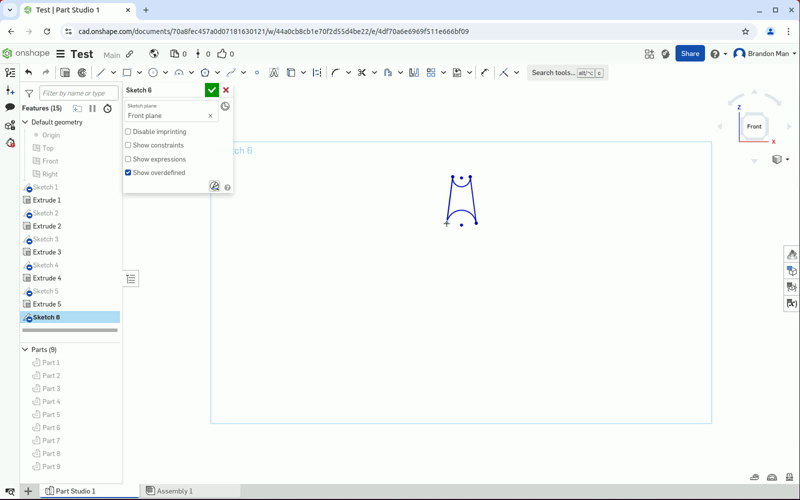
key_down(shift)
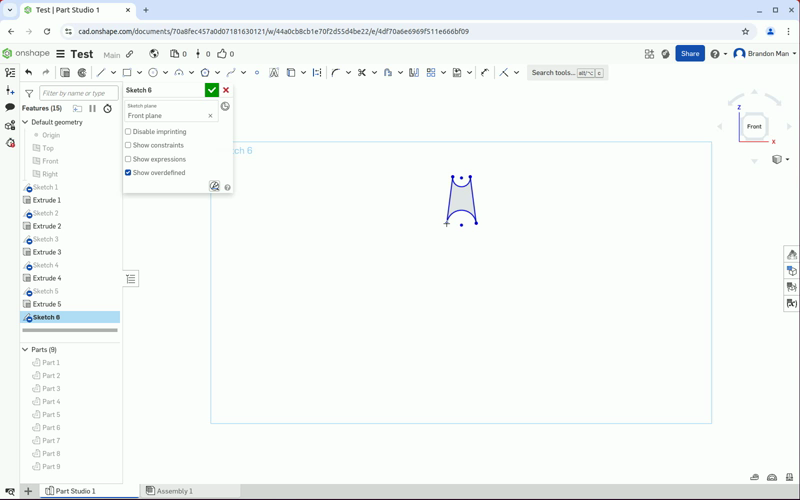
mouse_move(458, 191)
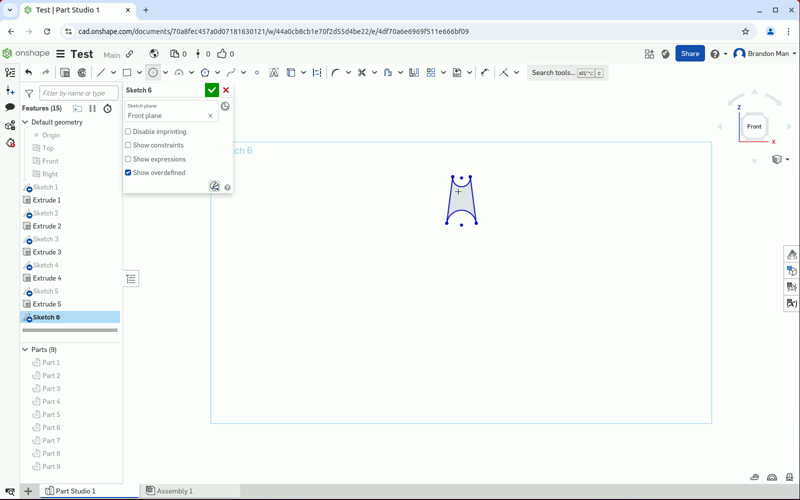
click(458, 191)
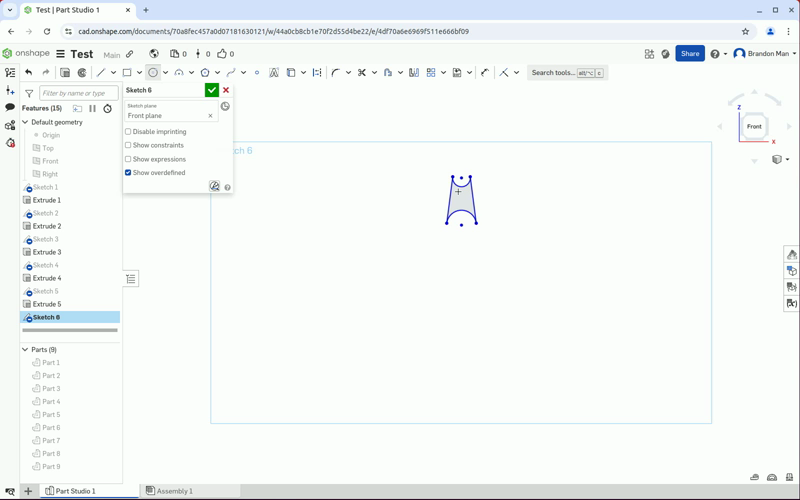
key_up(shift)
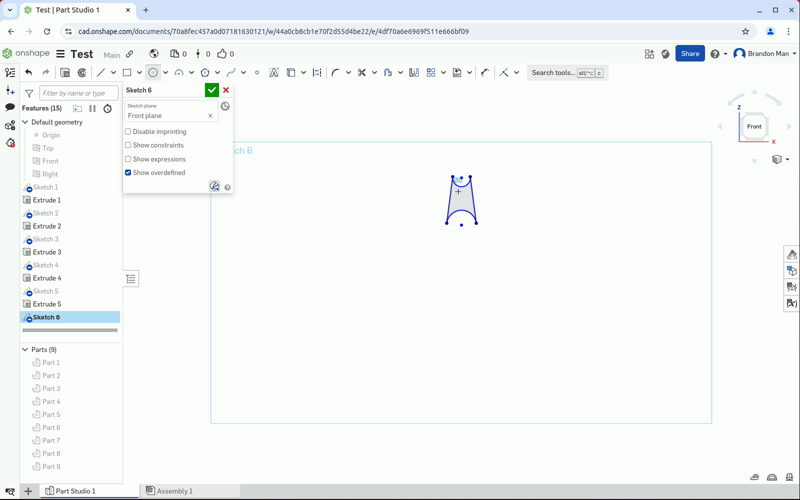
mouse_move(461, 191)
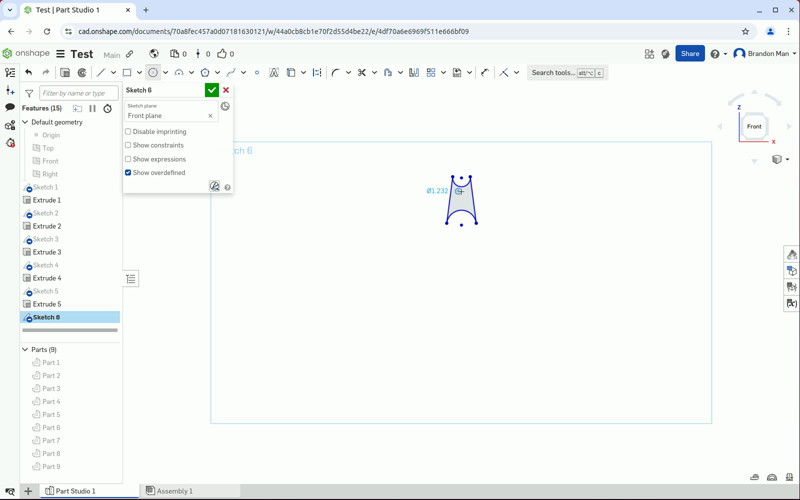
scroll(6)
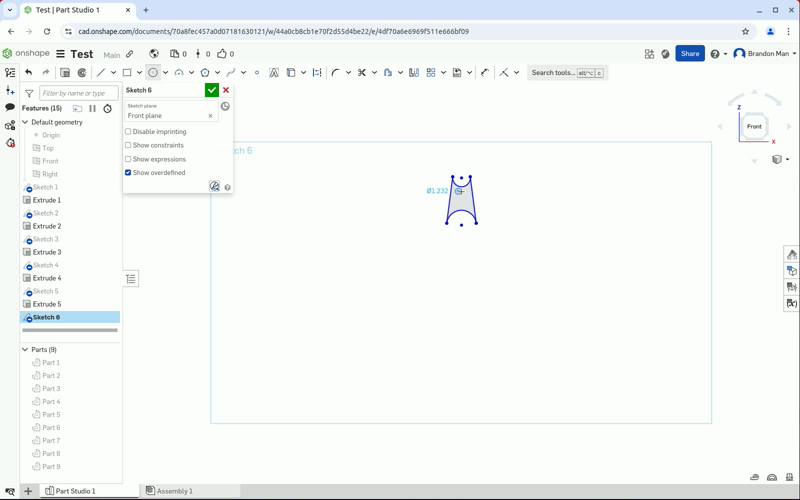
scroll(6)
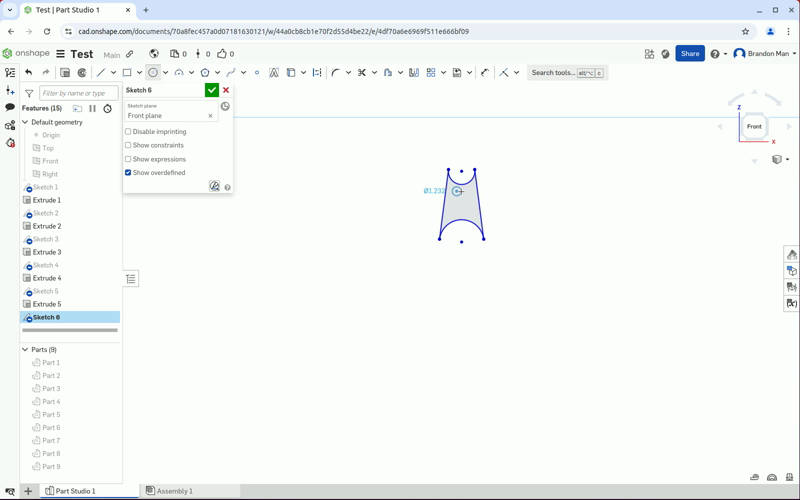
scroll(6)
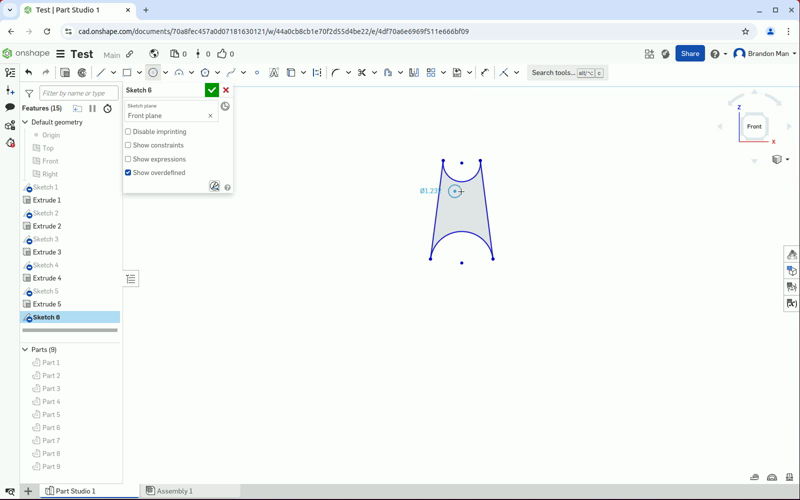
scroll(6)
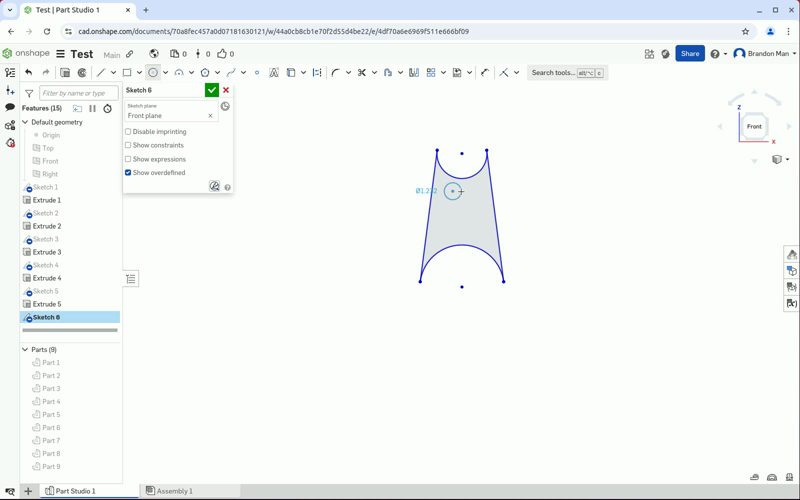
scroll(6)
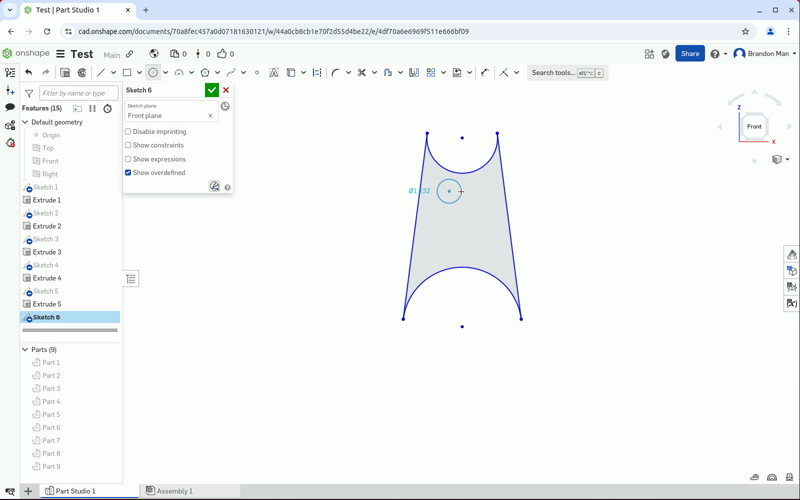
scroll(6)
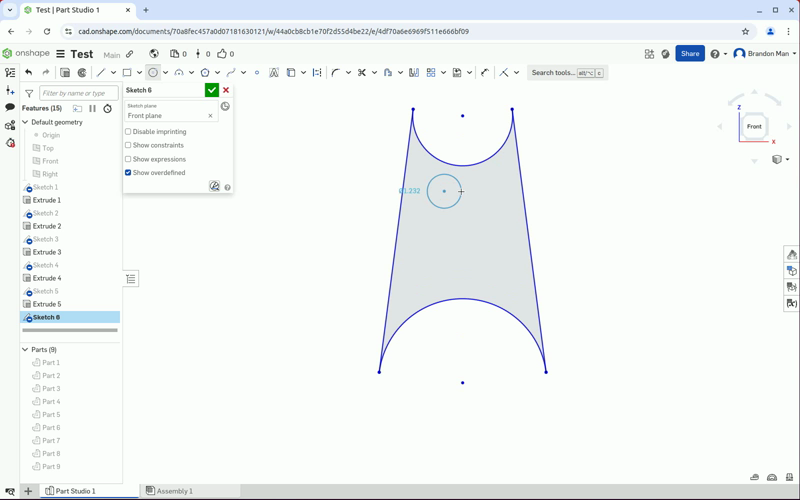
scroll(6)
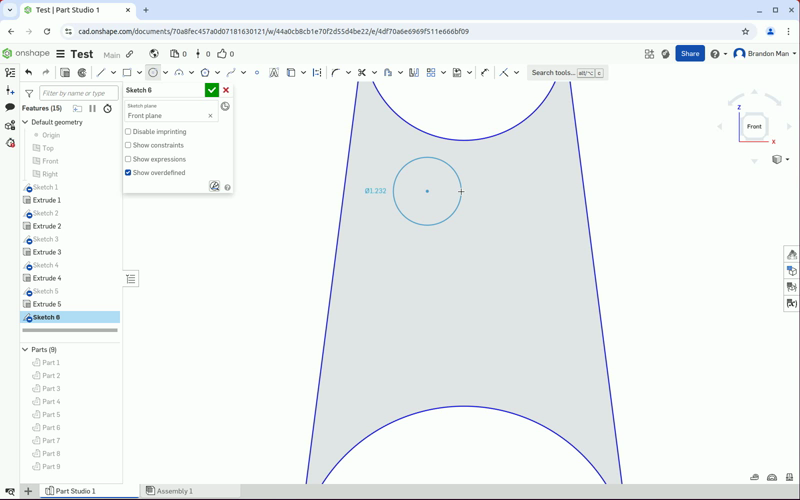
click(461, 191)
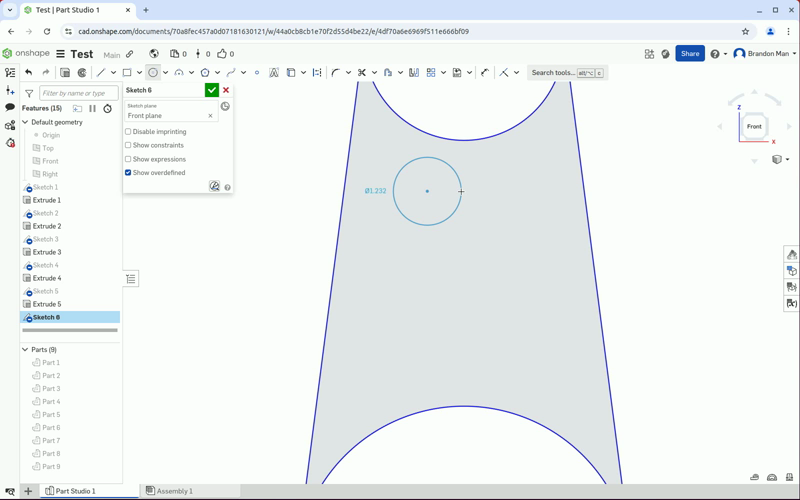
scroll(-6)
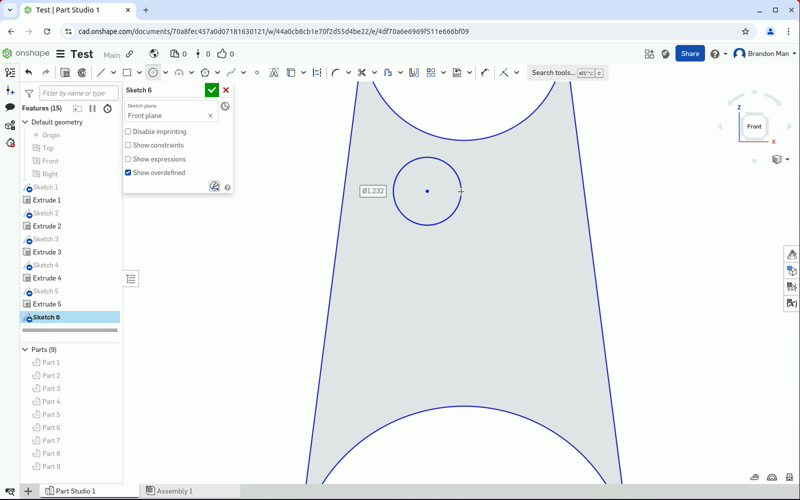
scroll(-6)
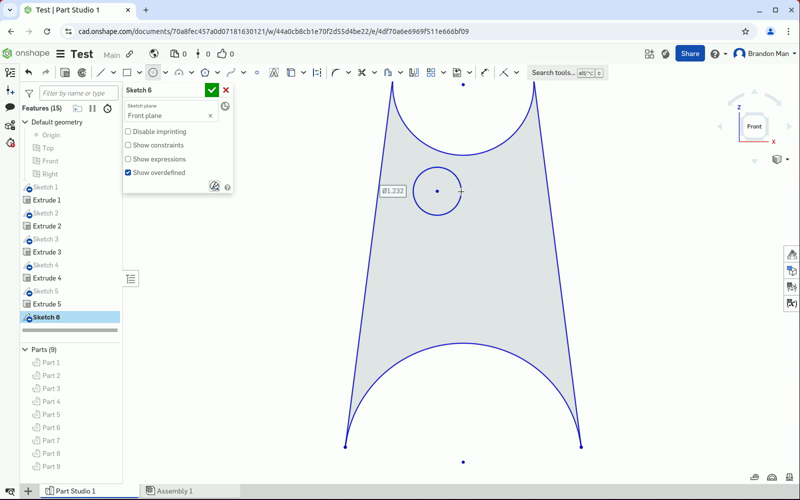
scroll(-6)
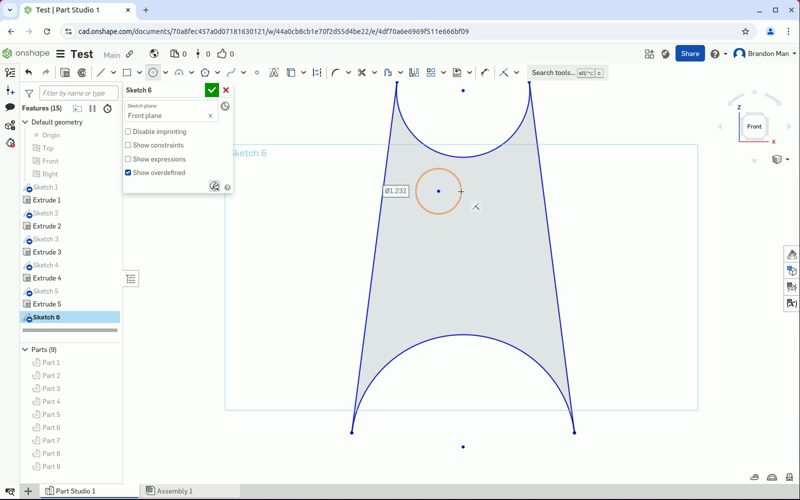
scroll(-6)
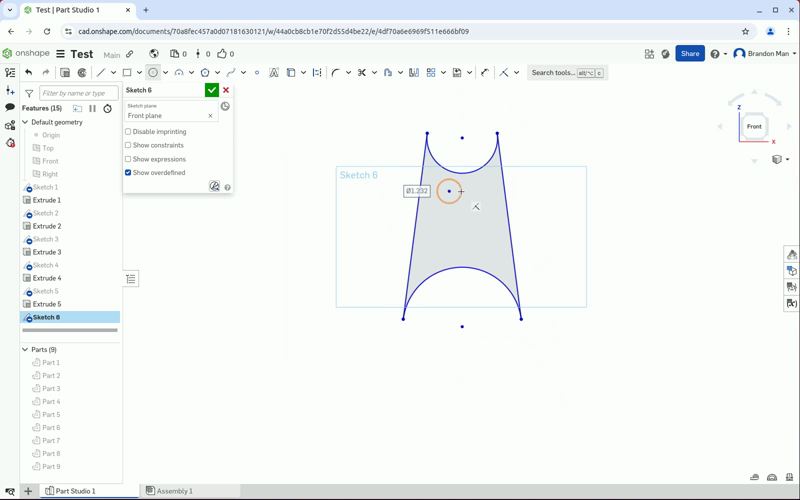
scroll(-6)
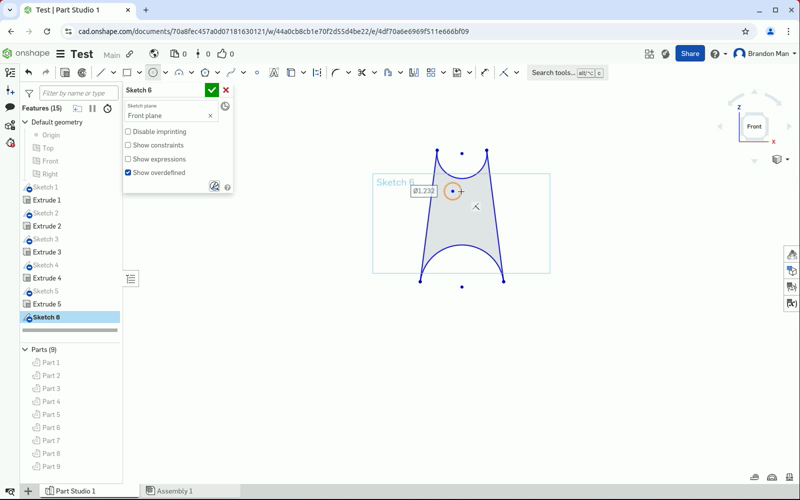
scroll(-6)
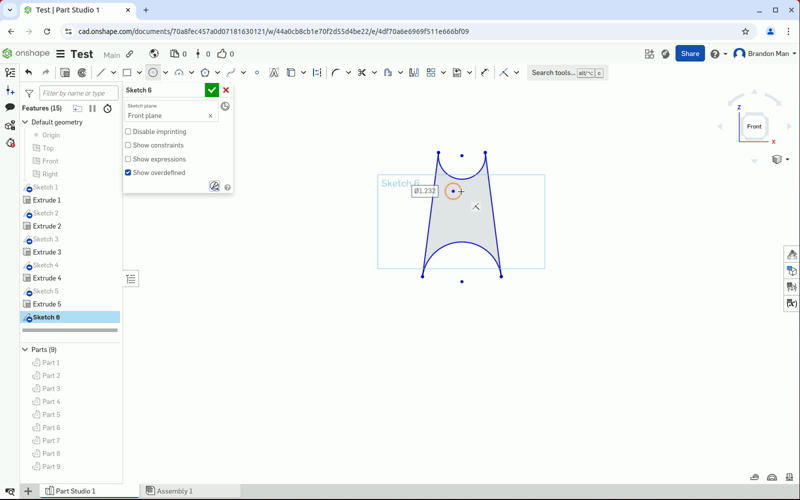
scroll(-6)
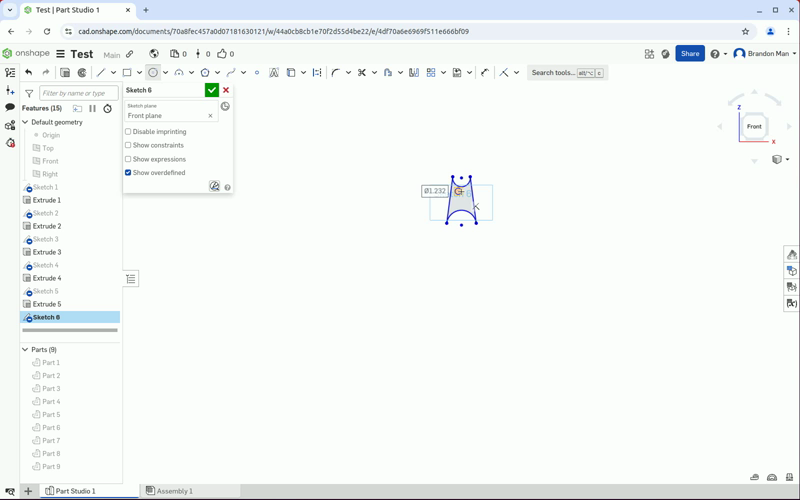
key(esc)
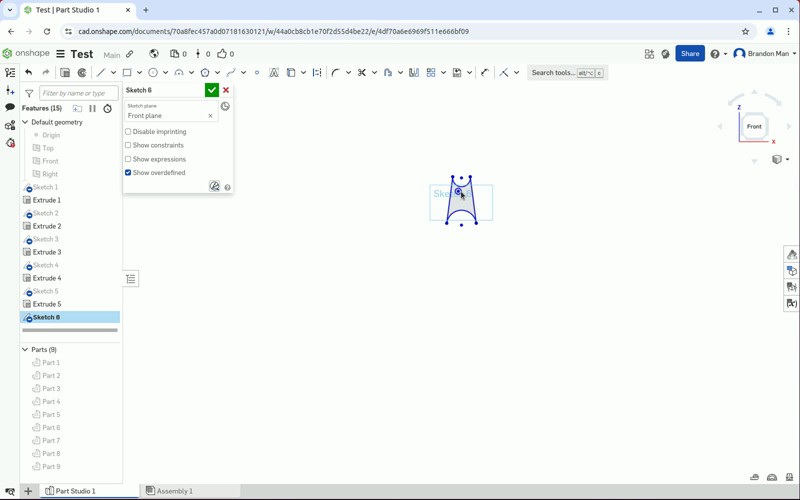
mouse_move(452, 204)
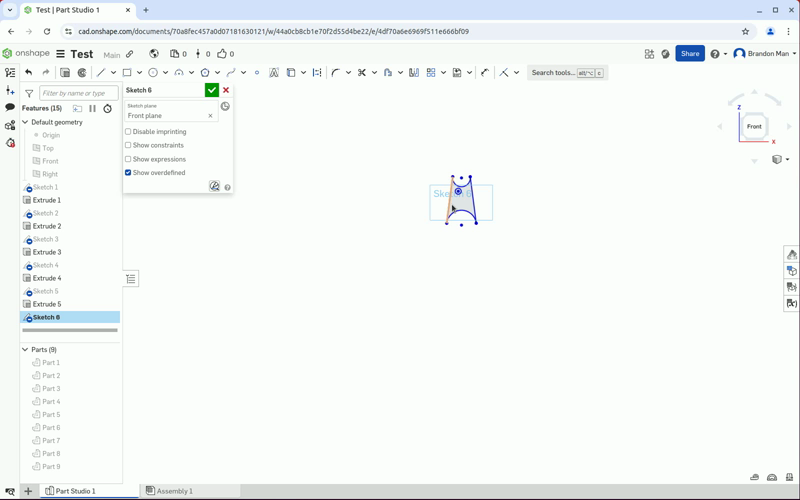
scroll(6)
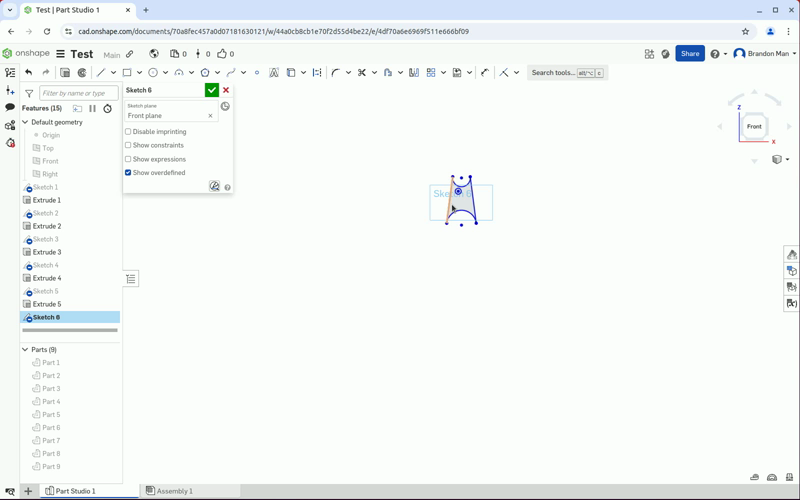
scroll(6)
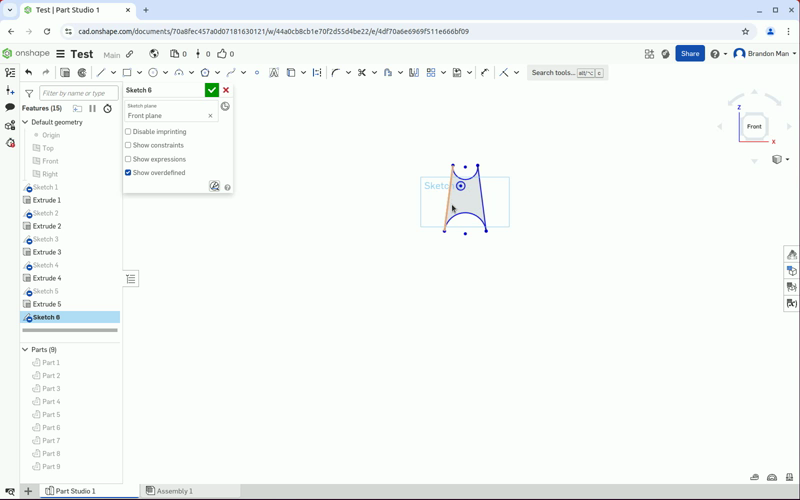
scroll(6)
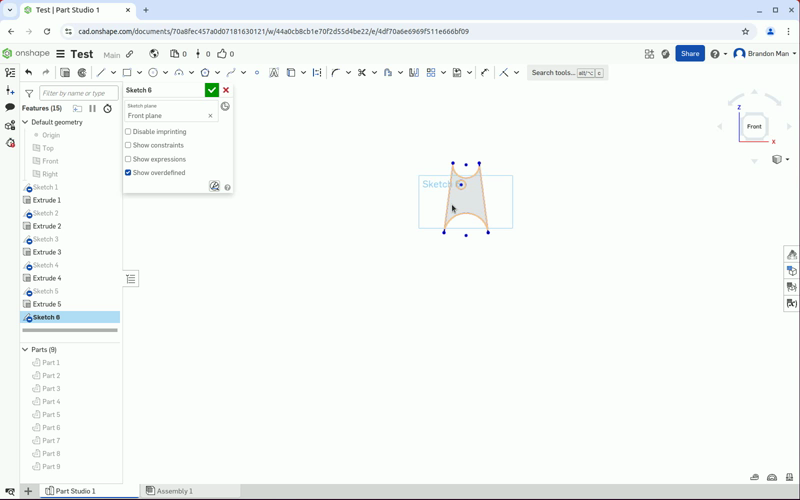
scroll(6)
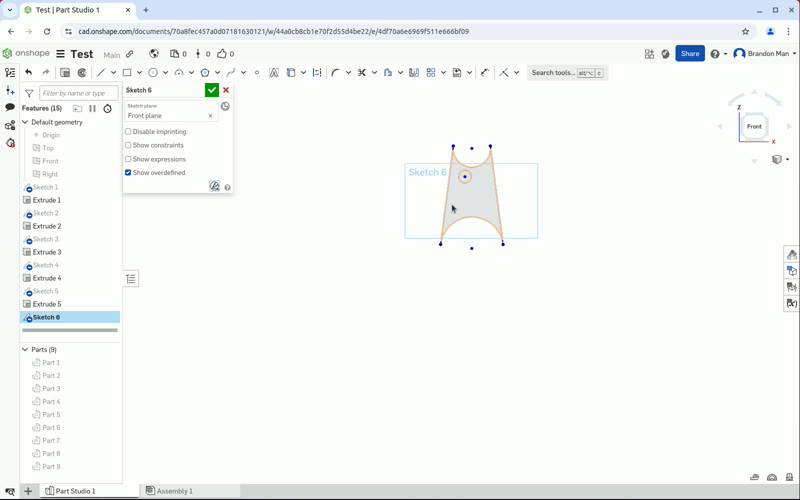
scroll(6)
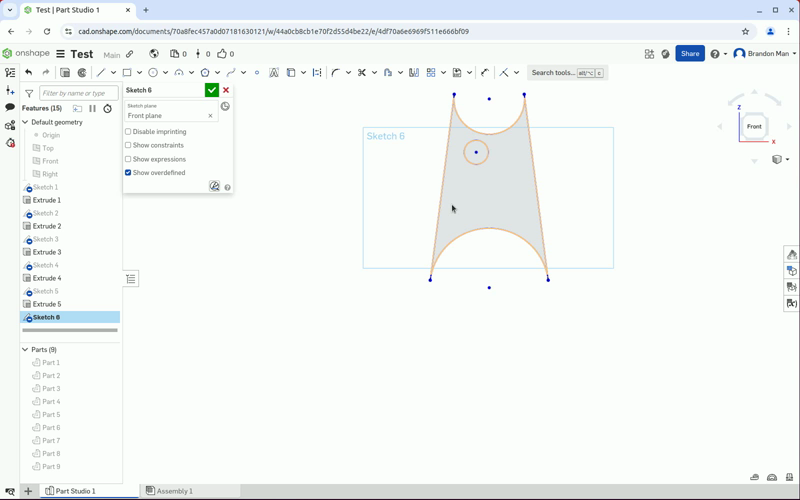
scroll(6)
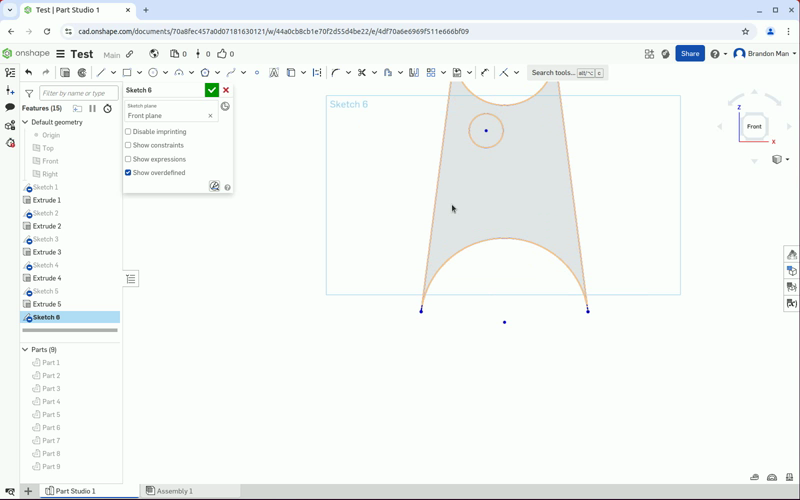
scroll(6)
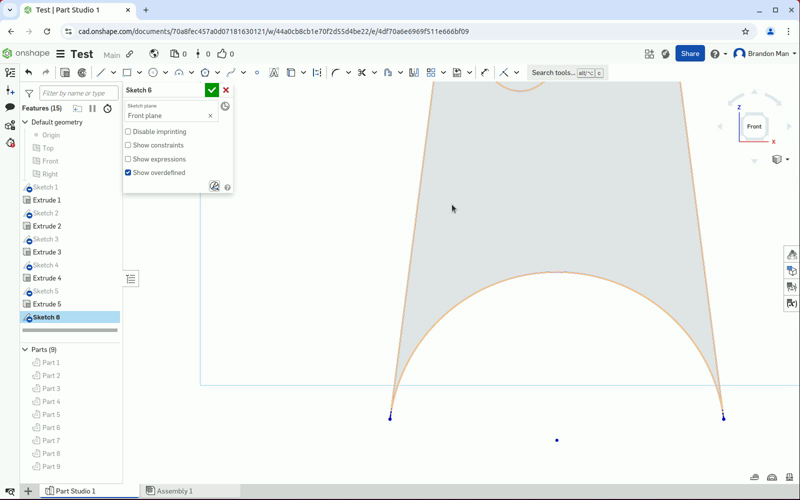
click(452, 204)
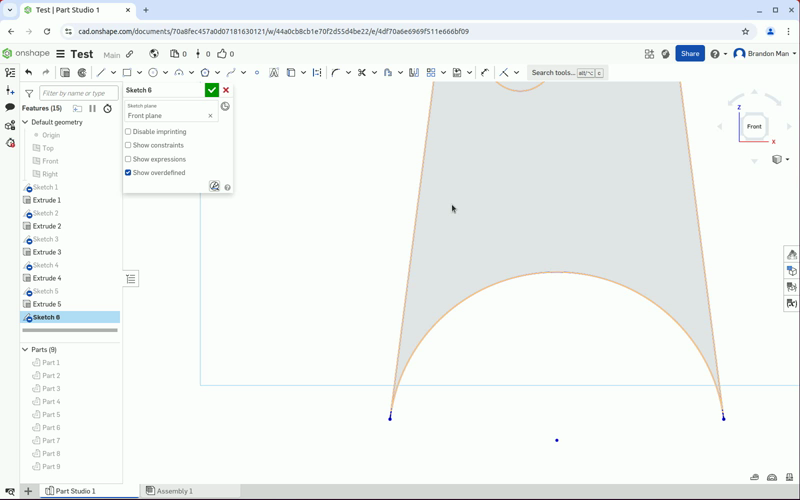
scroll(-6)
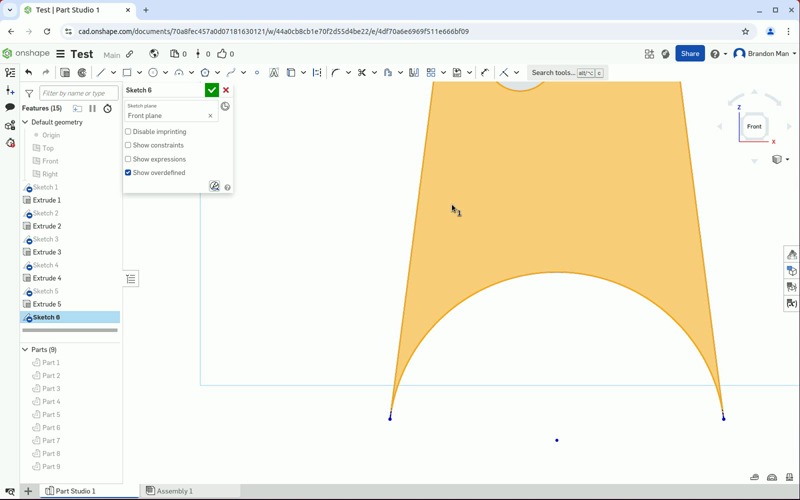
scroll(-6)
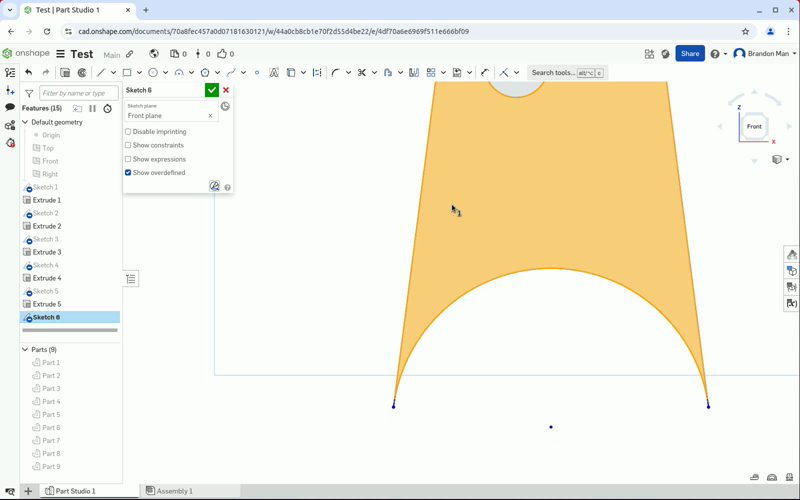
scroll(-6)
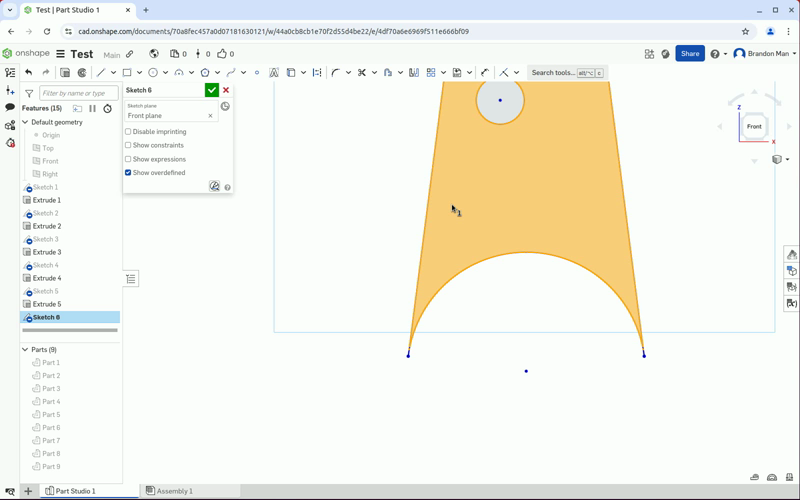
scroll(-6)
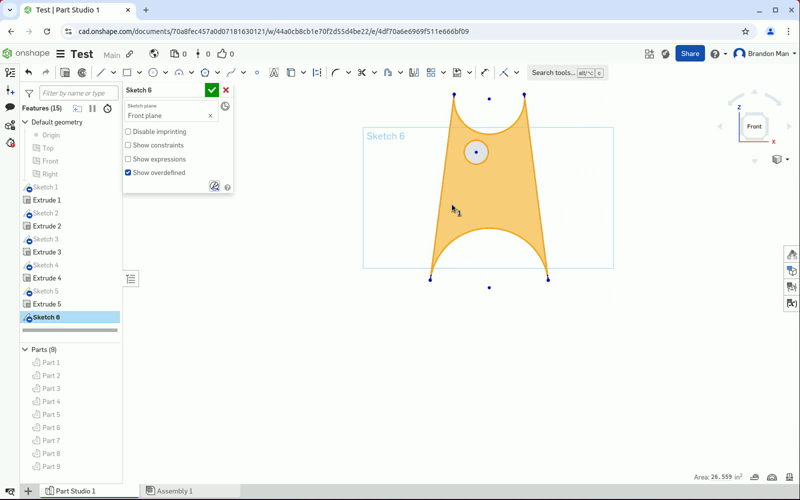
scroll(-6)
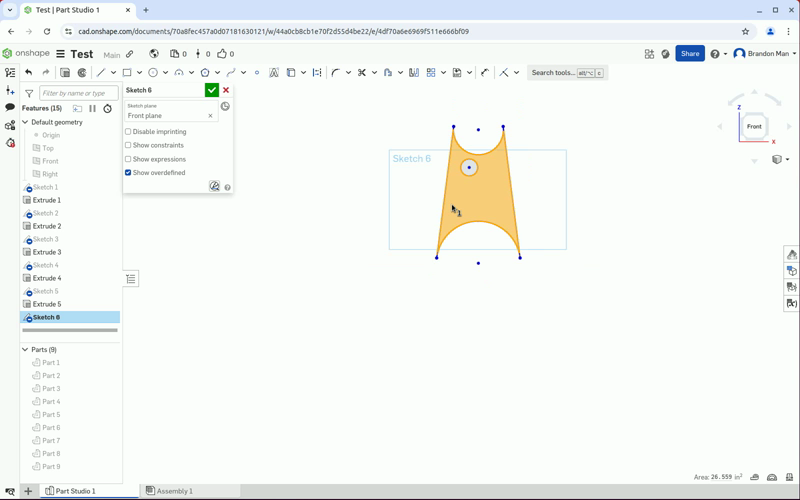
scroll(-6)
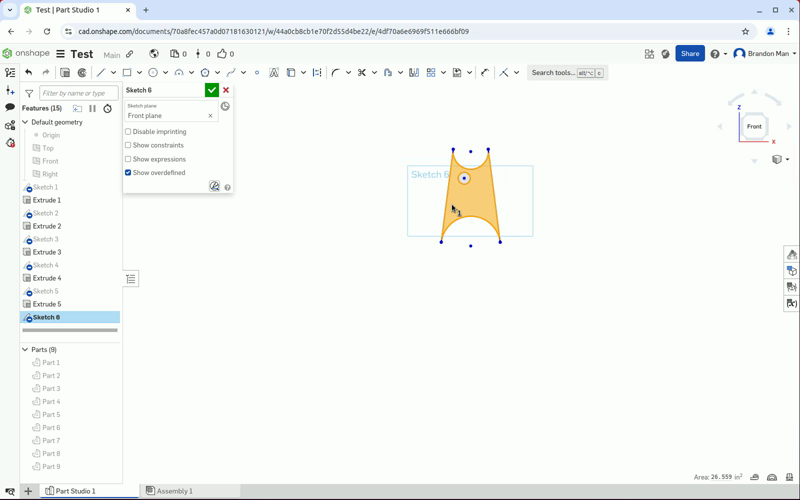
scroll(-6)
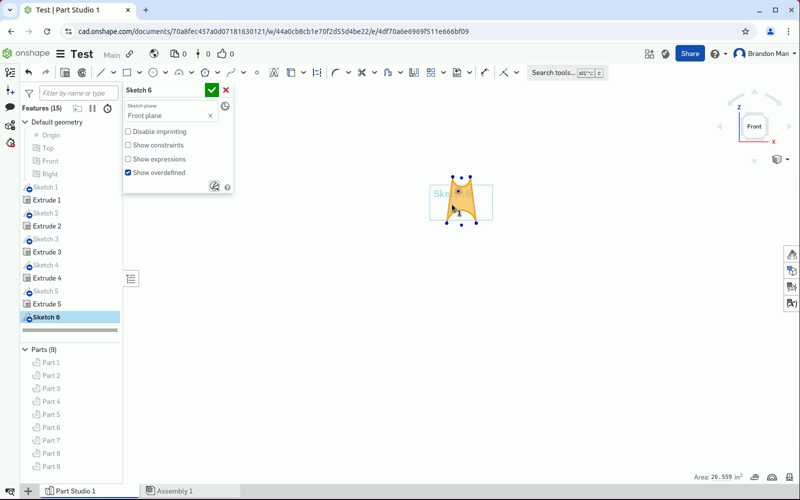
mouse_move(73, 352)
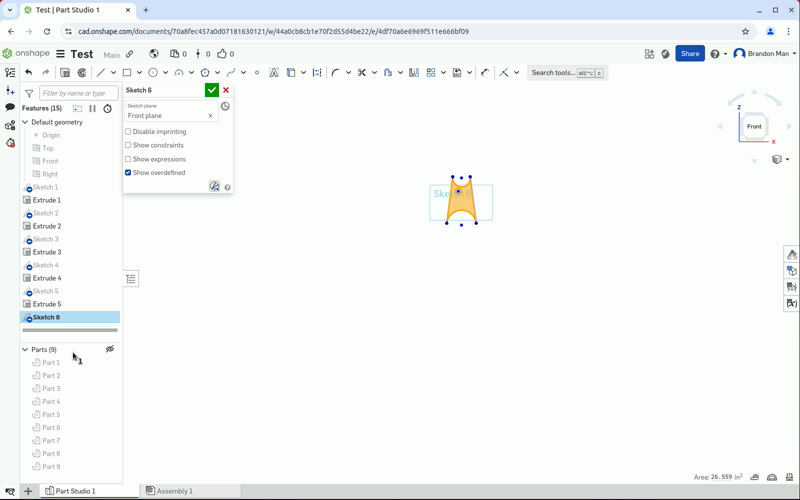
key(shift+y)
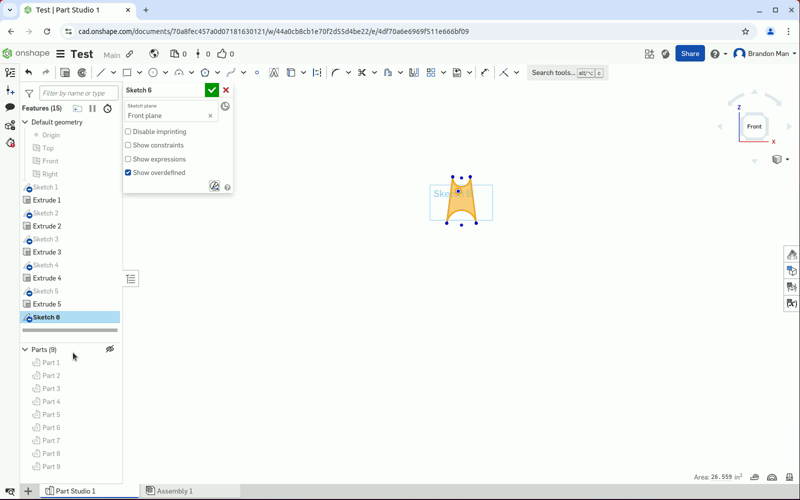
key(shift+e)
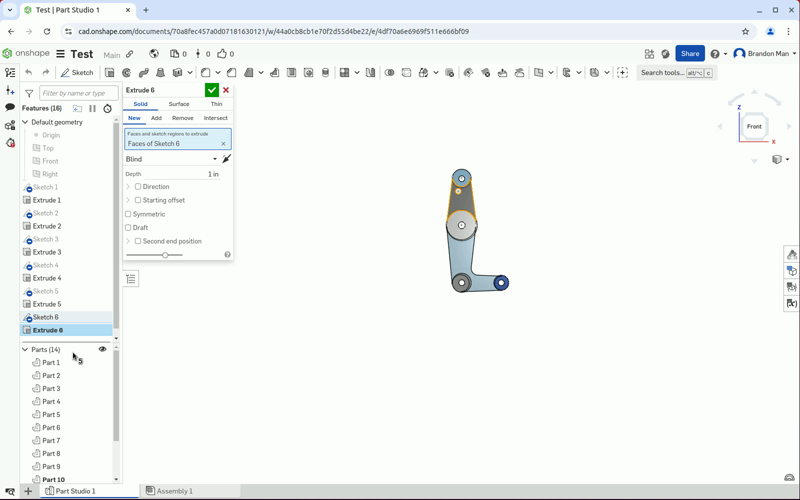
mouse_move(143, 106)
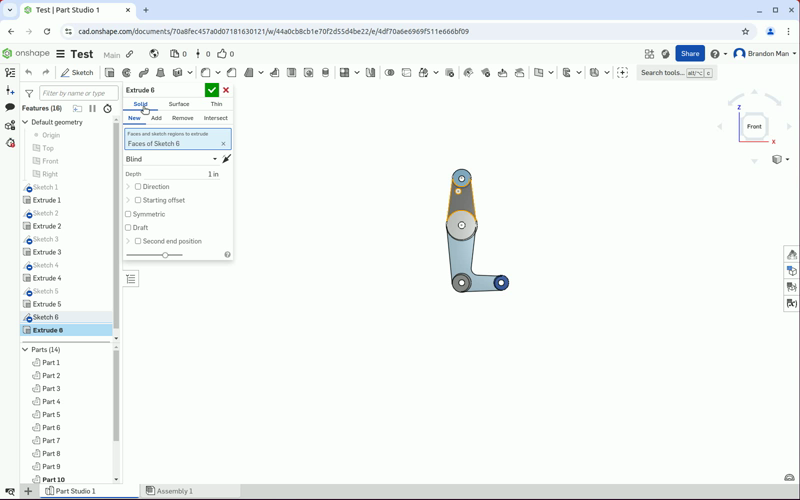
click(143, 106)
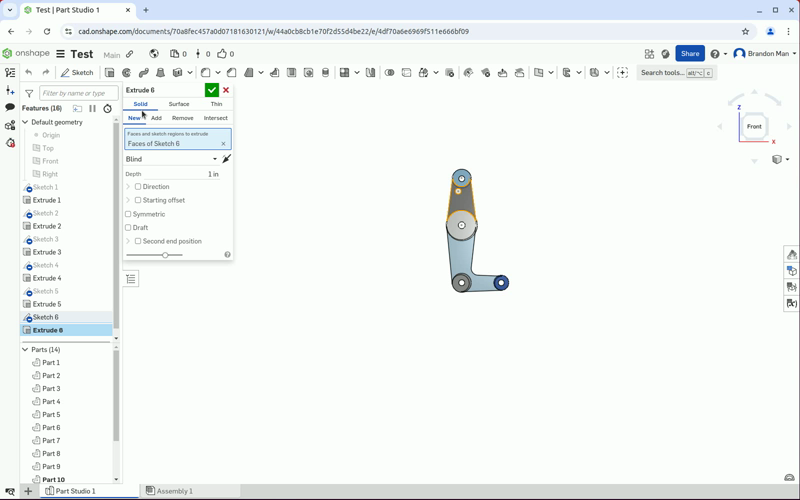
mouse_move(137, 120)
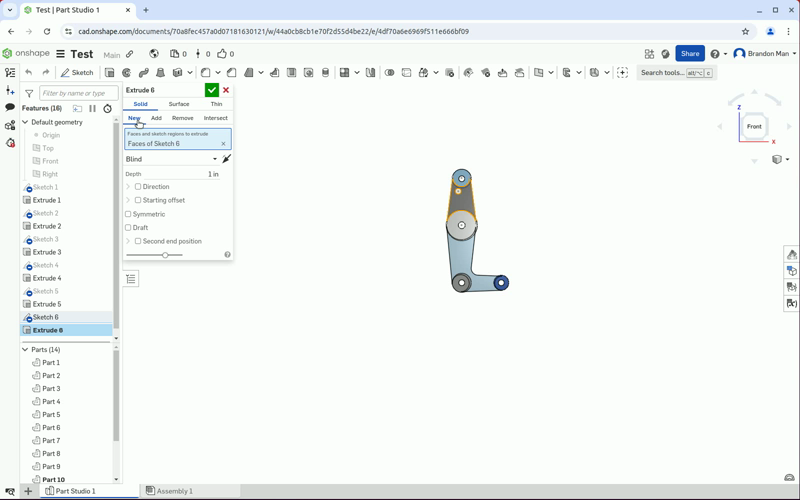
click(137, 120)
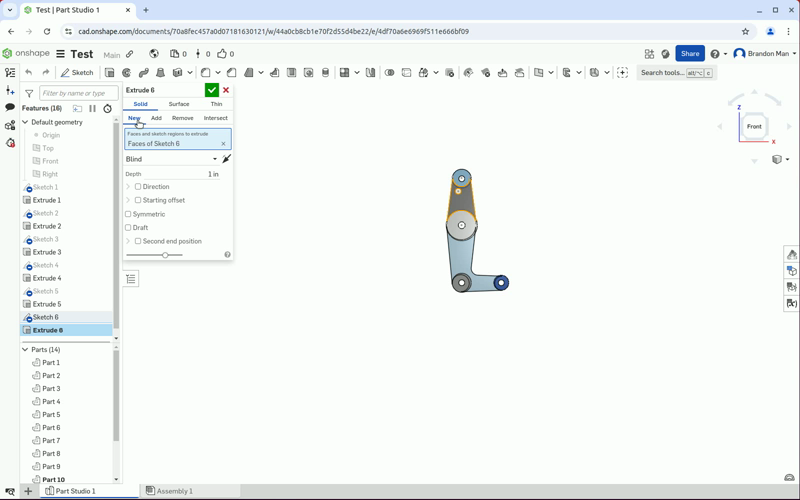
key(tab, 4)
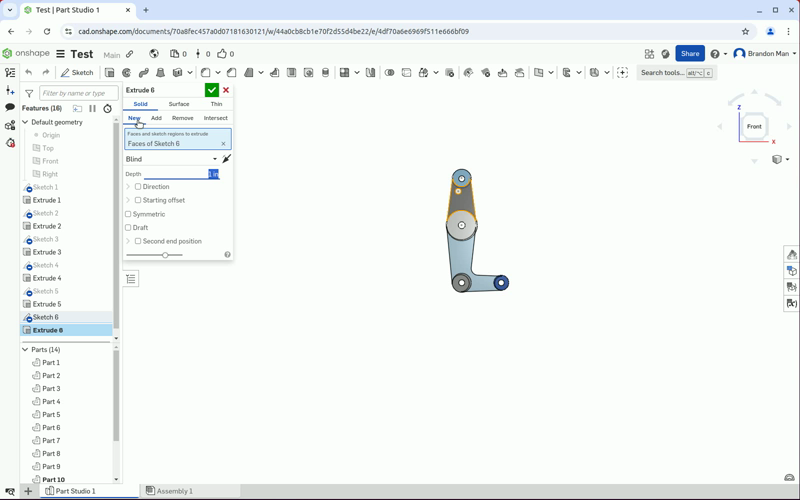
text(0.481)
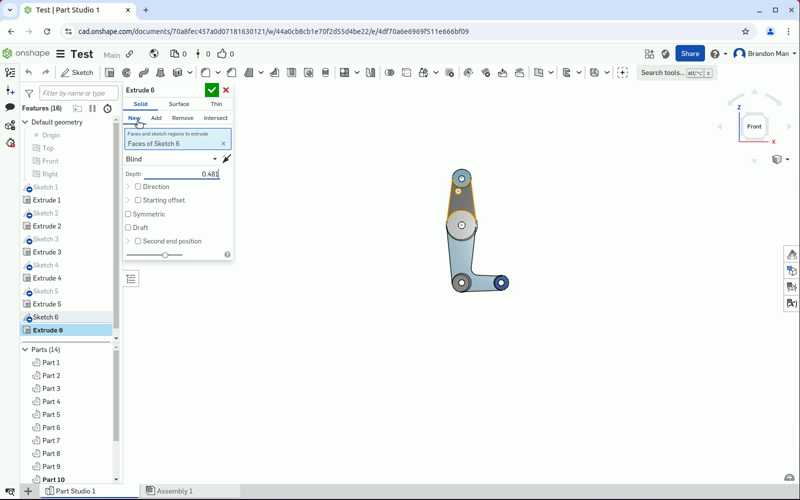
key(enter)
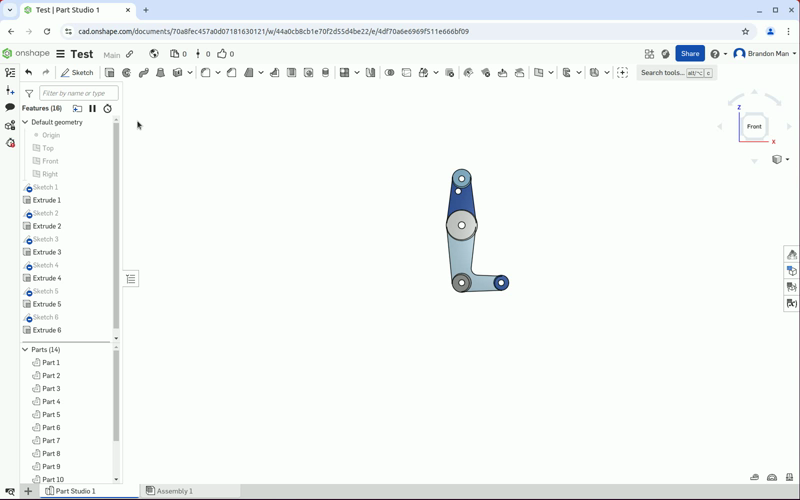
key(shift+h)
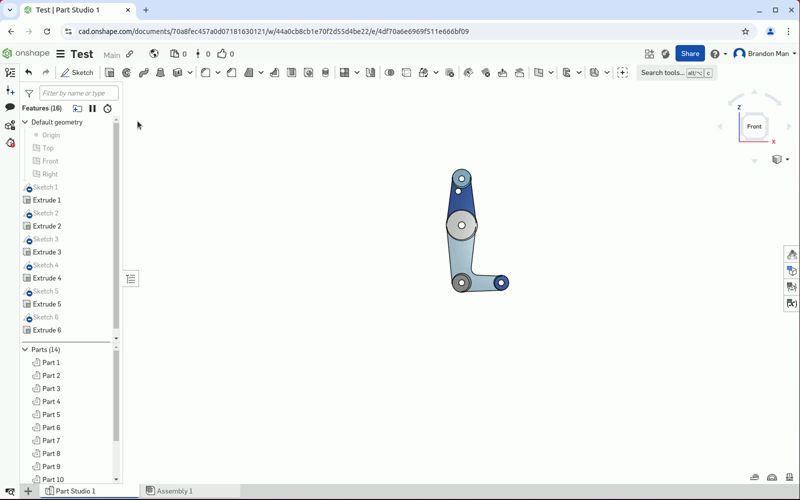
key(shift+h)
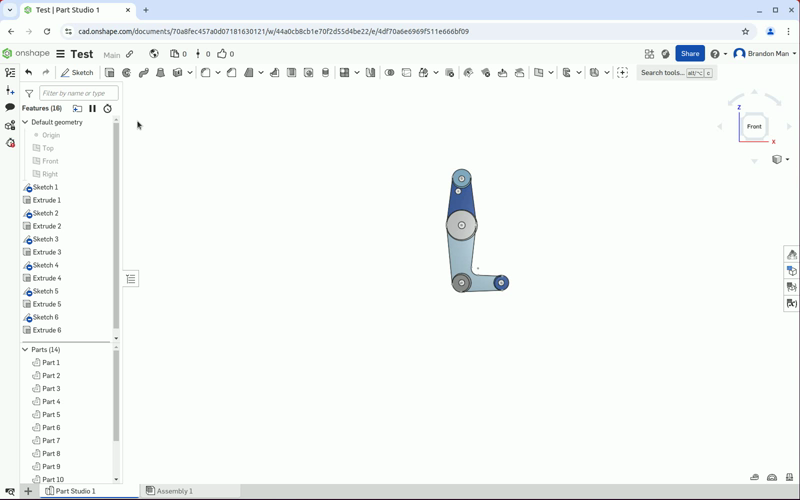
key(shift+7)
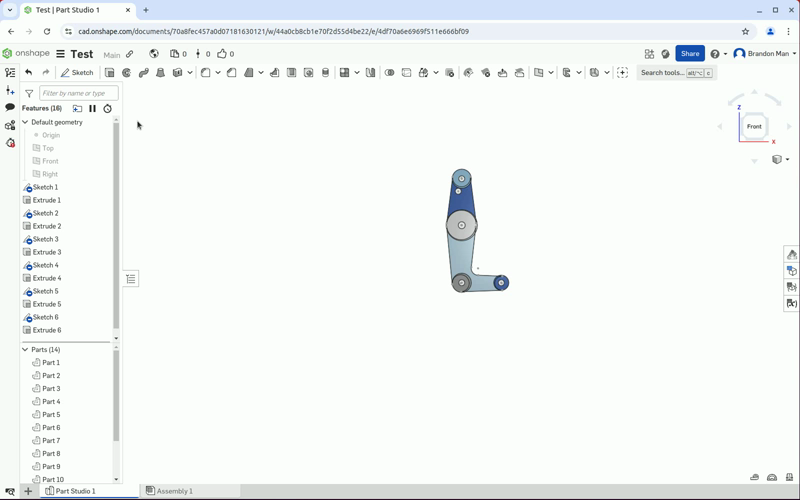
key(left, 2)
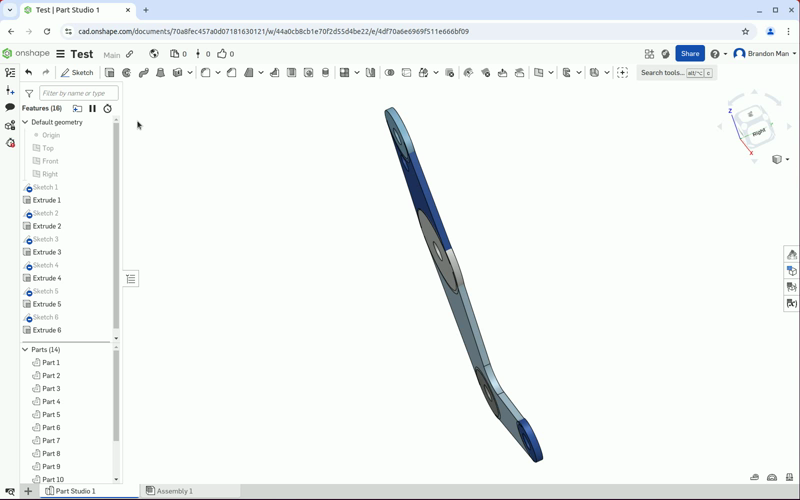
key(down, 2)
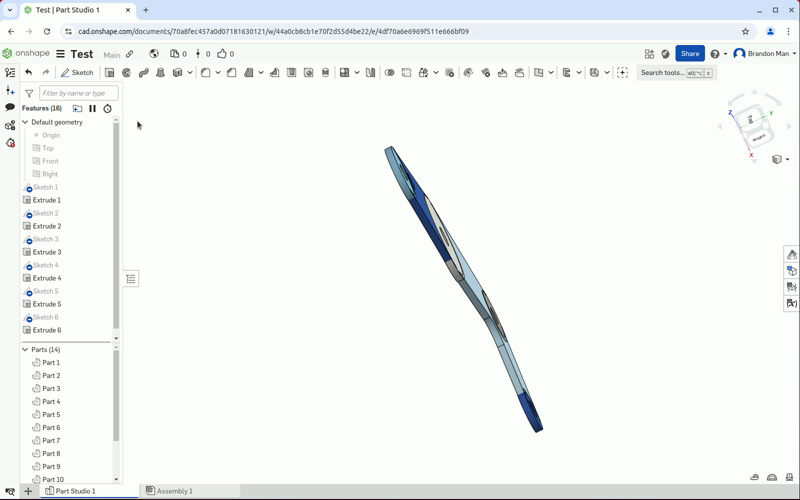
key(up, 2)
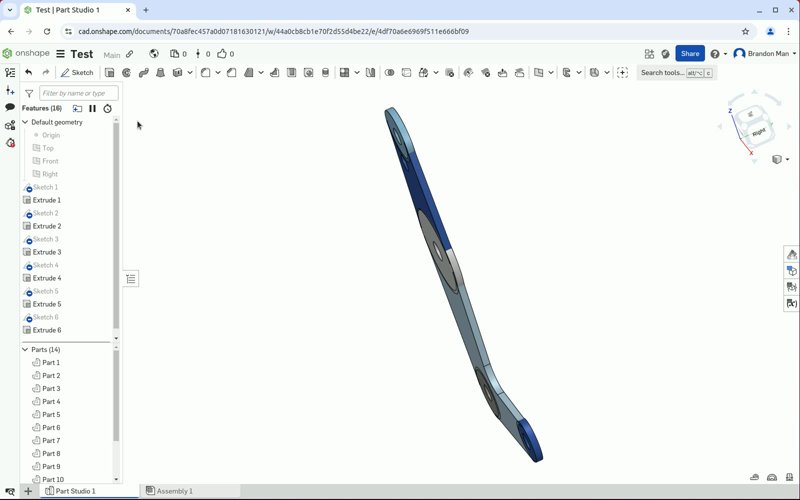
key(right, 2)
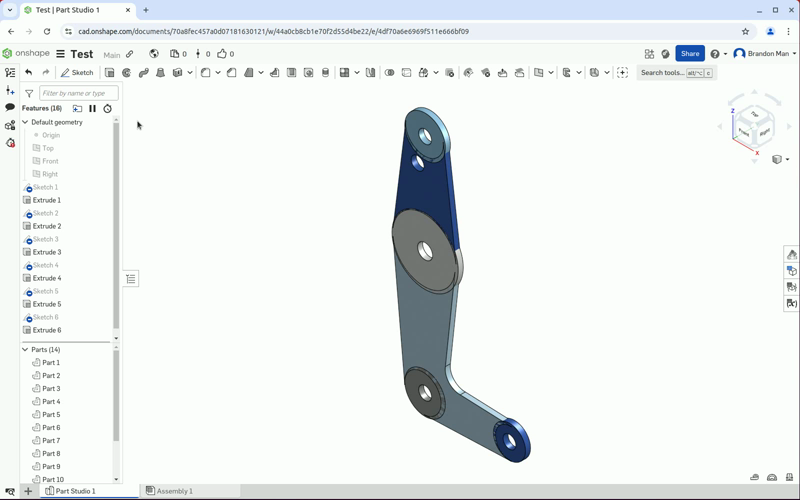
mouse_move(69, 189)
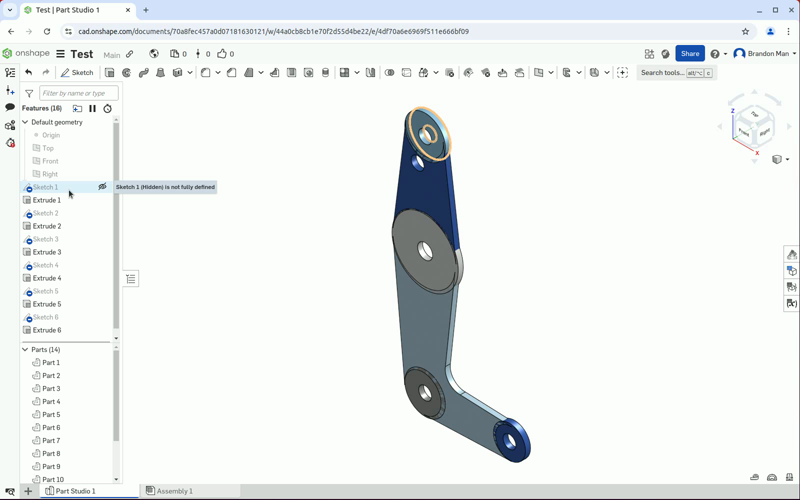
click(69, 189)